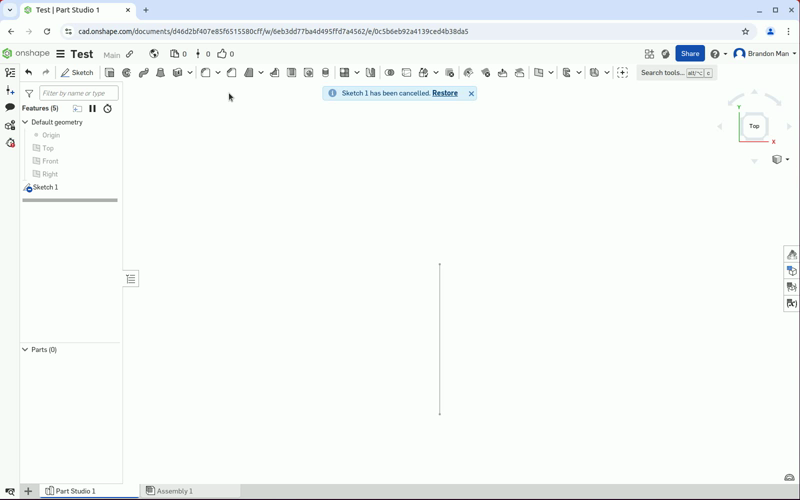
key(shift+h)
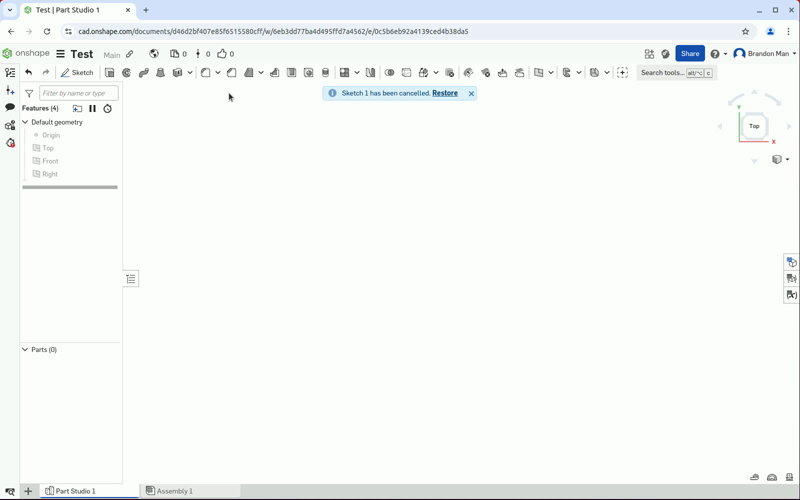
mouse_move(73, 352)
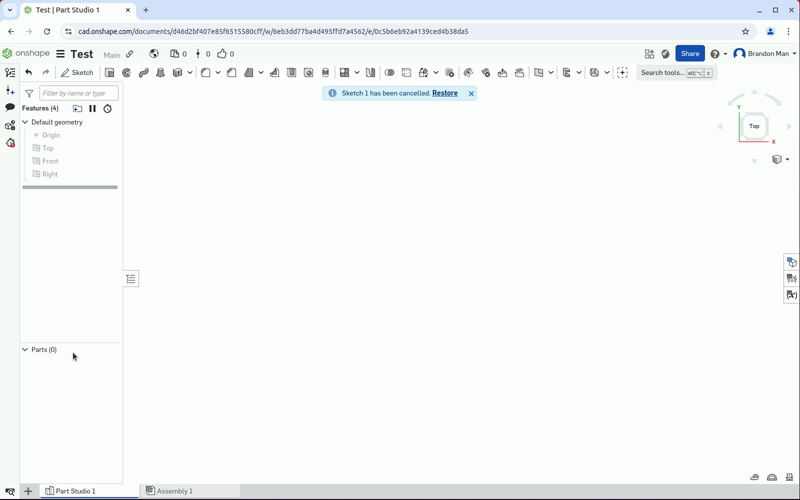
key(y)
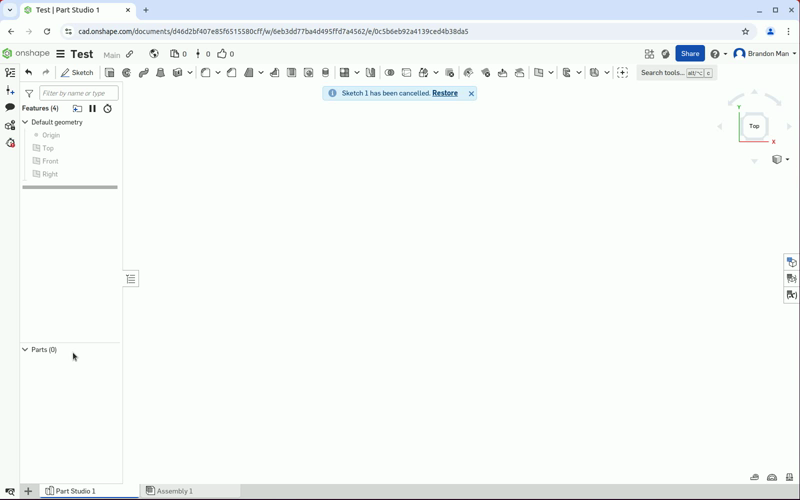
key(shift+p)
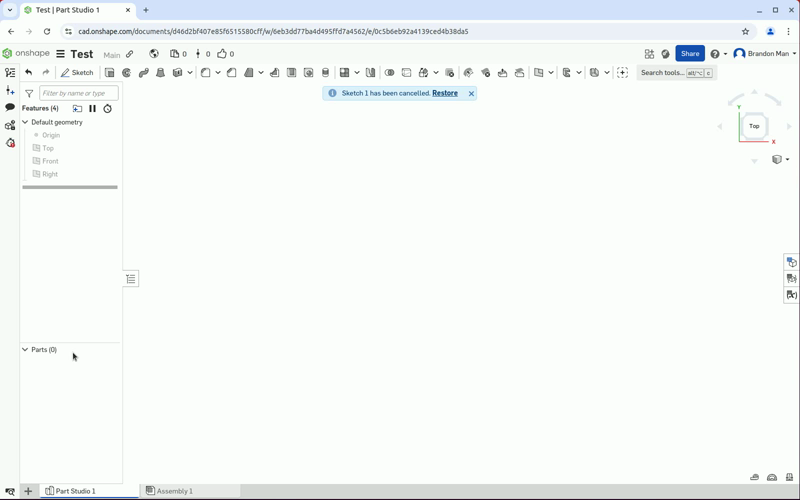
key(space)
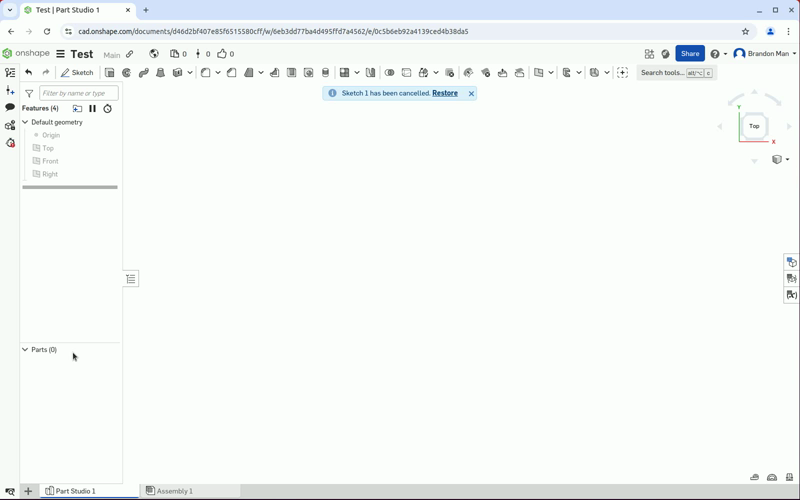
key_down(shift)
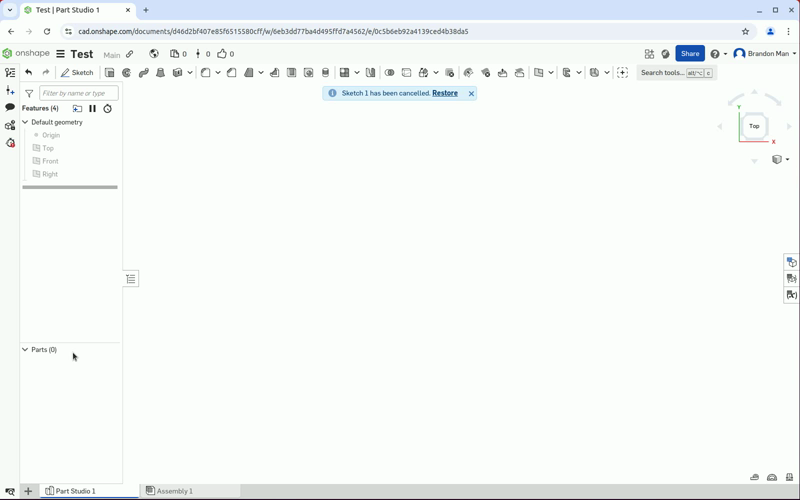
key(up)
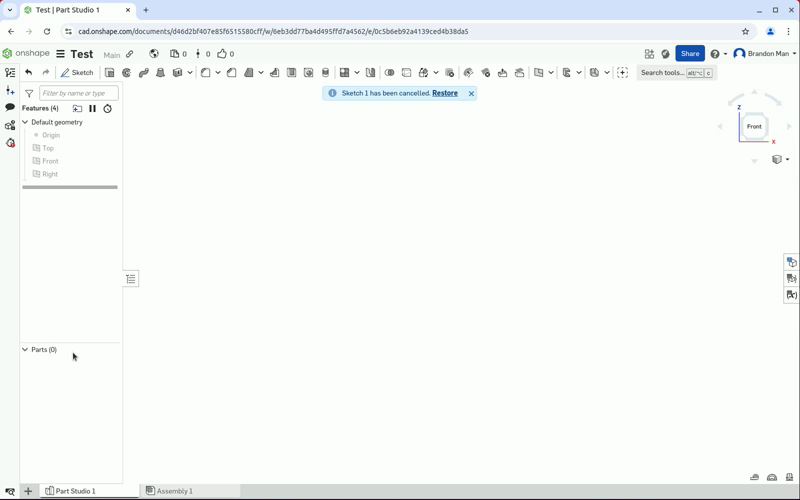
key_up(shift)
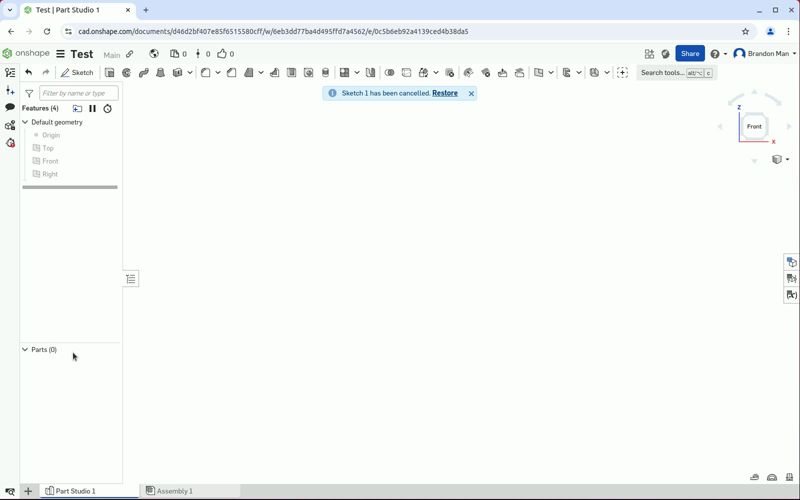
mouse_move(73, 352)
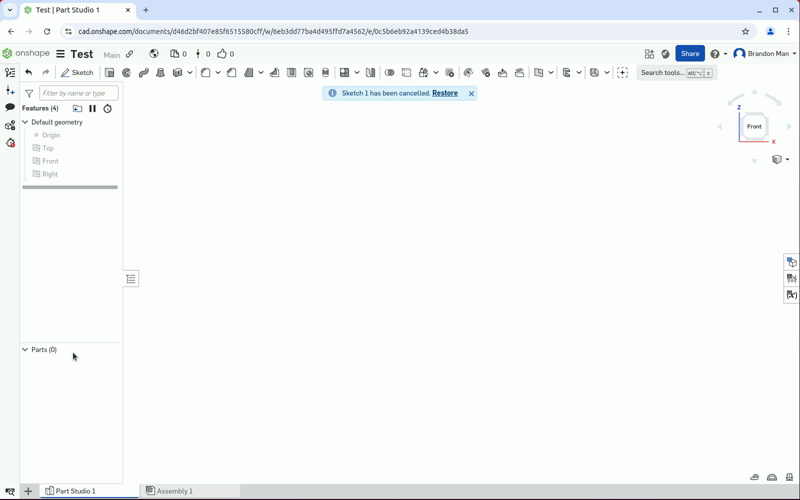
key(shift+y)
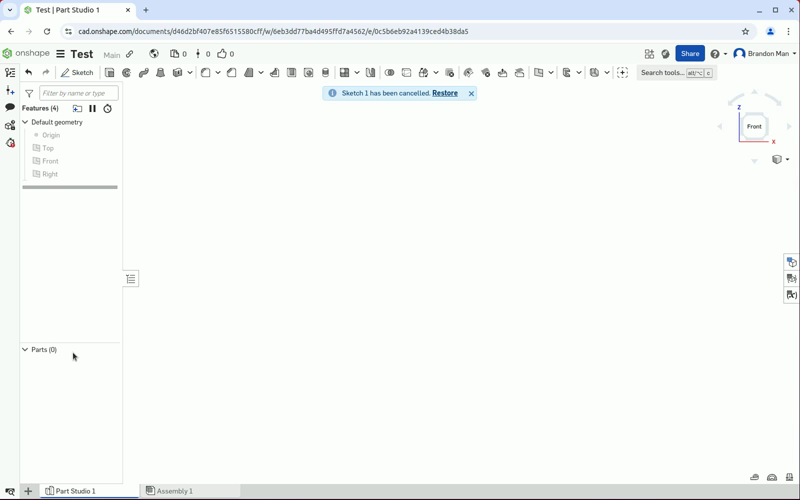
key(shift+s)
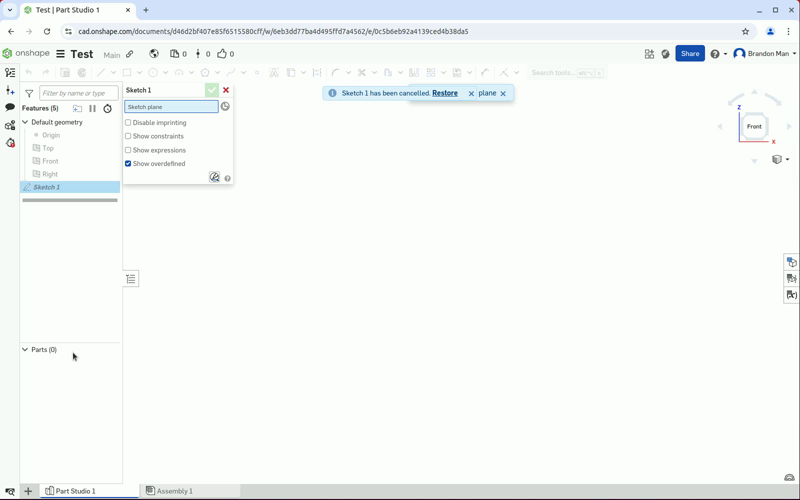
mouse_move(73, 163)
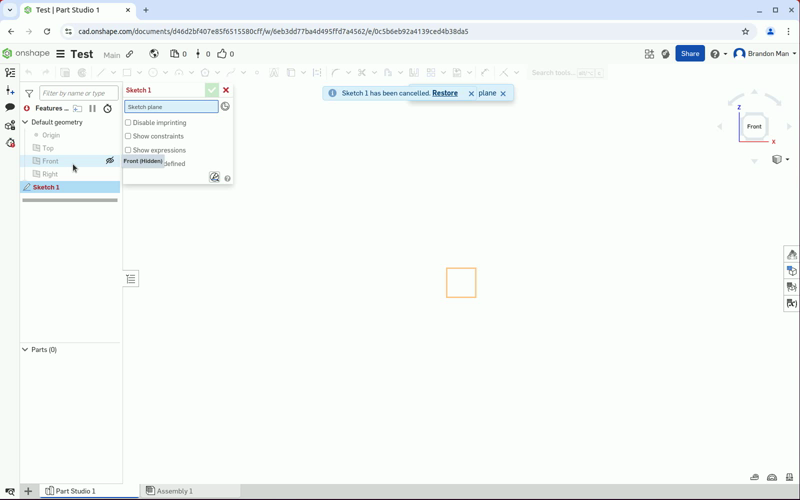
click(73, 163)
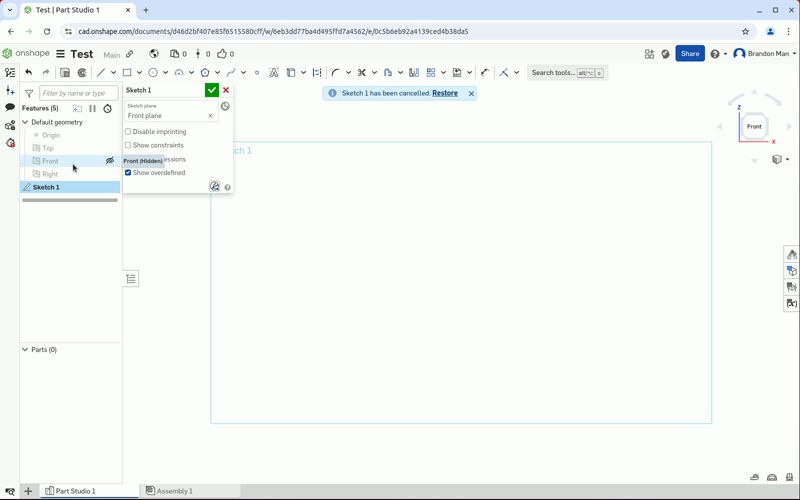
mouse_move(73, 352)
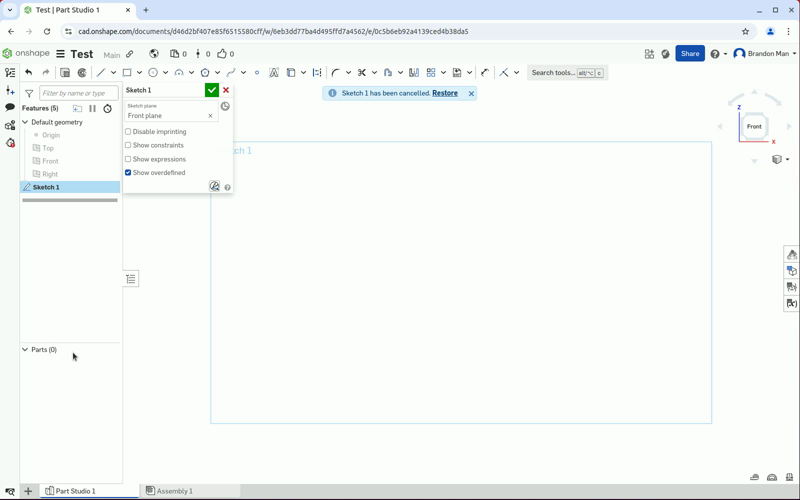
key(y)
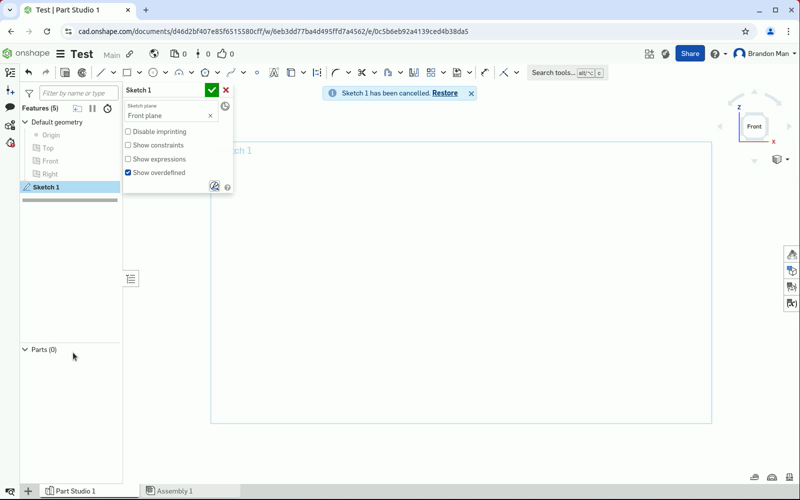
key(c)
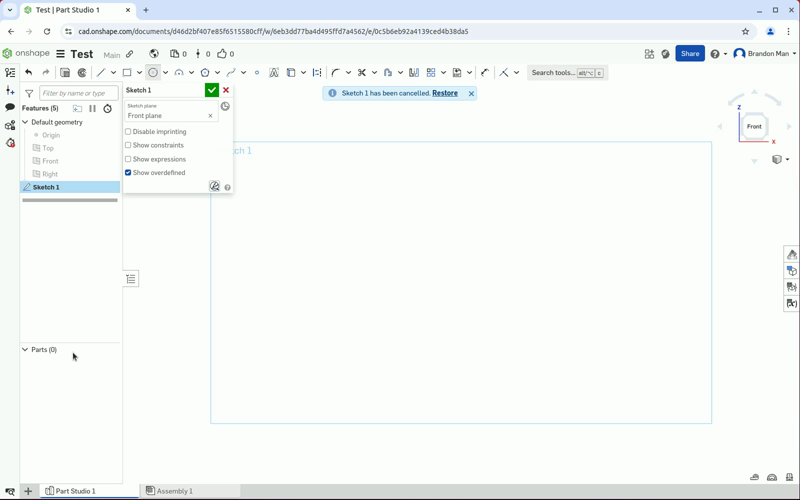
key_down(shift)
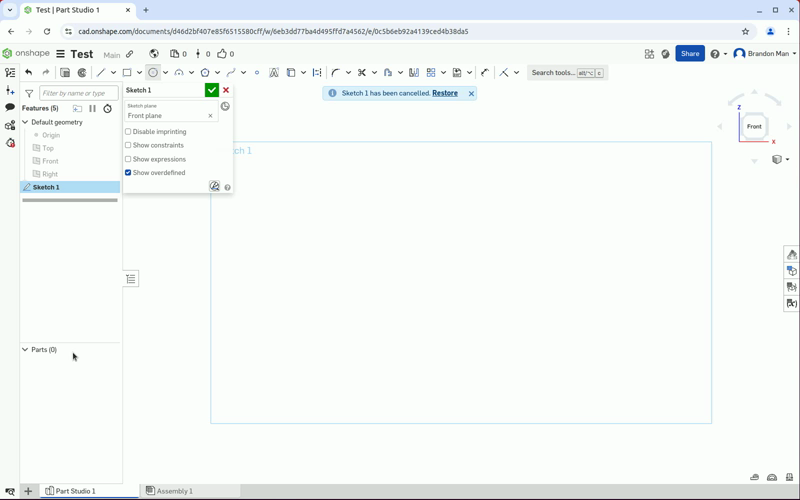
mouse_move(460, 282)
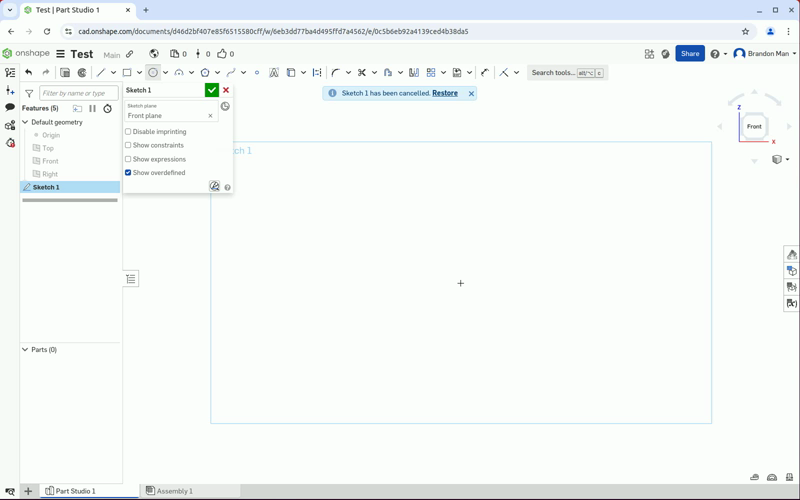
click(460, 282)
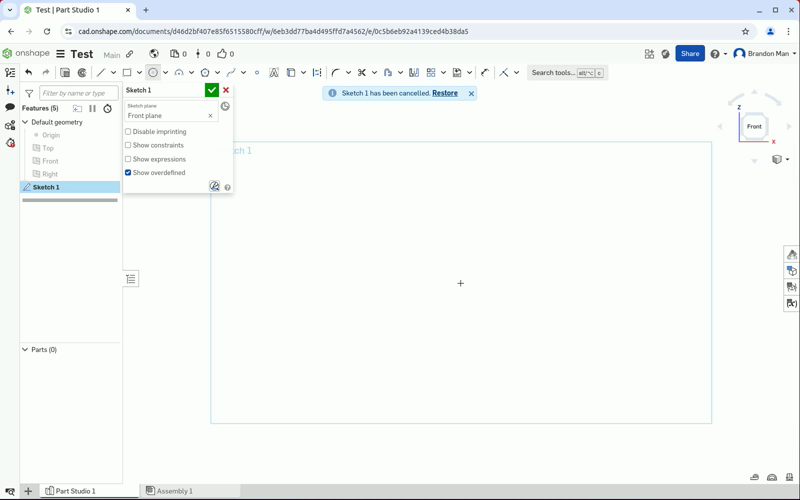
key_up(shift)
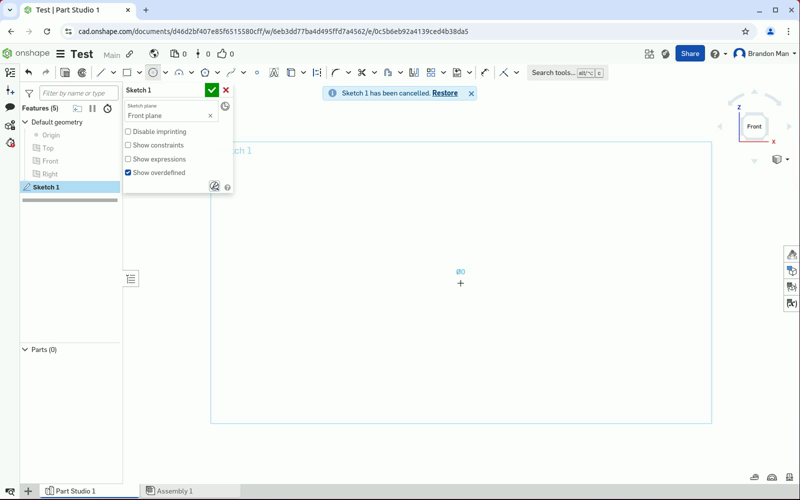
mouse_move(546, 282)
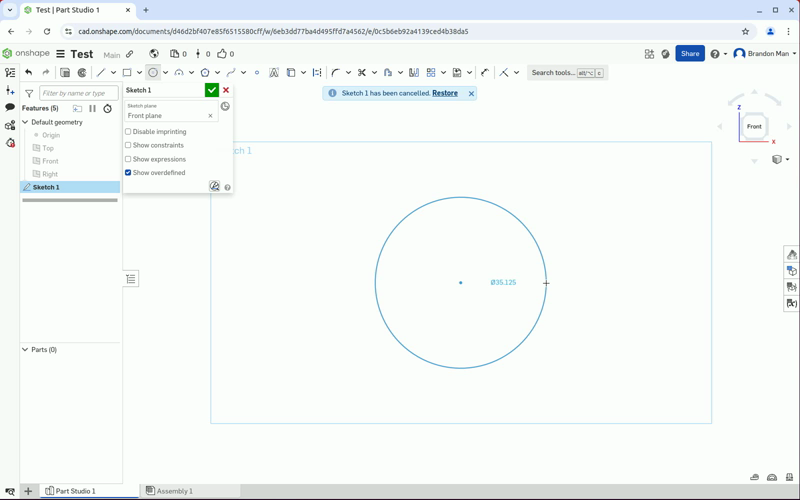
click(546, 282)
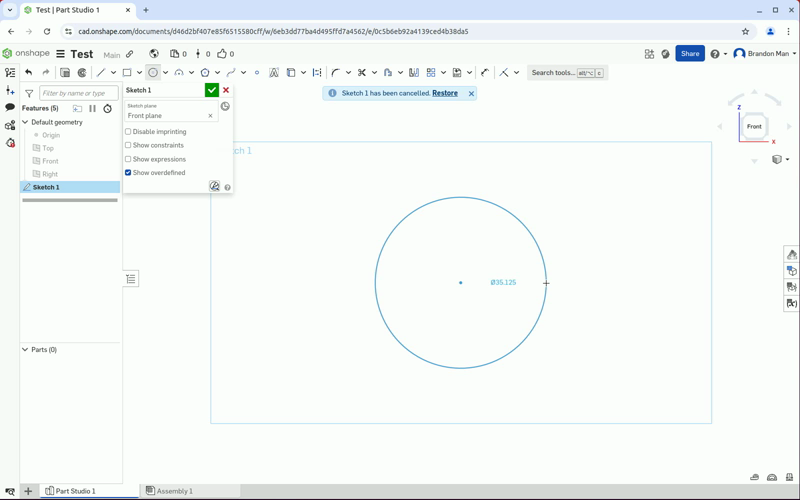
key(esc)
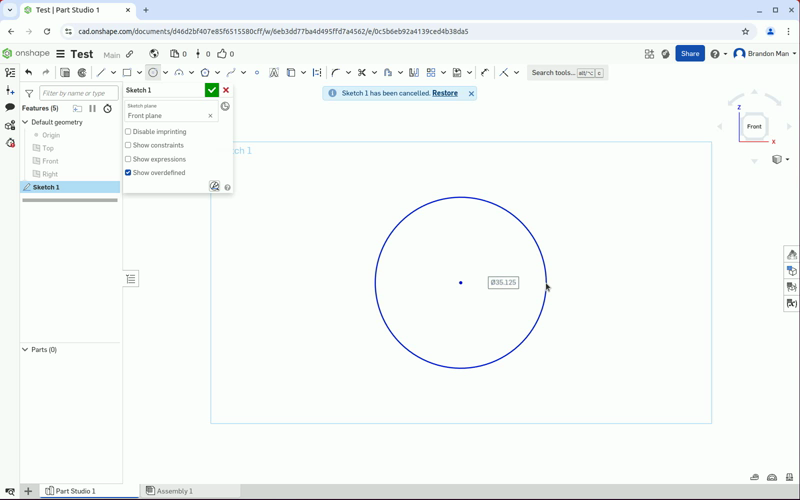
mouse_move(464, 295)
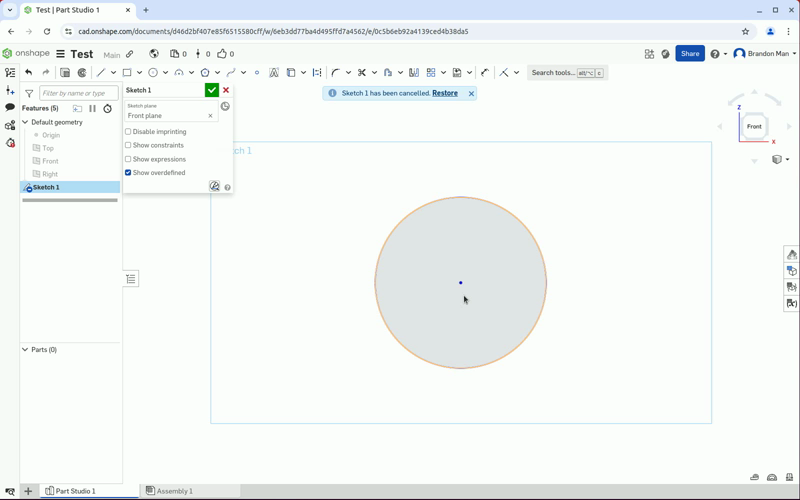
click(464, 295)
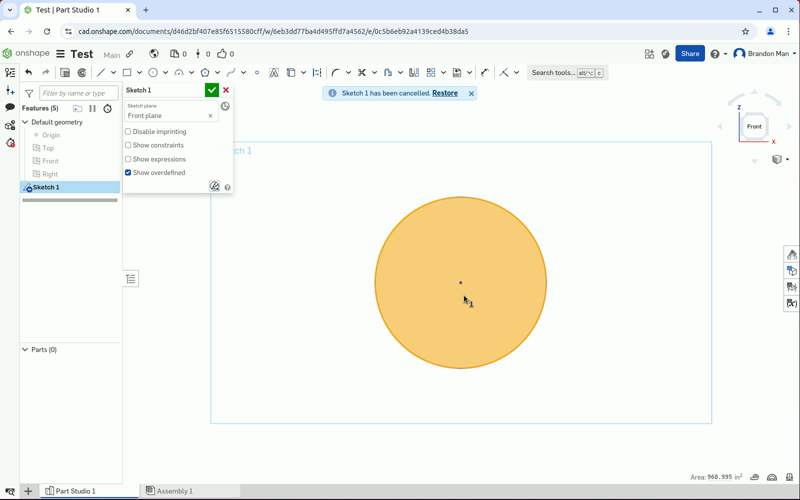
mouse_move(73, 352)
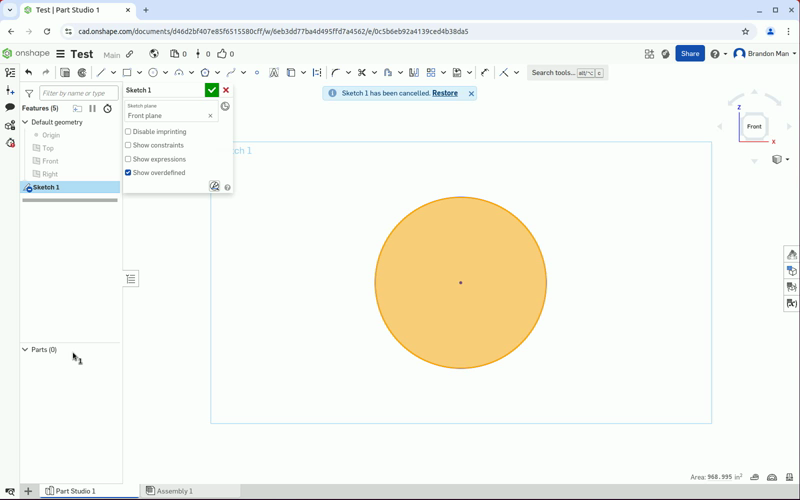
key(shift+y)
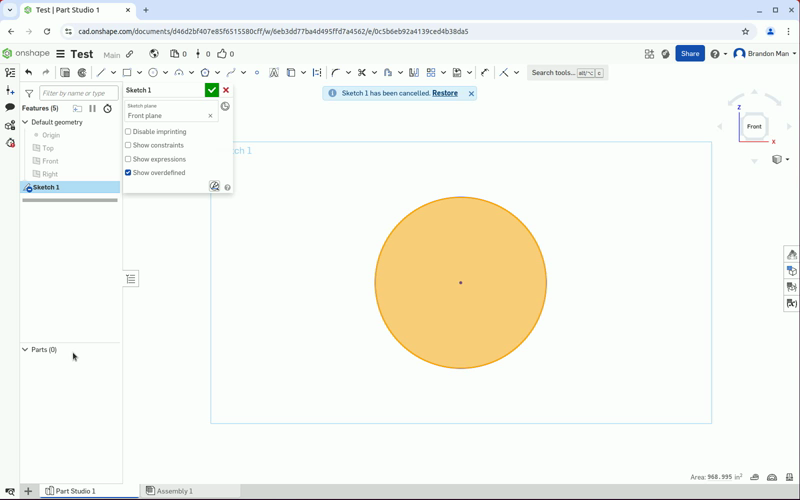
key(shift+e)
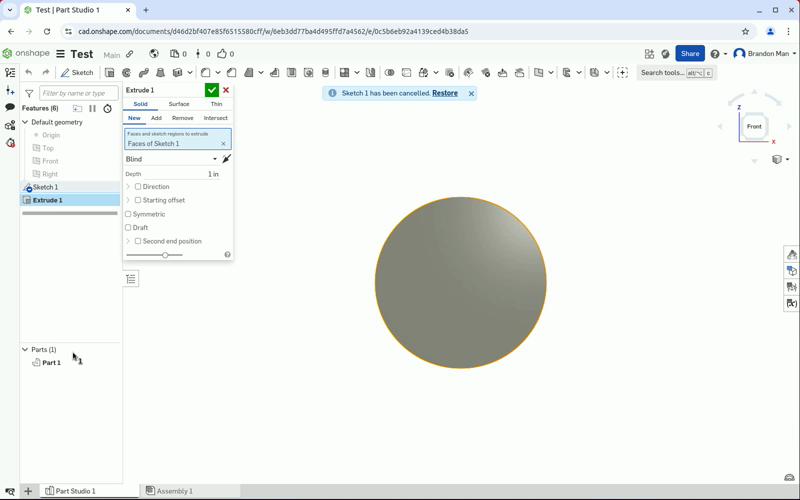
mouse_move(143, 106)
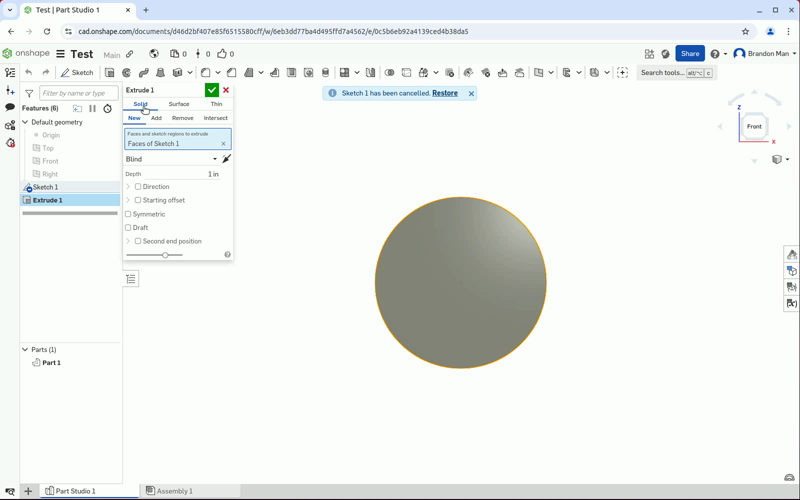
click(143, 106)
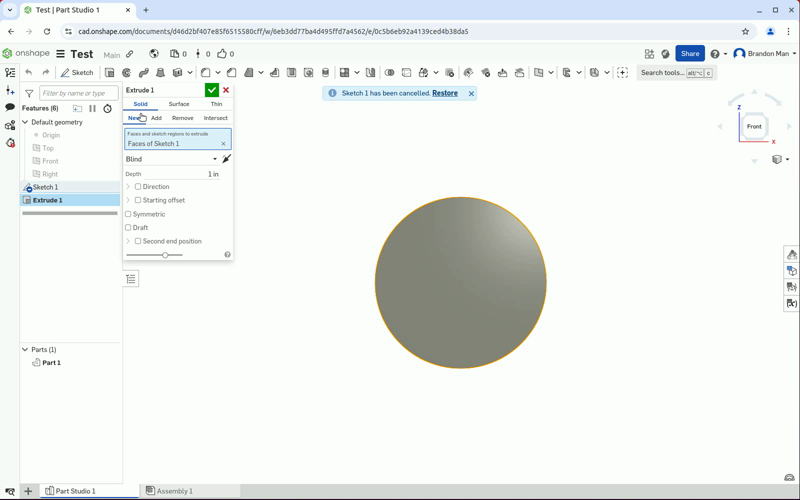
mouse_move(137, 120)
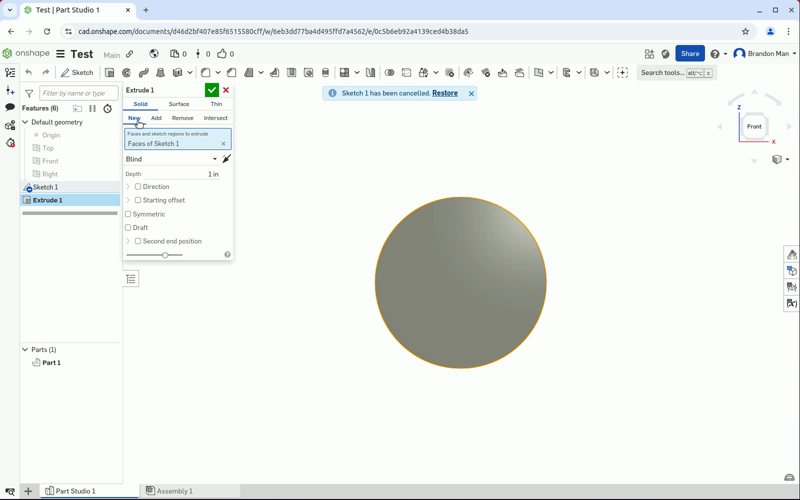
click(137, 120)
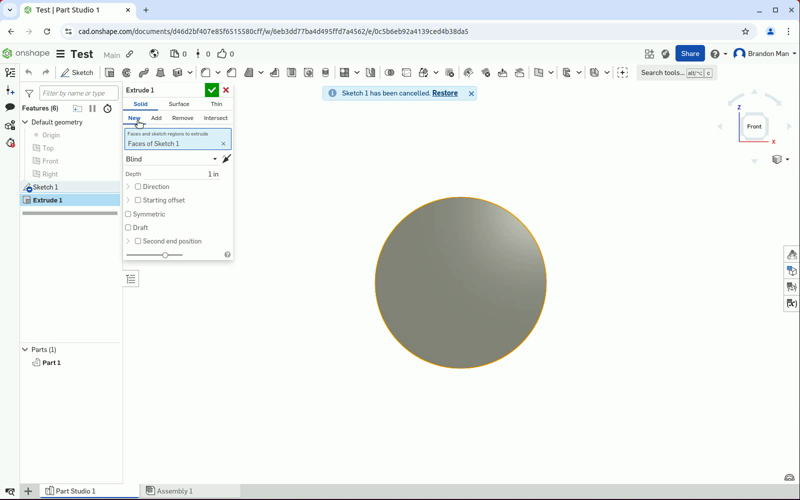
key(tab, 4)
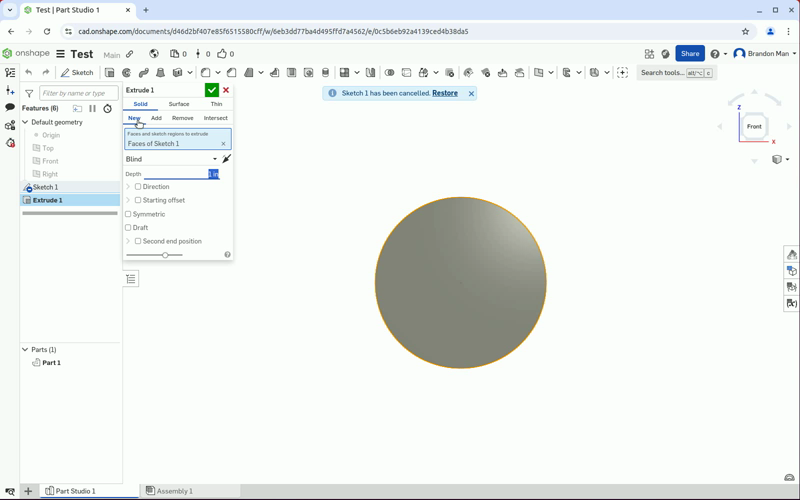
text(2.407)
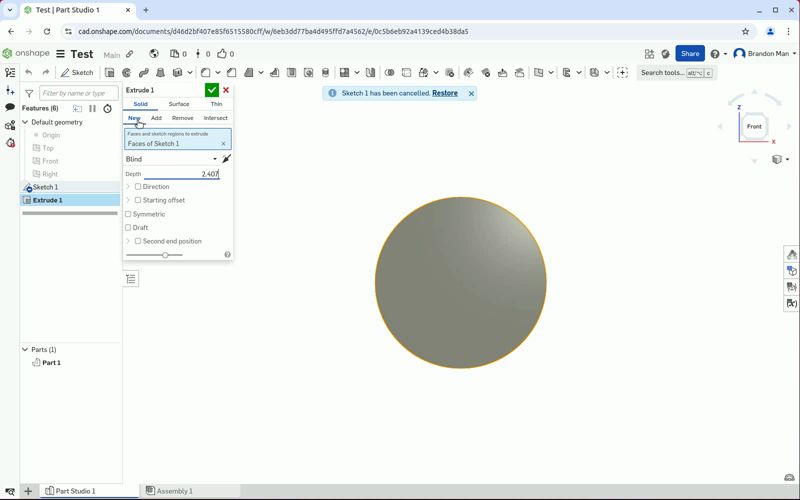
key(enter)
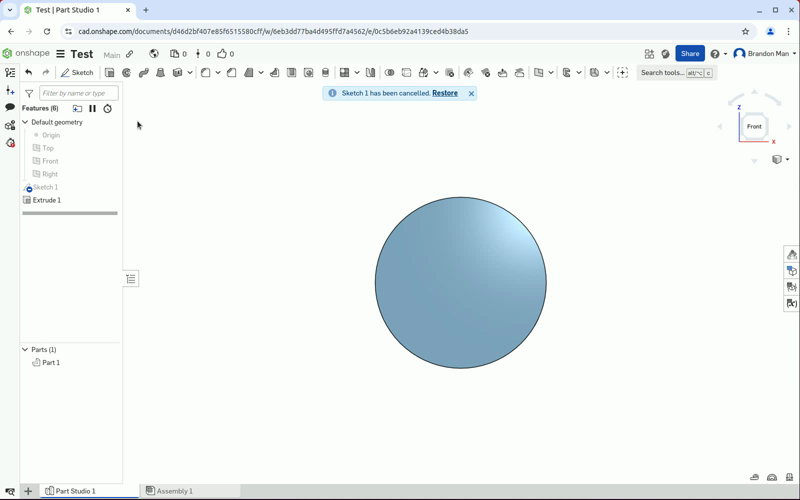
key(shift+h)
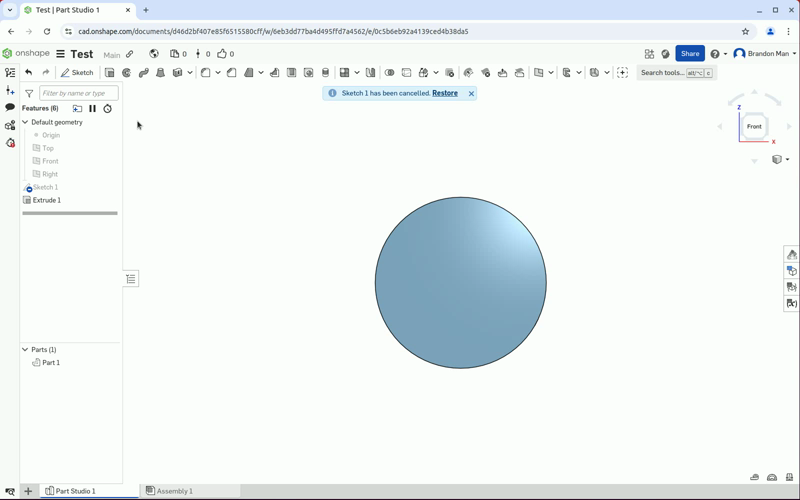
key(shift+h)
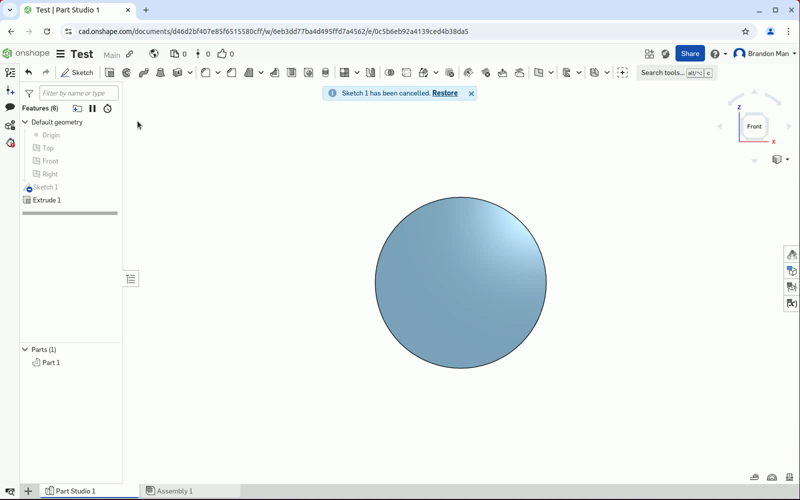
mouse_move(73, 189)
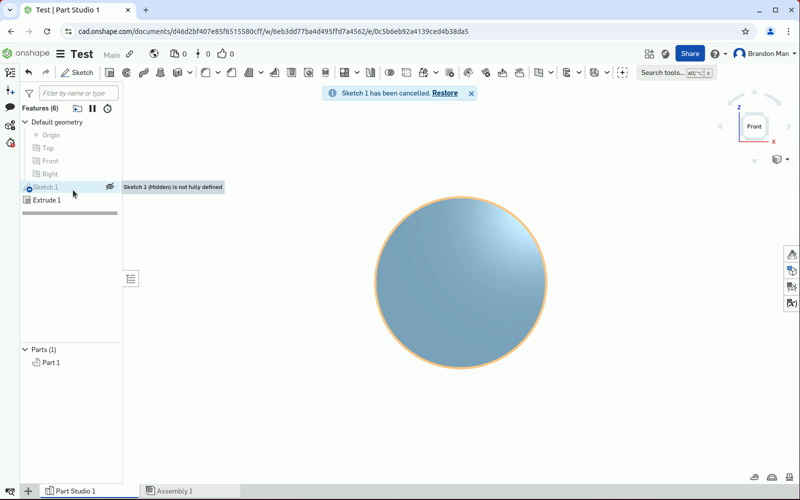
click(73, 189)
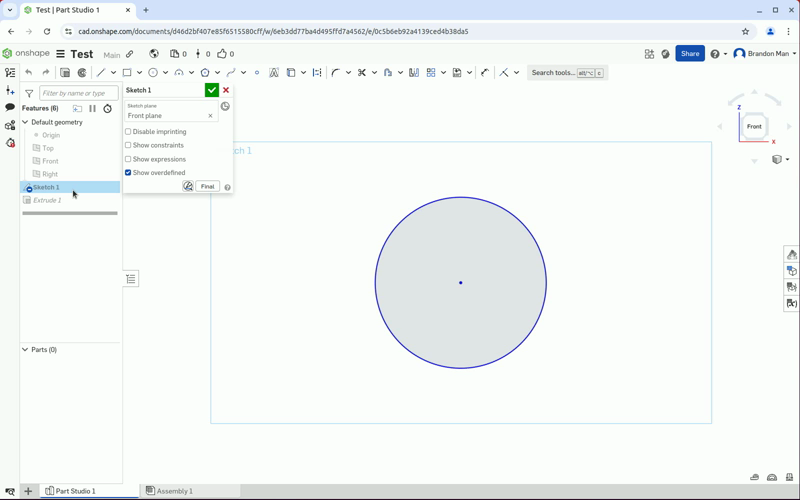
mouse_move(229, 92)
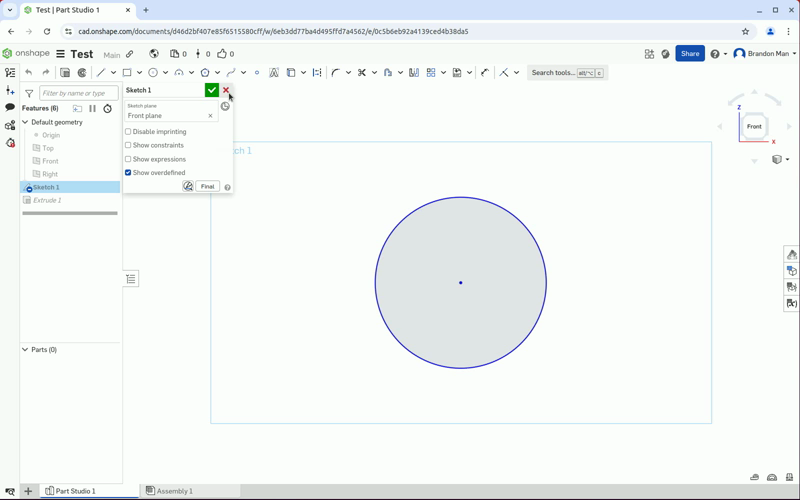
click(229, 92)
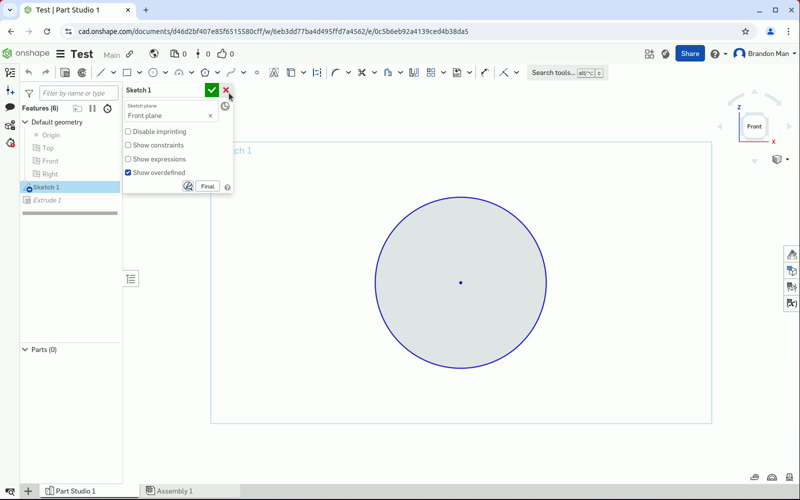
key(shift+s)
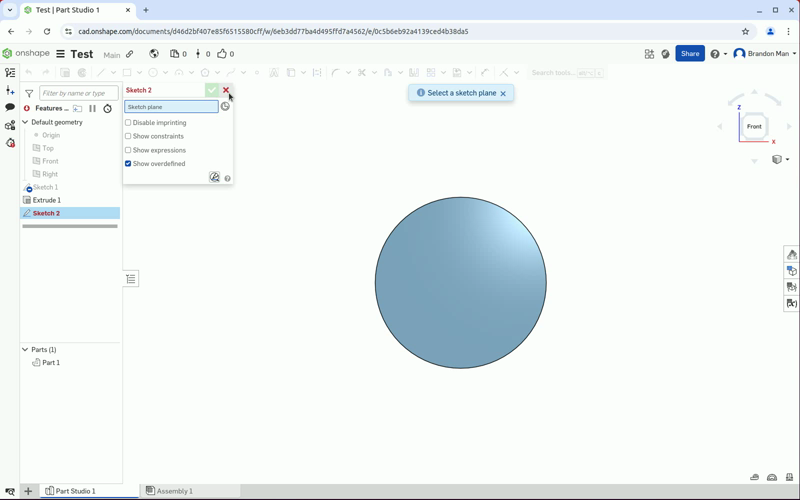
mouse_move(73, 163)
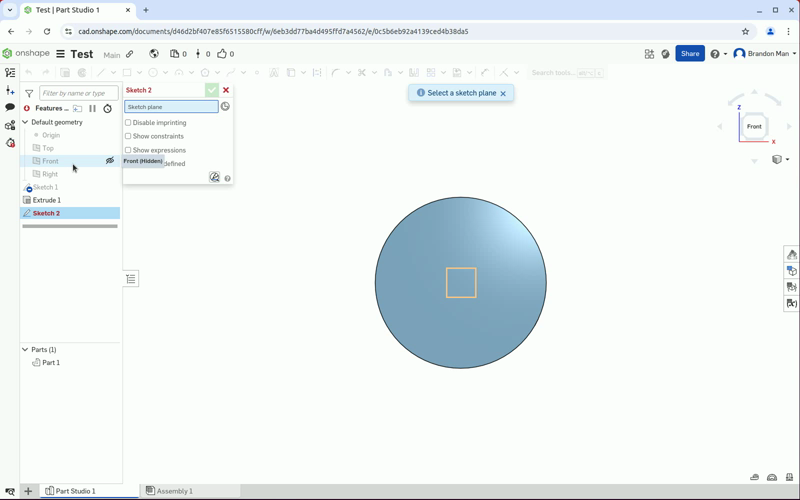
click(73, 163)
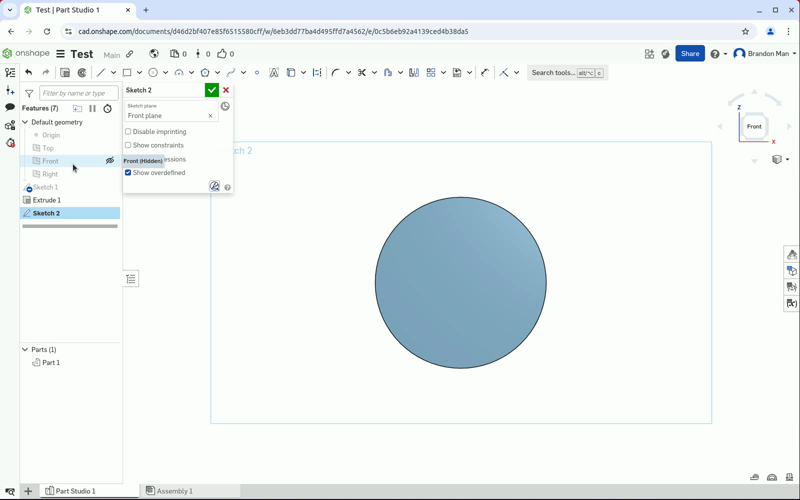
mouse_move(73, 352)
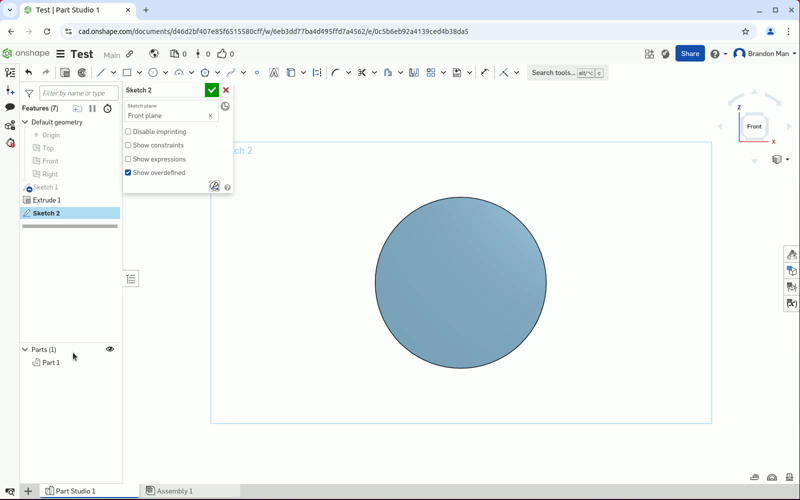
key(y)
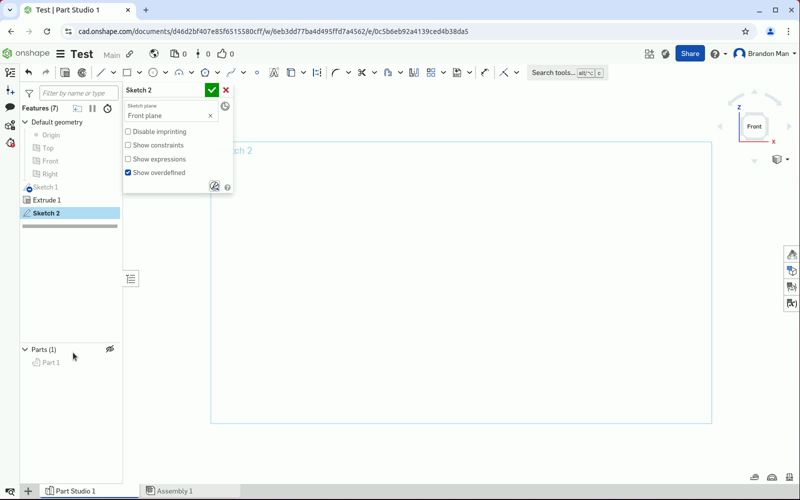
key(a)
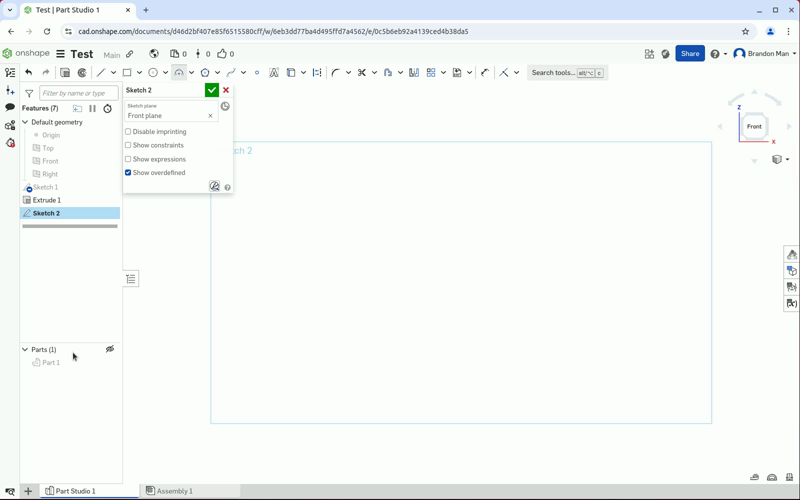
key_down(shift)
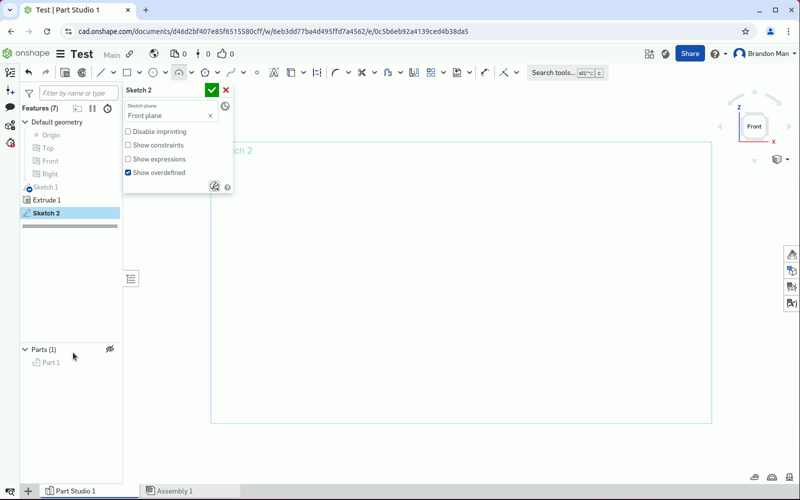
mouse_move(425, 205)
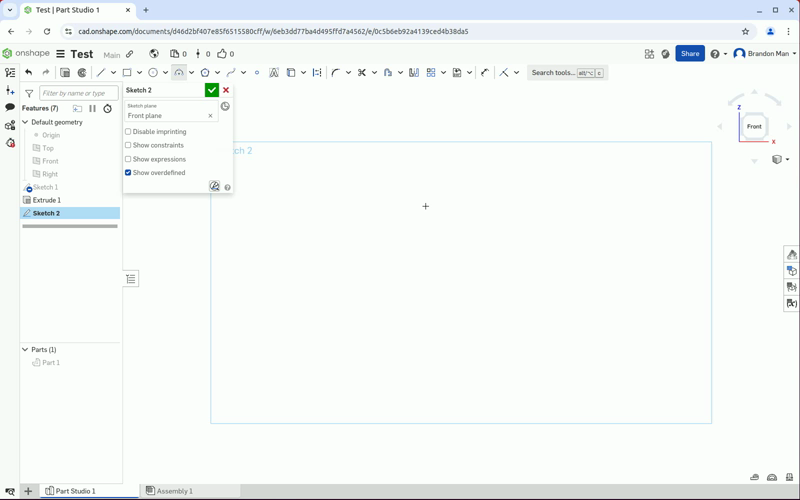
click(425, 205)
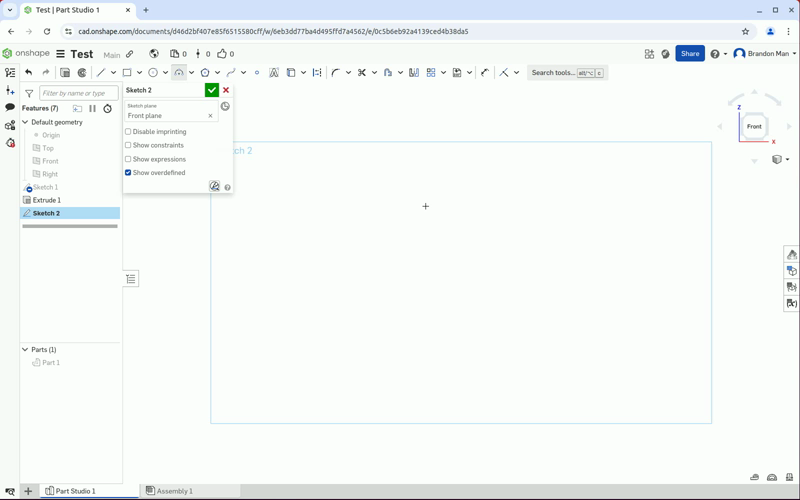
key_up(shift)
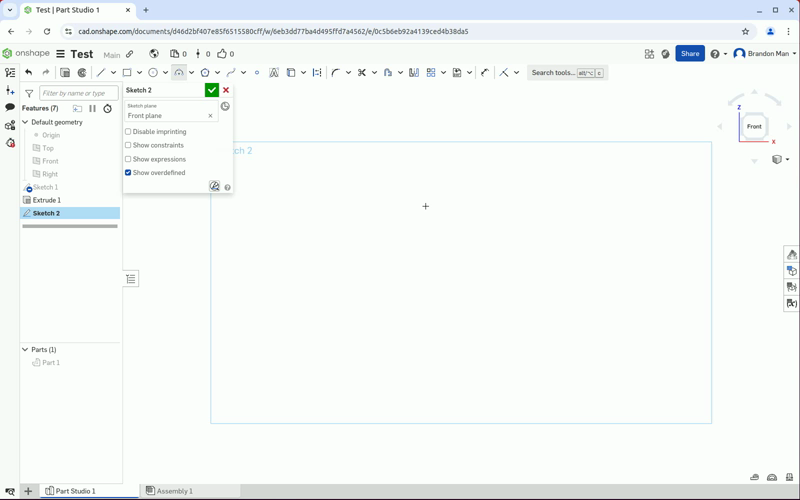
key_down(shift)
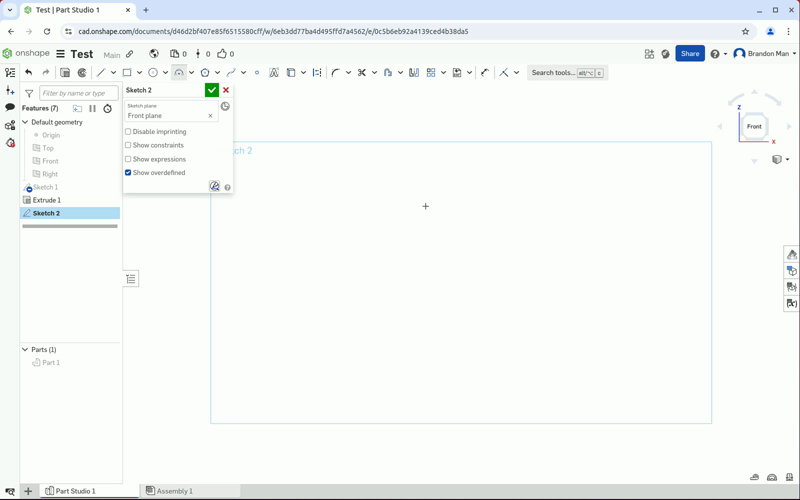
mouse_move(496, 205)
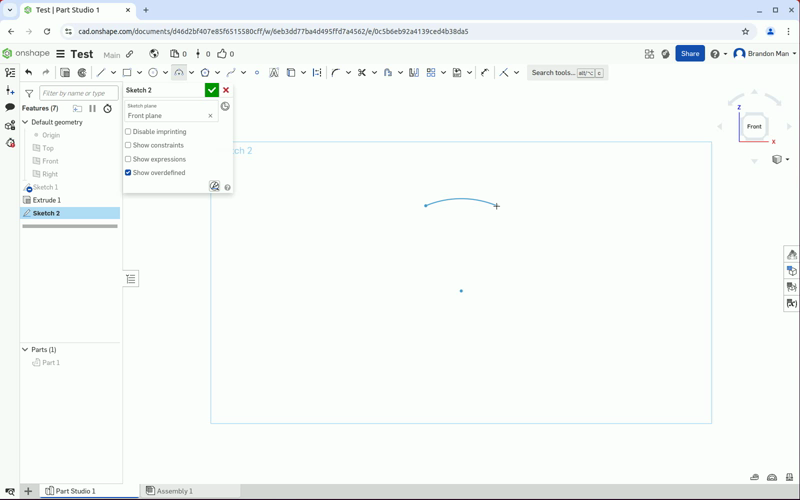
click(496, 205)
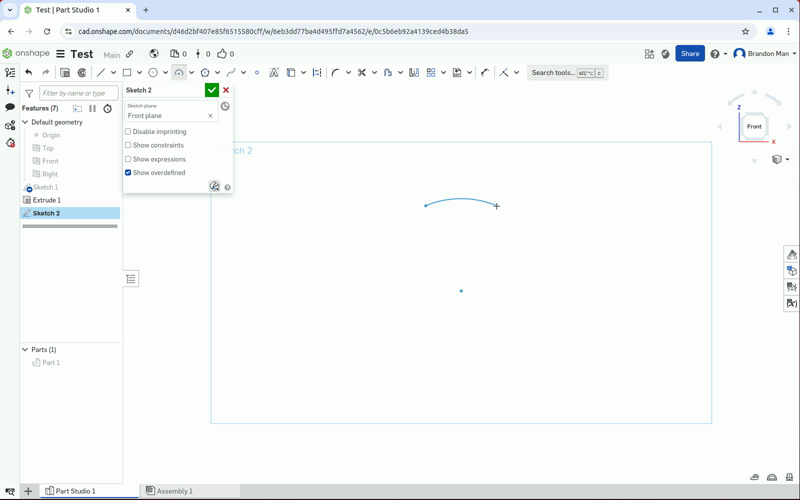
mouse_move(461, 197)
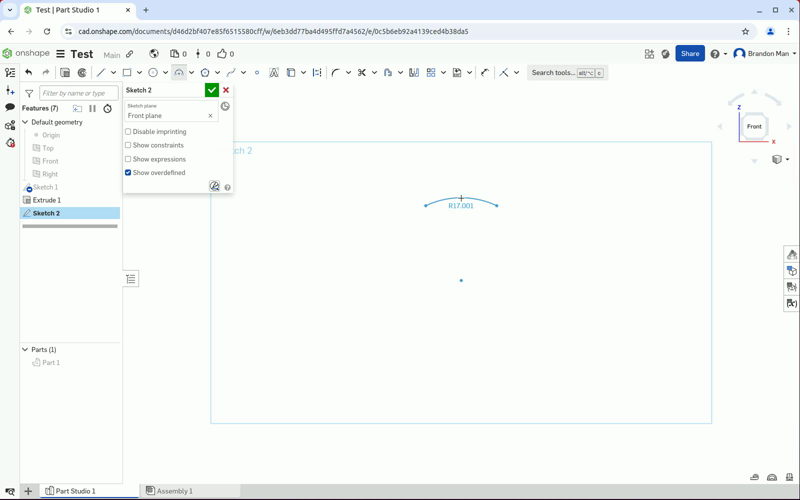
click(461, 197)
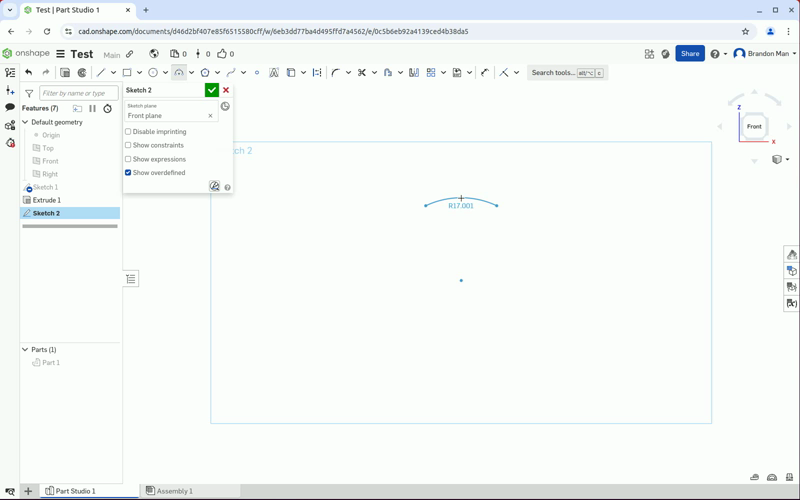
key_up(shift)
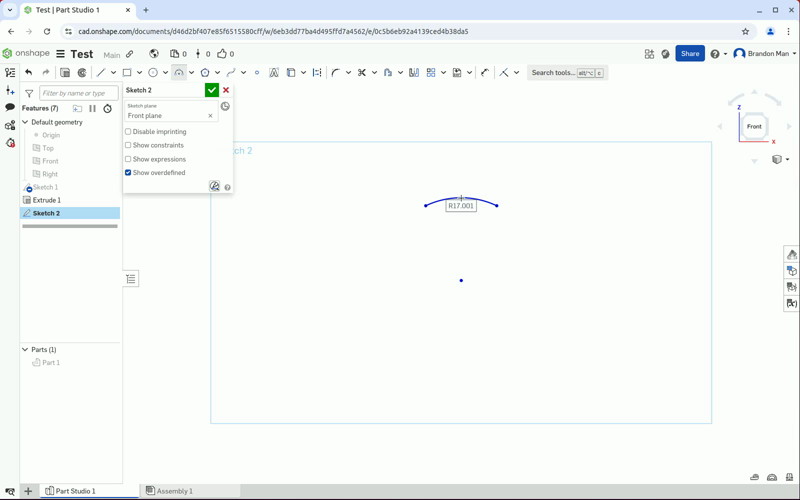
mouse_move(496, 205)
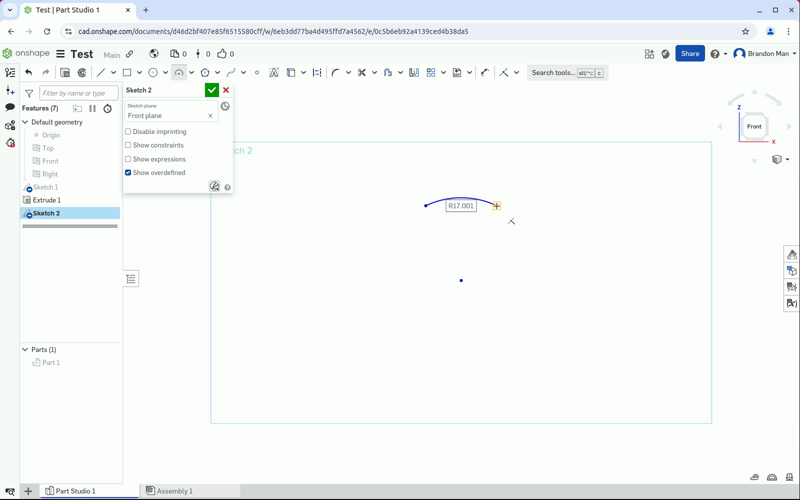
click(496, 205)
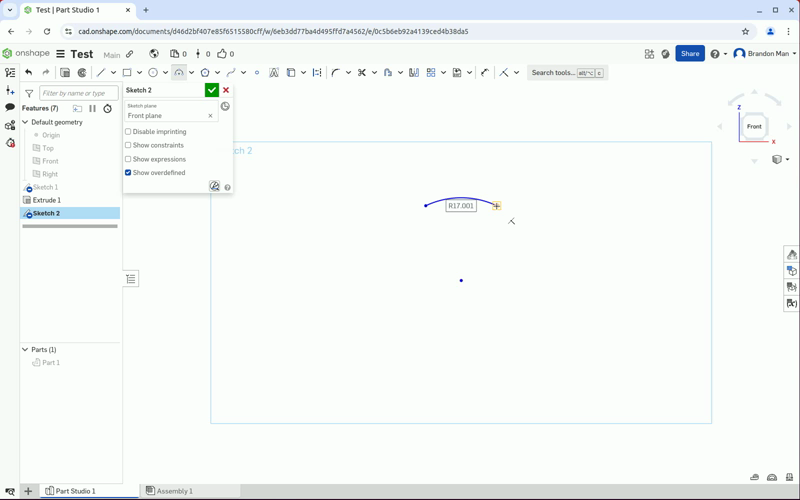
key_down(shift)
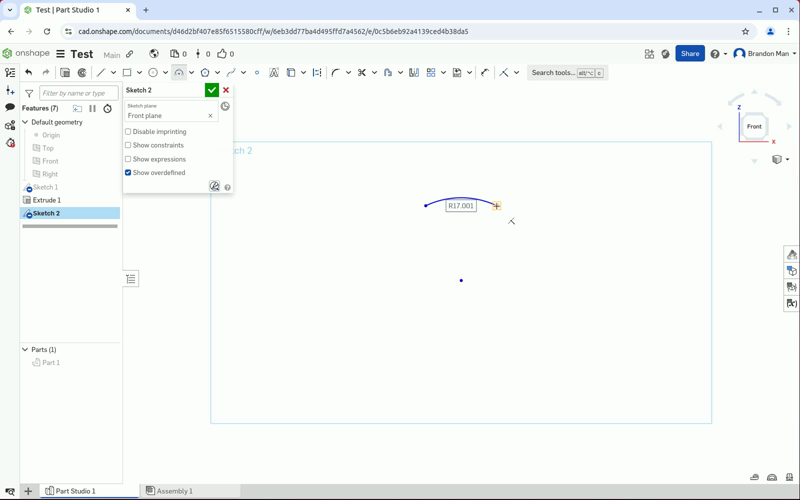
mouse_move(485, 186)
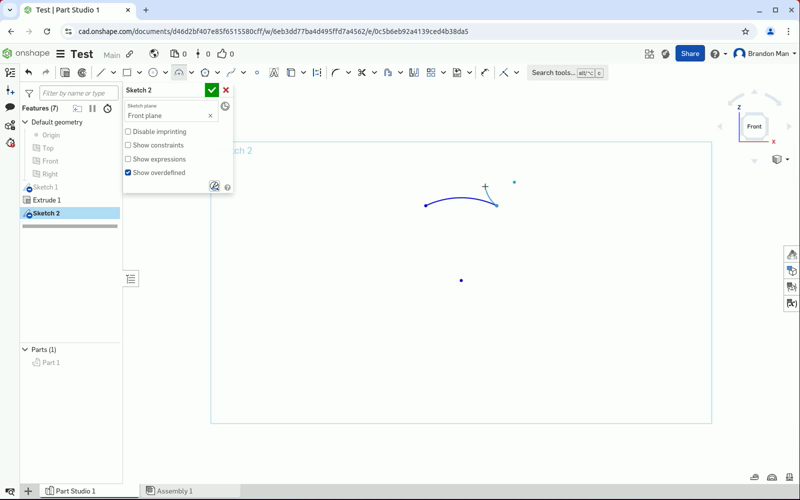
click(485, 186)
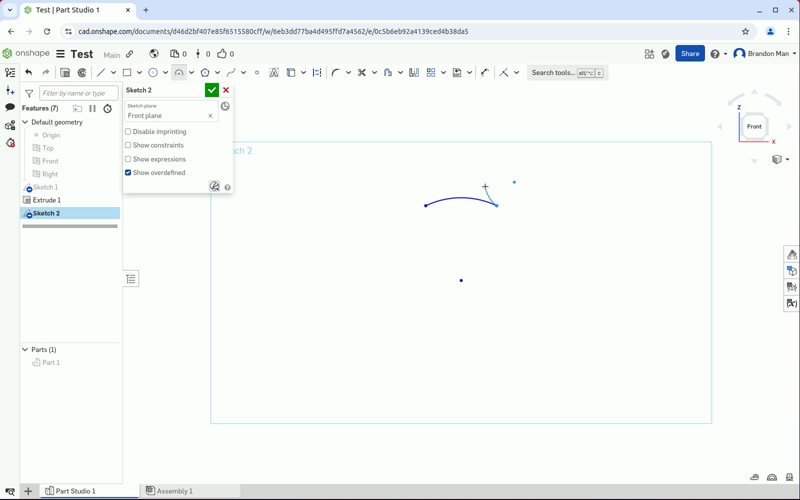
mouse_move(487, 197)
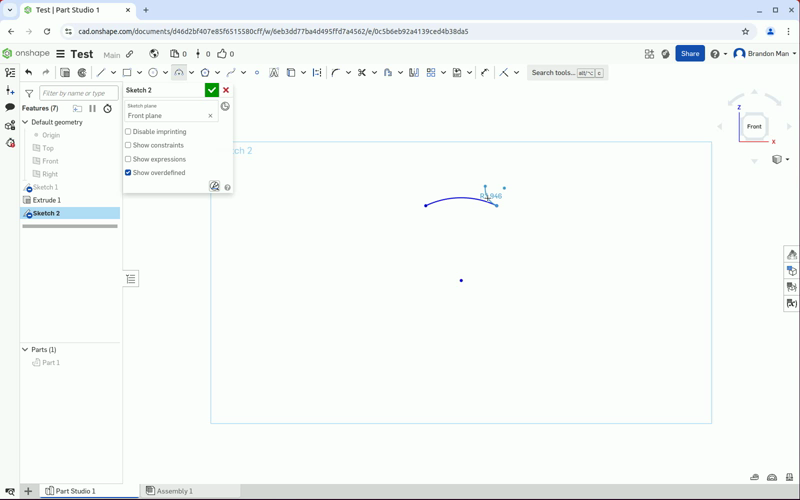
click(487, 197)
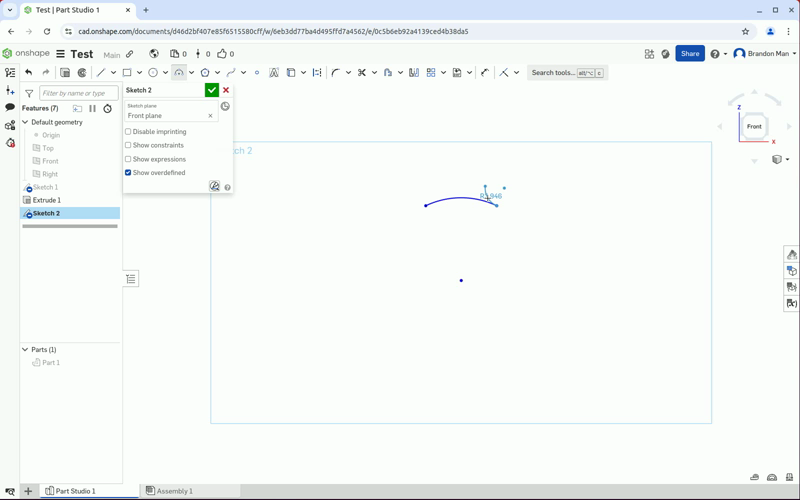
key_up(shift)
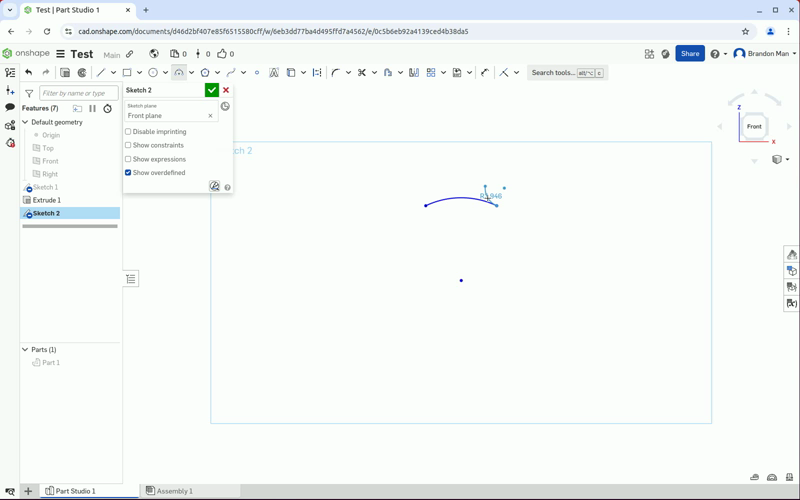
key(esc)
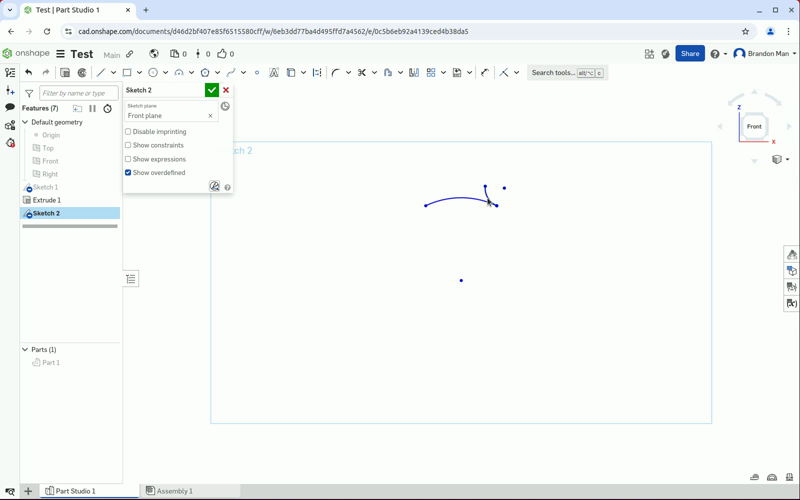
key(l)
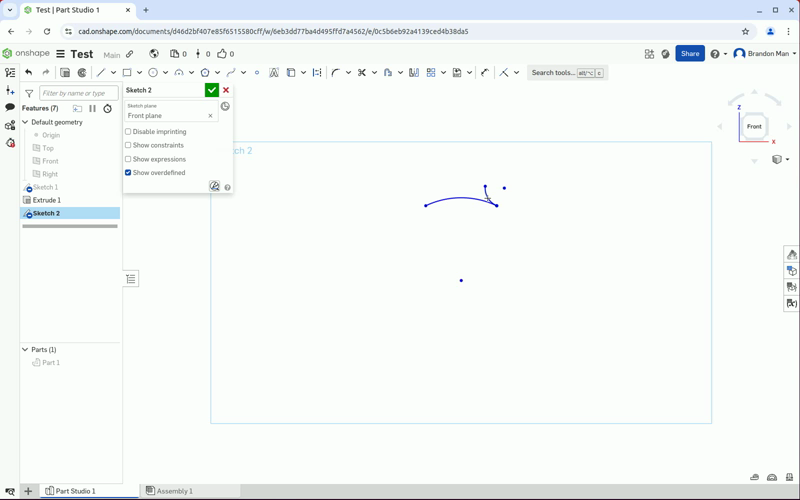
mouse_move(485, 186)
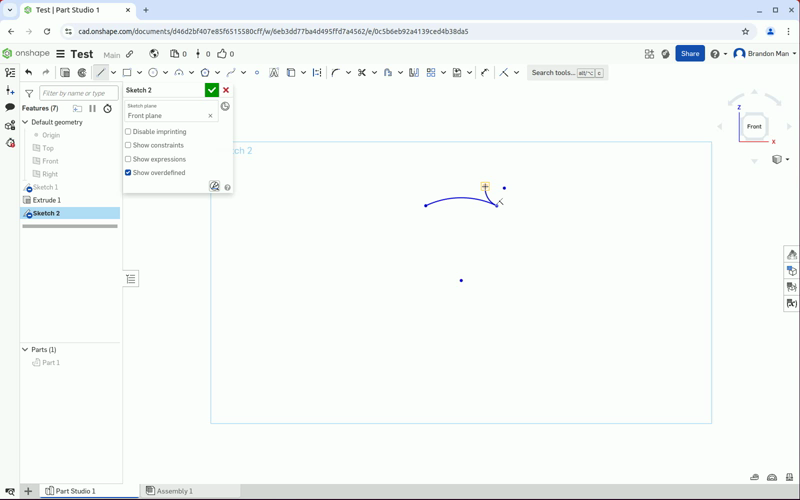
click(485, 186)
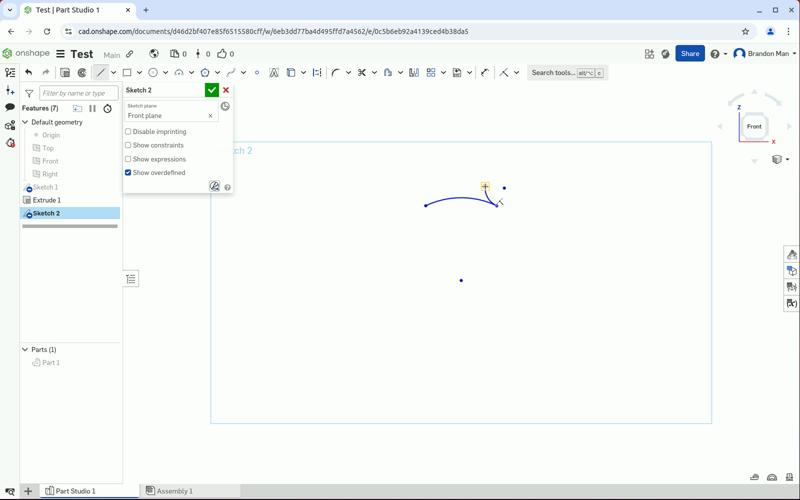
key_down(shift)
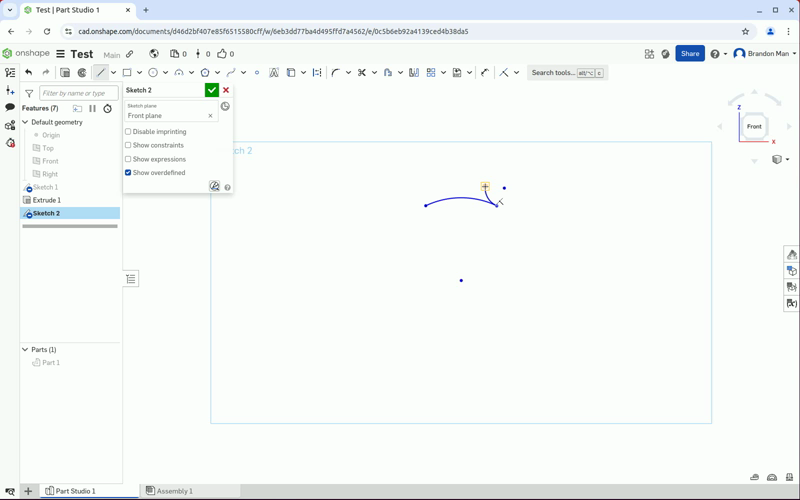
mouse_move(515, 186)
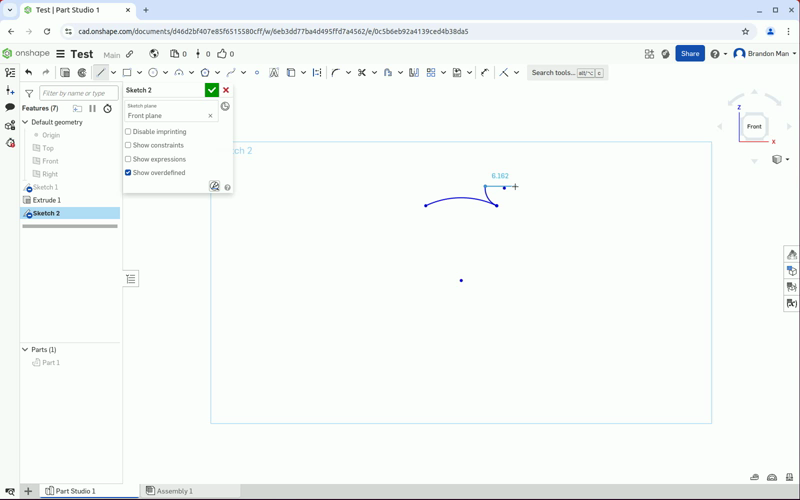
mouse_move(465, 186)
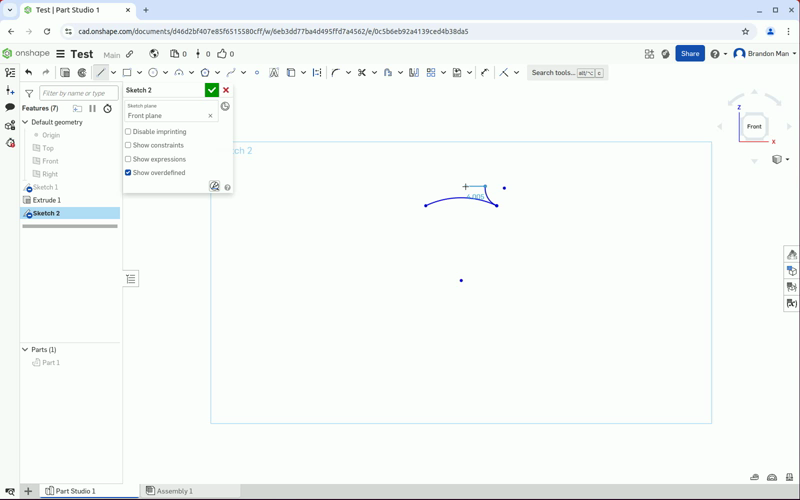
click(465, 186)
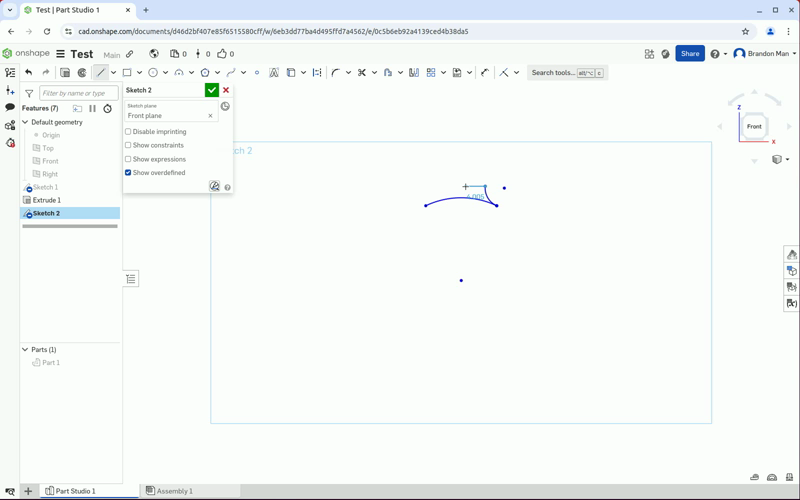
key_up(shift)
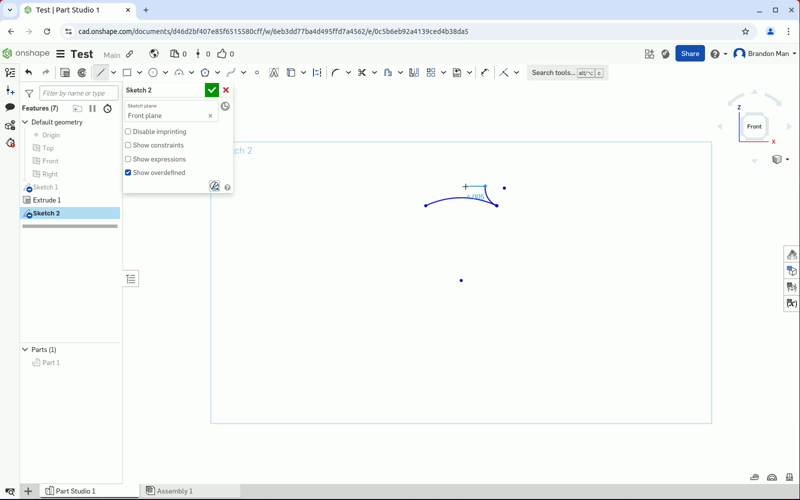
key_down(shift)
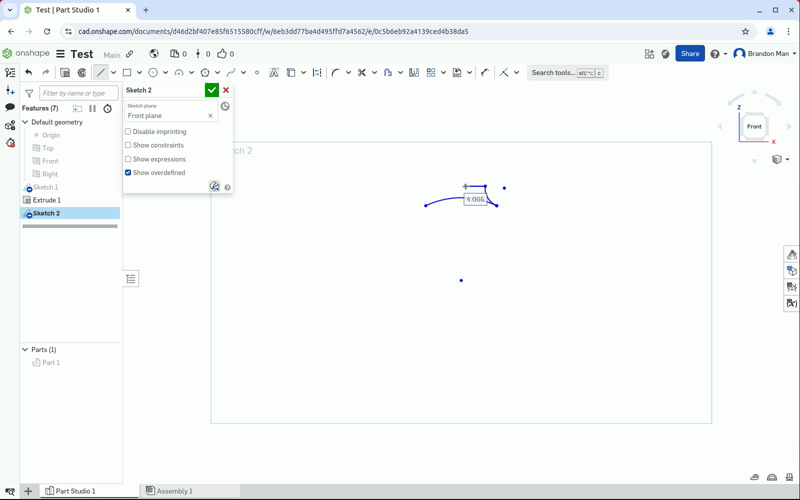
mouse_move(495, 186)
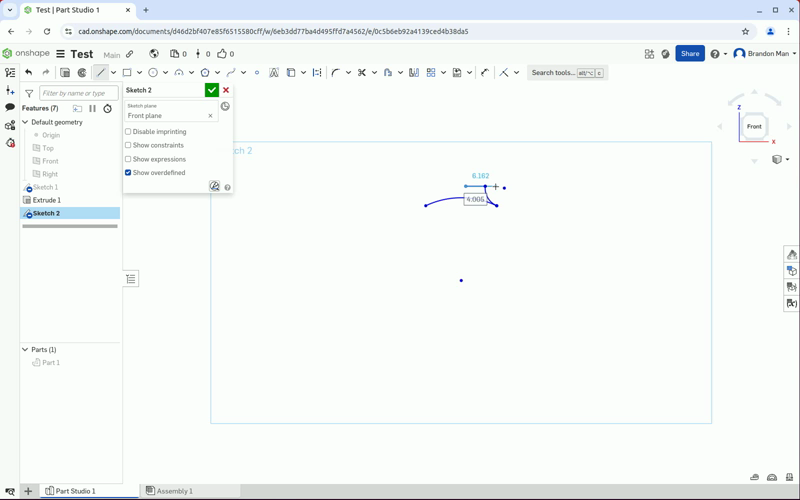
mouse_move(461, 186)
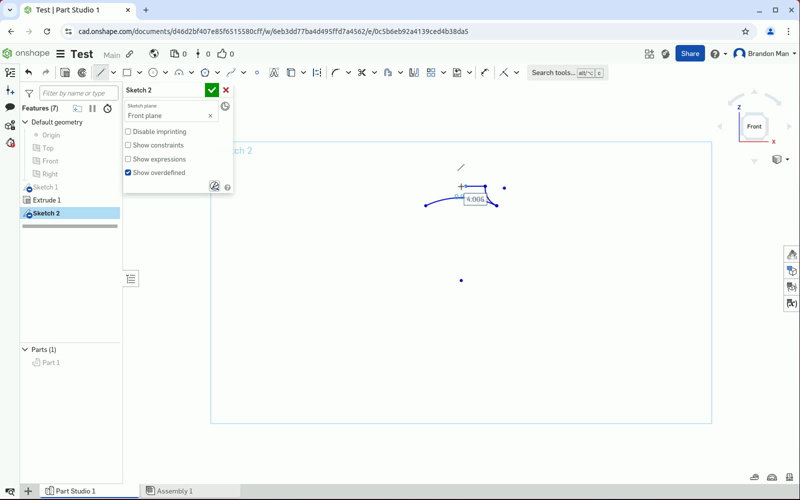
scroll(6)
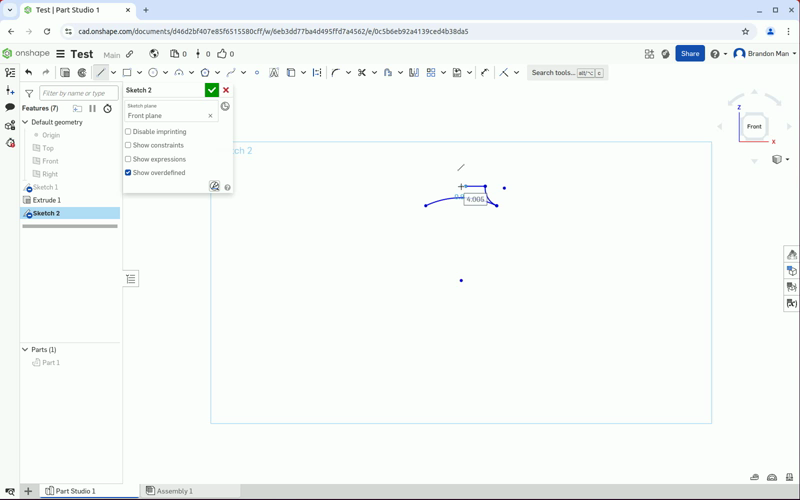
scroll(6)
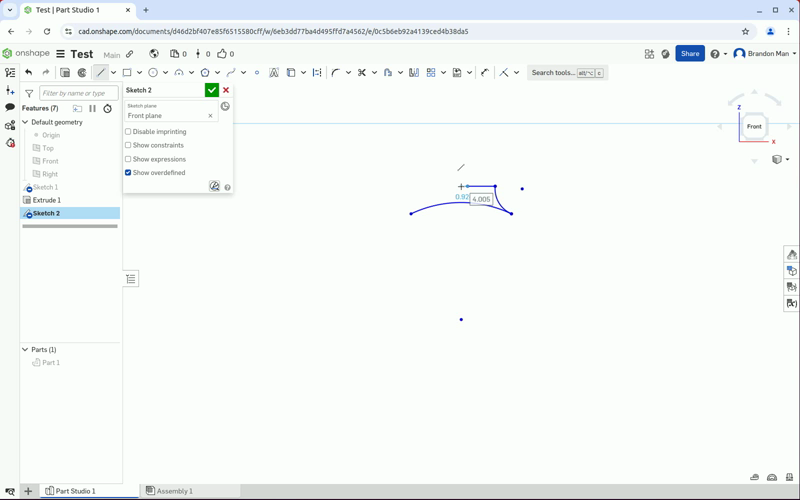
scroll(6)
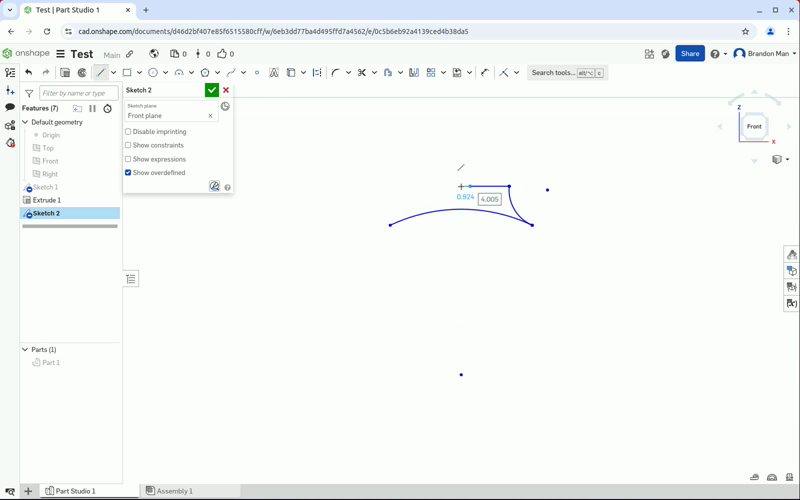
scroll(6)
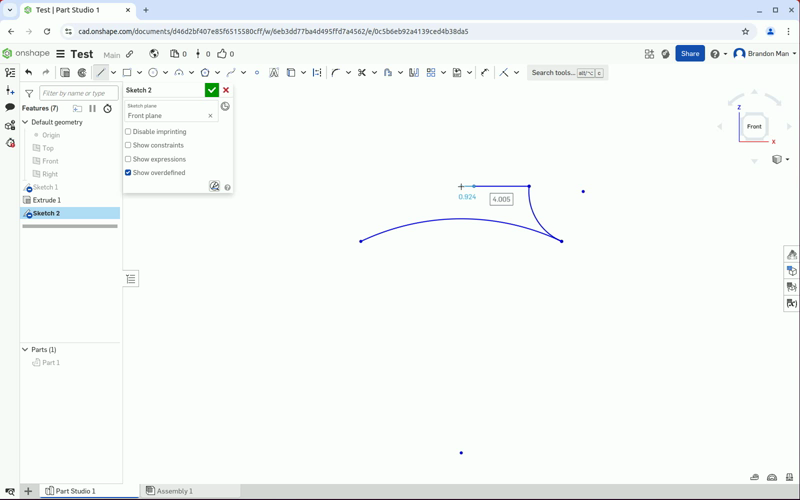
scroll(6)
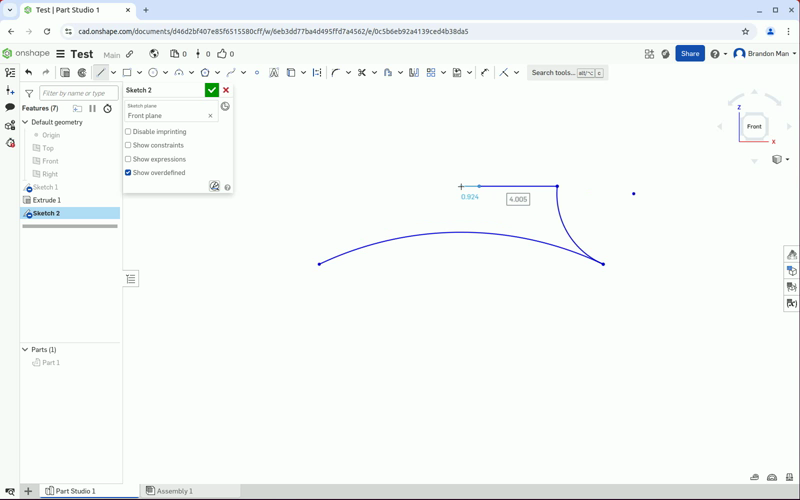
scroll(6)
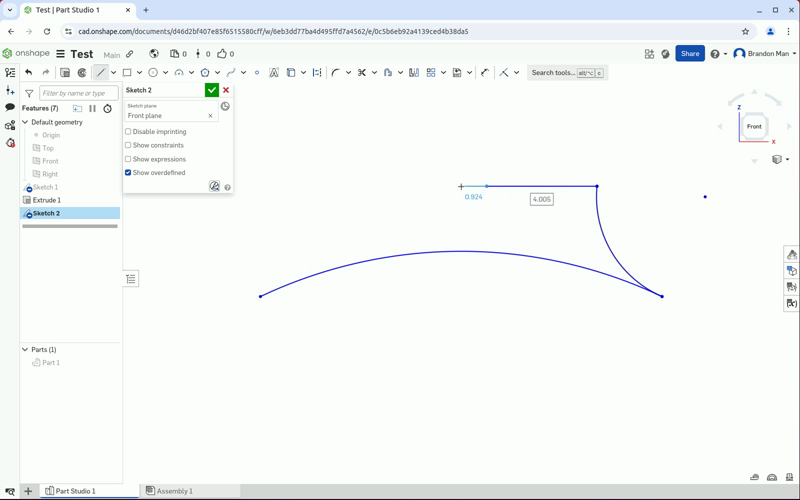
scroll(6)
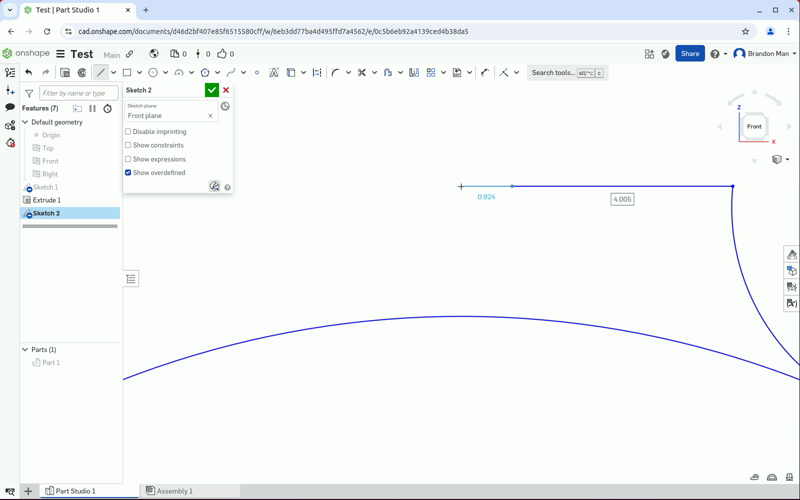
click(461, 186)
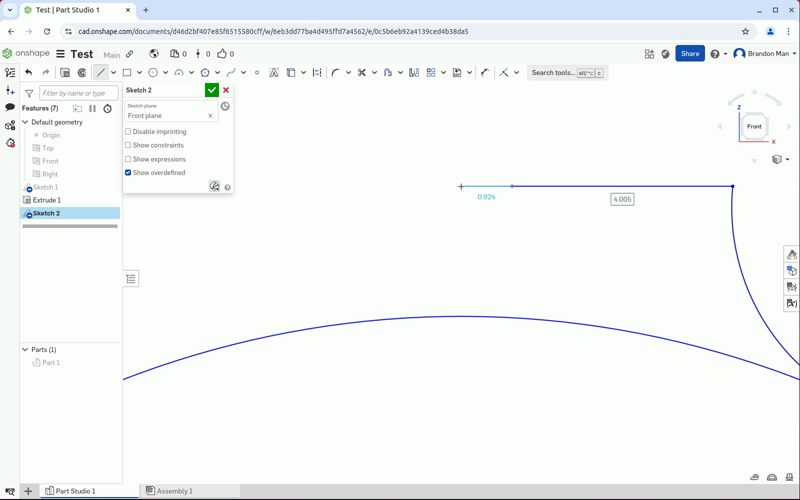
scroll(-6)
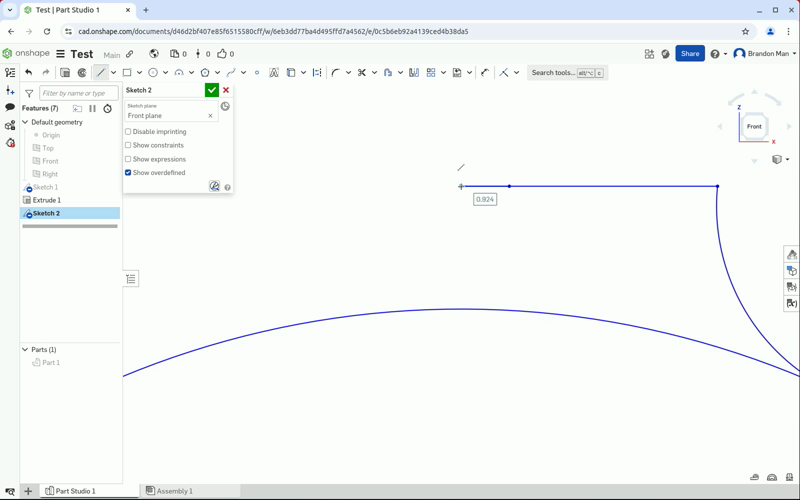
scroll(-6)
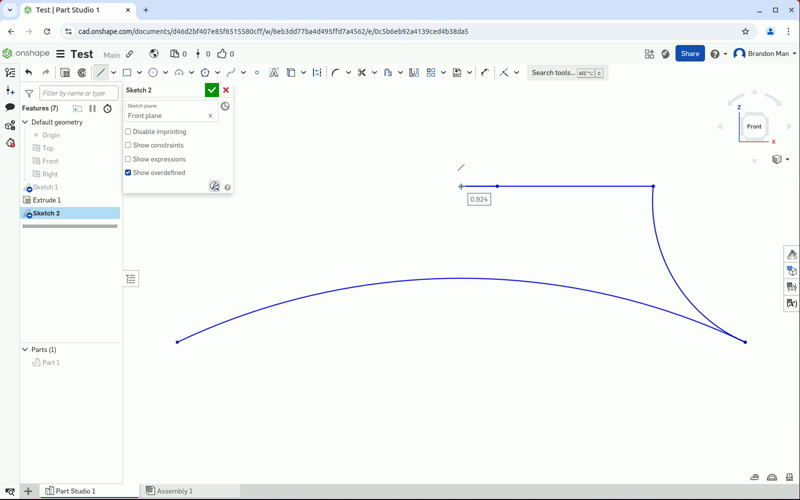
scroll(-6)
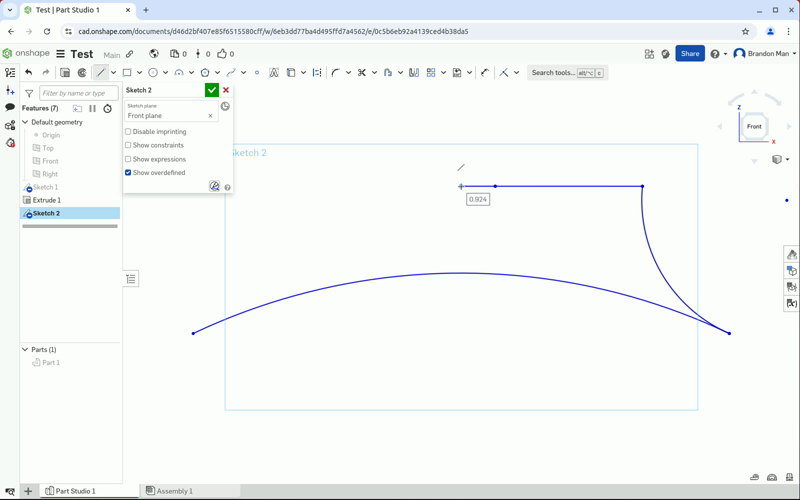
scroll(-6)
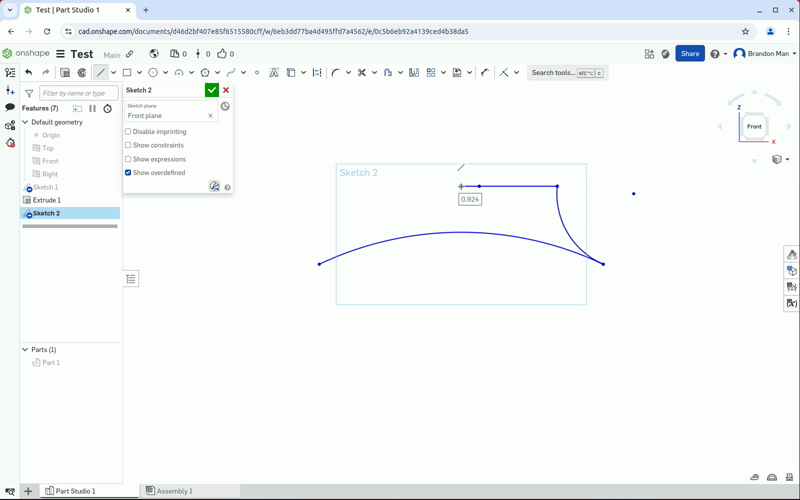
scroll(-6)
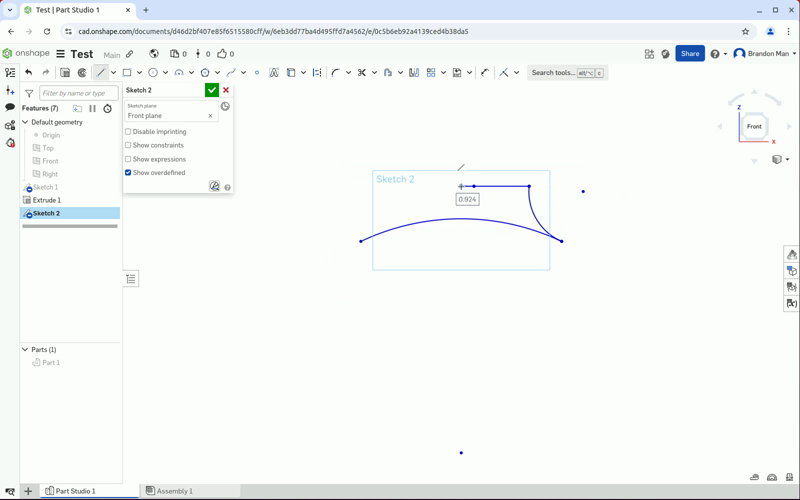
scroll(-6)
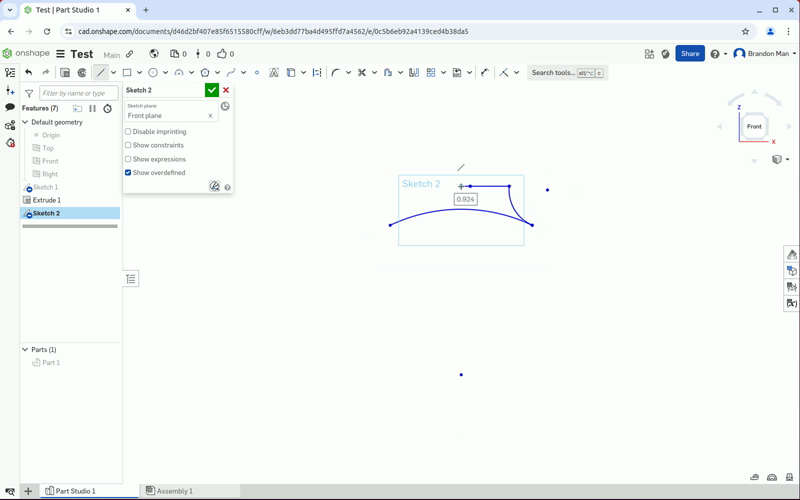
scroll(-6)
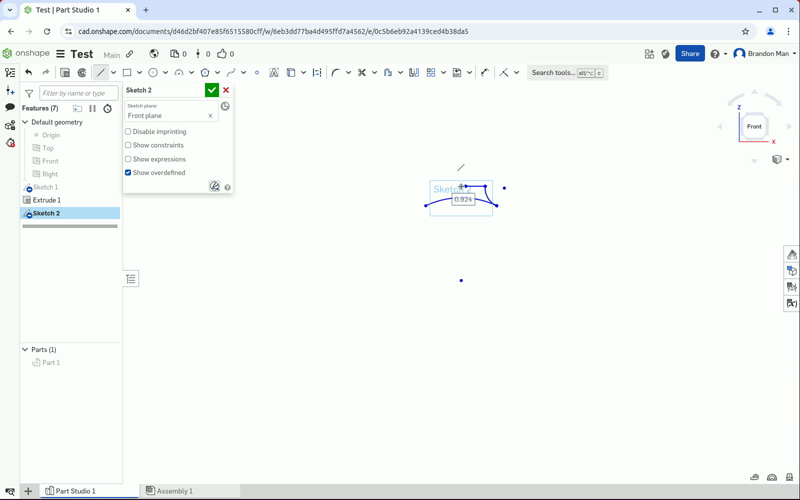
key_up(shift)
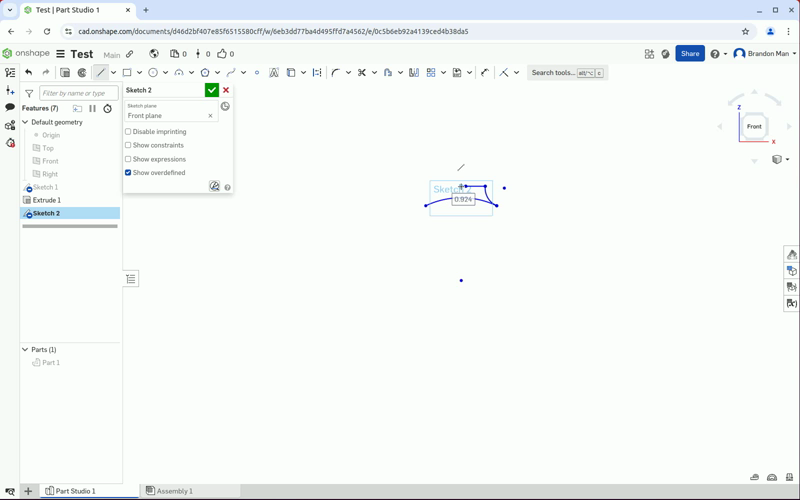
key_down(shift)
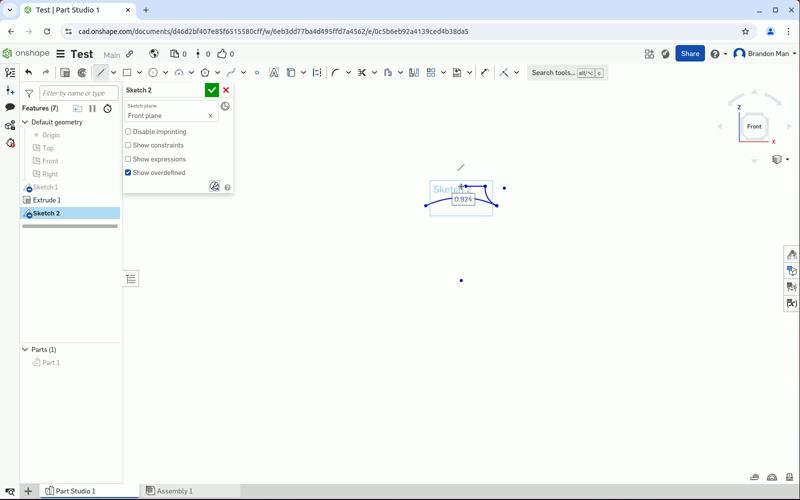
mouse_move(491, 186)
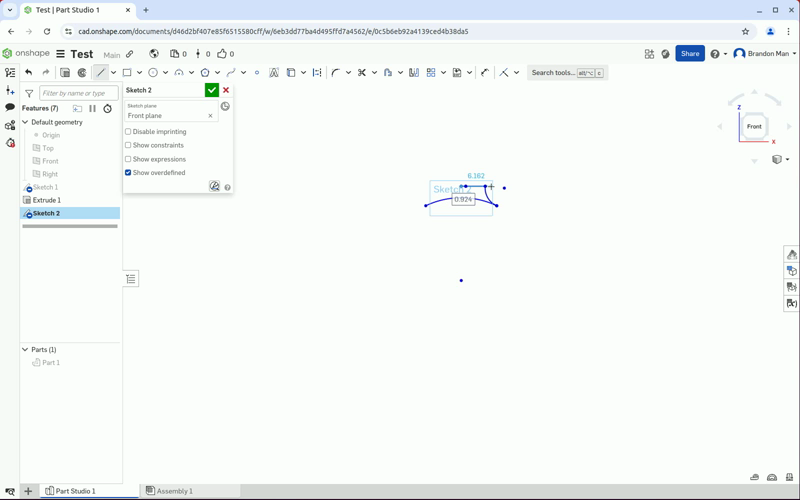
mouse_move(456, 186)
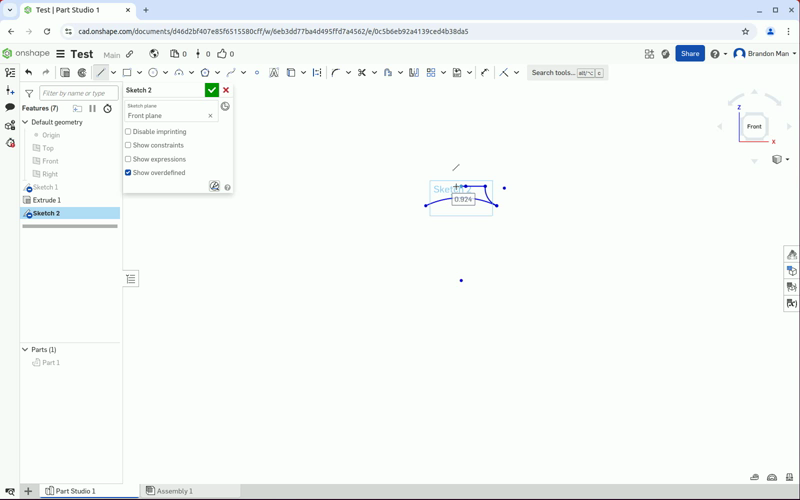
scroll(6)
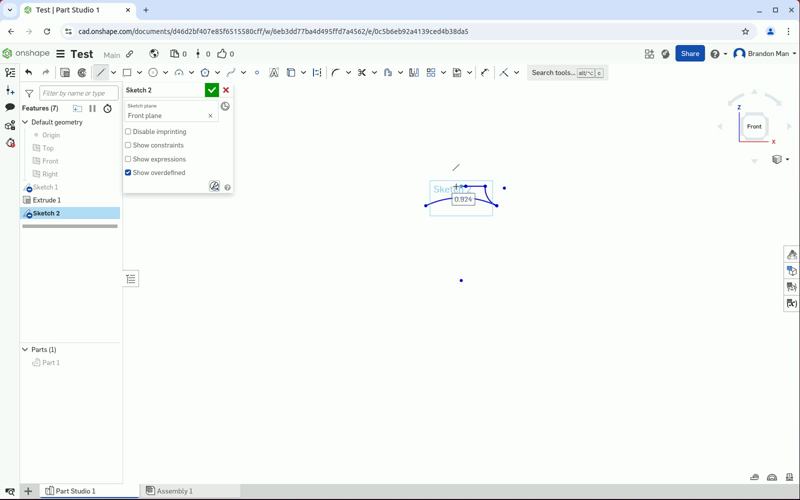
scroll(6)
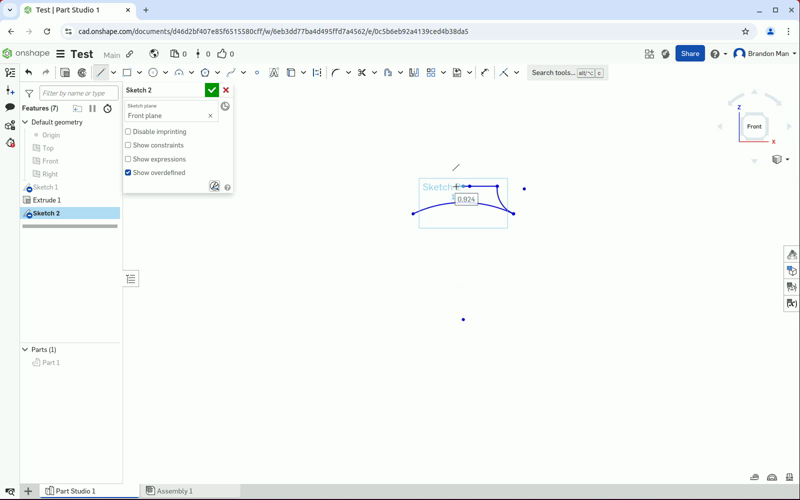
scroll(6)
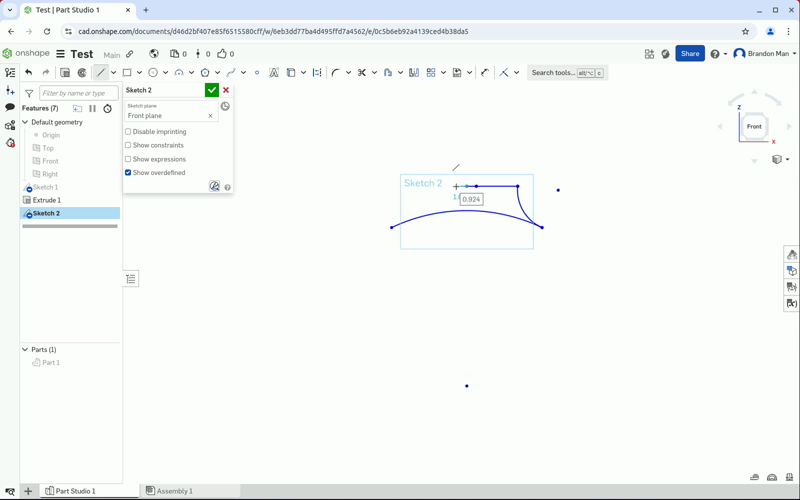
scroll(6)
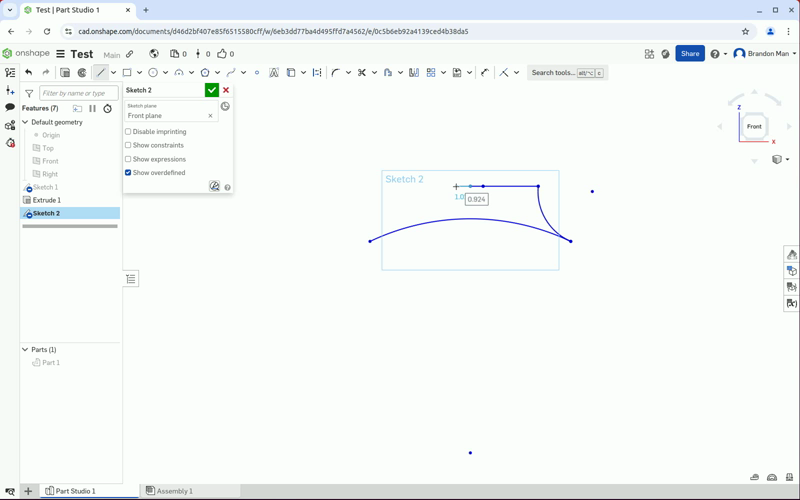
scroll(6)
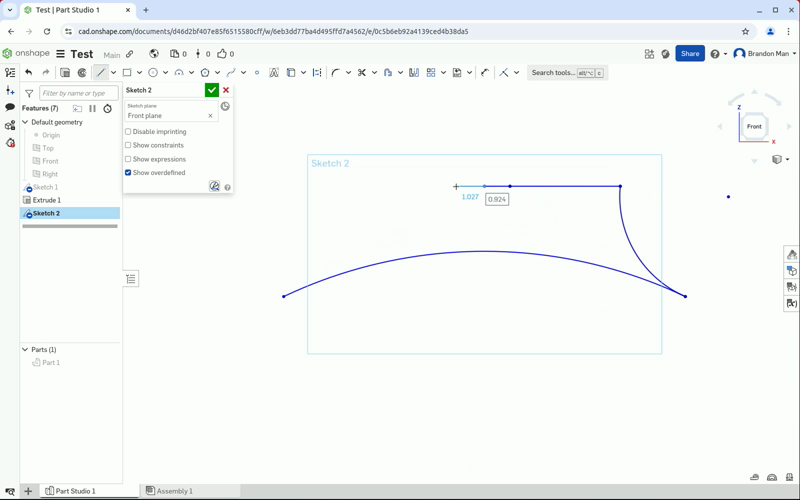
scroll(6)
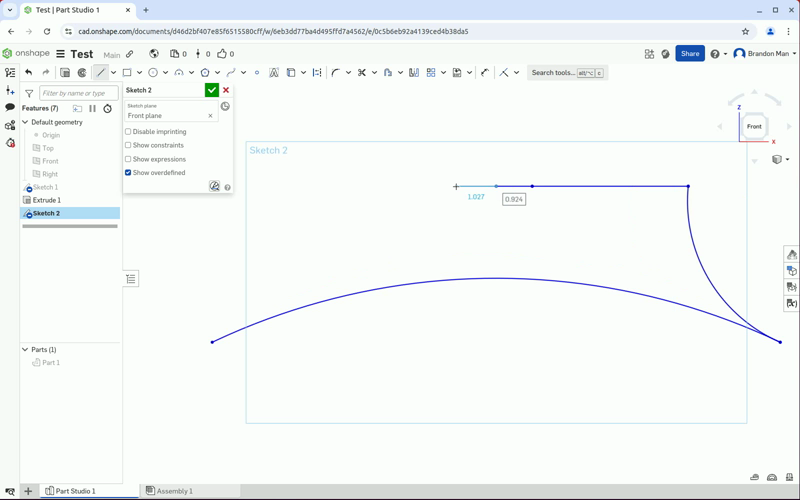
scroll(6)
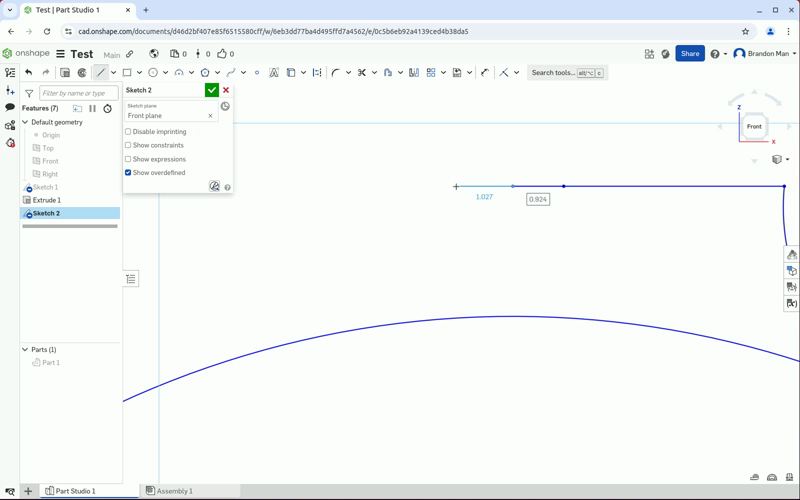
click(456, 186)
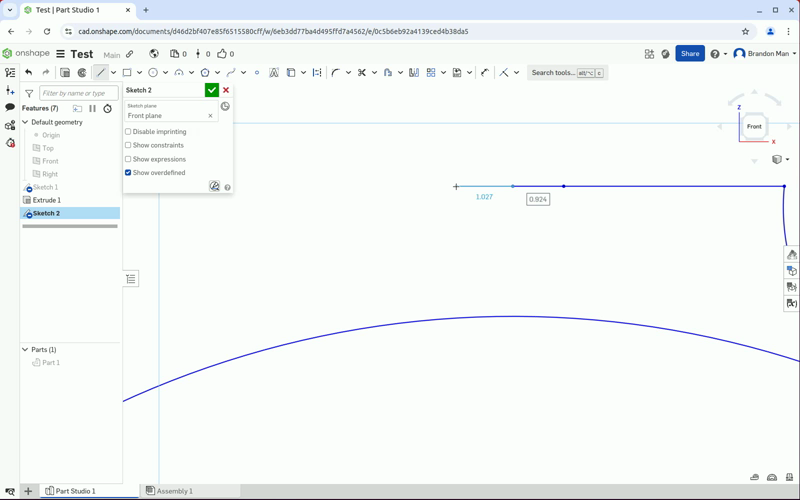
scroll(-6)
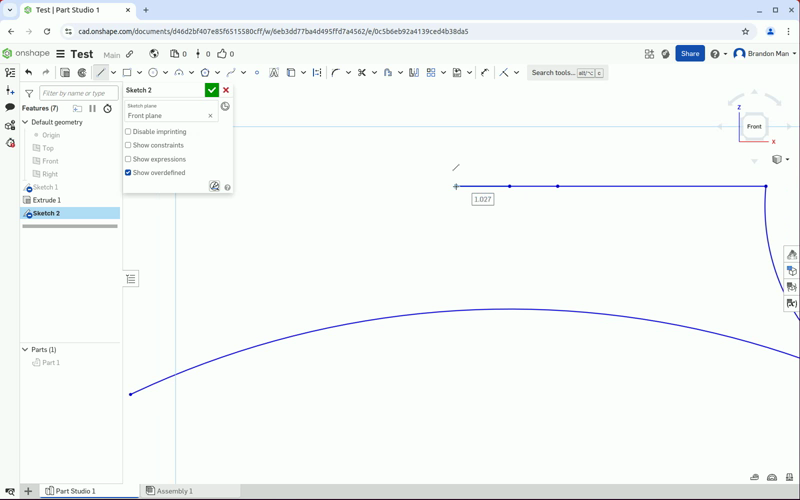
scroll(-6)
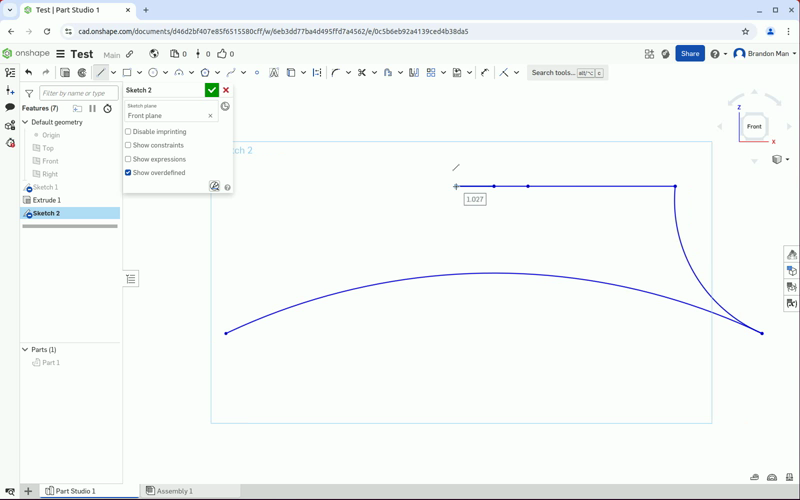
scroll(-6)
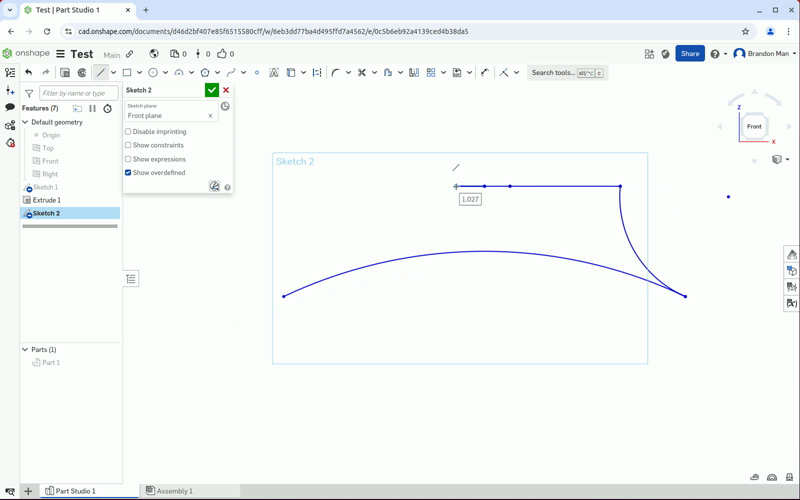
scroll(-6)
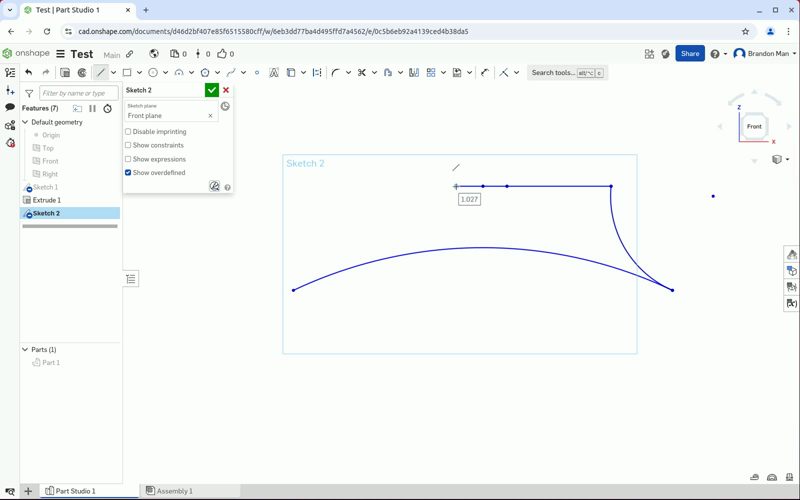
scroll(-6)
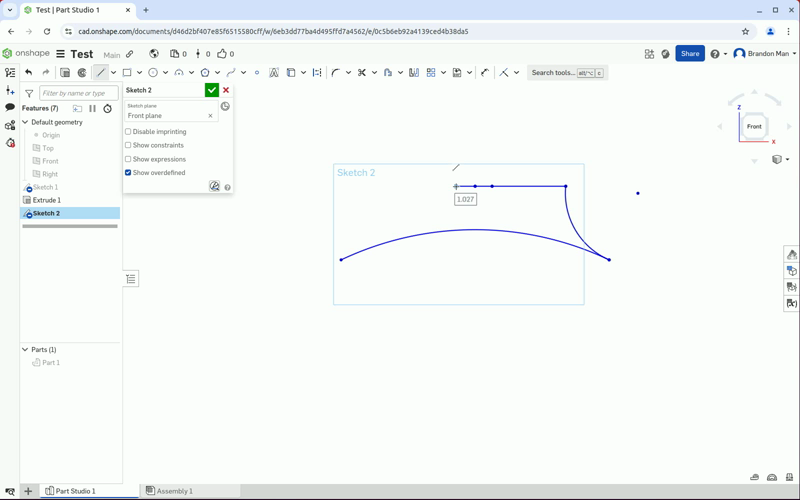
scroll(-6)
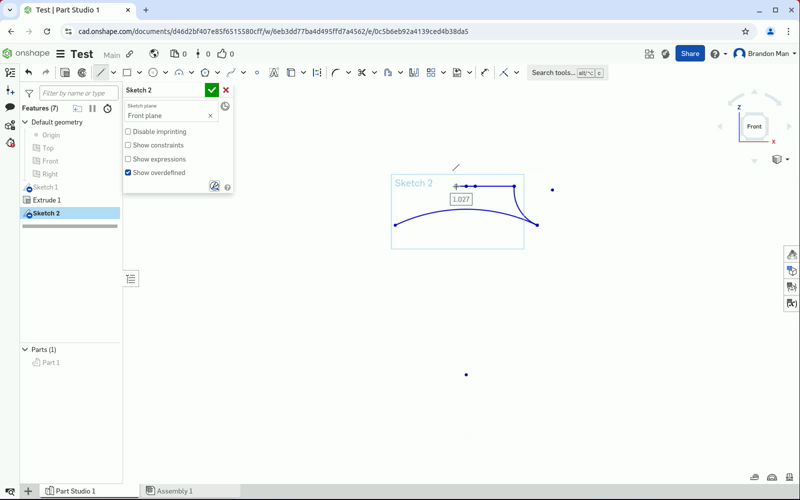
scroll(-6)
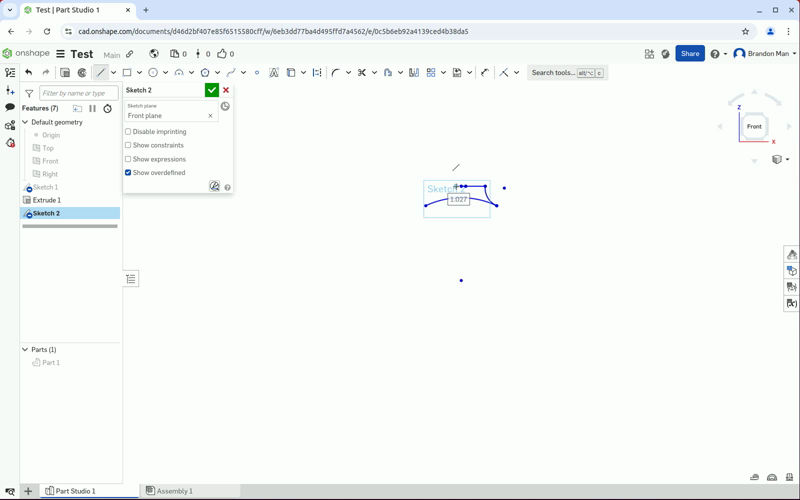
key_up(shift)
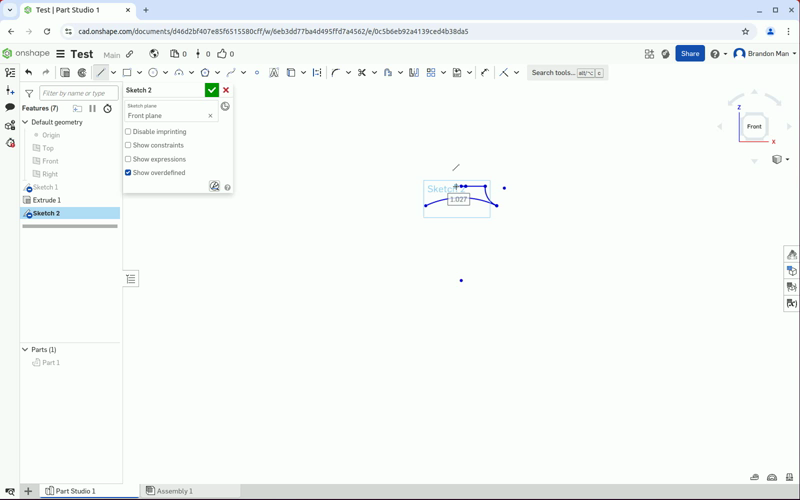
key_down(shift)
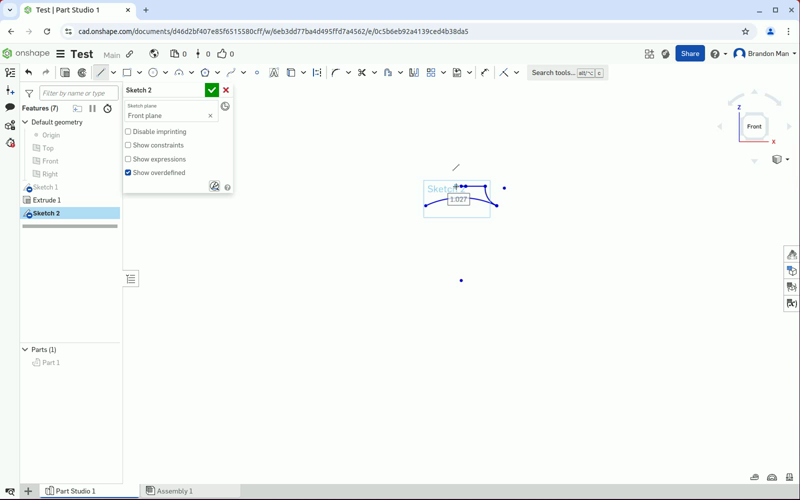
mouse_move(486, 186)
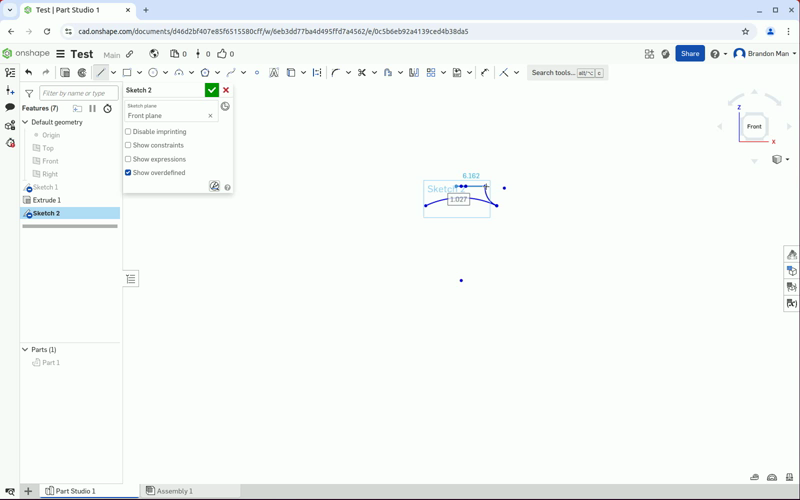
mouse_move(436, 186)
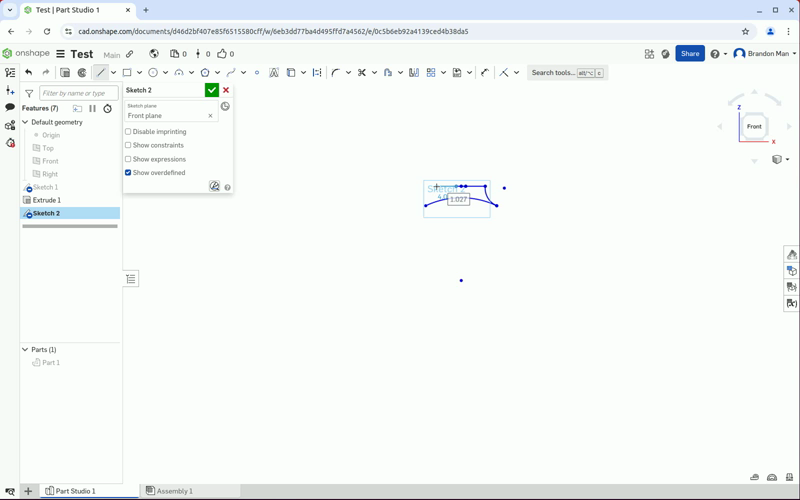
click(436, 186)
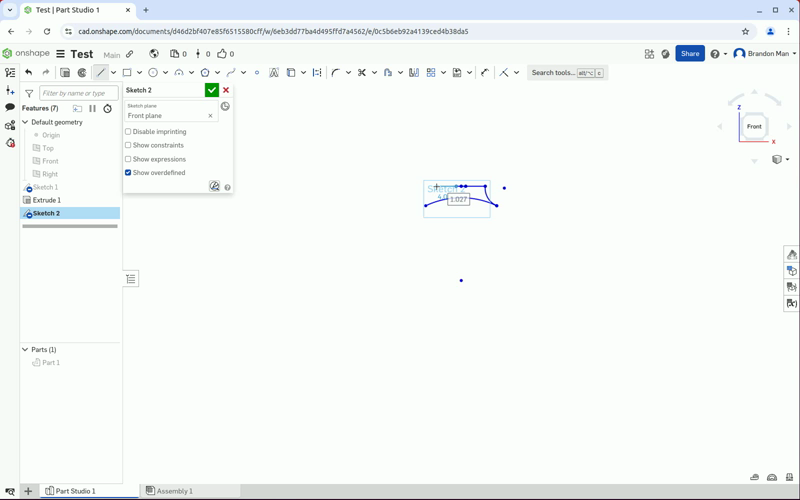
key_up(shift)
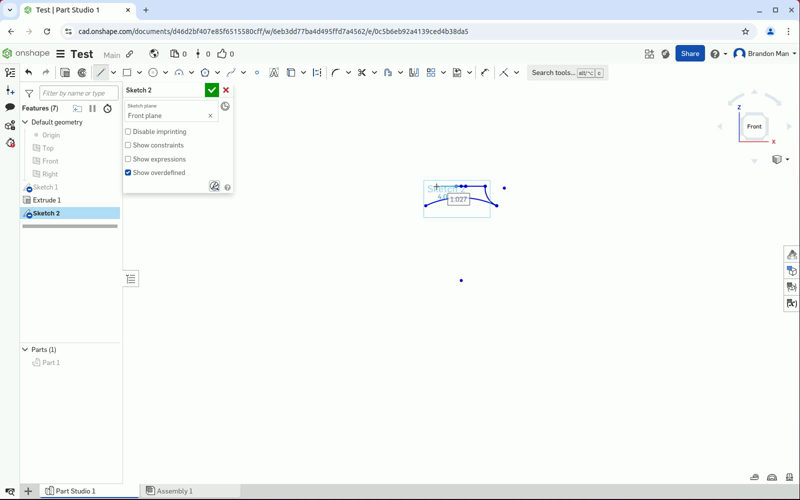
key(esc)
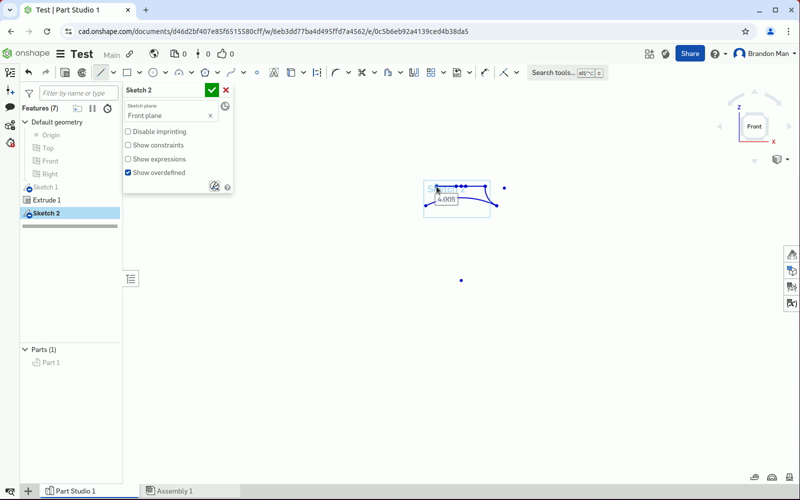
key(a)
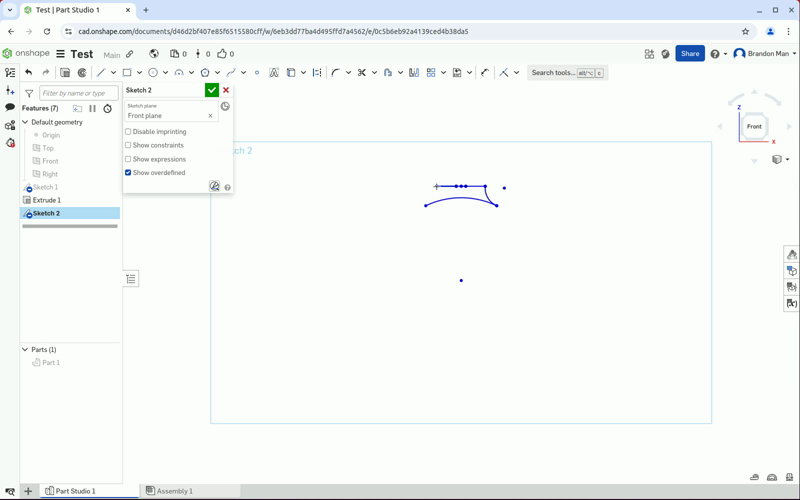
mouse_move(436, 186)
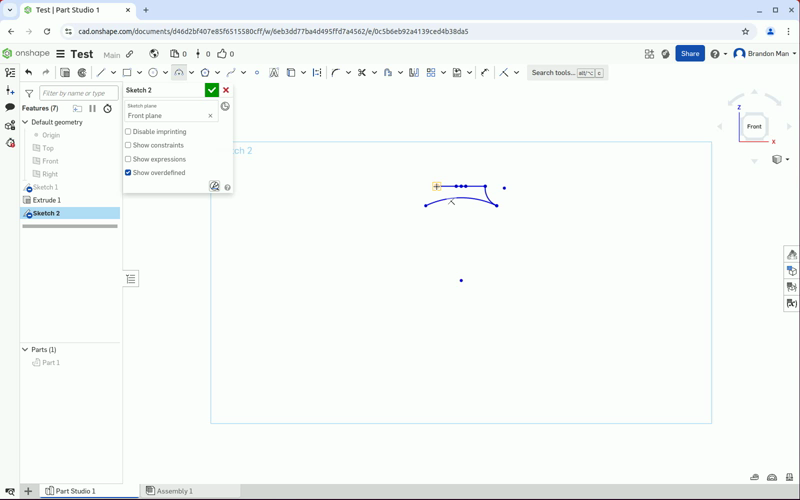
click(436, 186)
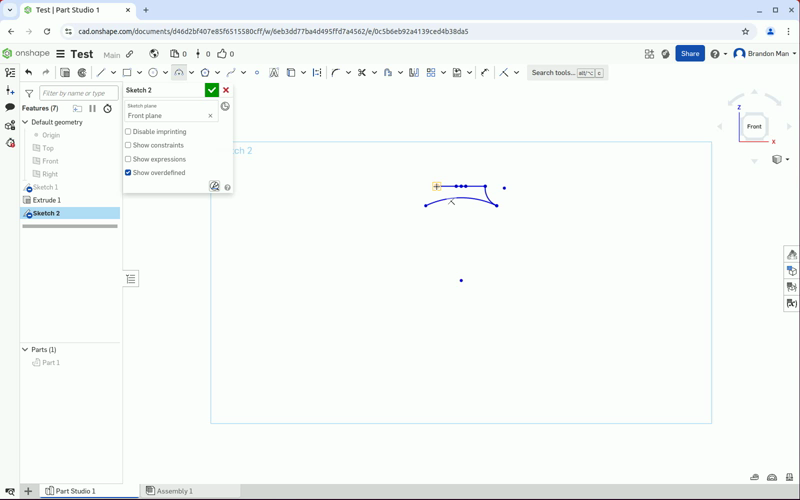
mouse_move(425, 205)
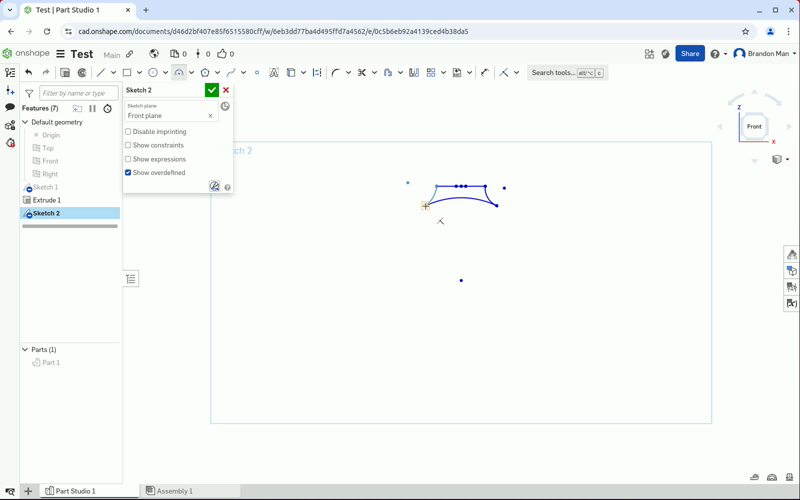
click(425, 205)
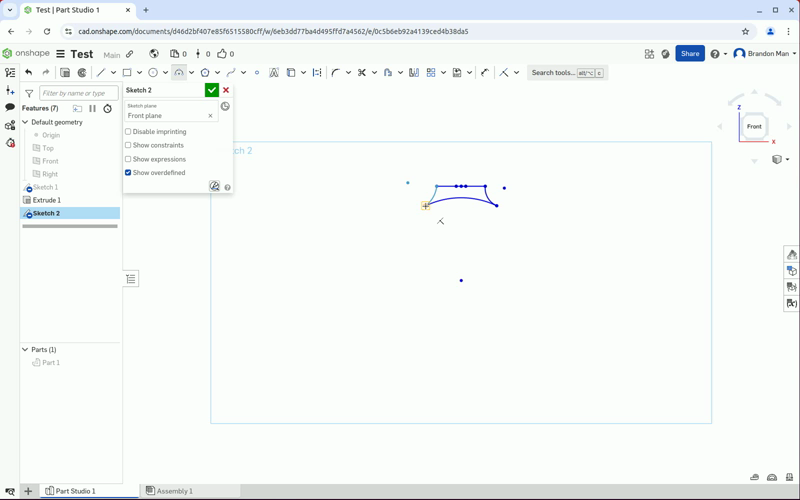
key_down(shift)
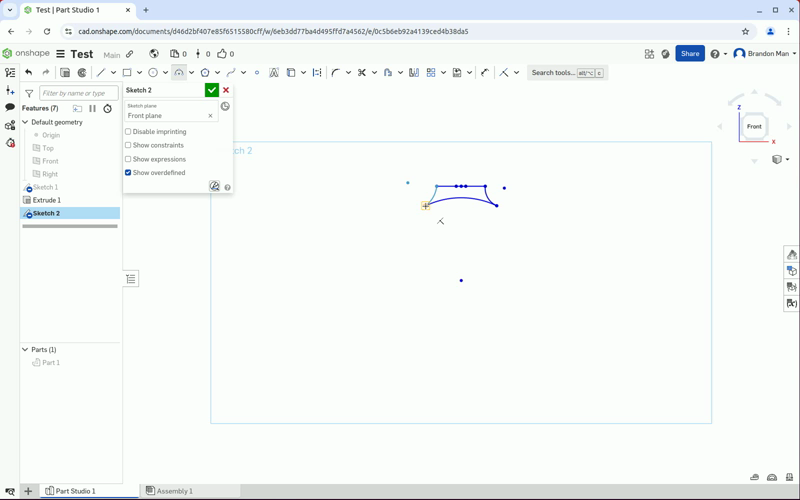
mouse_move(434, 197)
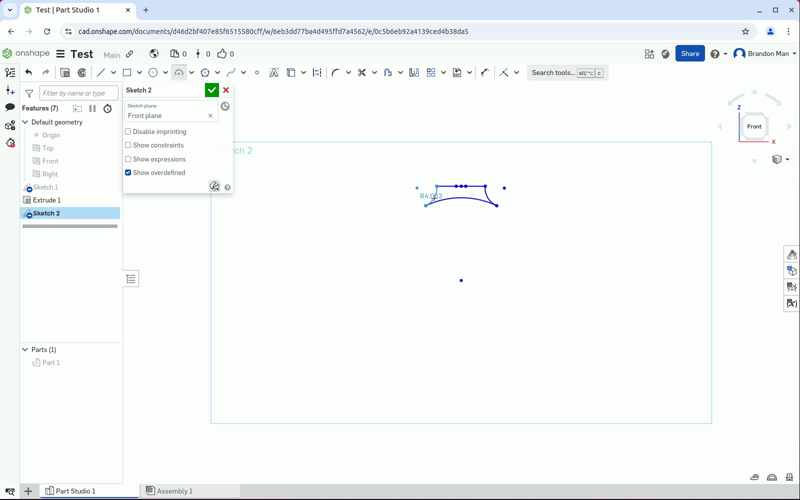
click(434, 197)
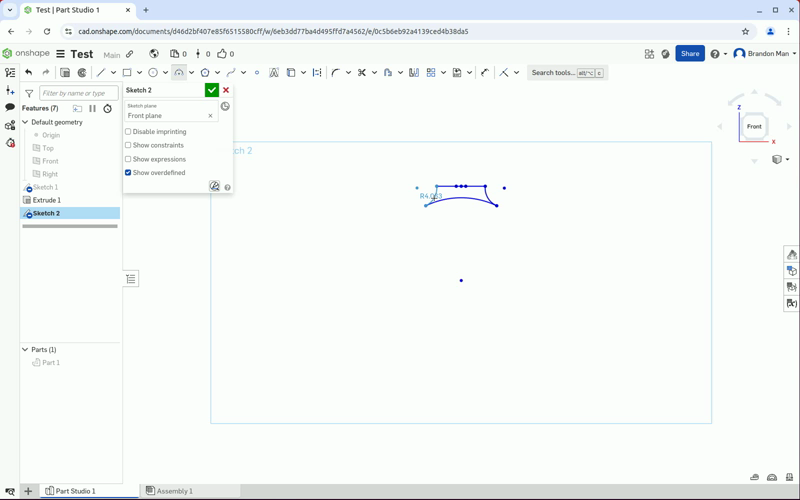
key_up(shift)
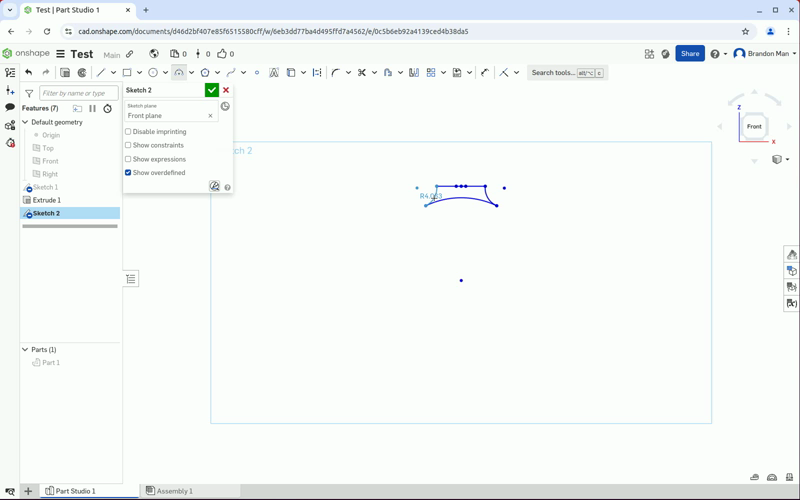
key(esc)
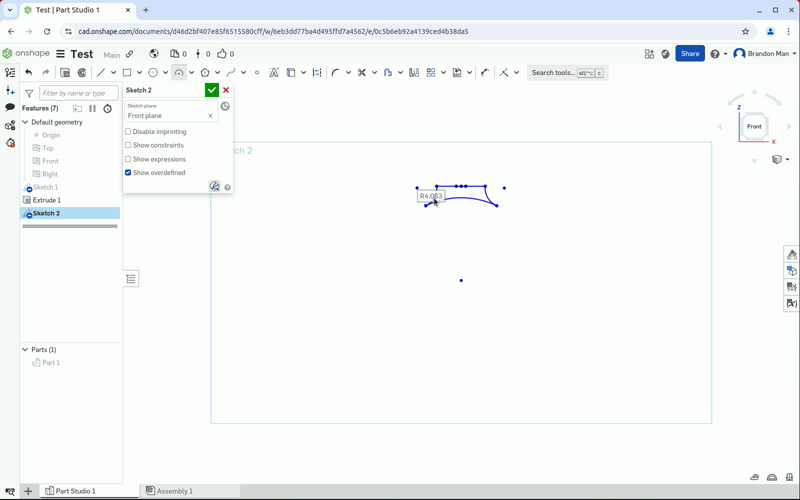
mouse_move(460, 186)
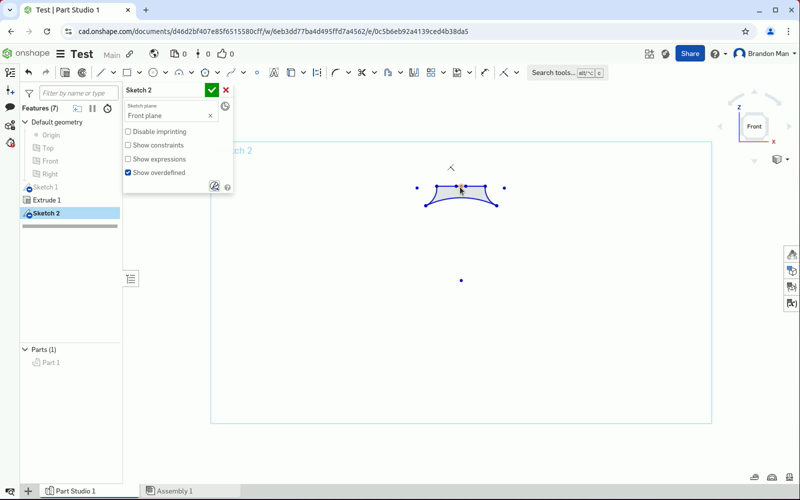
scroll(6)
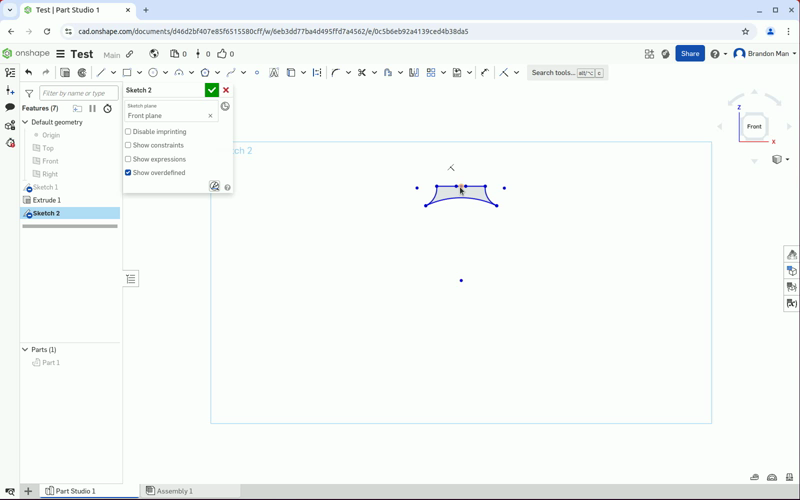
scroll(6)
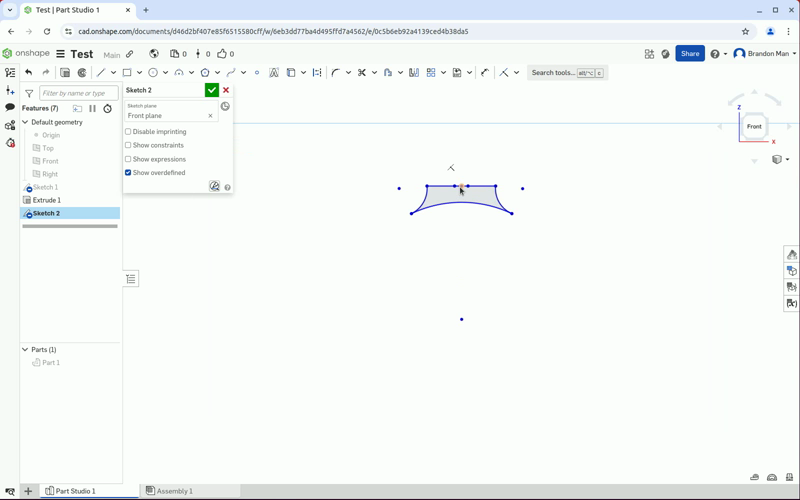
scroll(6)
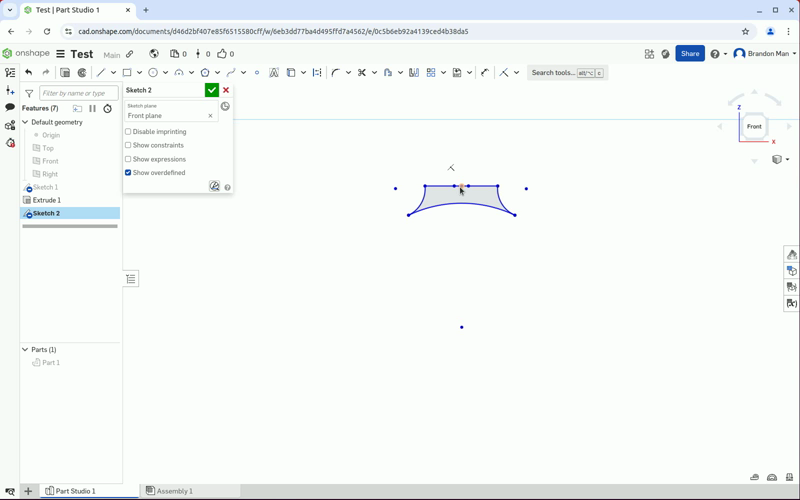
scroll(6)
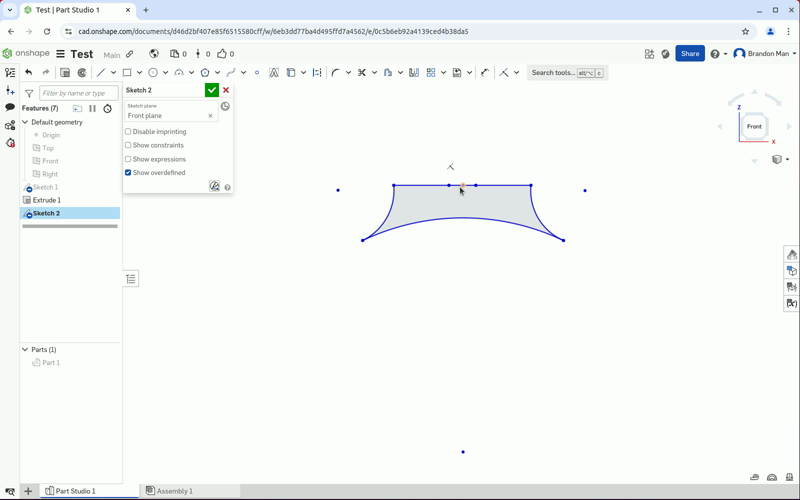
scroll(6)
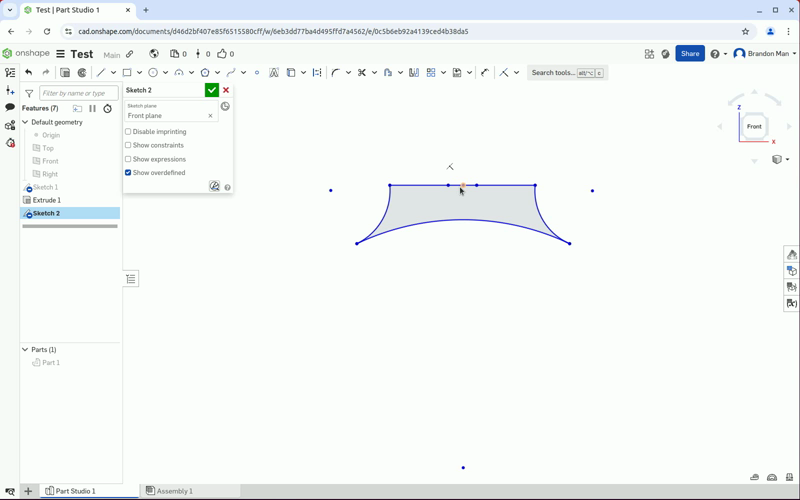
scroll(6)
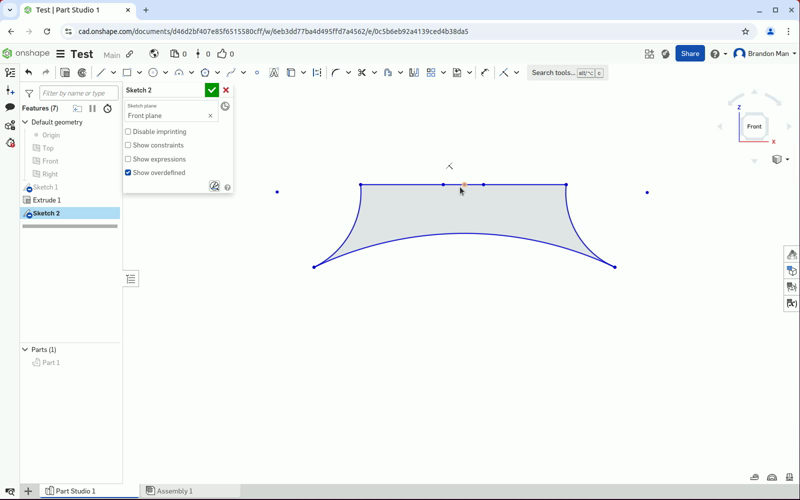
scroll(6)
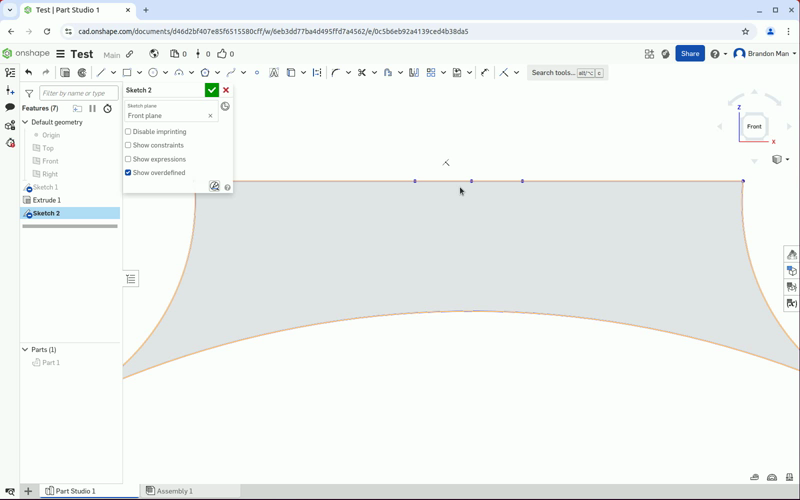
click(460, 186)
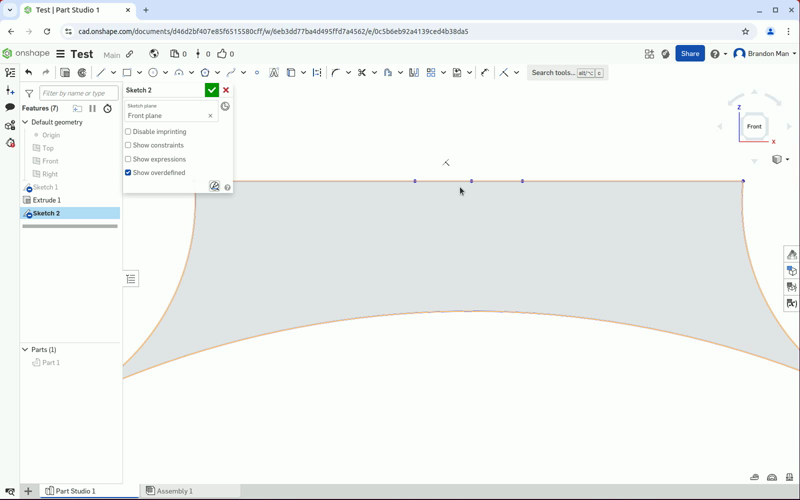
scroll(-6)
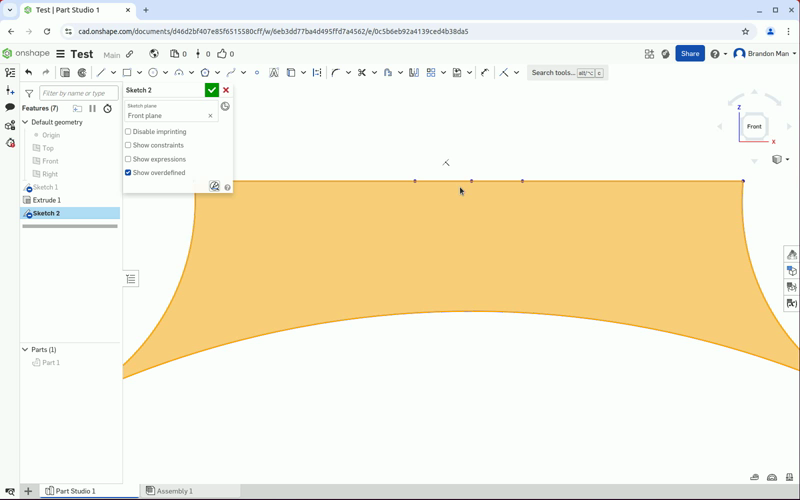
scroll(-6)
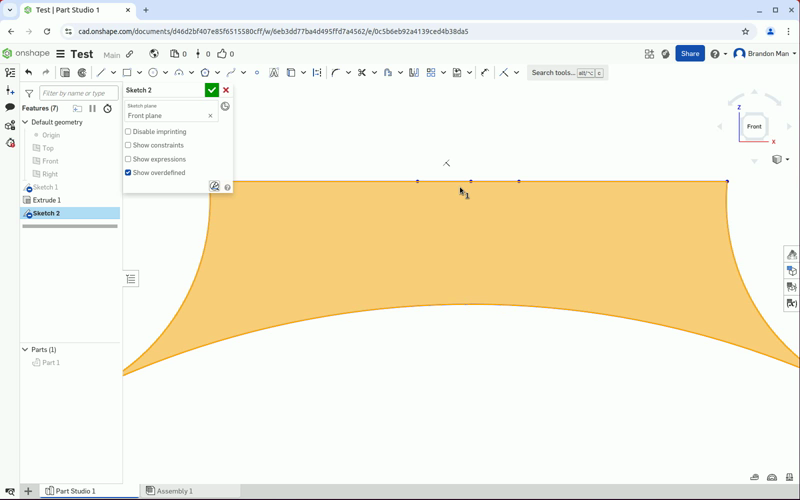
scroll(-6)
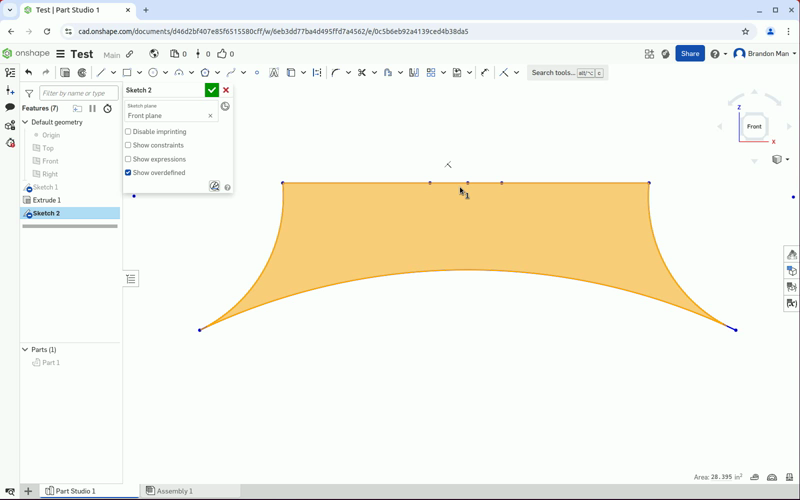
scroll(-6)
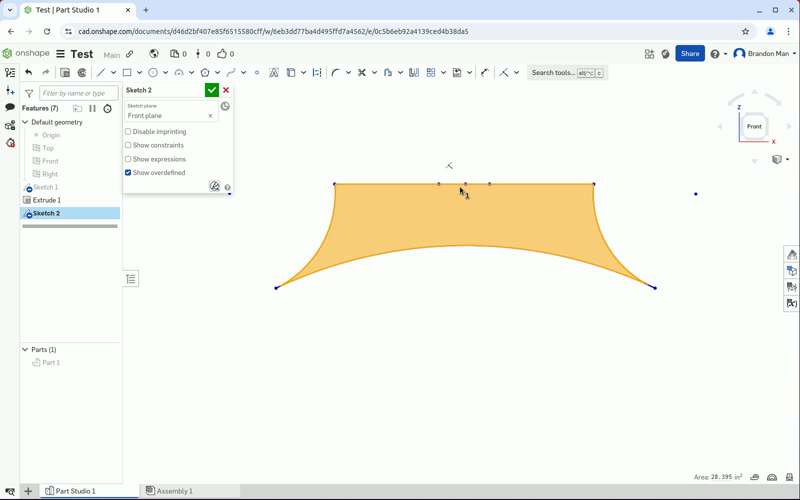
scroll(-6)
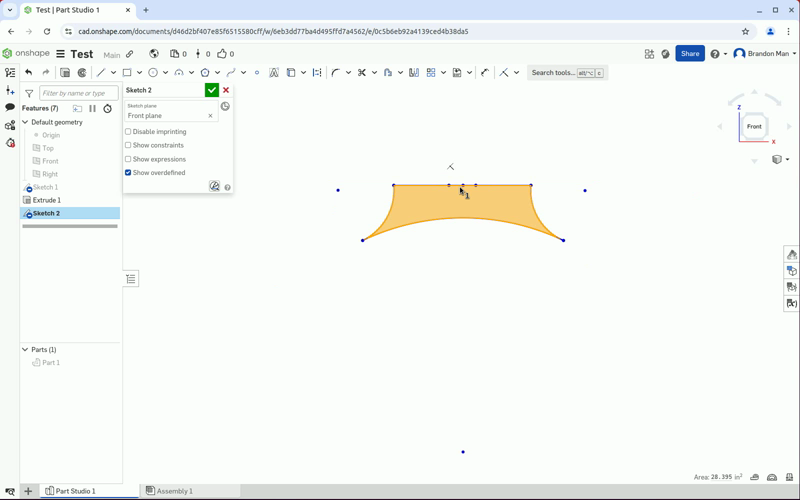
scroll(-6)
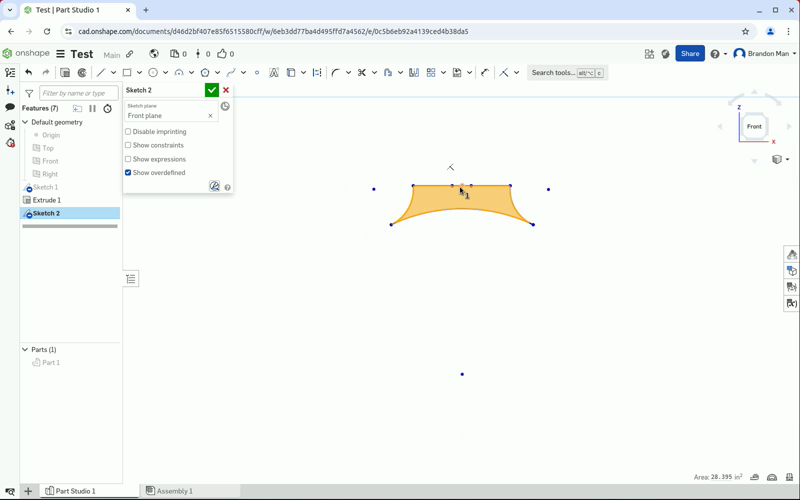
scroll(-6)
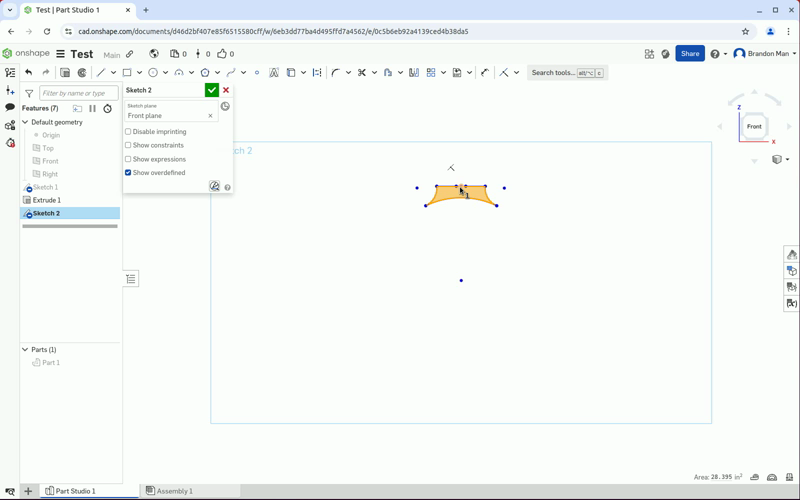
mouse_move(73, 352)
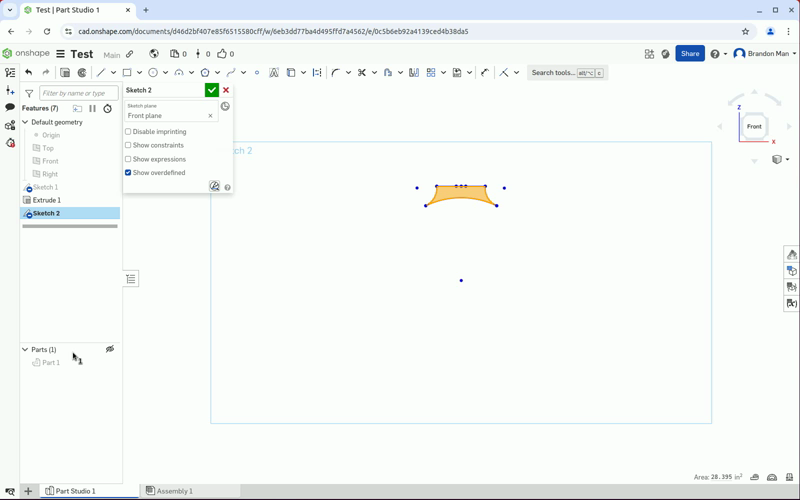
key(shift+y)
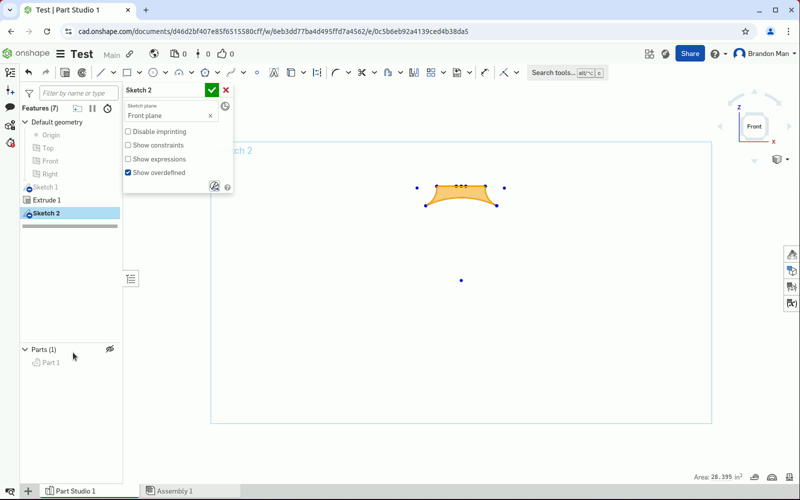
key(shift+e)
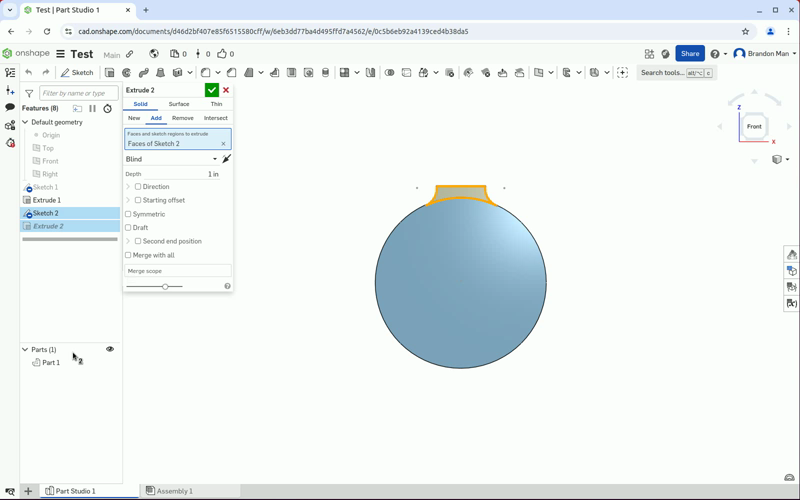
mouse_move(143, 106)
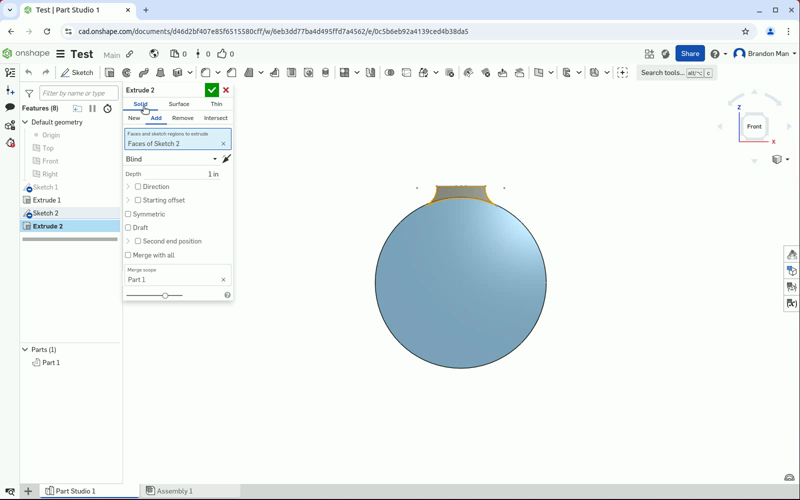
click(143, 106)
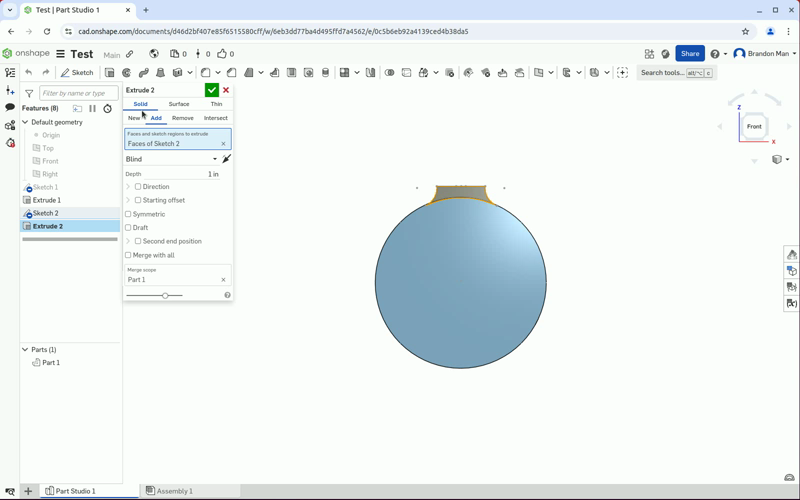
mouse_move(137, 120)
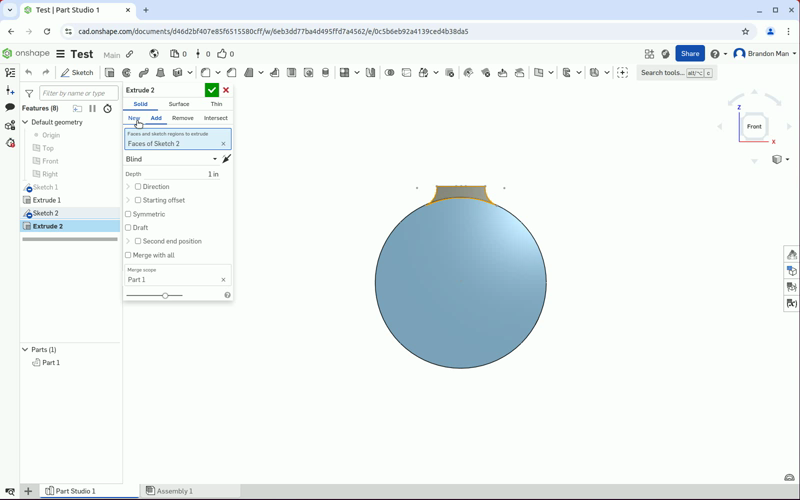
click(137, 120)
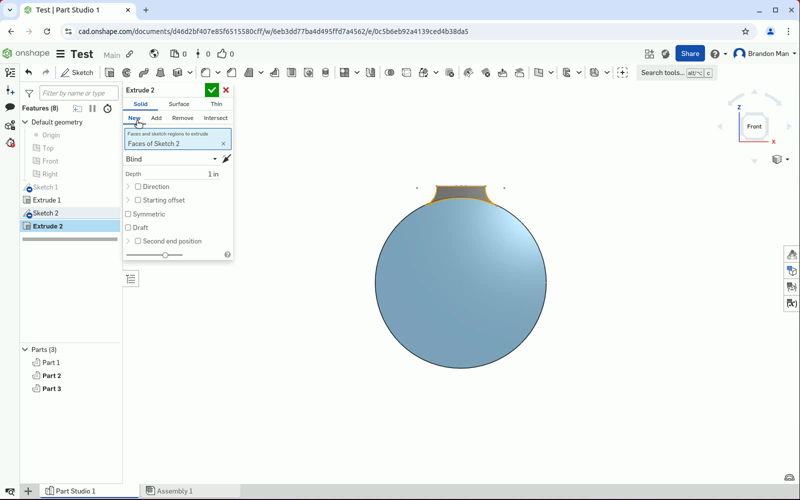
key(tab, 4)
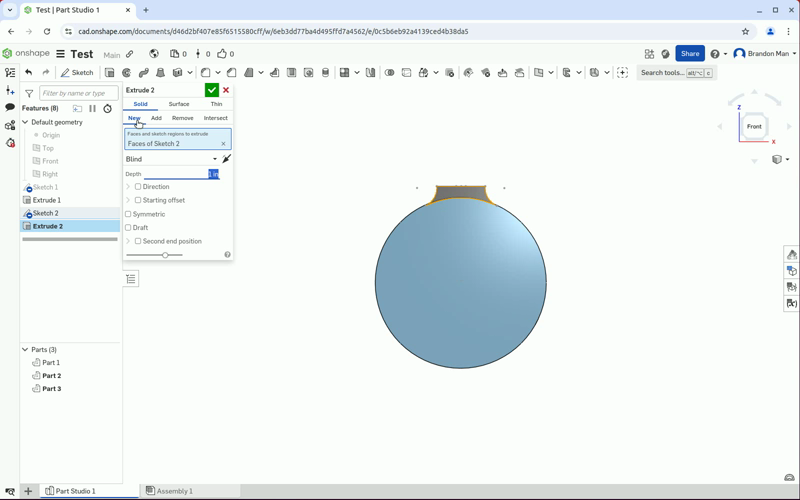
text(2.407)
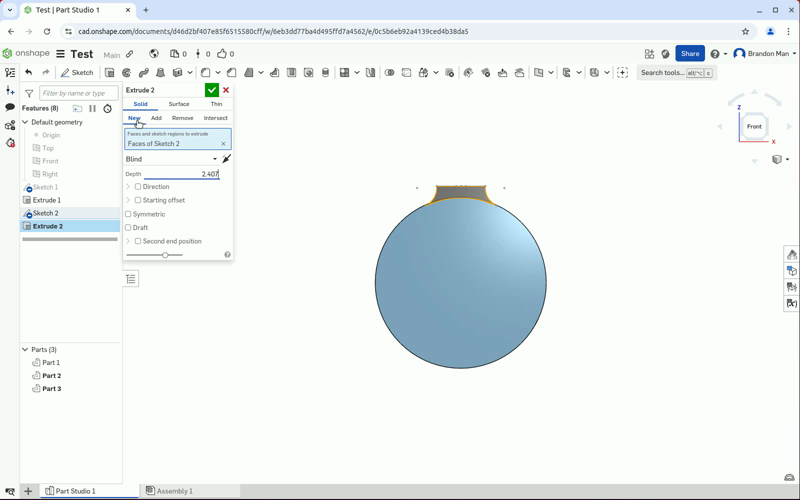
key(enter)
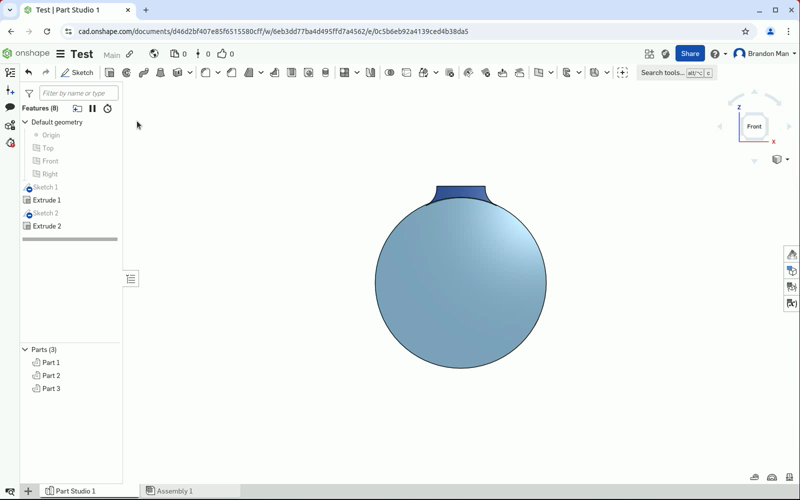
key(shift+h)
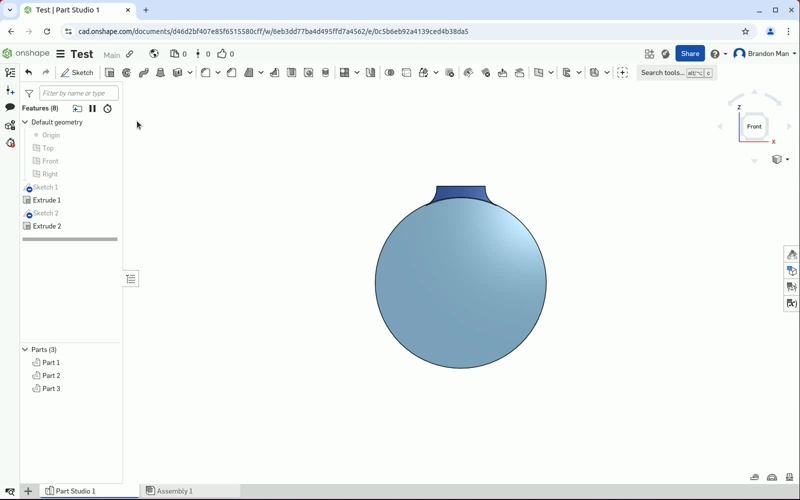
key(shift+h)
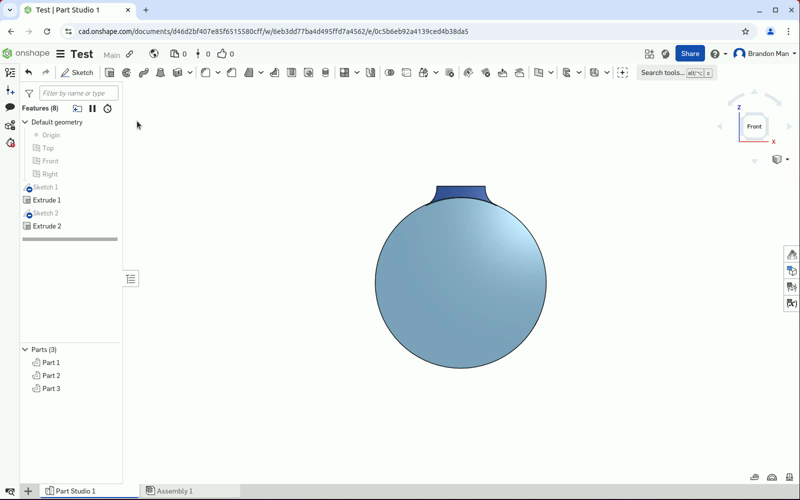
mouse_move(73, 189)
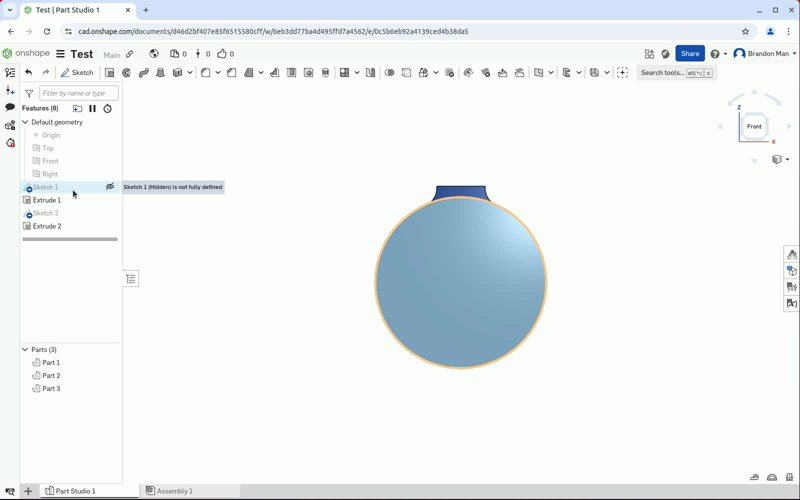
click(73, 189)
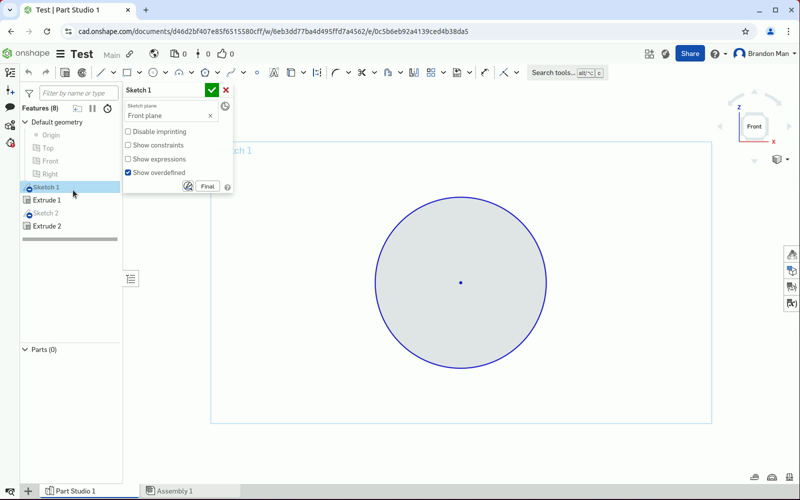
mouse_move(229, 92)
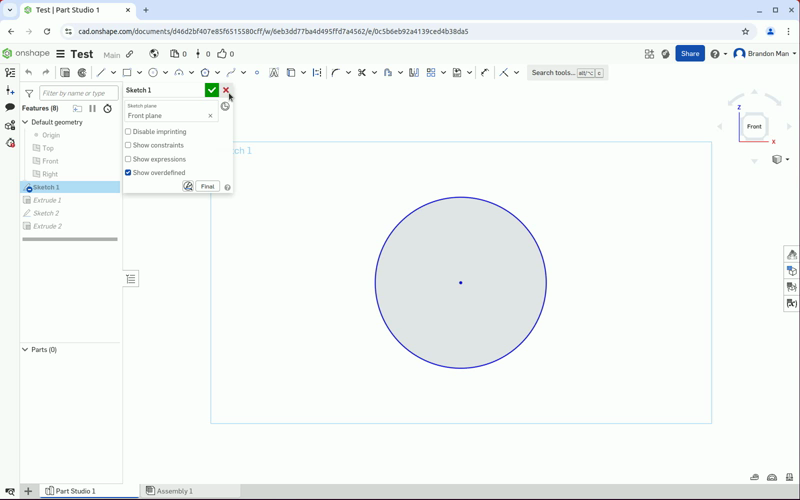
click(229, 92)
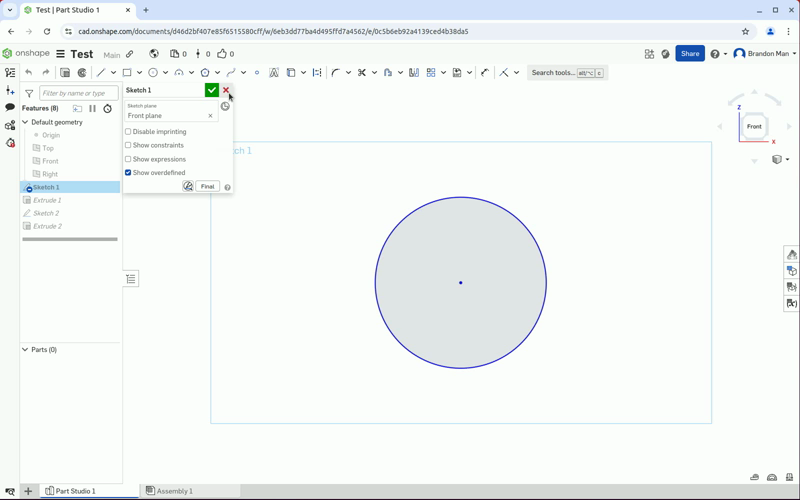
key(shift+s)
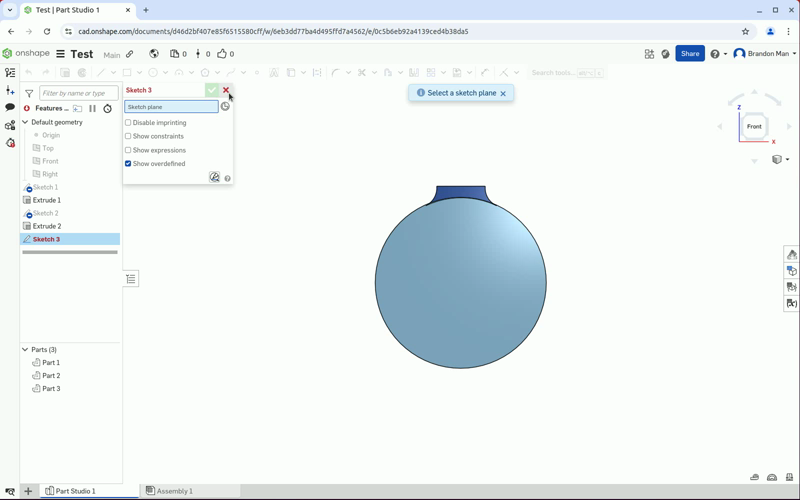
mouse_move(73, 163)
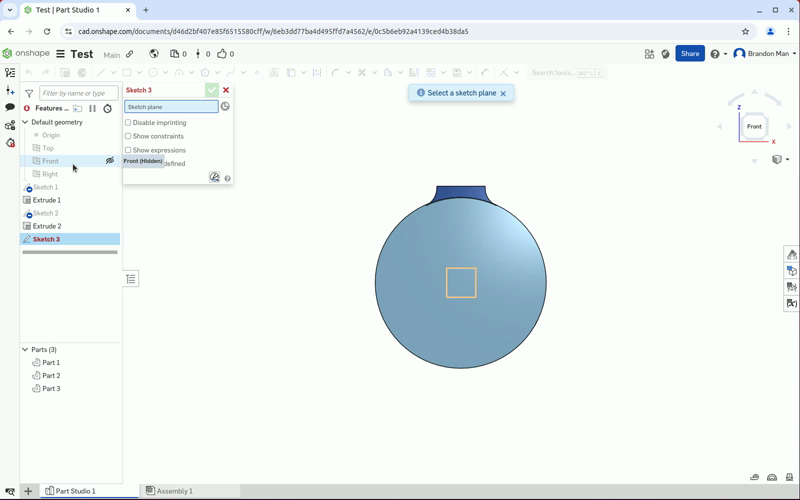
click(73, 163)
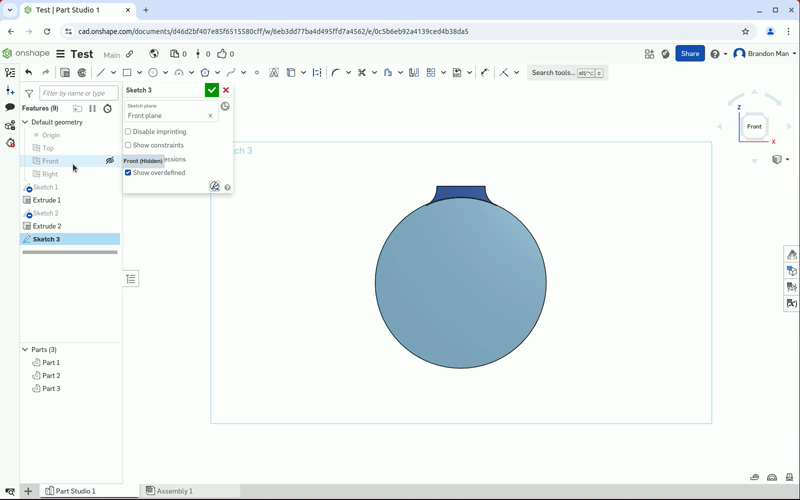
mouse_move(73, 352)
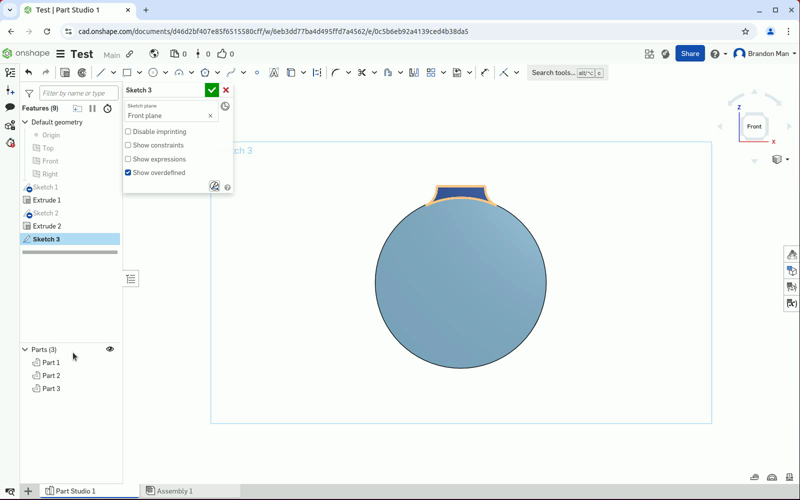
key(y)
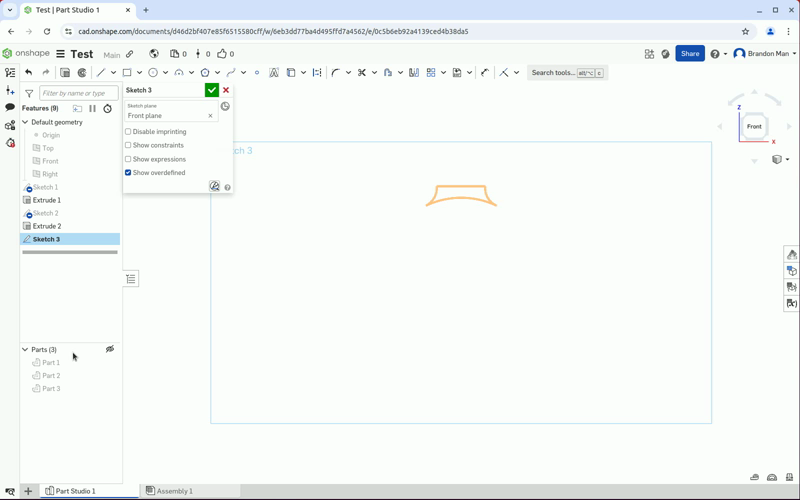
key(l)
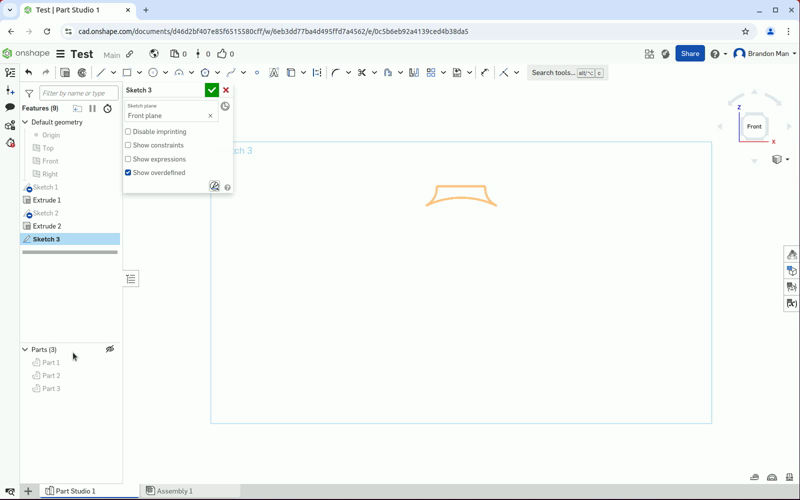
key_down(shift)
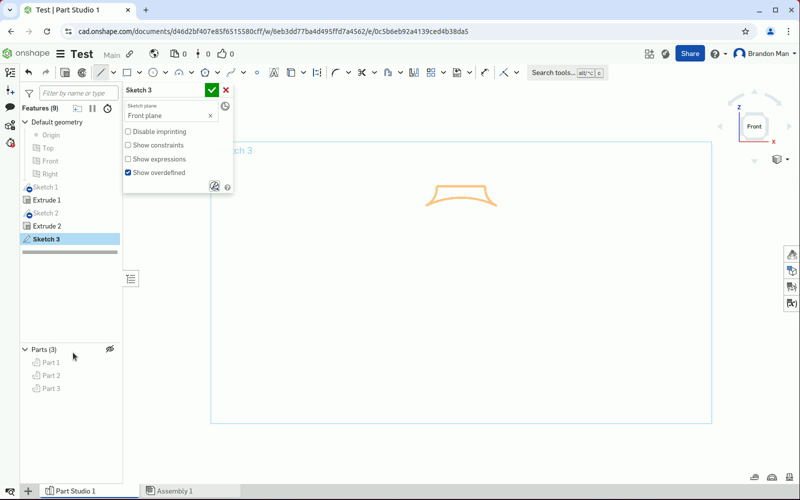
mouse_move(456, 185)
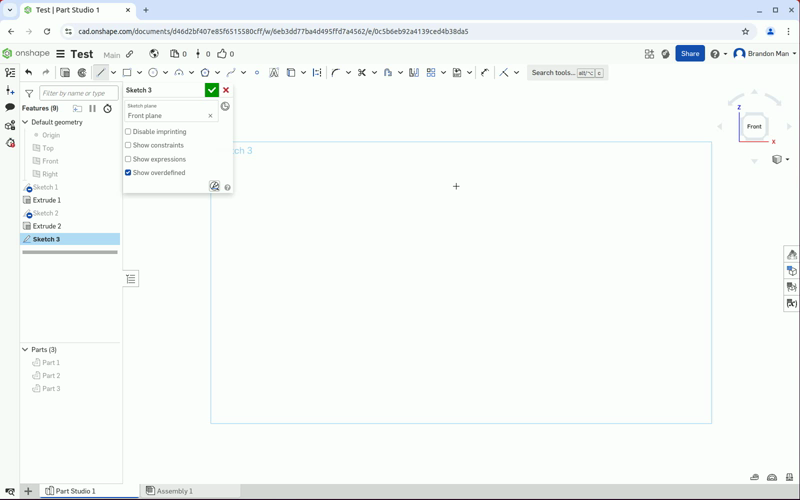
click(456, 185)
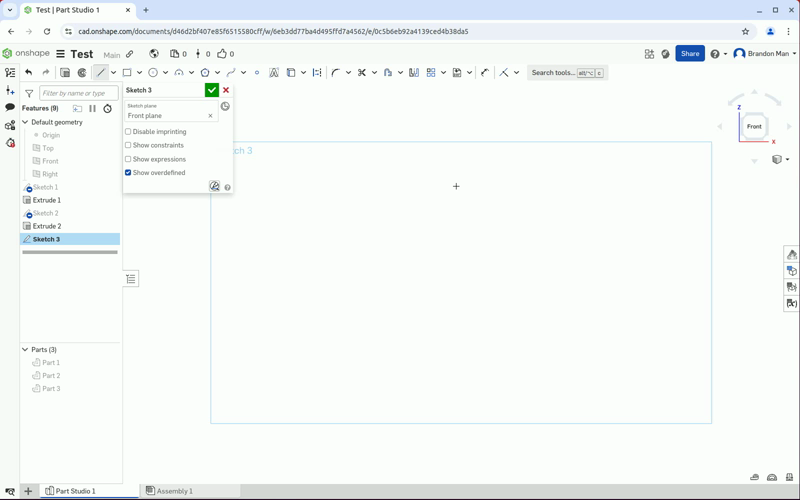
key_up(shift)
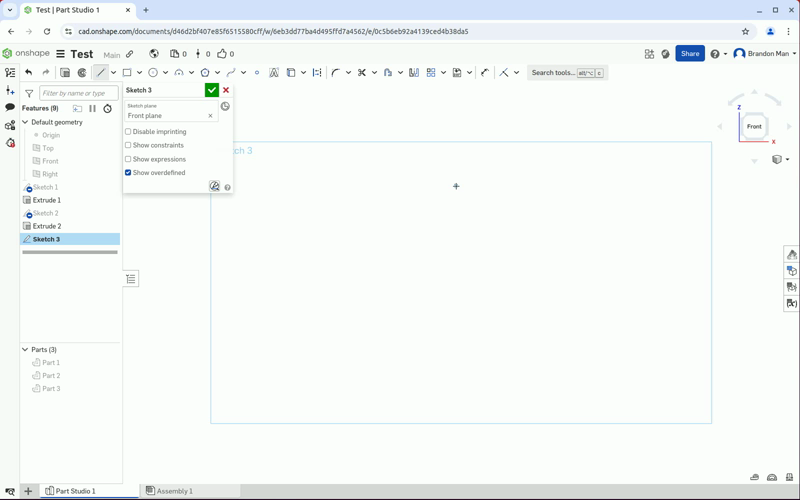
key_down(shift)
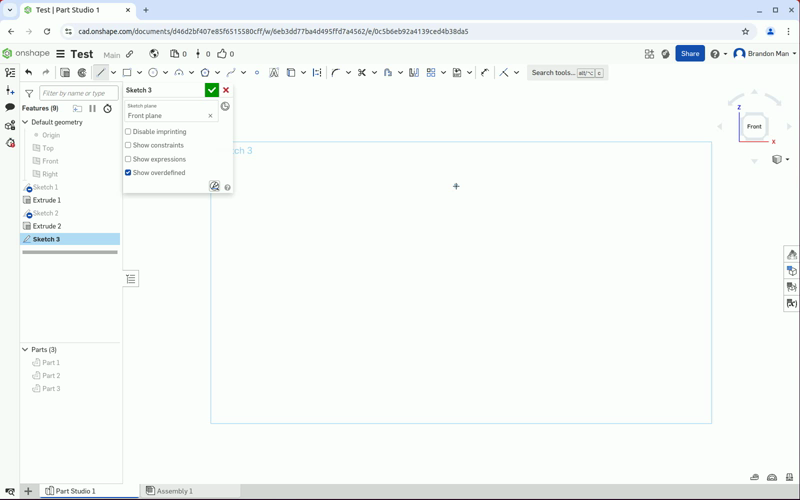
mouse_move(486, 185)
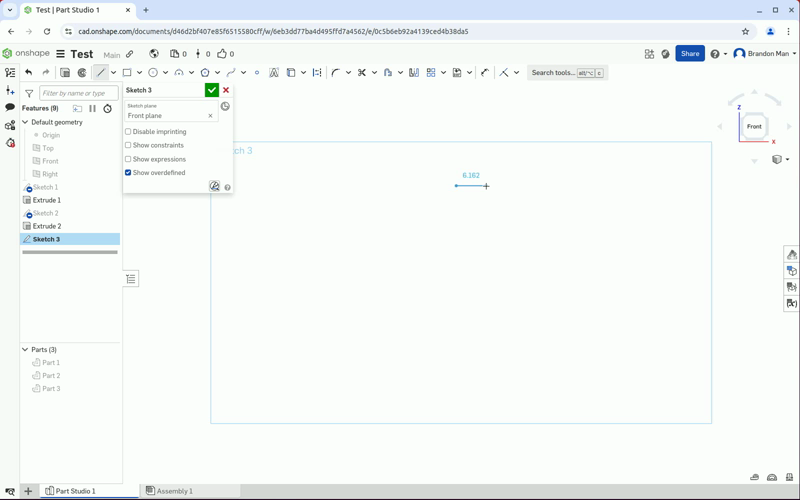
mouse_move(461, 185)
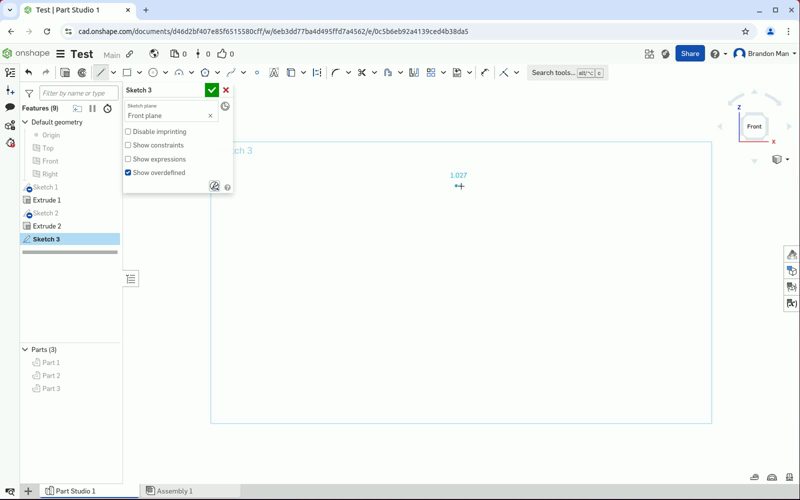
scroll(6)
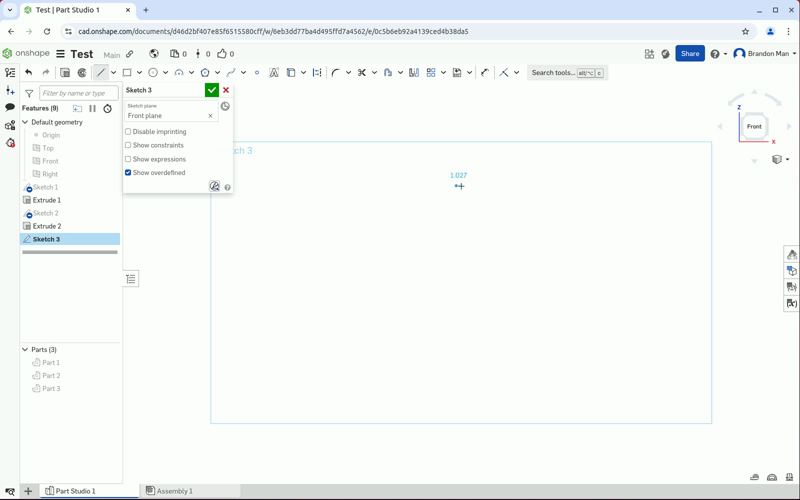
scroll(6)
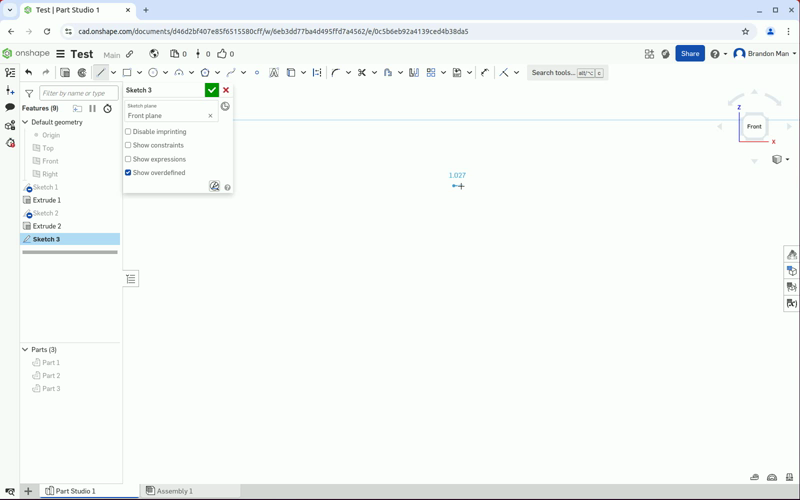
scroll(6)
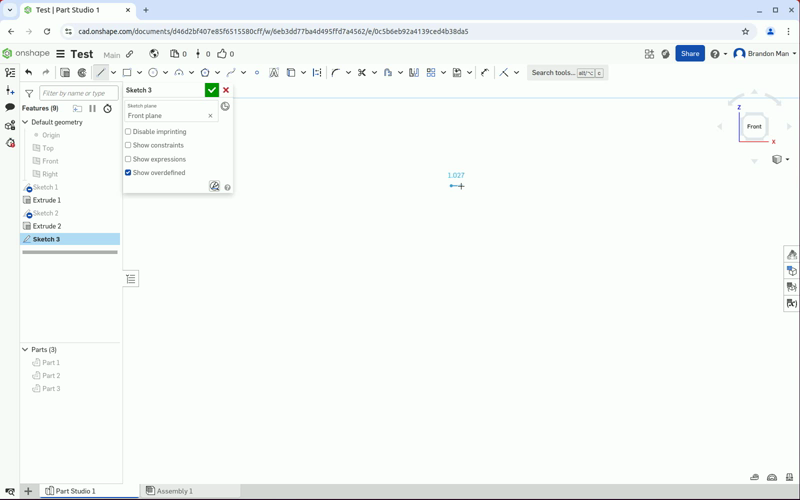
scroll(6)
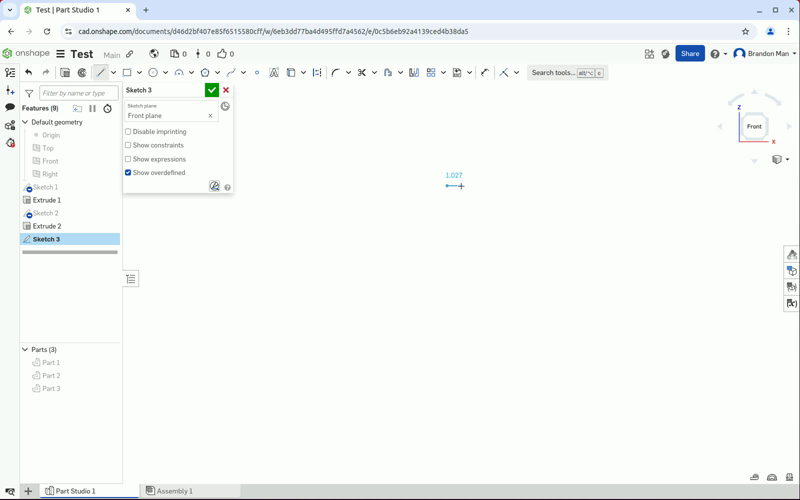
scroll(6)
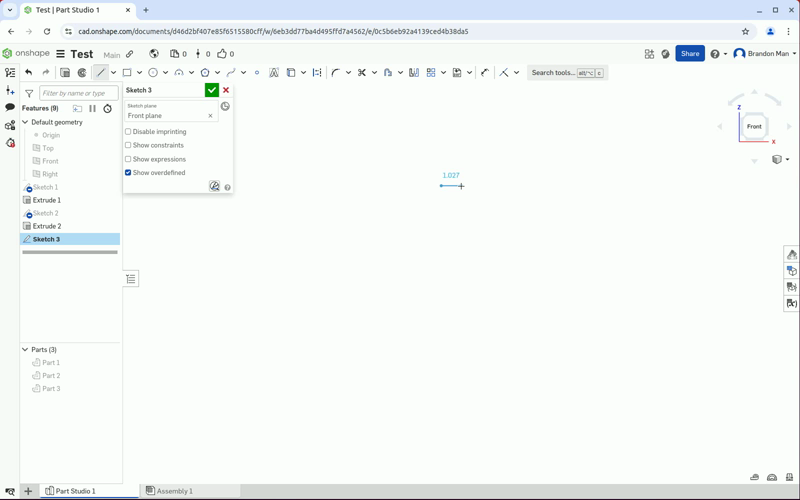
scroll(6)
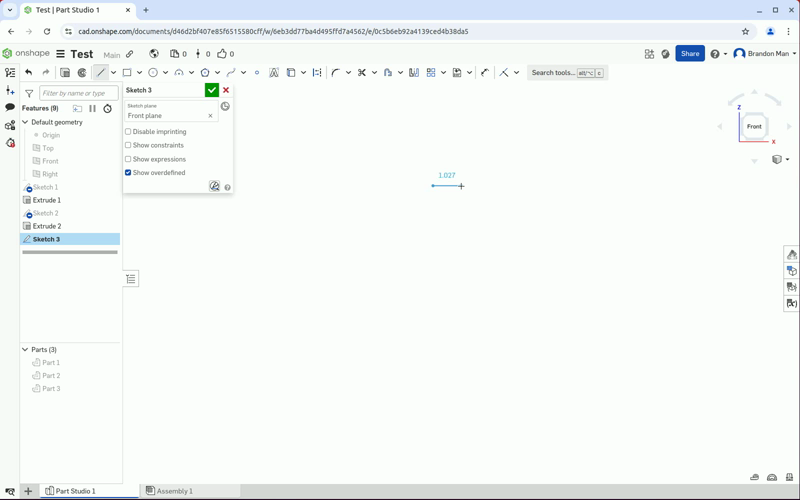
scroll(6)
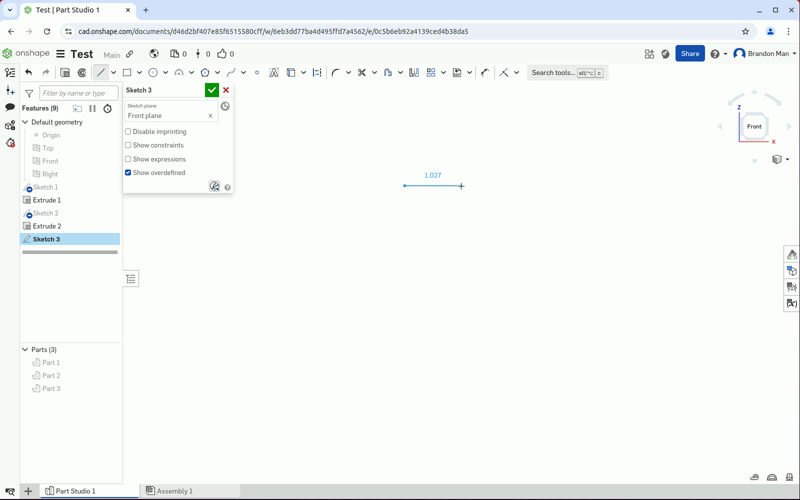
click(461, 185)
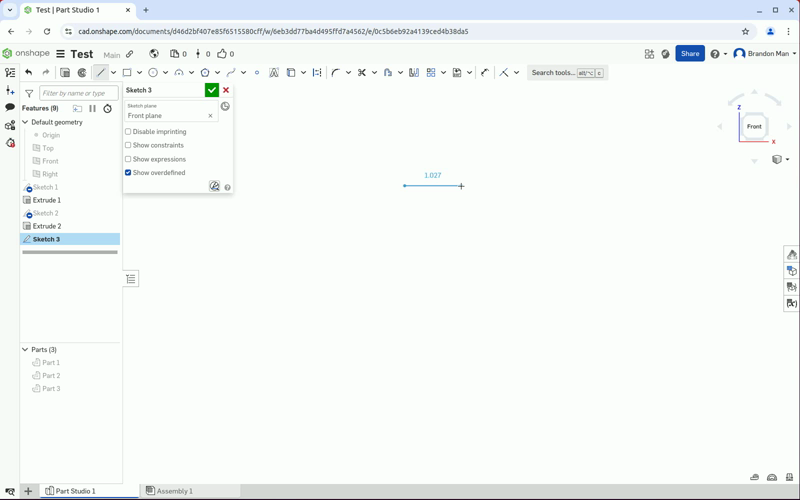
scroll(-6)
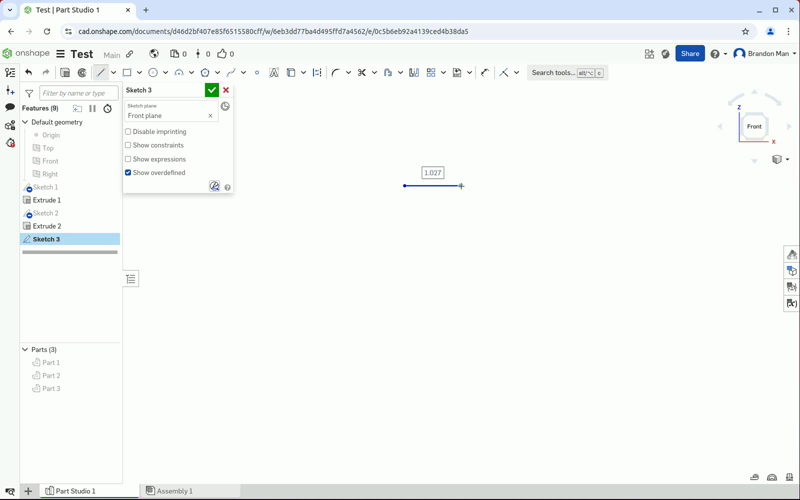
scroll(-6)
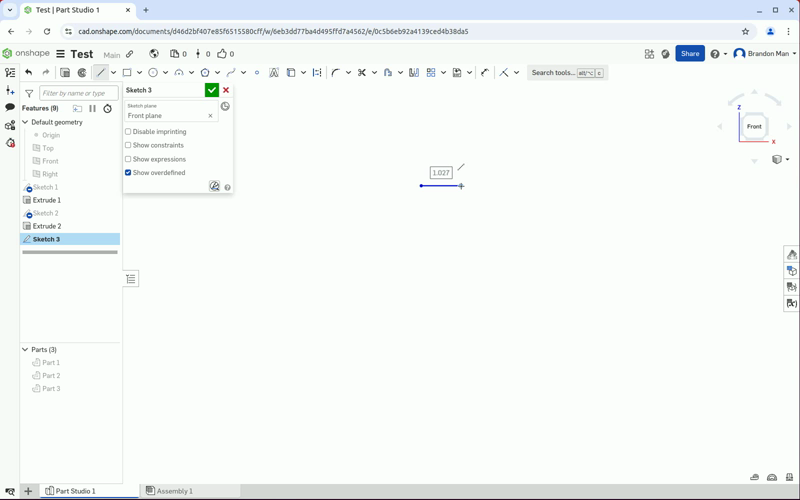
scroll(-6)
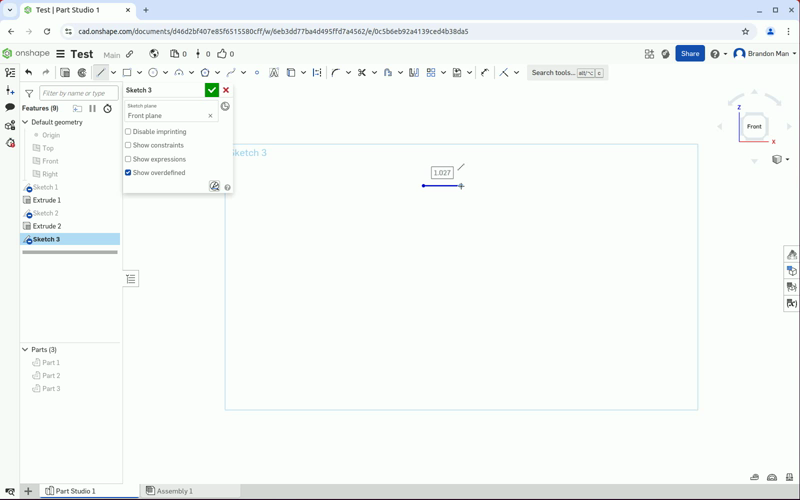
scroll(-6)
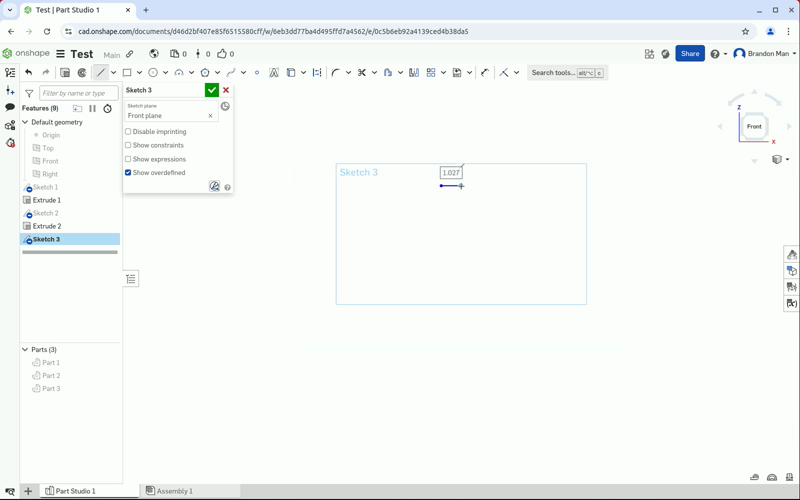
scroll(-6)
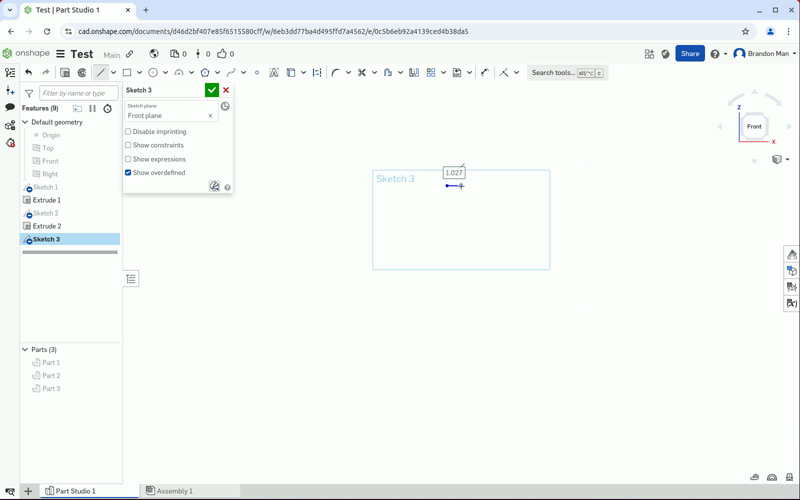
scroll(-6)
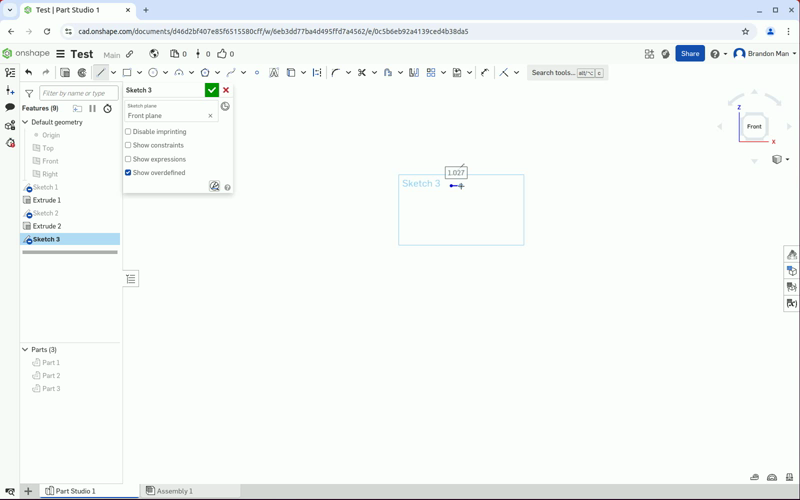
scroll(-6)
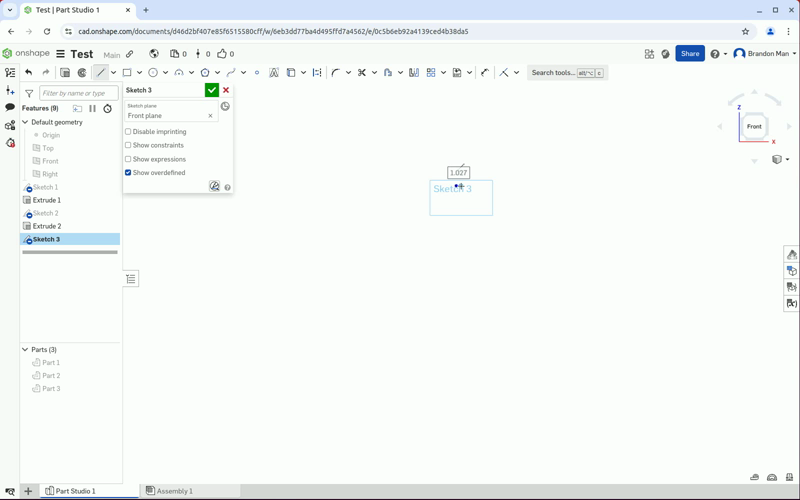
key_up(shift)
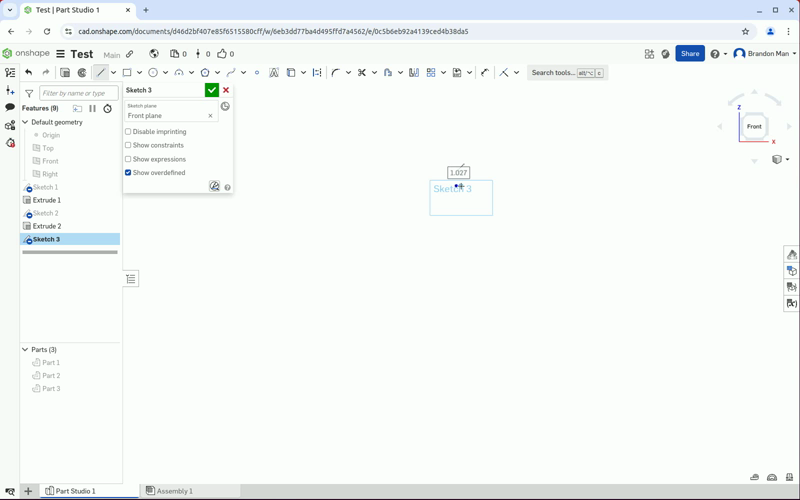
key_down(shift)
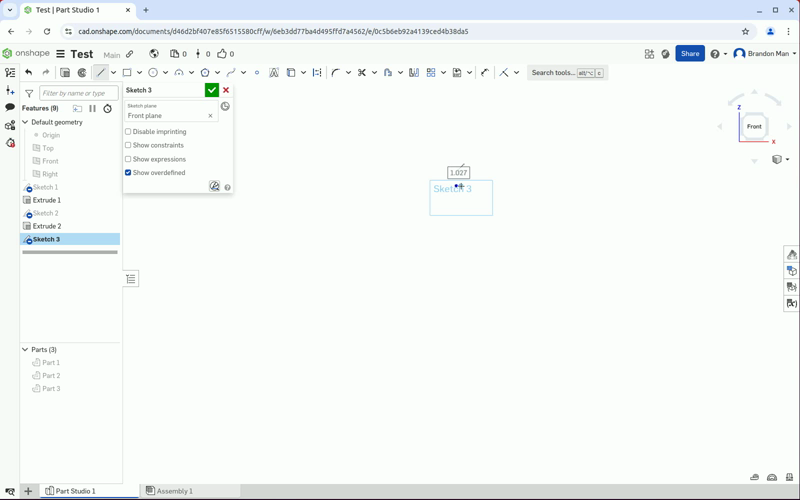
mouse_move(491, 185)
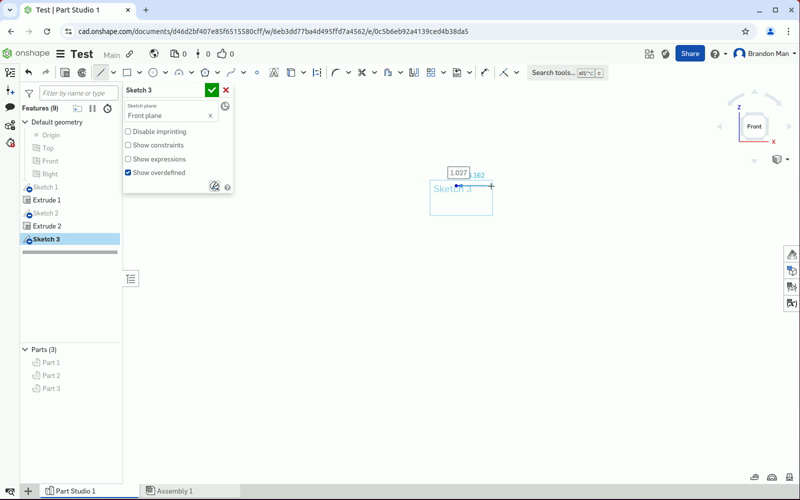
mouse_move(466, 185)
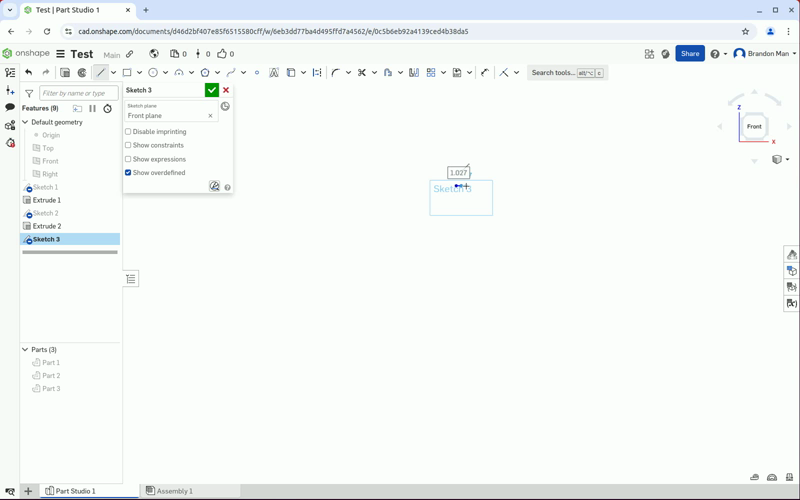
scroll(6)
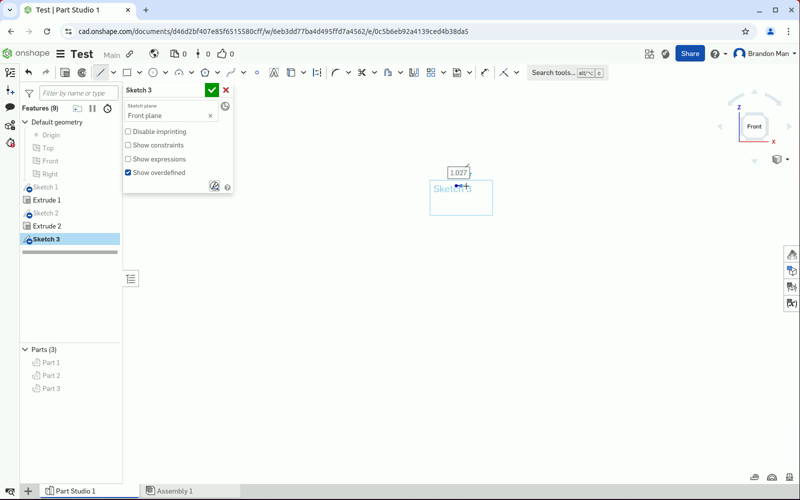
scroll(6)
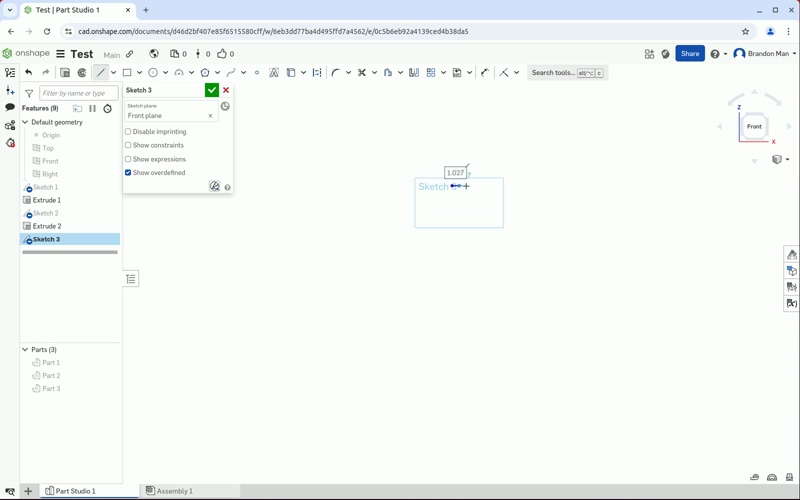
scroll(6)
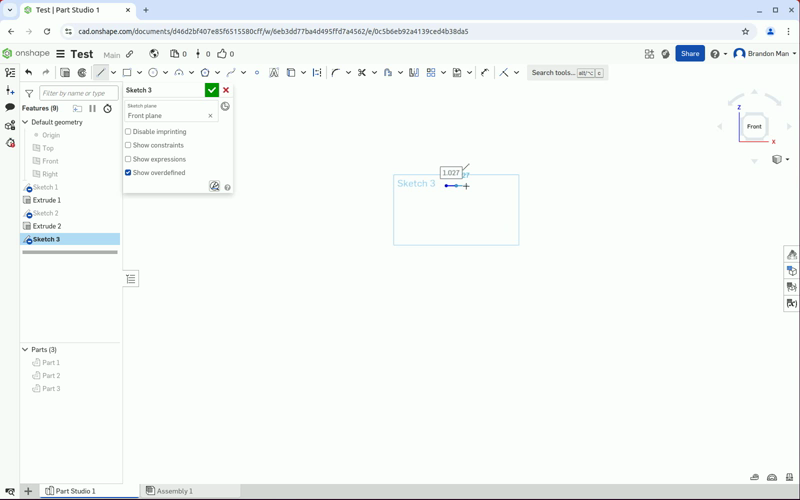
scroll(6)
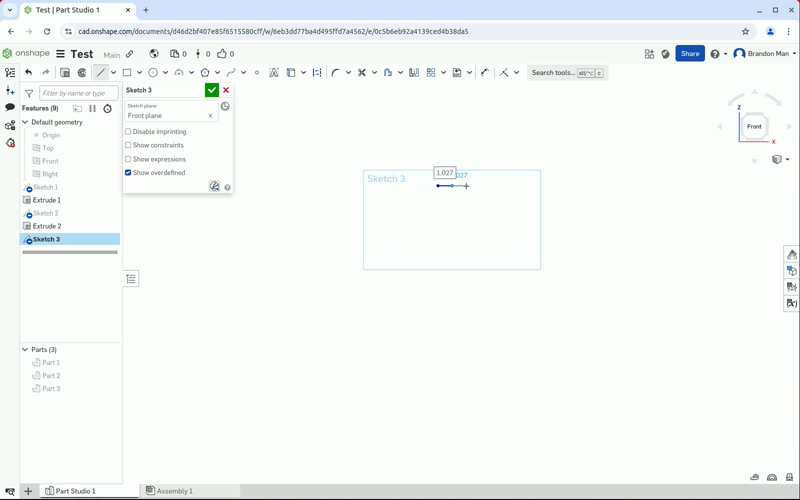
scroll(6)
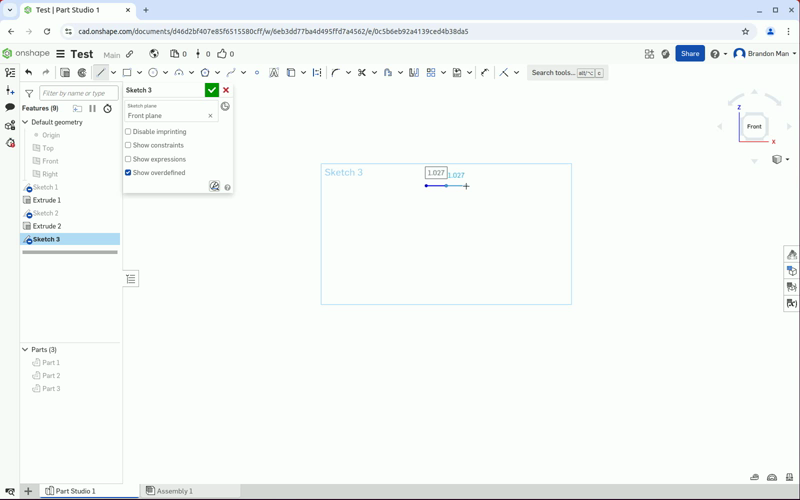
scroll(6)
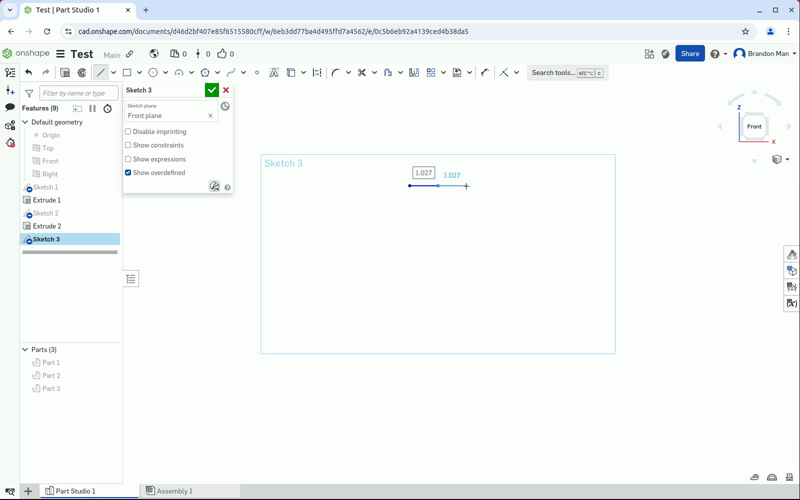
scroll(6)
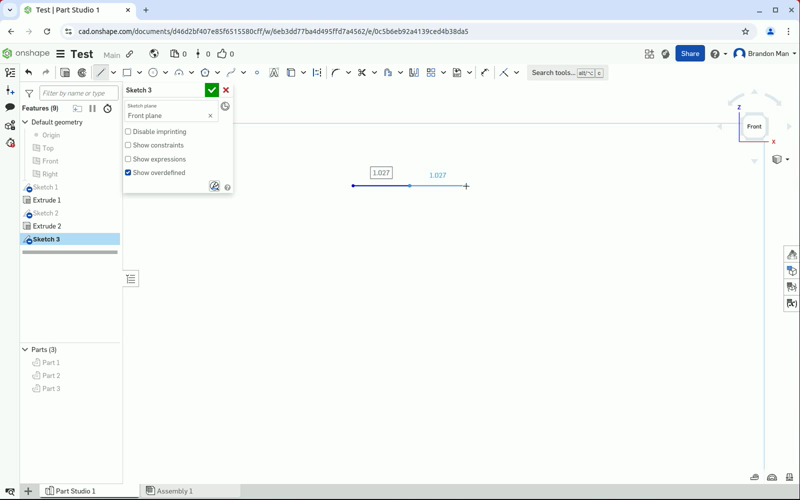
click(466, 185)
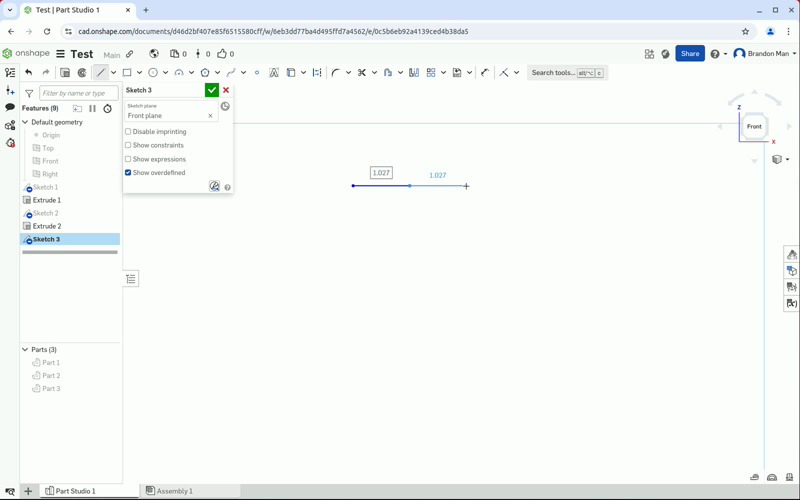
scroll(-6)
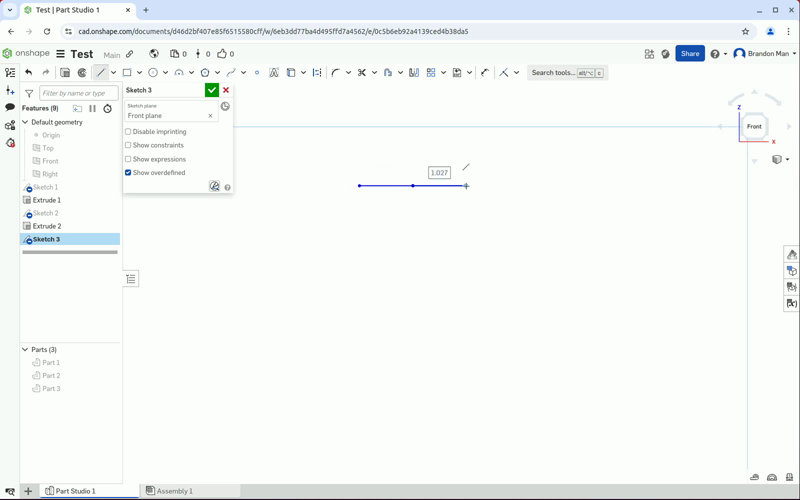
scroll(-6)
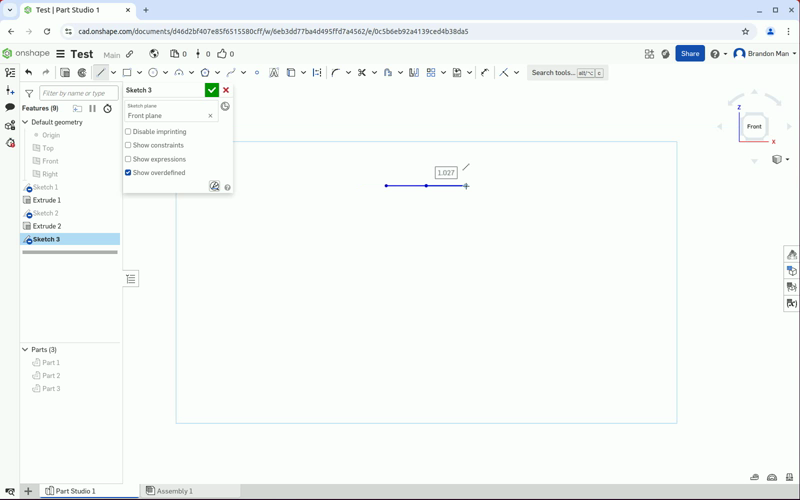
scroll(-6)
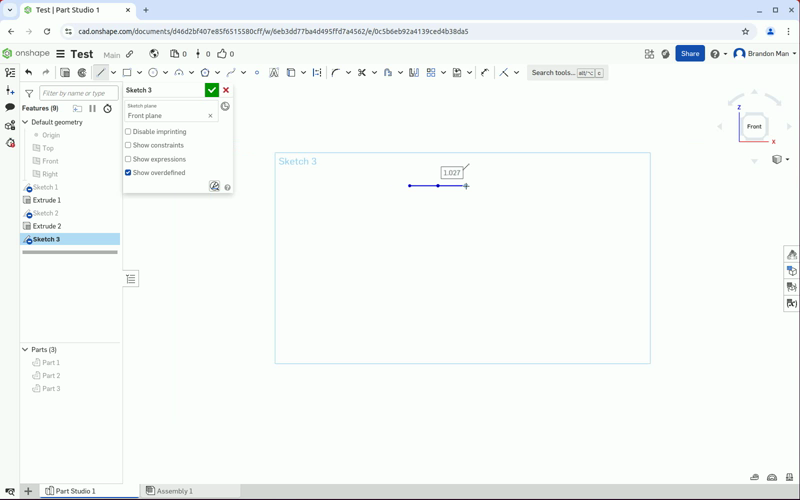
scroll(-6)
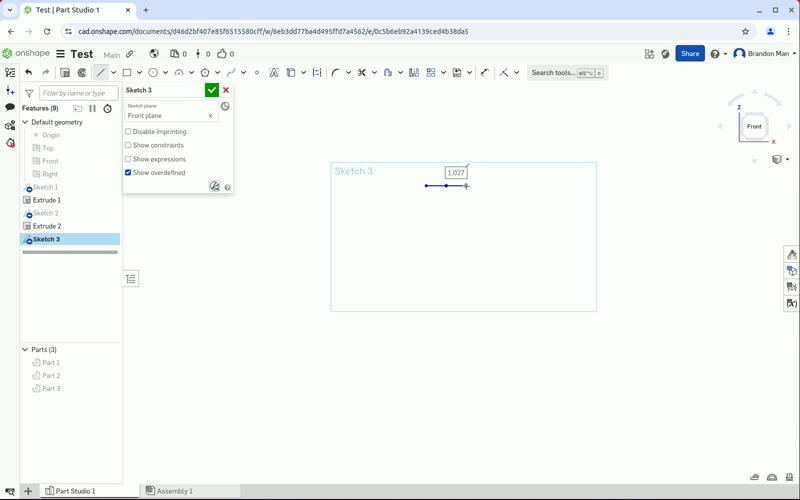
scroll(-6)
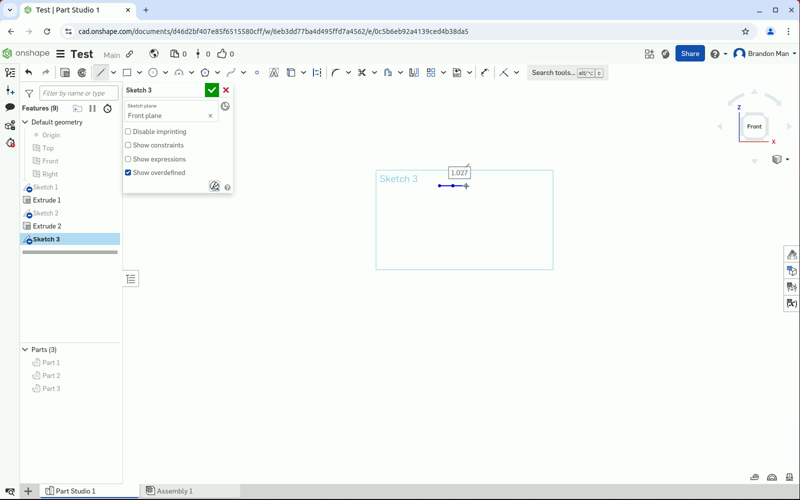
scroll(-6)
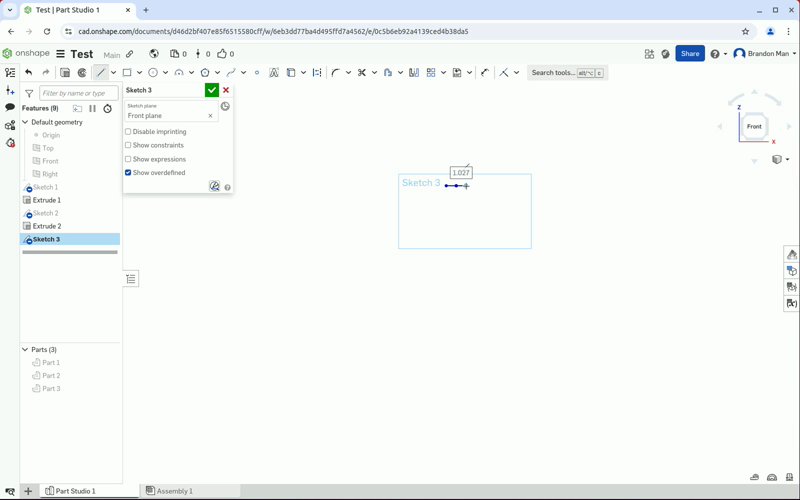
scroll(-6)
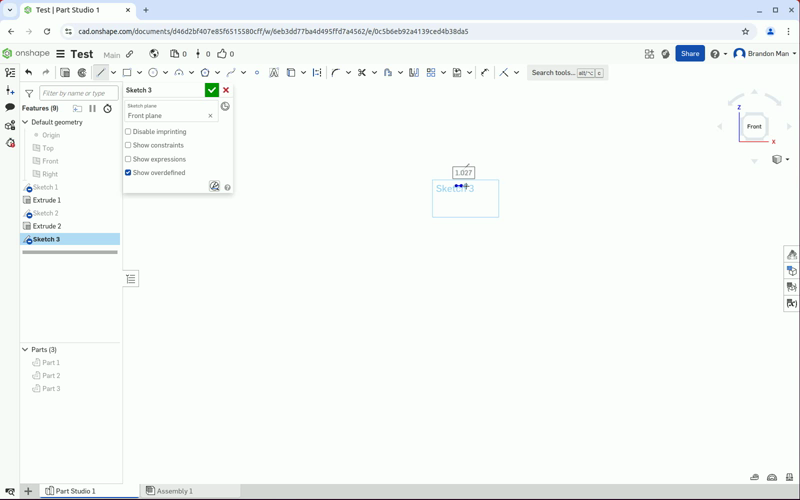
key_up(shift)
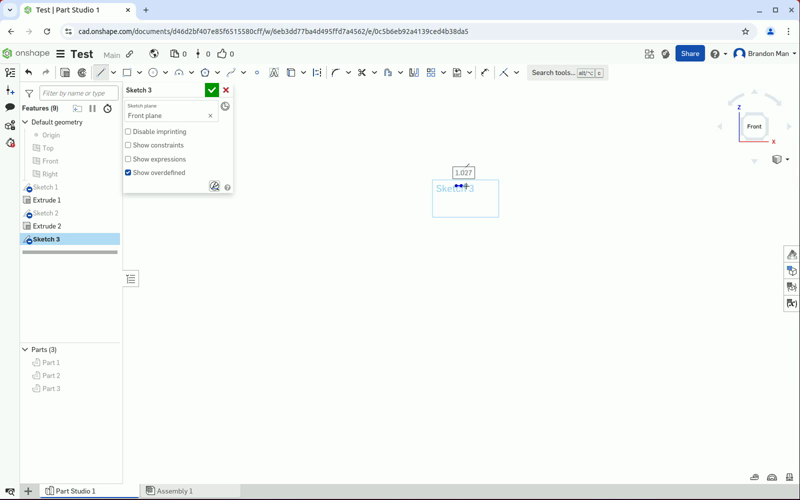
key_down(shift)
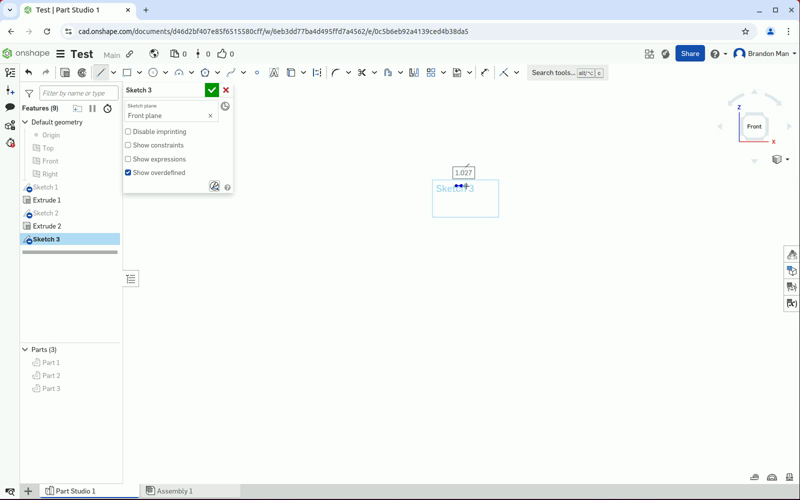
mouse_move(496, 185)
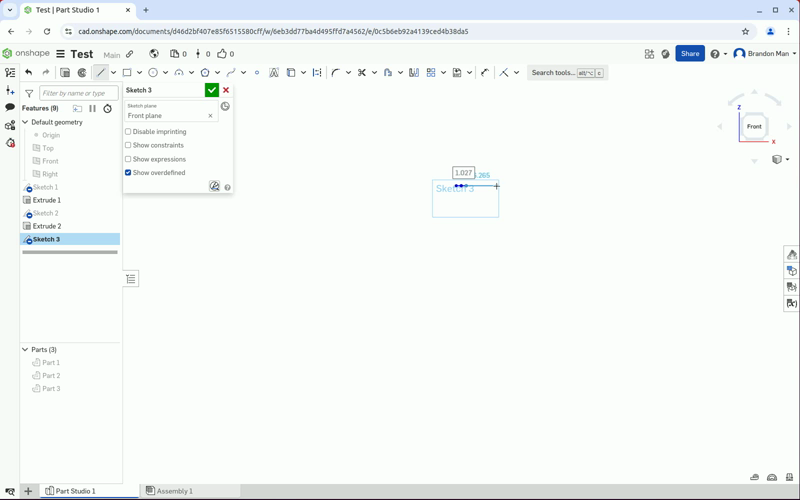
mouse_move(466, 180)
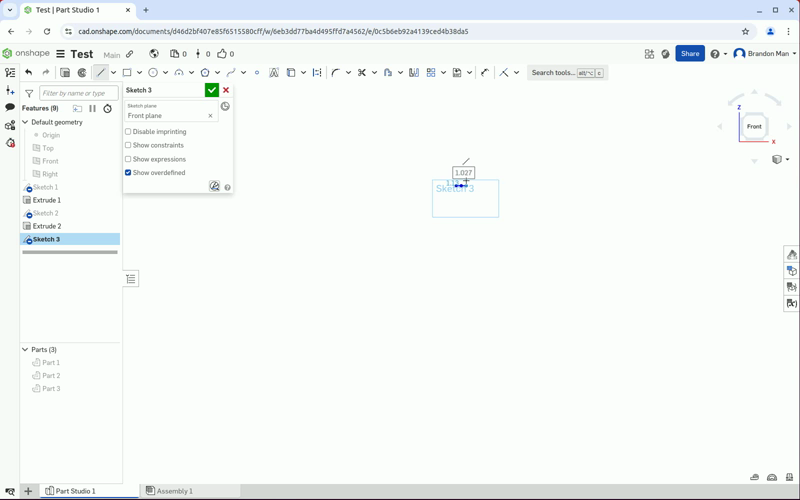
scroll(6)
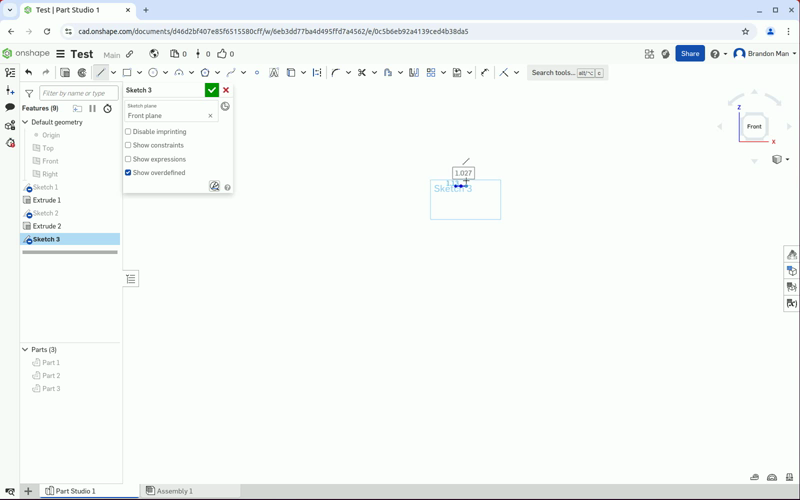
scroll(6)
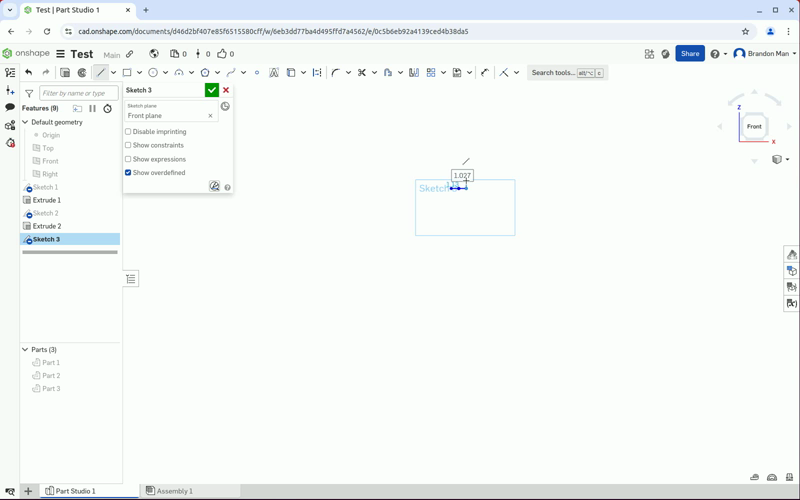
scroll(6)
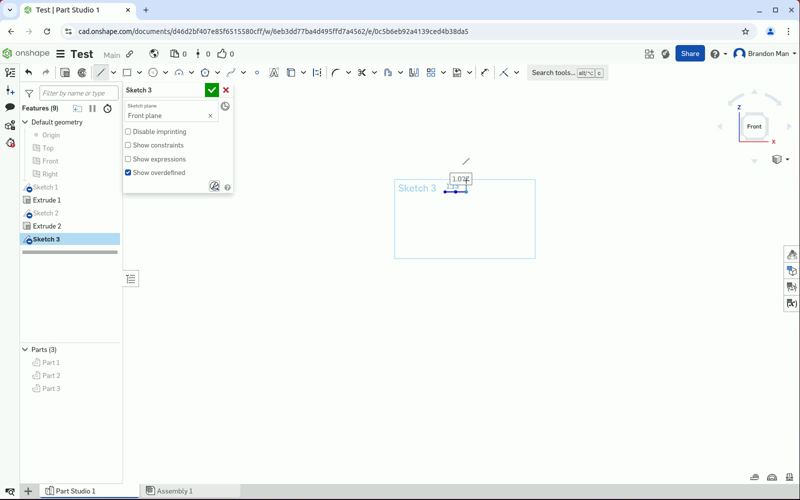
scroll(6)
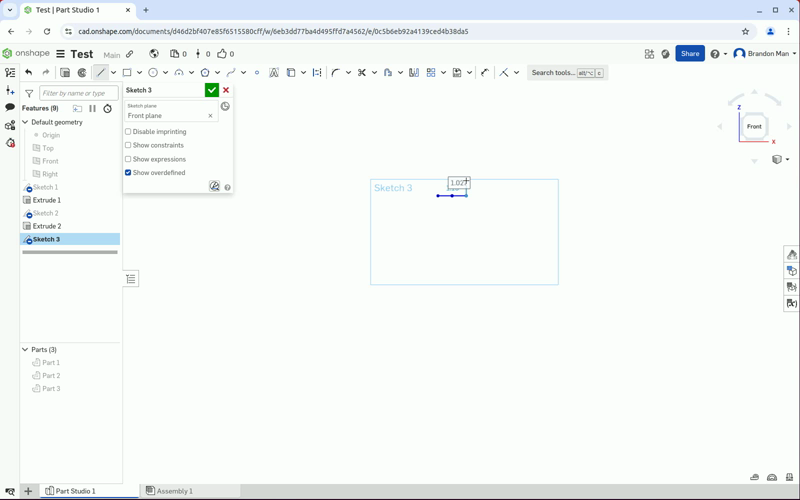
scroll(6)
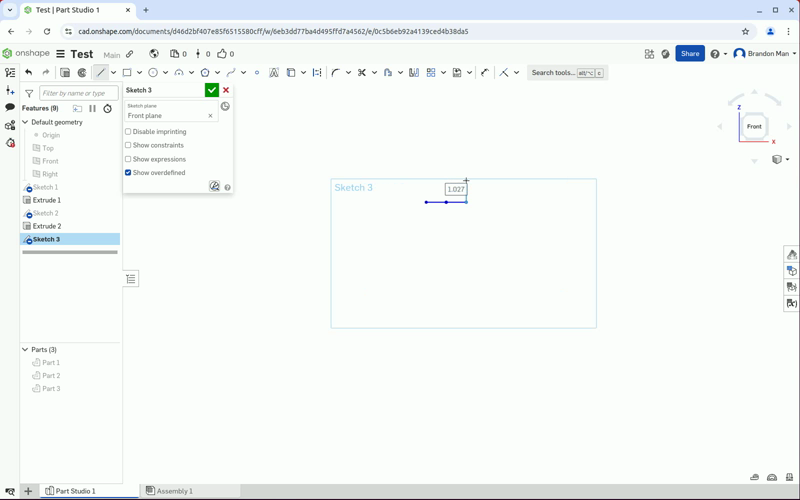
scroll(6)
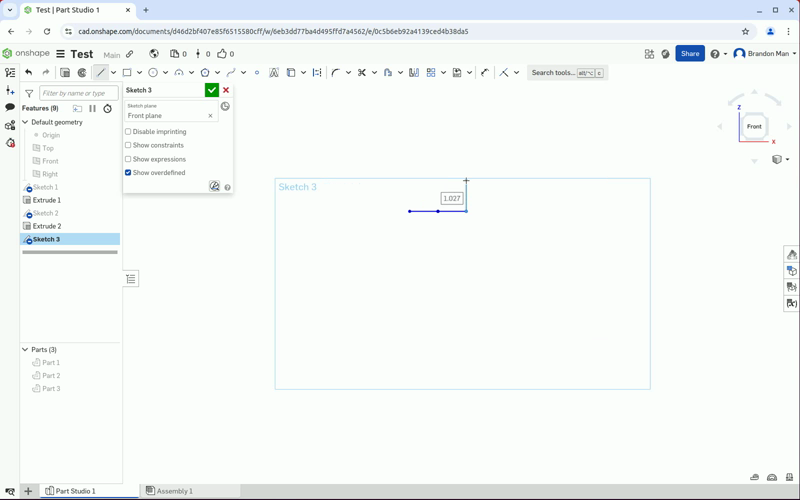
scroll(6)
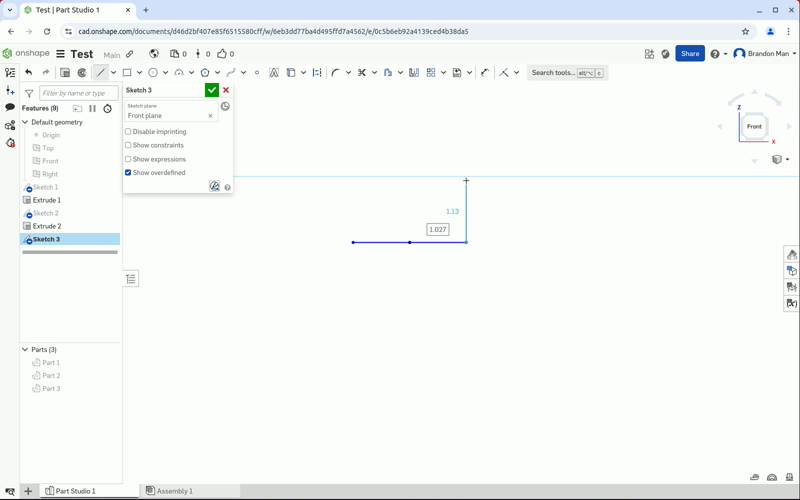
click(466, 180)
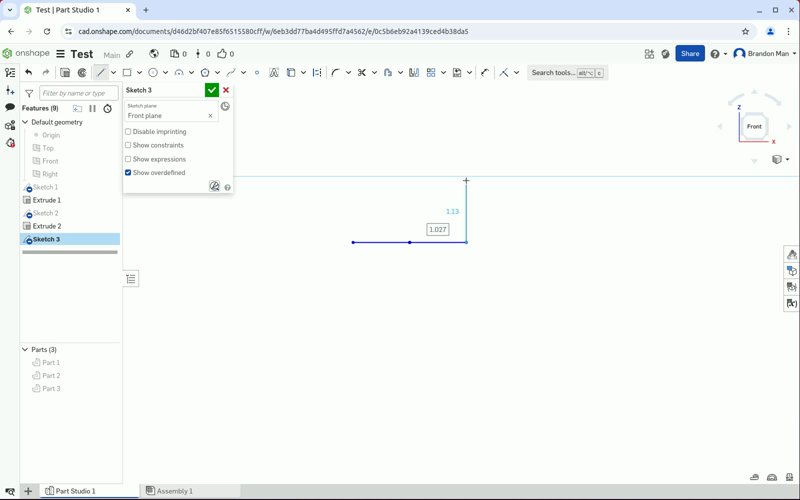
scroll(-6)
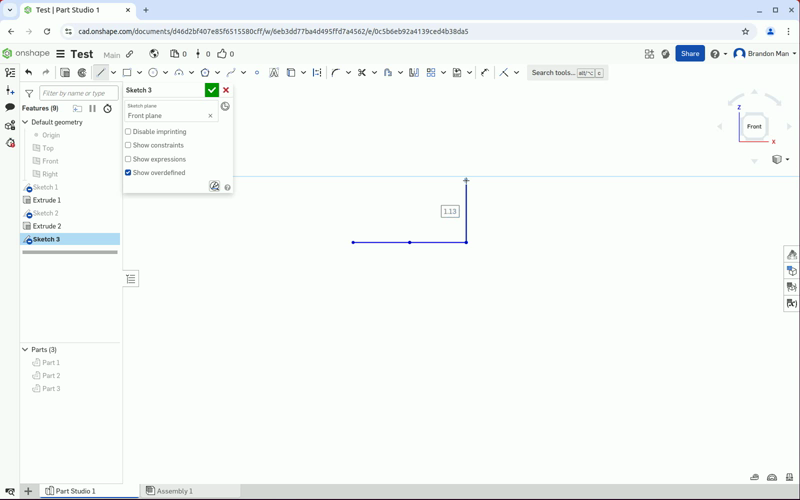
scroll(-6)
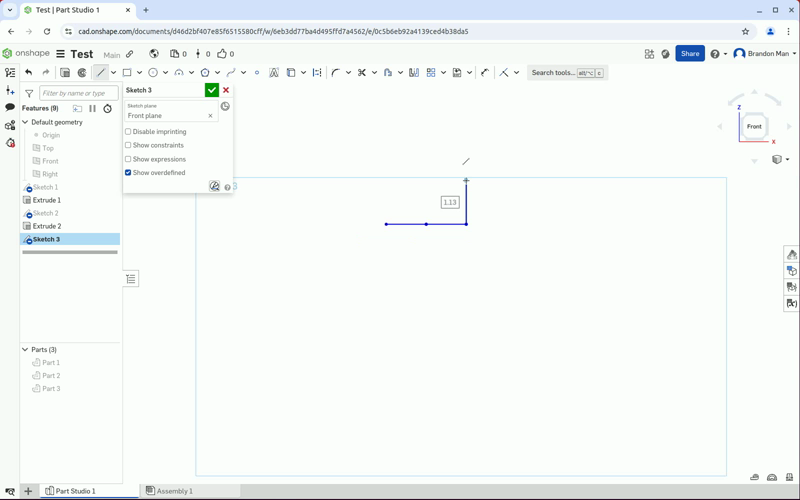
scroll(-6)
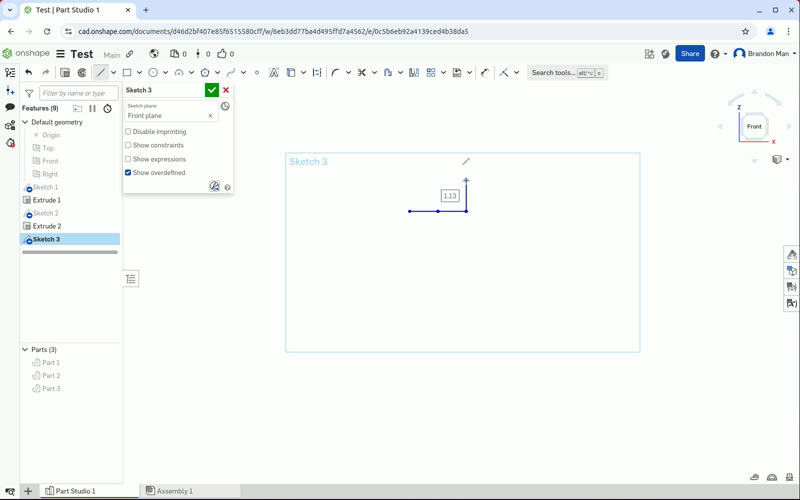
scroll(-6)
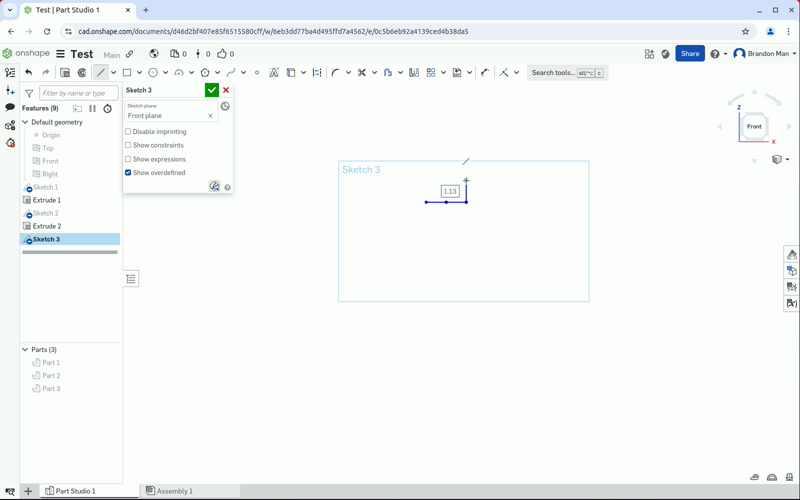
scroll(-6)
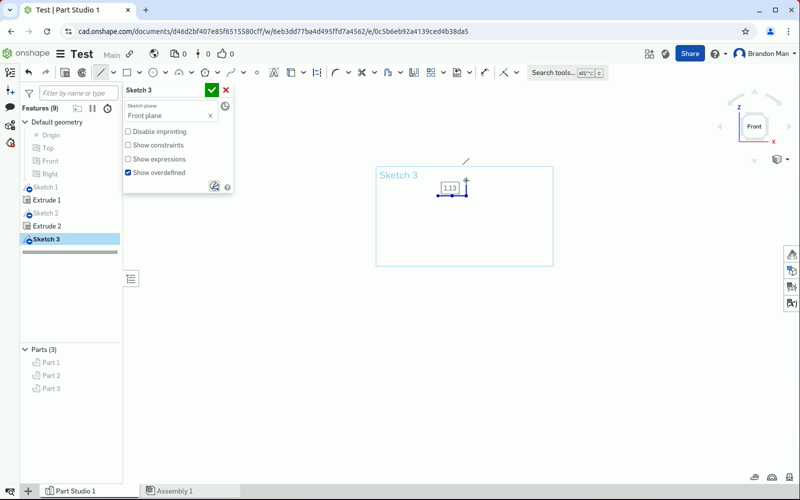
scroll(-6)
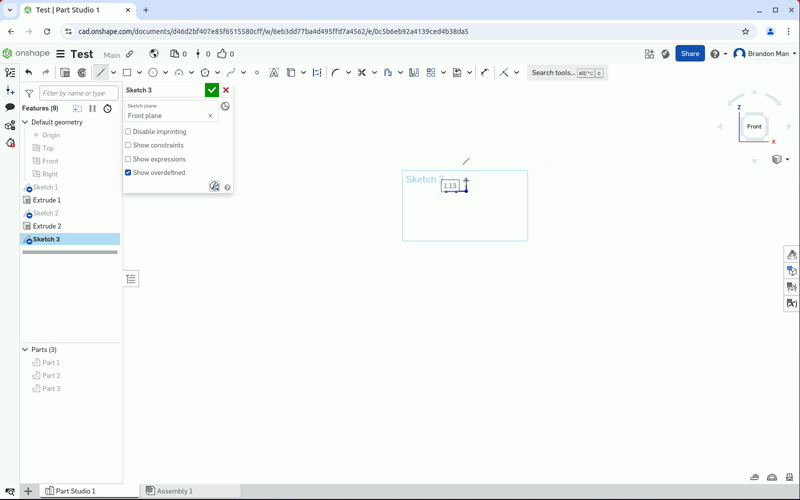
scroll(-6)
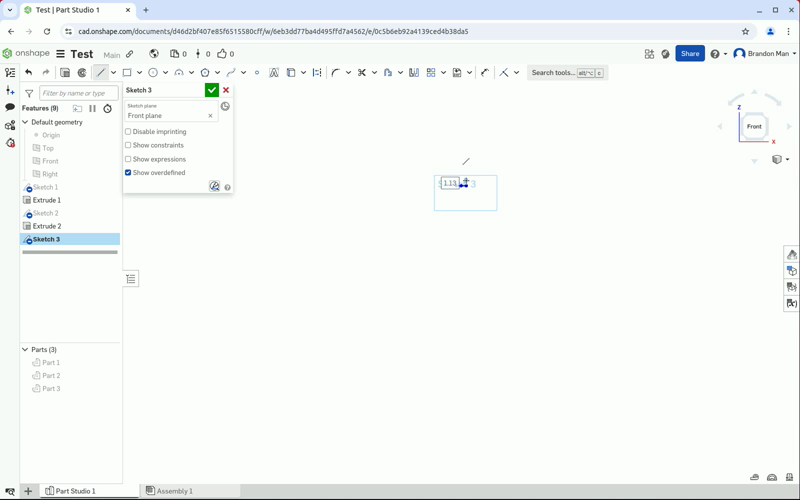
key_up(shift)
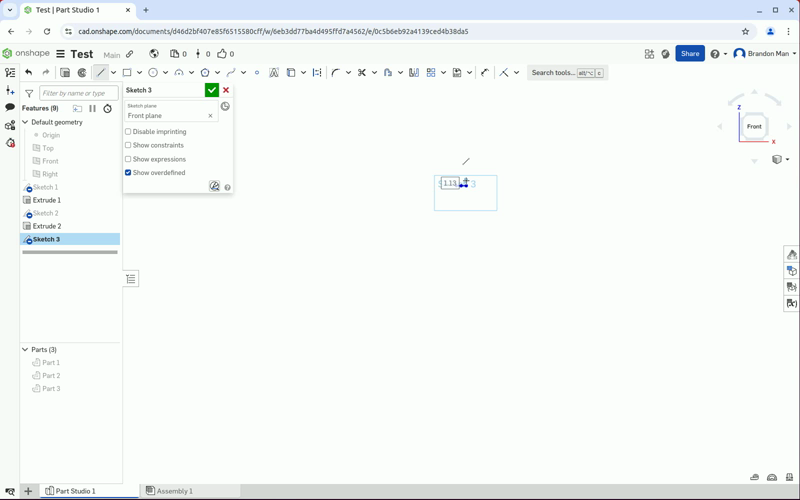
key(esc)
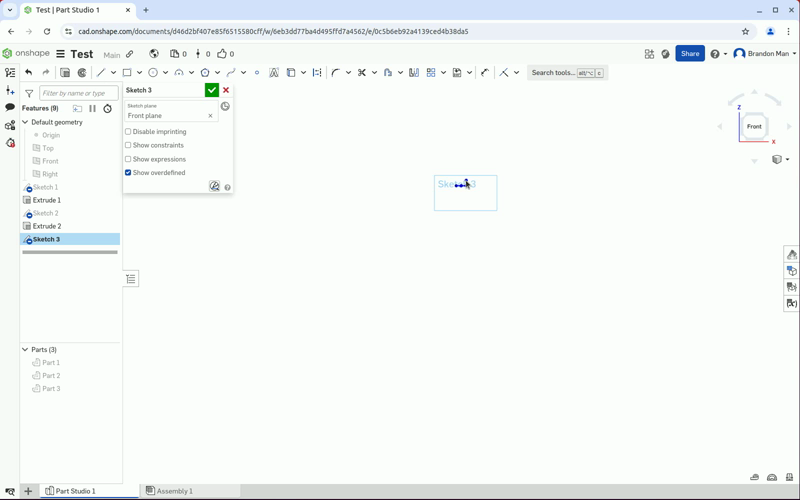
key(a)
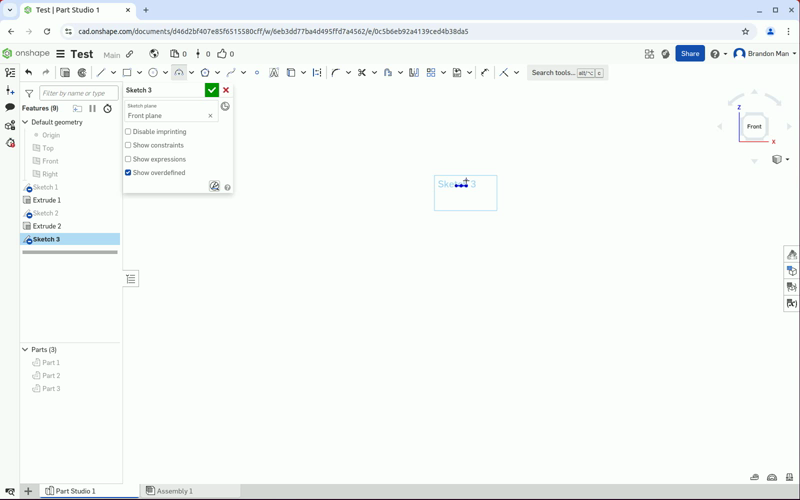
mouse_move(466, 180)
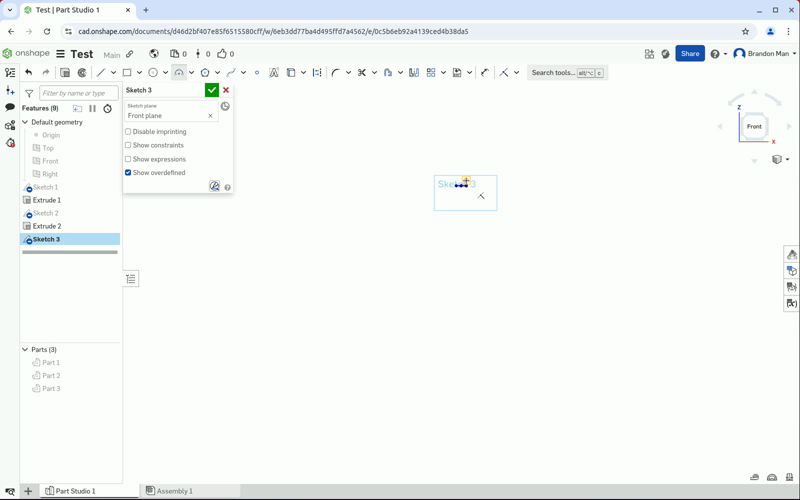
click(466, 180)
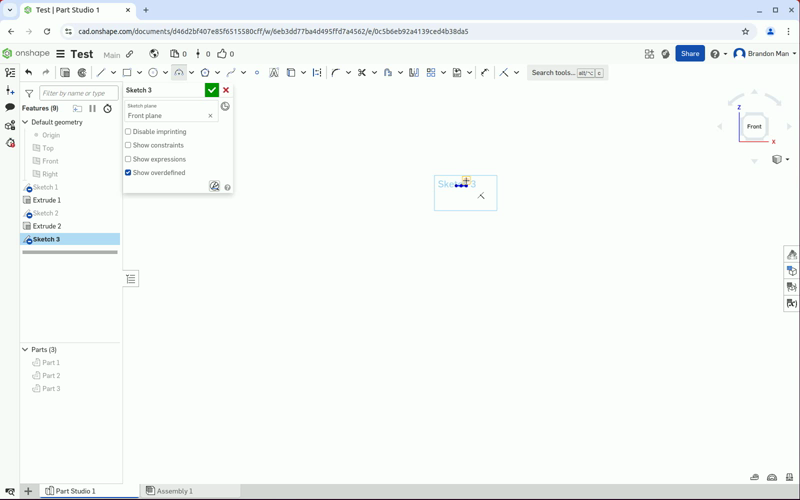
key_down(shift)
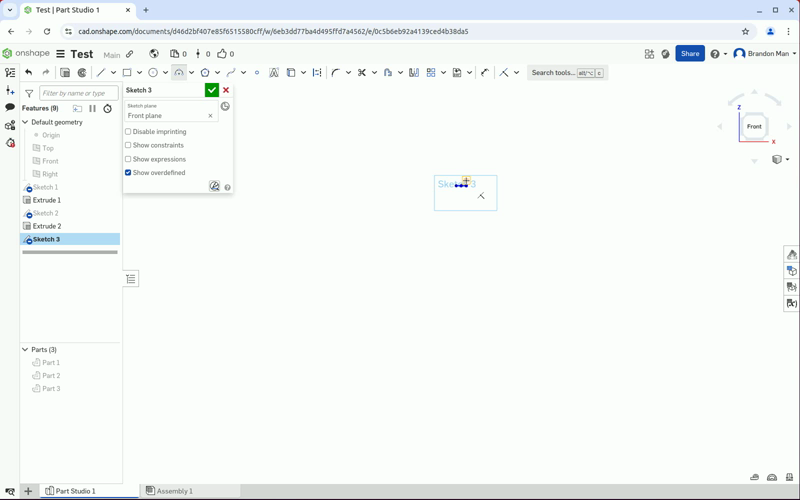
mouse_move(456, 180)
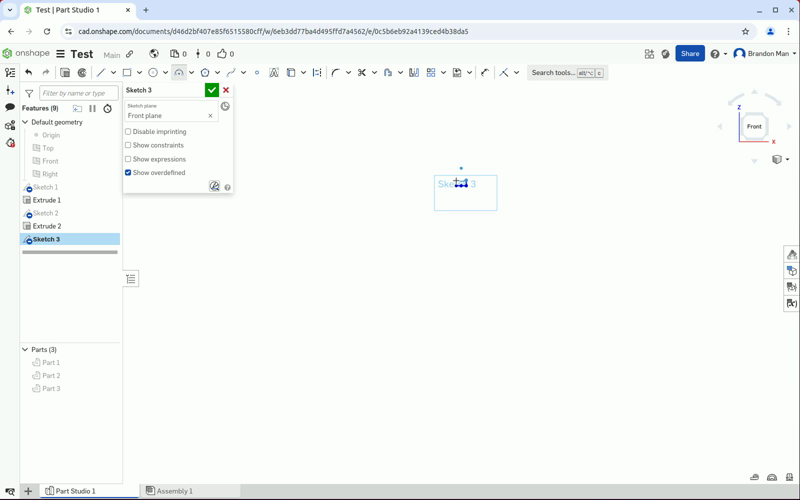
click(456, 180)
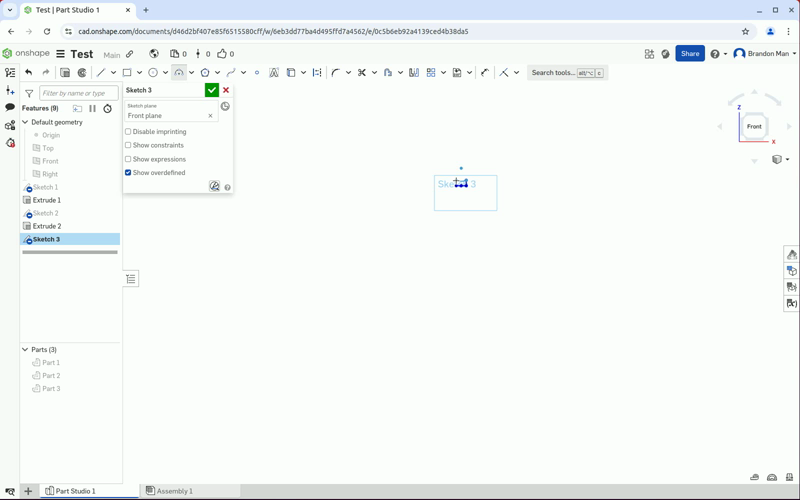
mouse_move(461, 182)
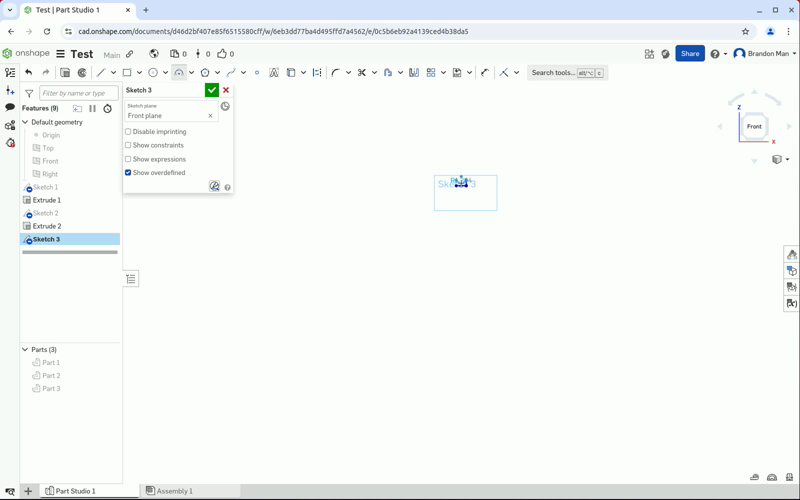
scroll(6)
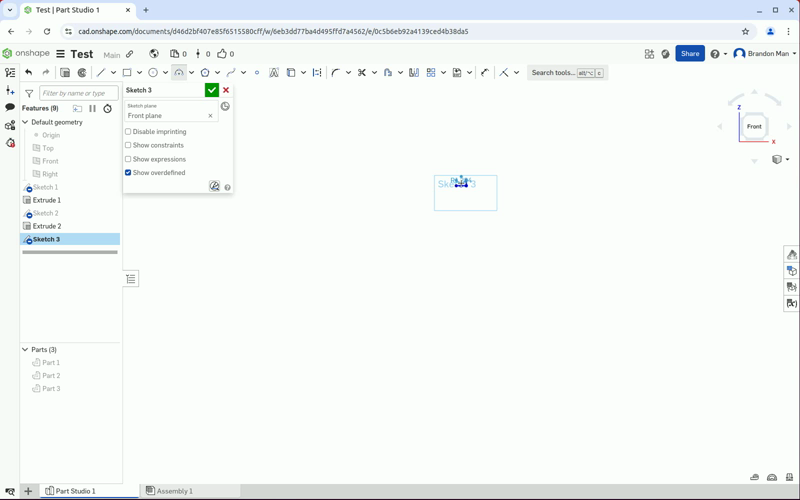
scroll(6)
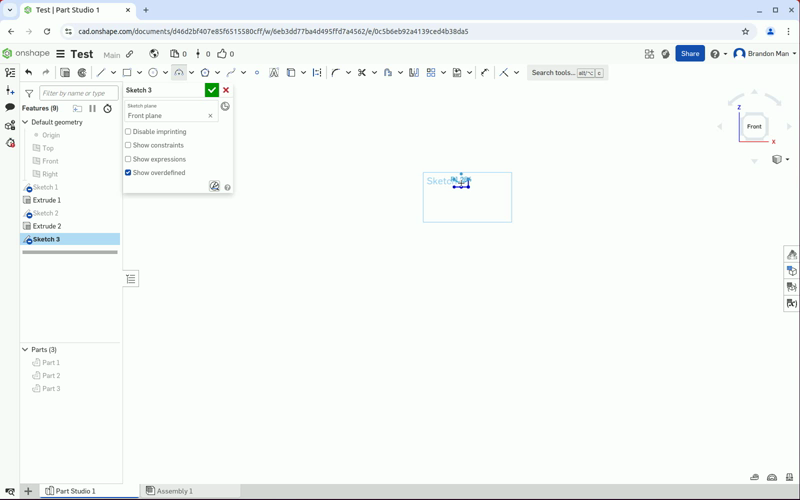
scroll(6)
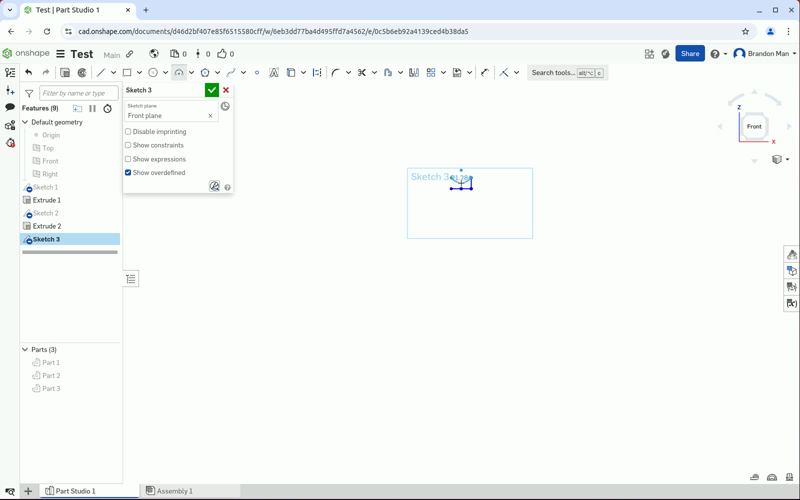
scroll(6)
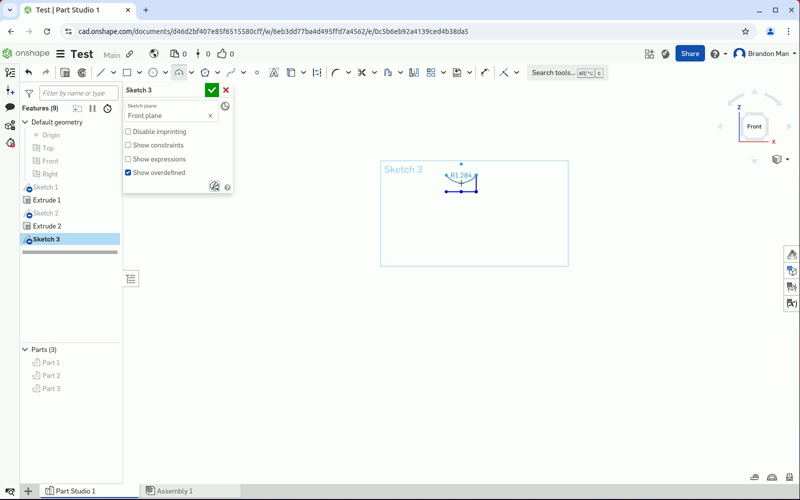
scroll(6)
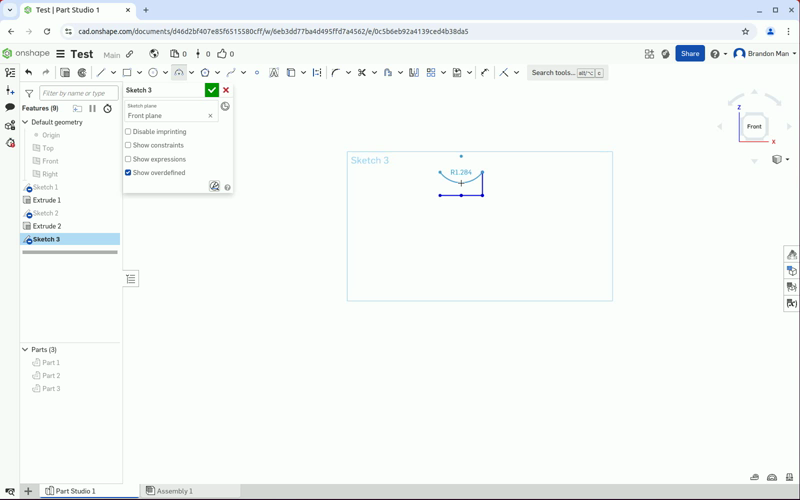
scroll(6)
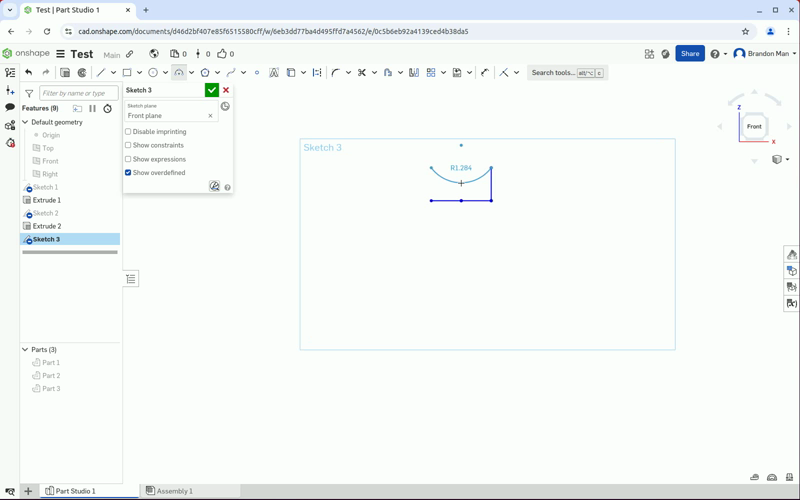
scroll(6)
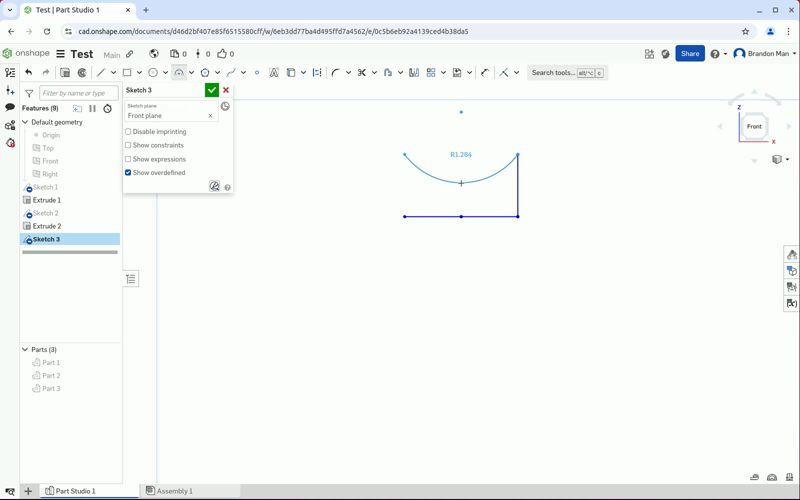
click(461, 182)
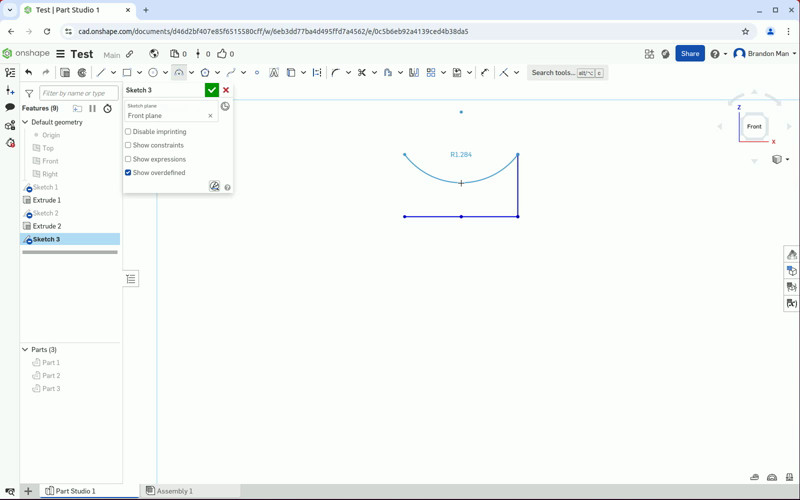
scroll(-6)
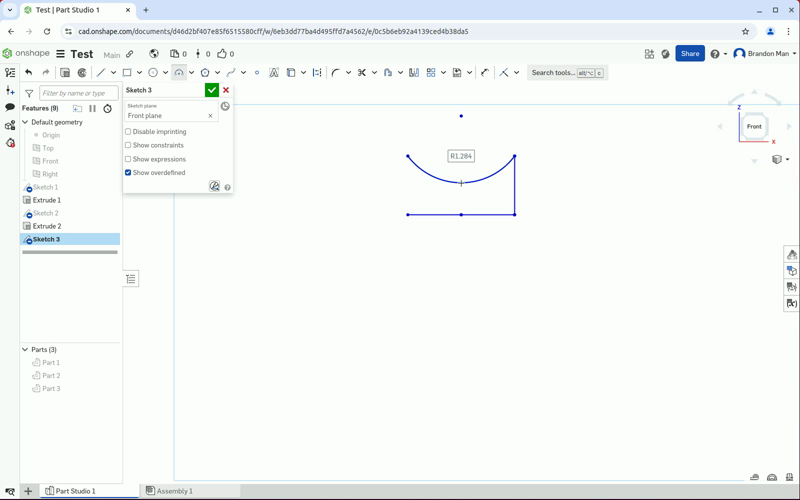
scroll(-6)
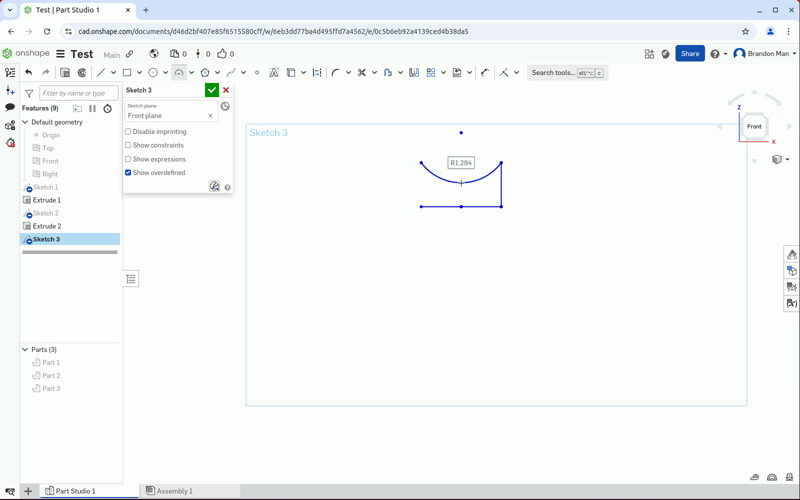
scroll(-6)
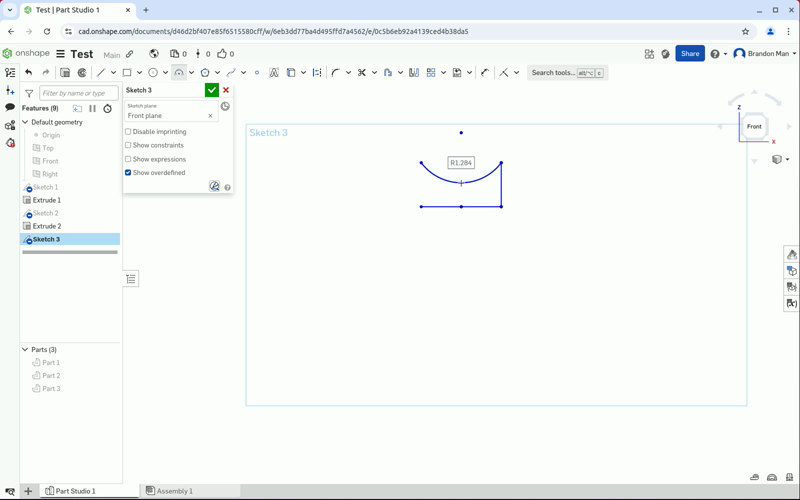
scroll(-6)
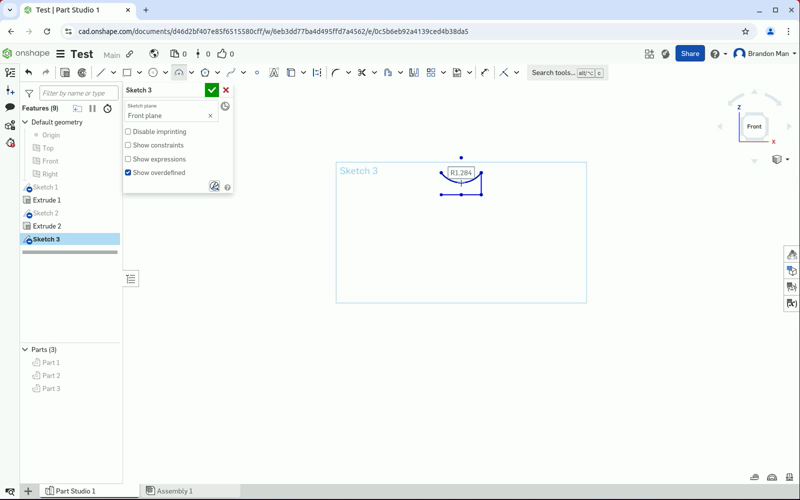
scroll(-6)
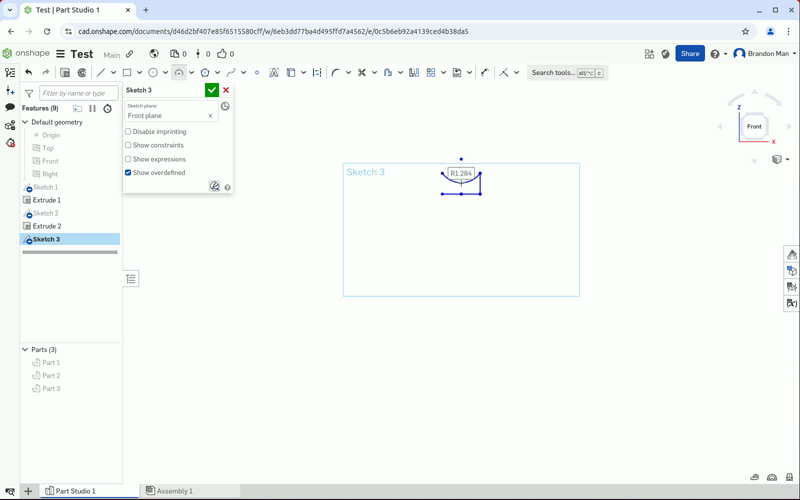
scroll(-6)
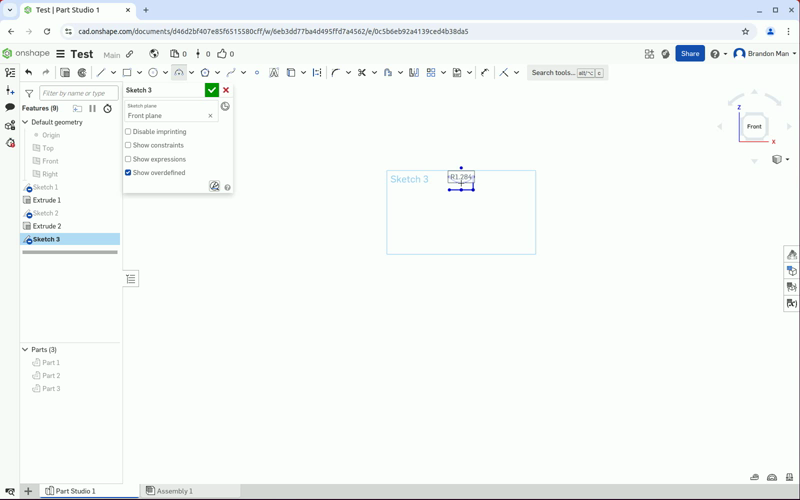
scroll(-6)
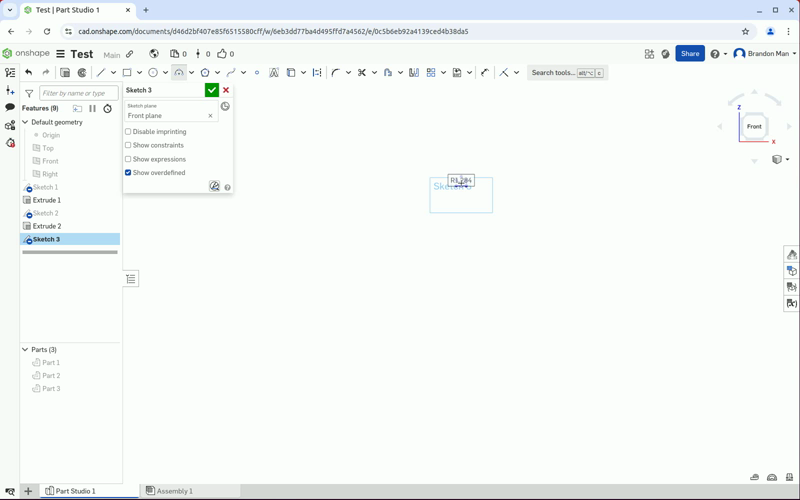
key_up(shift)
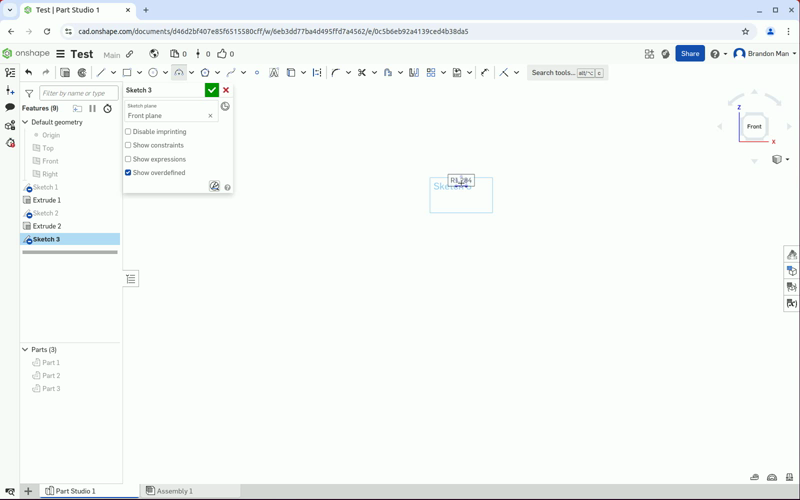
key(esc)
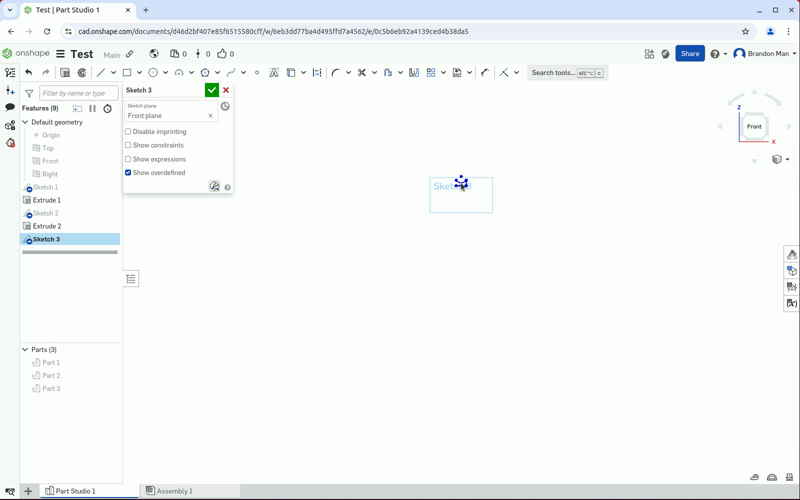
key(l)
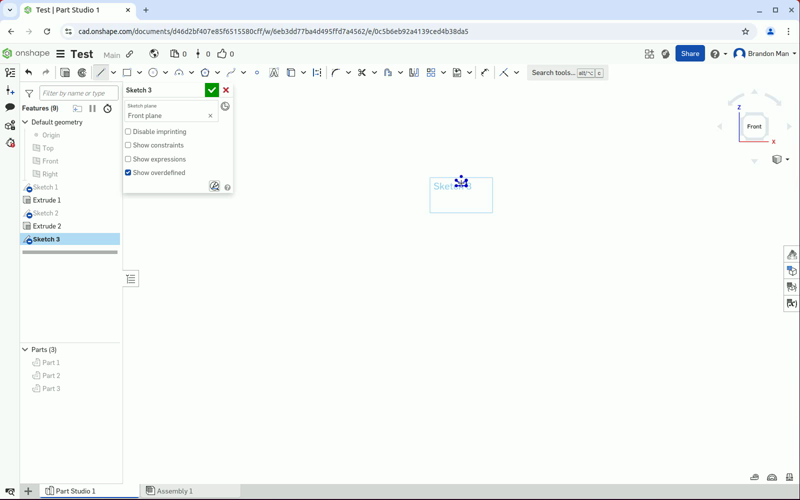
mouse_move(456, 180)
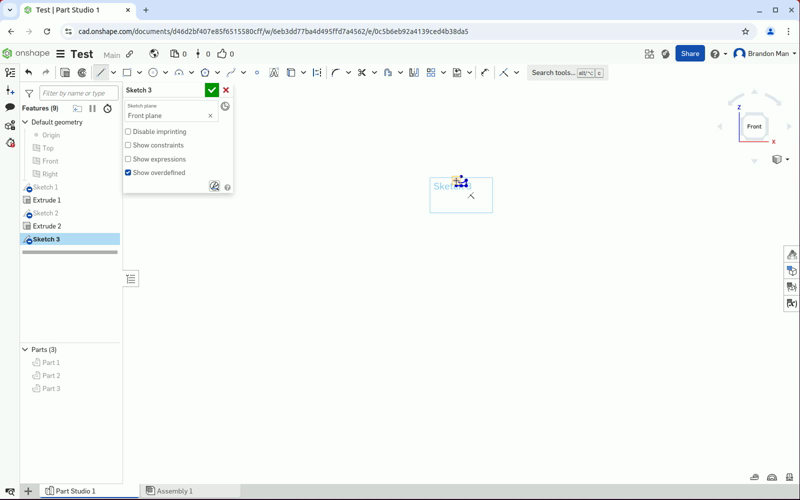
click(456, 180)
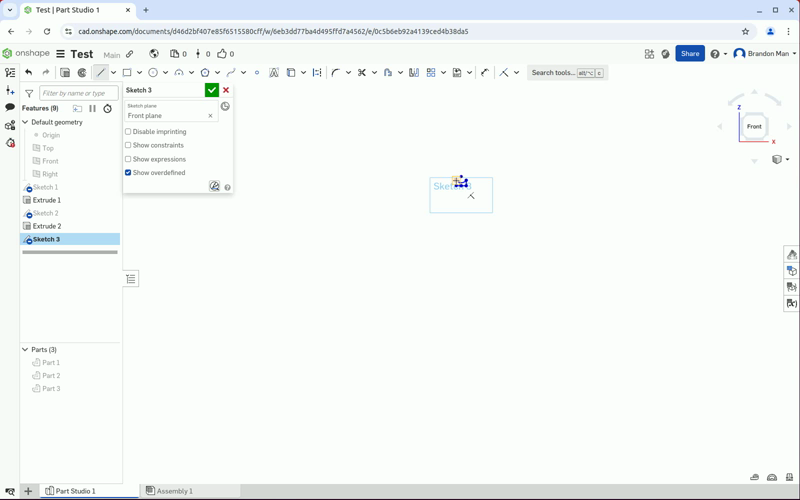
mouse_move(486, 180)
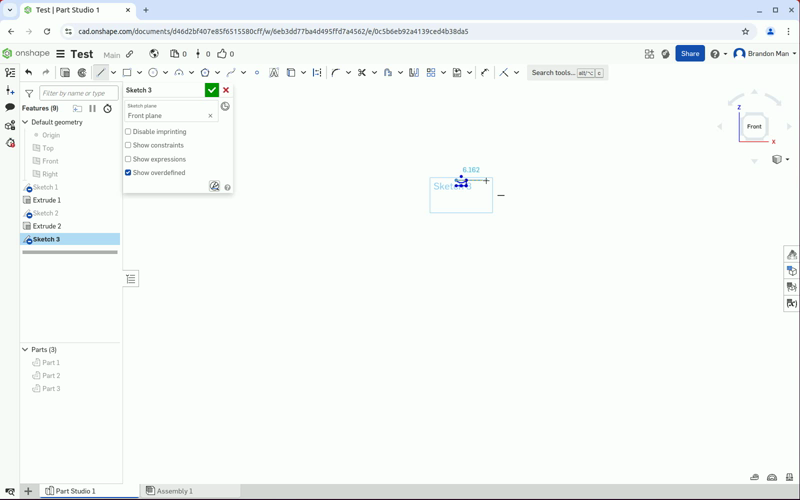
key_down(shift)
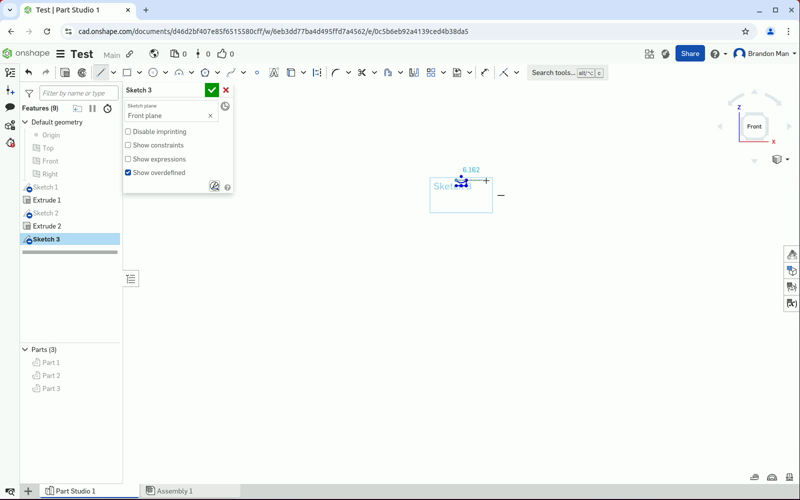
mouse_move(456, 185)
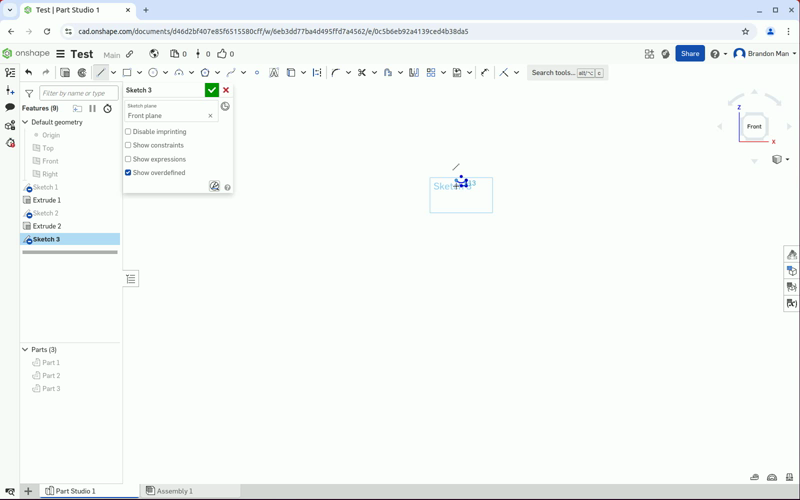
scroll(6)
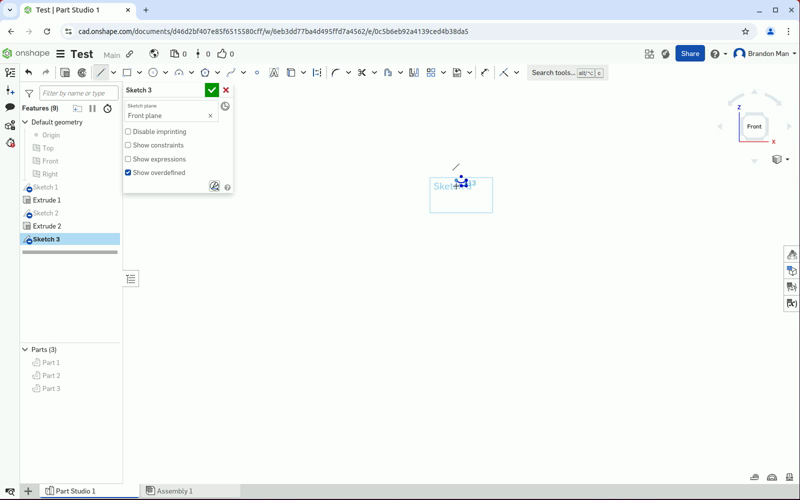
scroll(6)
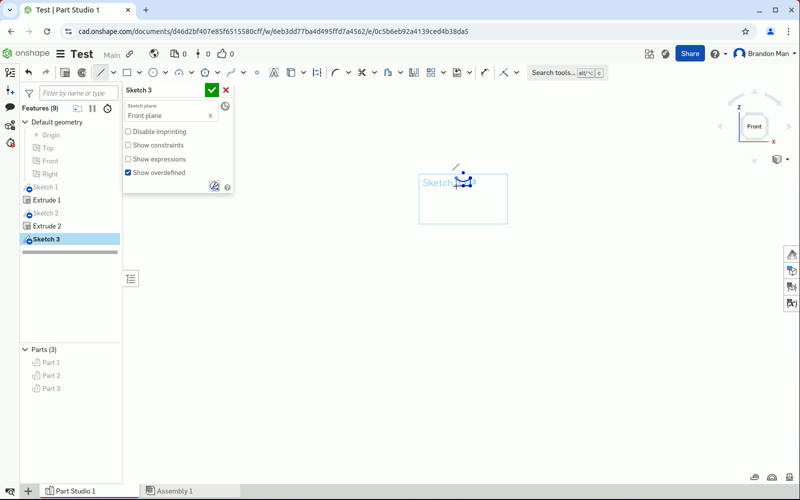
scroll(6)
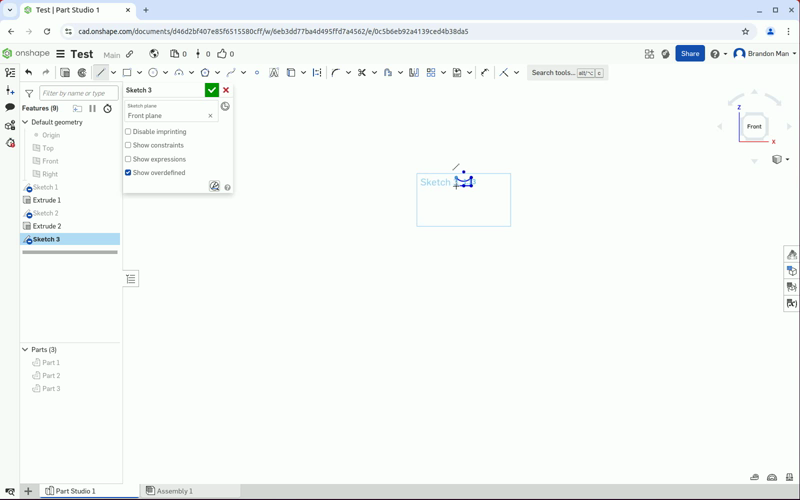
scroll(6)
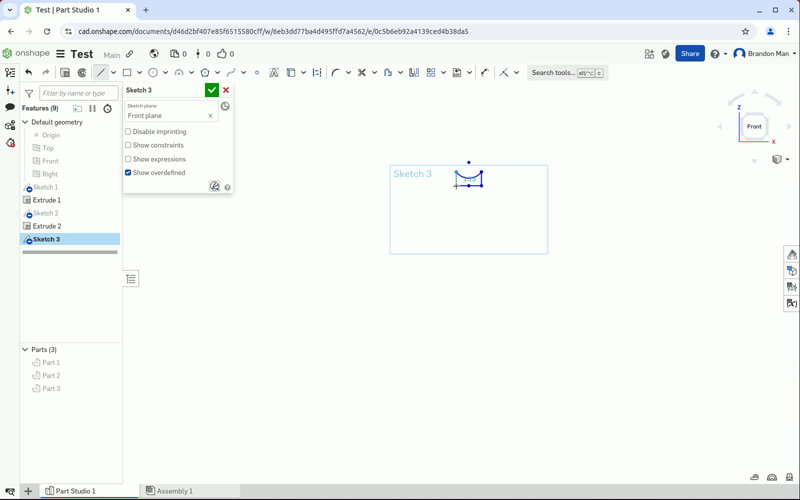
scroll(6)
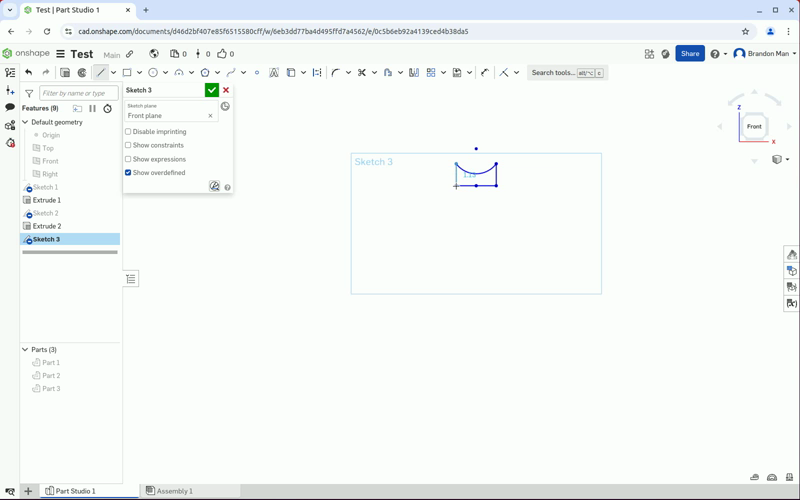
scroll(6)
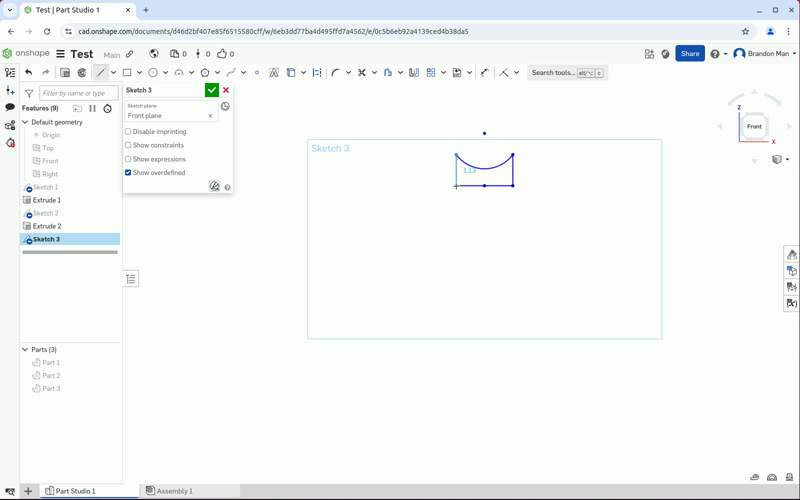
scroll(6)
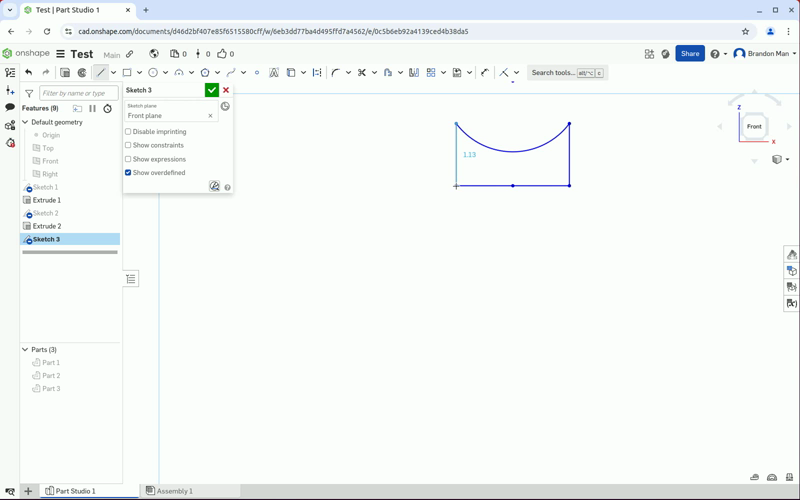
key_up(shift)
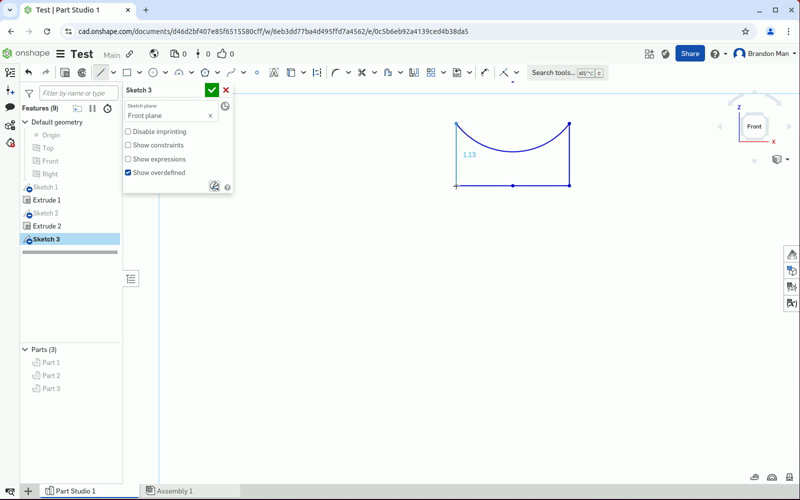
click(456, 185)
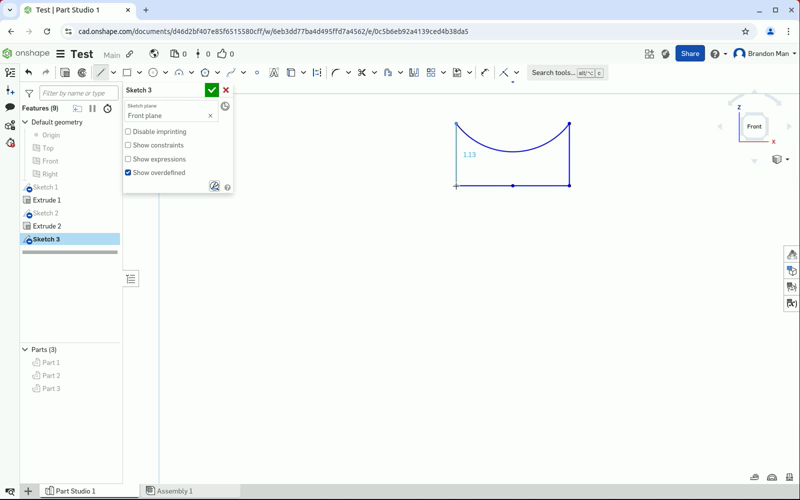
scroll(-6)
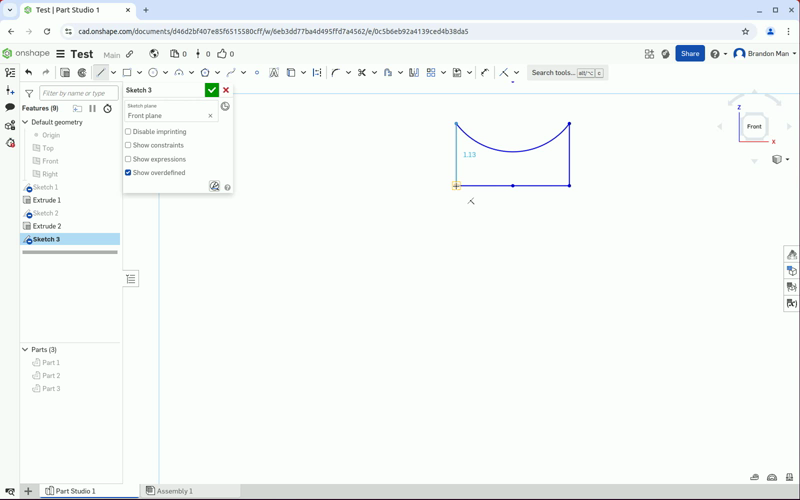
scroll(-6)
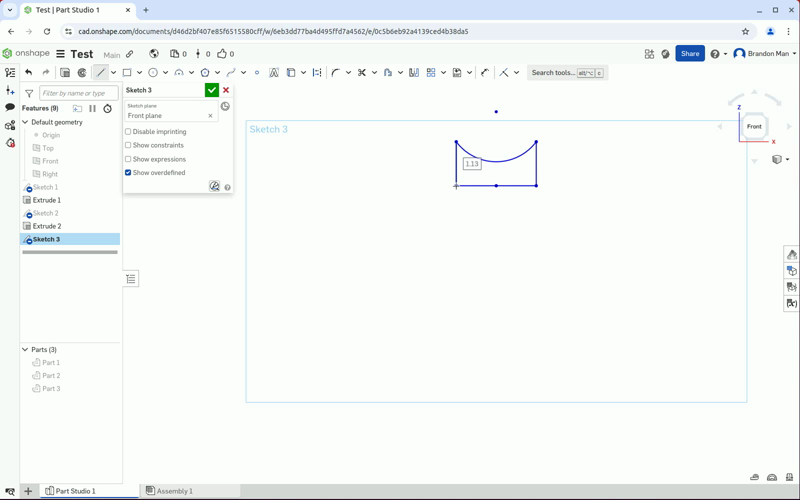
scroll(-6)
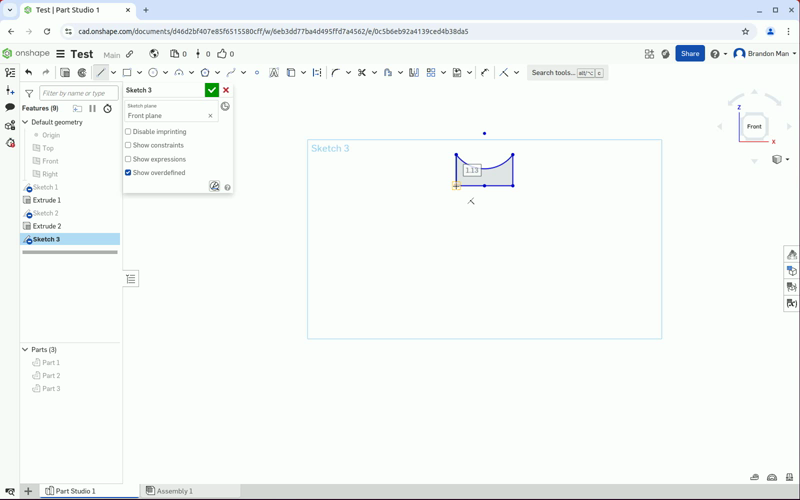
scroll(-6)
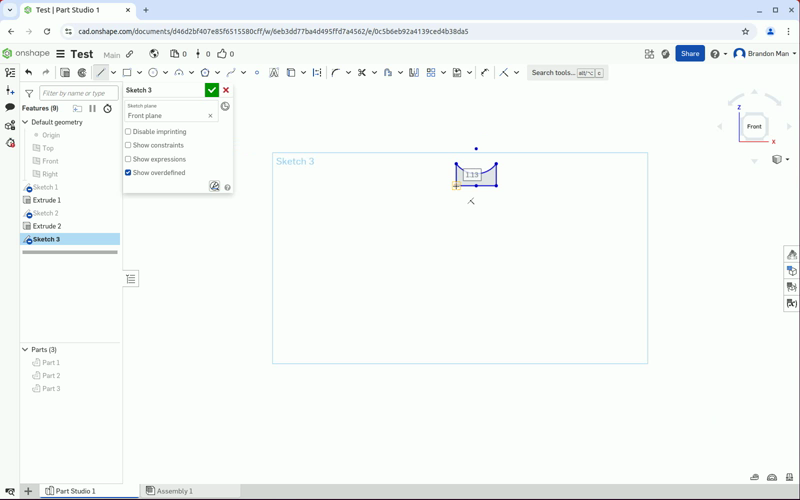
scroll(-6)
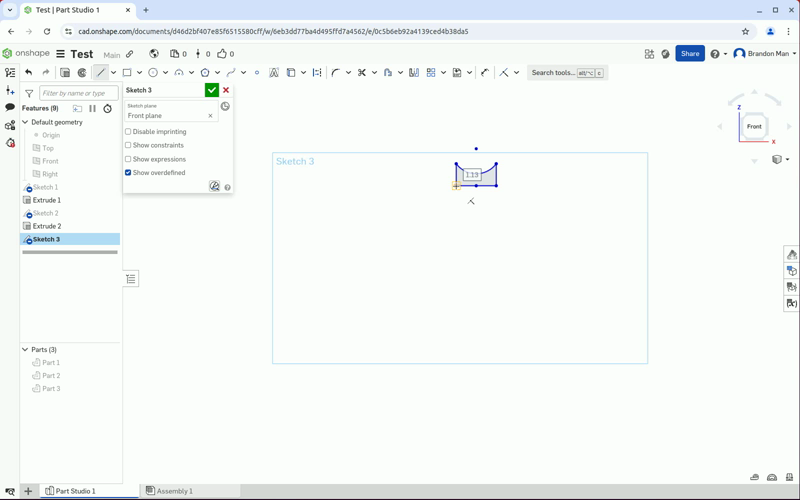
scroll(-6)
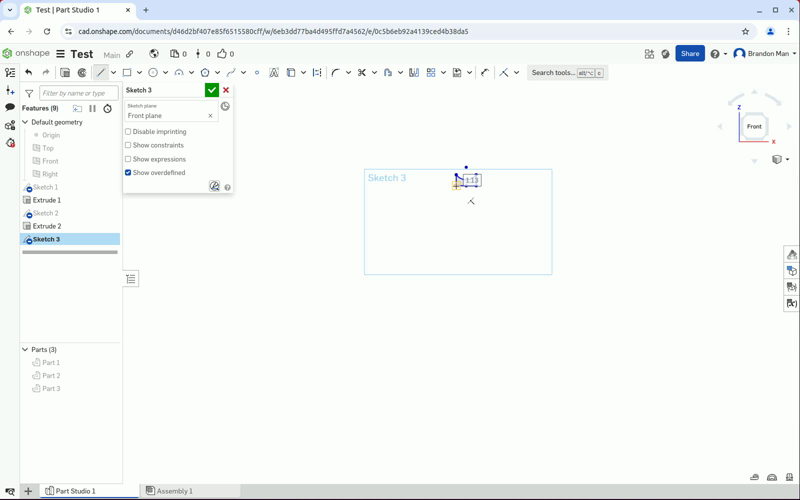
scroll(-6)
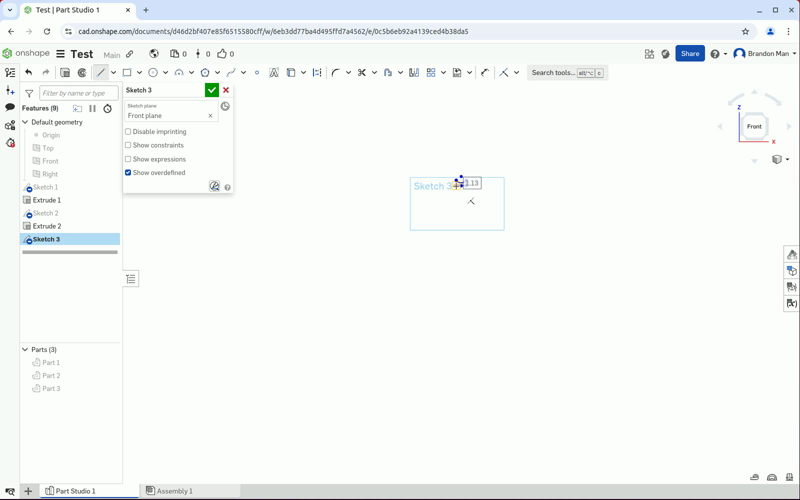
key(esc)
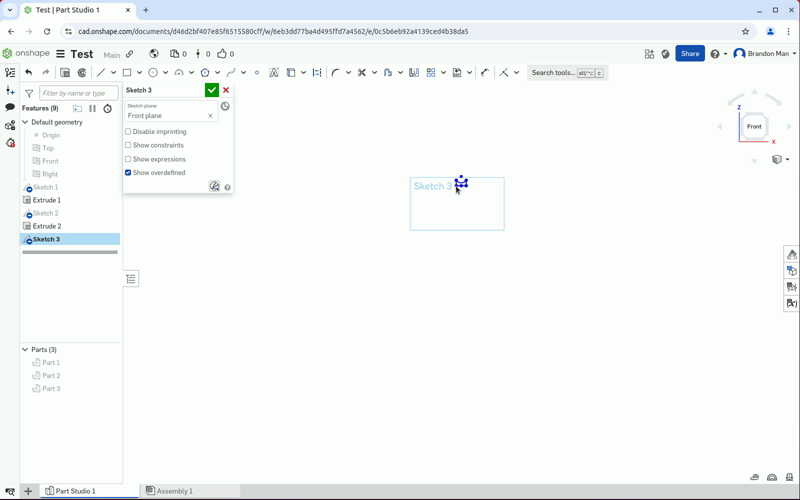
mouse_move(463, 182)
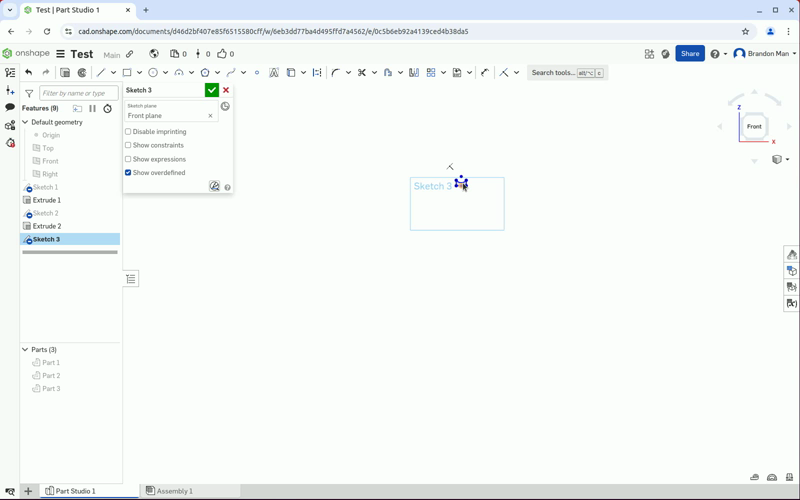
scroll(6)
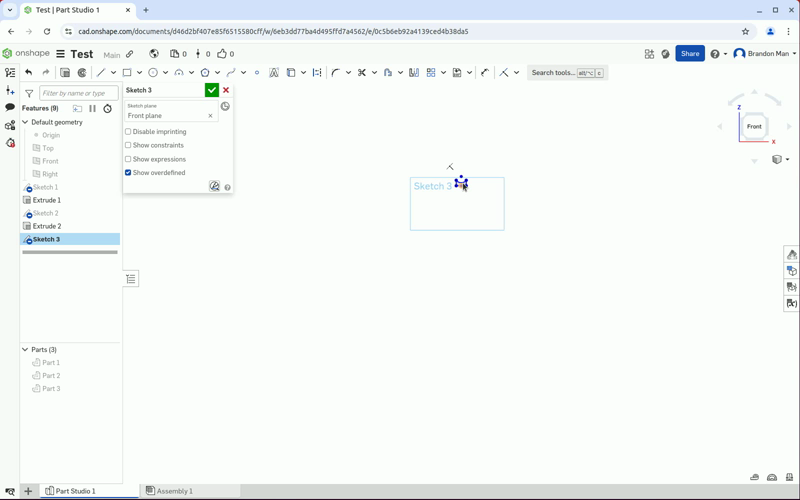
scroll(6)
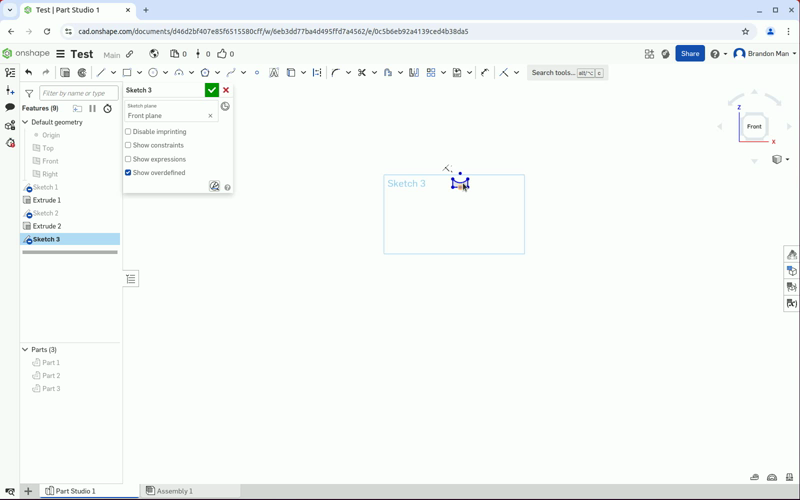
scroll(6)
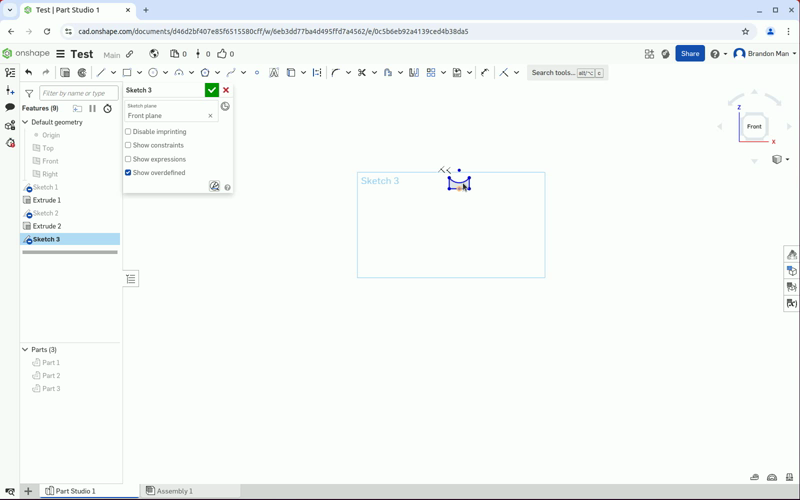
scroll(6)
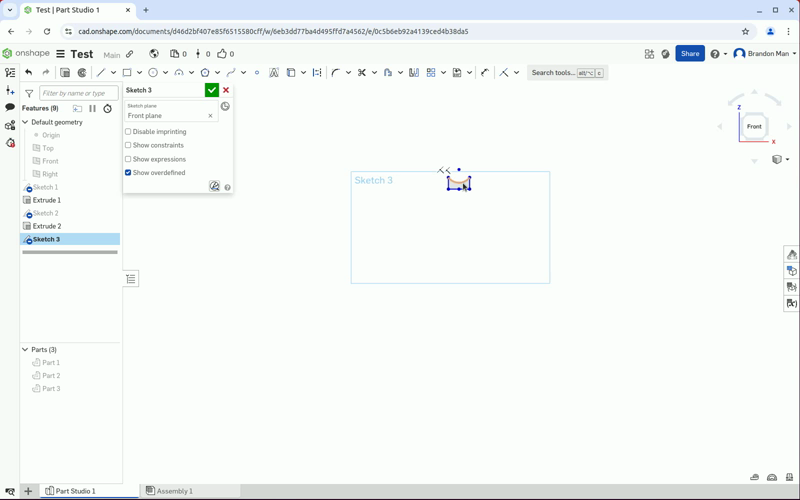
scroll(6)
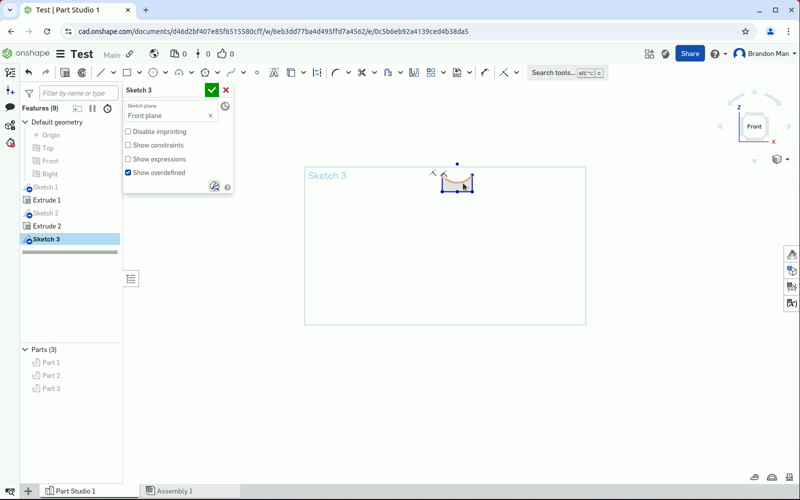
scroll(6)
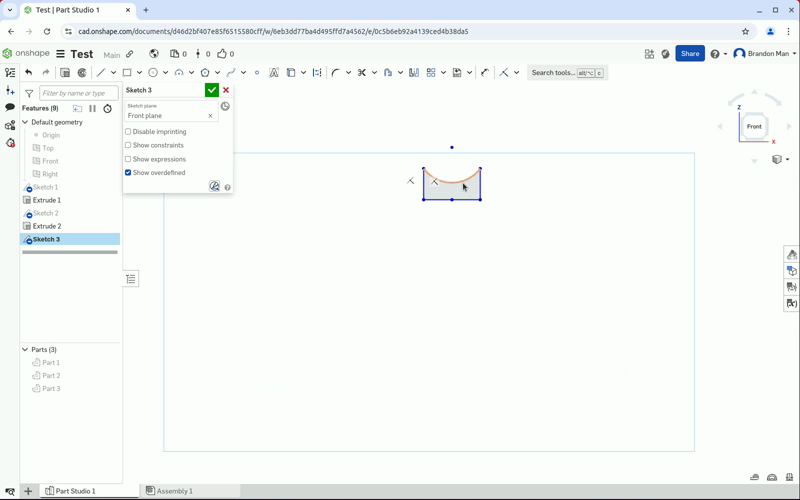
scroll(6)
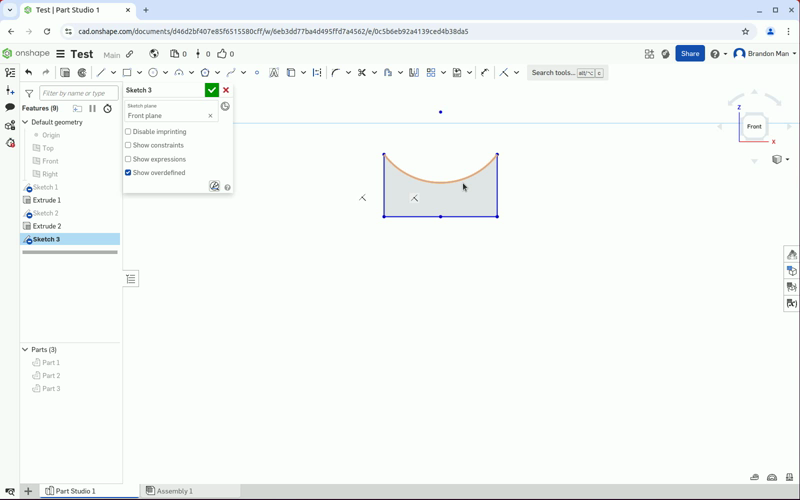
click(463, 182)
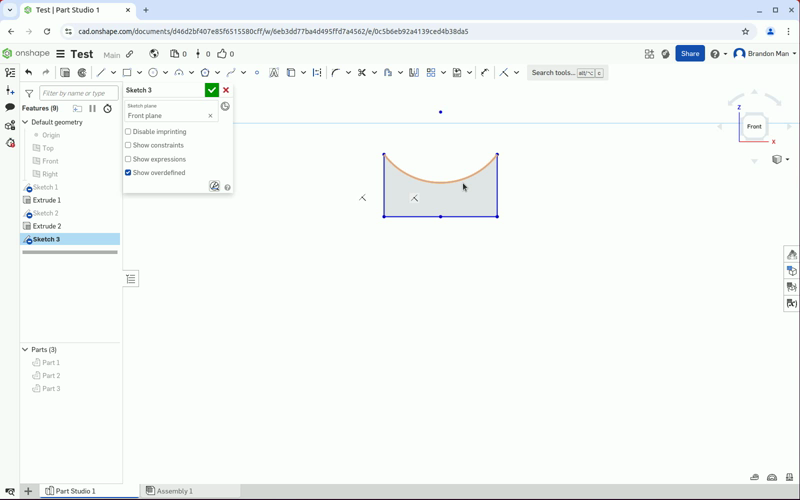
scroll(-6)
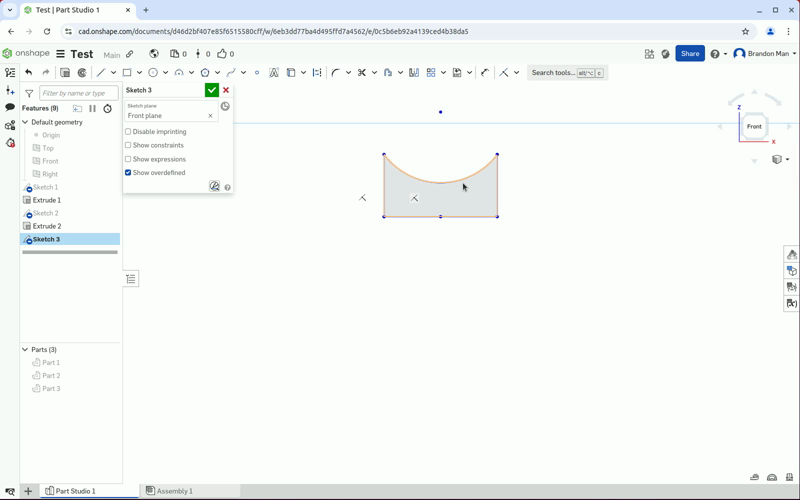
scroll(-6)
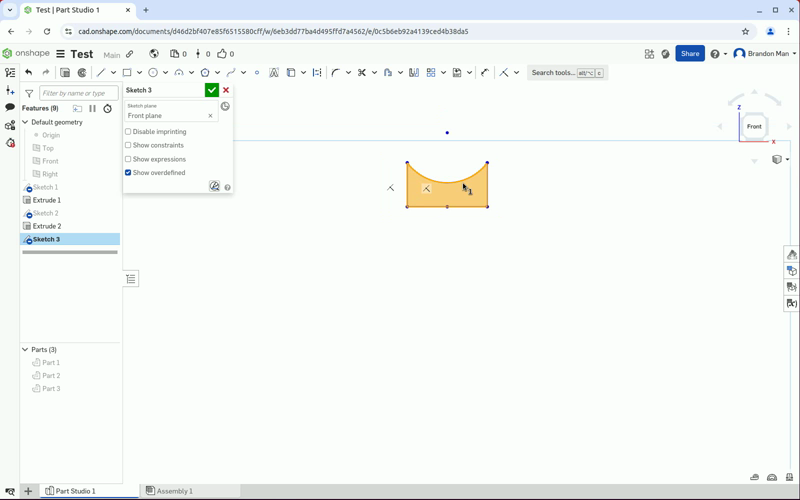
scroll(-6)
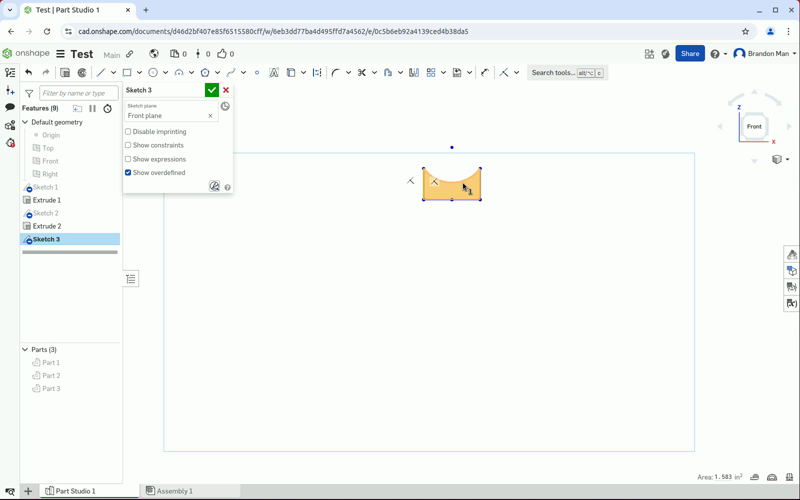
scroll(-6)
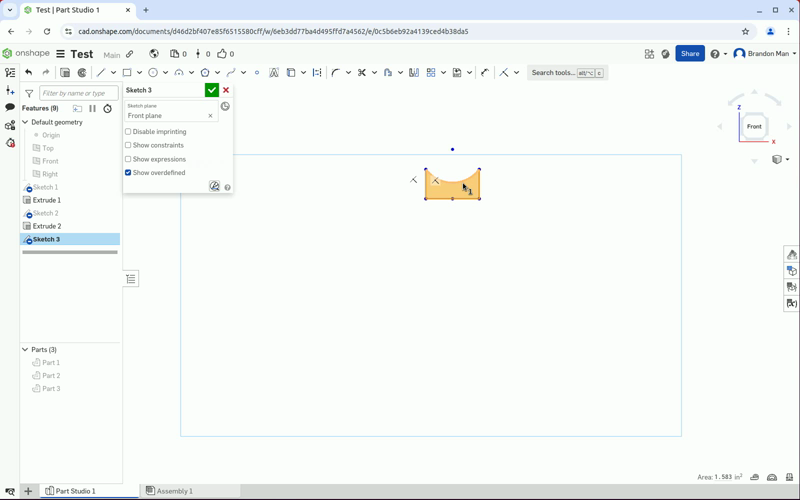
scroll(-6)
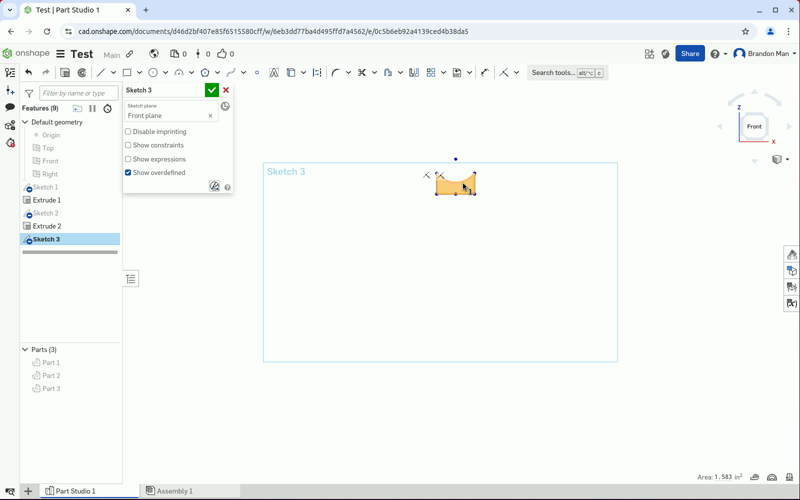
scroll(-6)
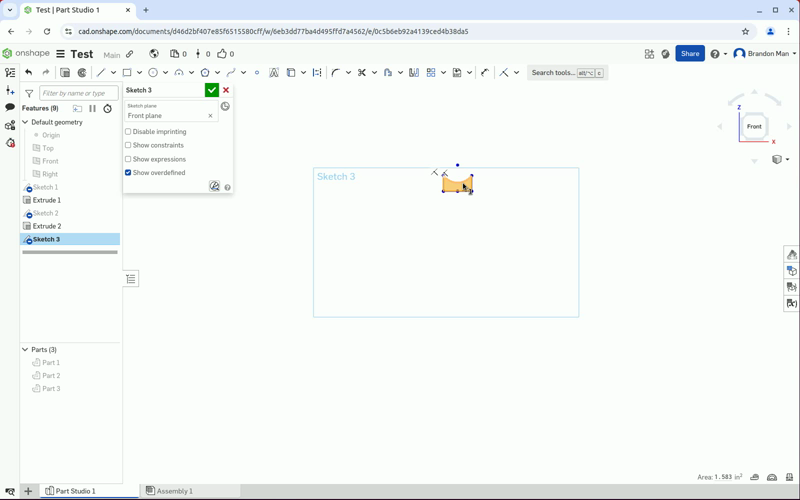
scroll(-6)
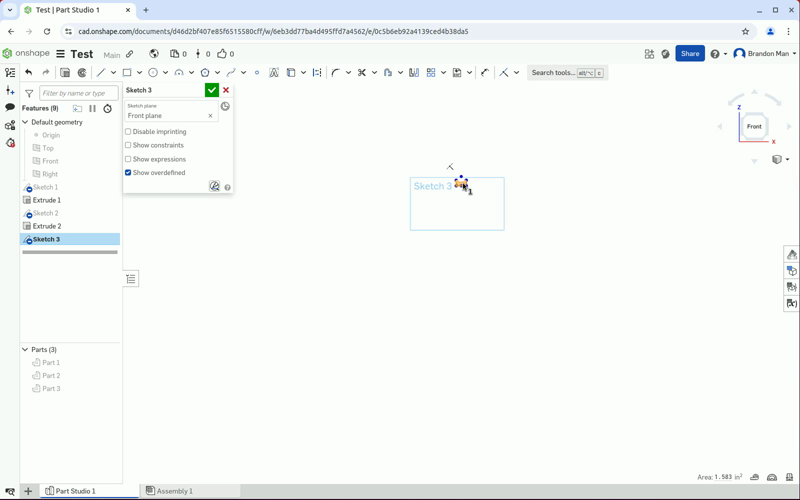
mouse_move(73, 352)
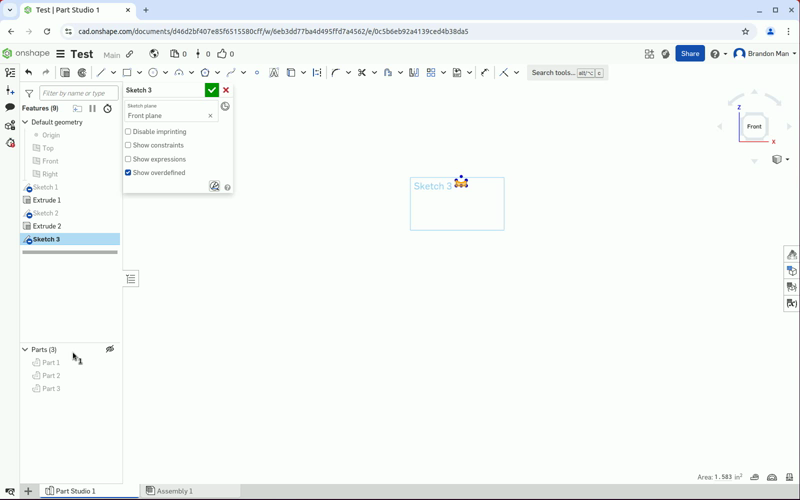
key(shift+y)
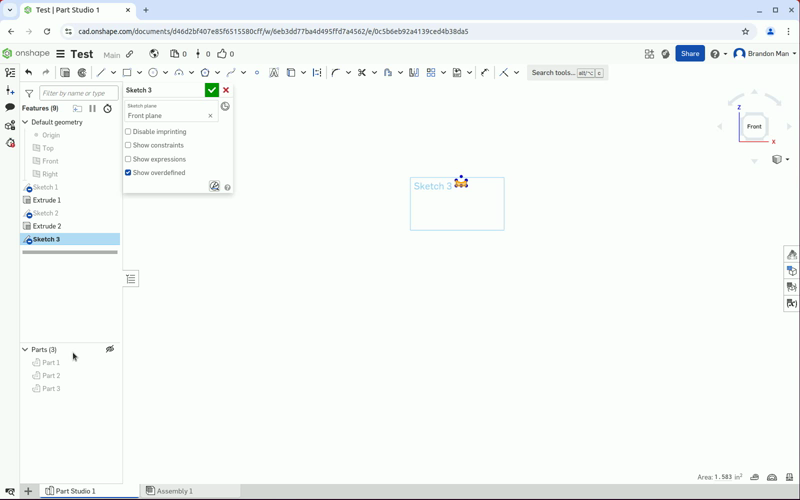
key(shift+e)
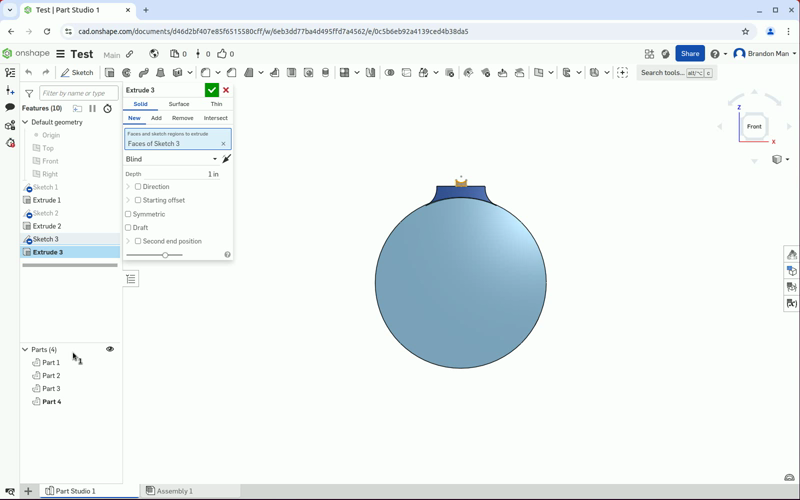
mouse_move(143, 106)
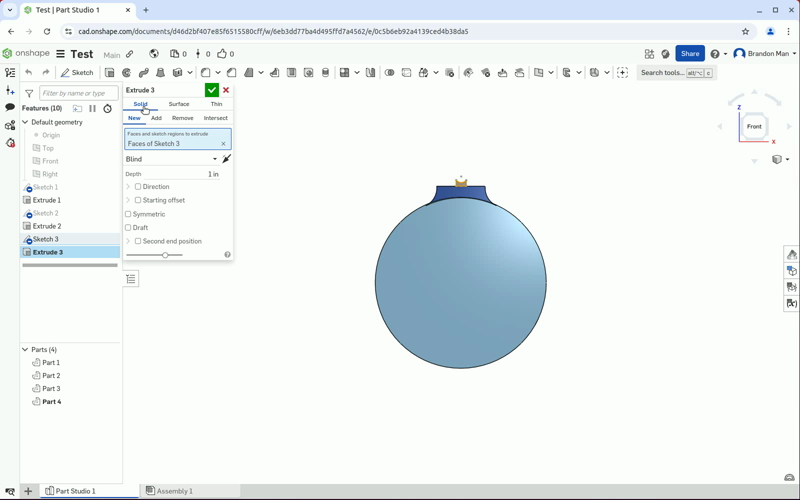
click(143, 106)
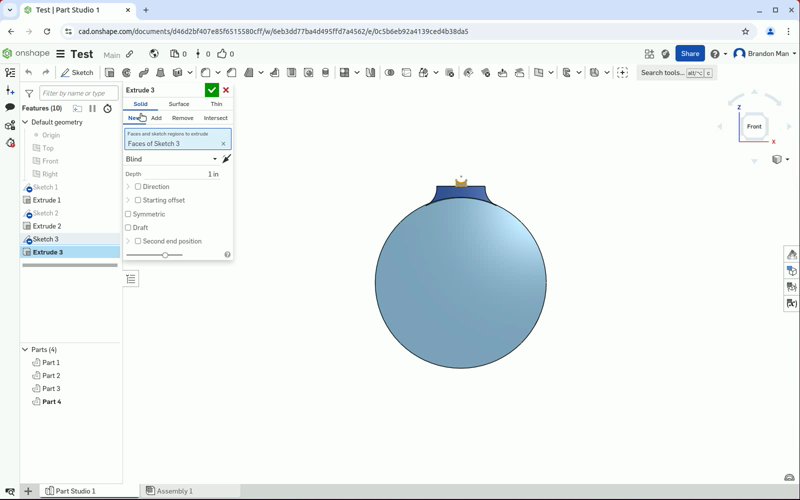
mouse_move(137, 120)
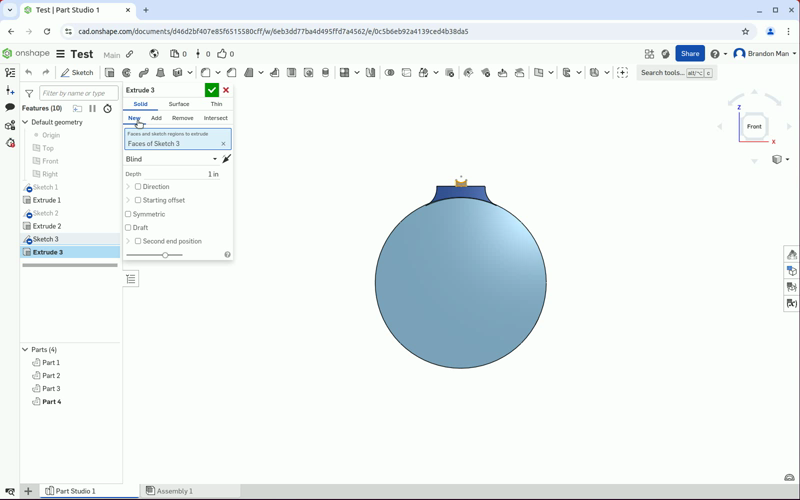
click(137, 120)
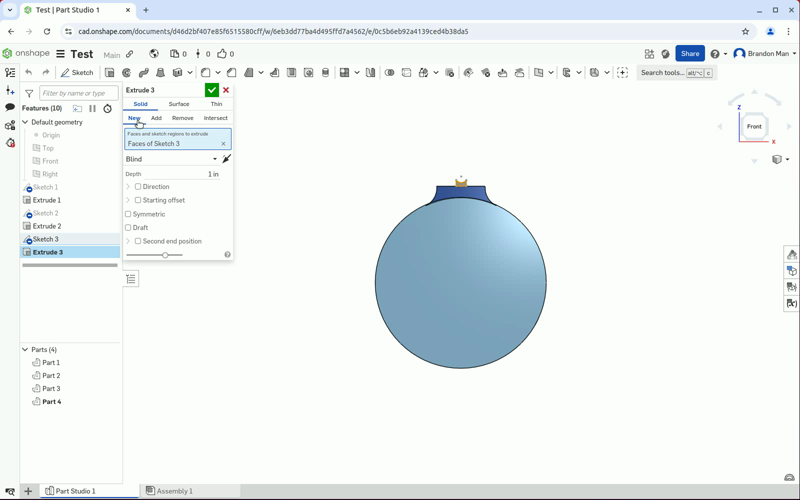
key(tab, 4)
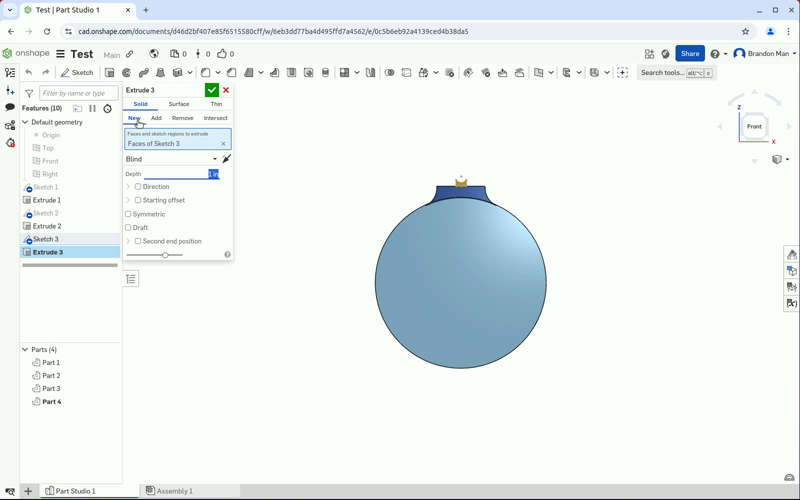
text(2.407)
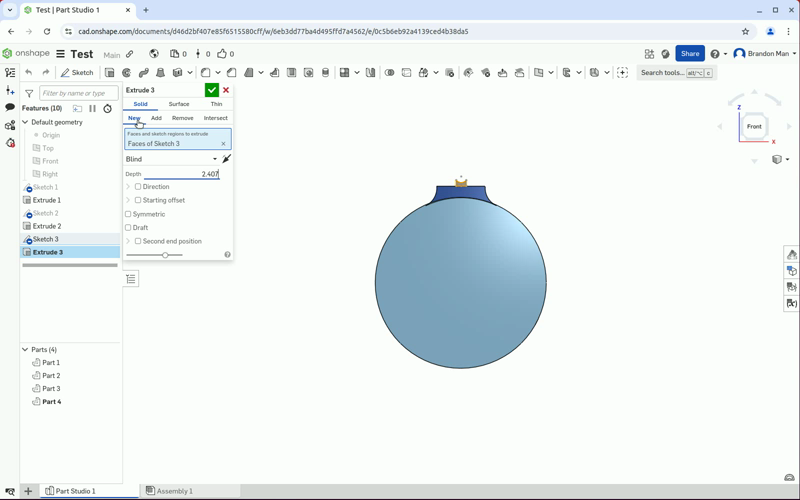
key(enter)
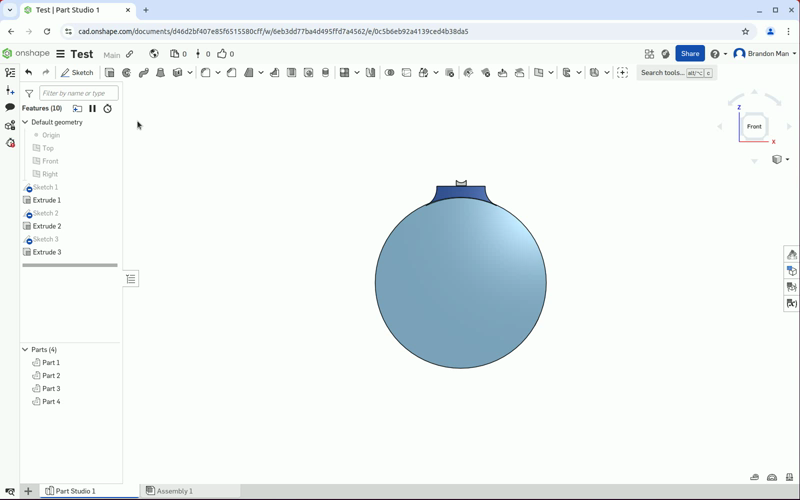
key(shift+h)
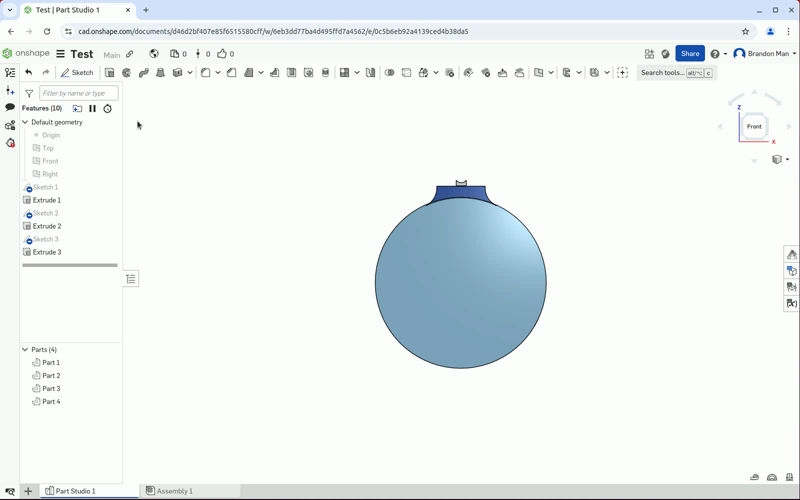
key(shift+h)
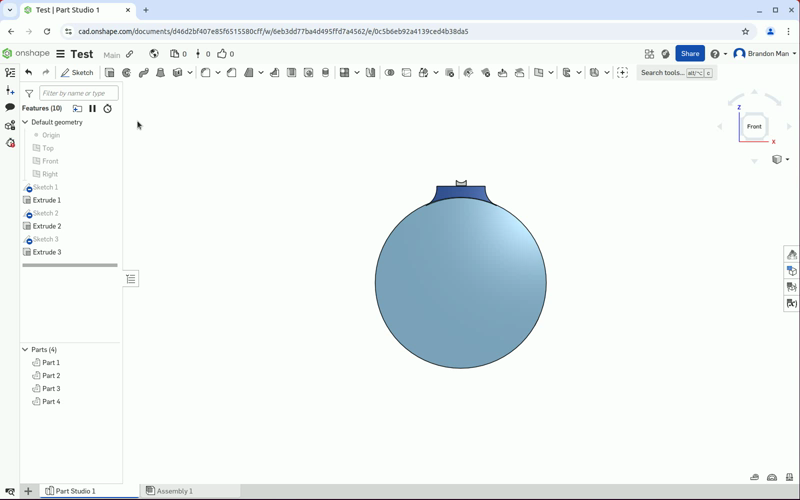
mouse_move(73, 189)
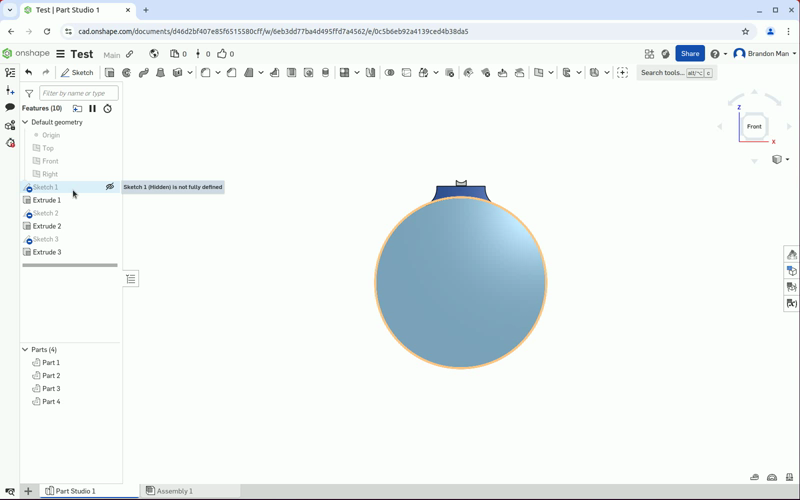
click(73, 189)
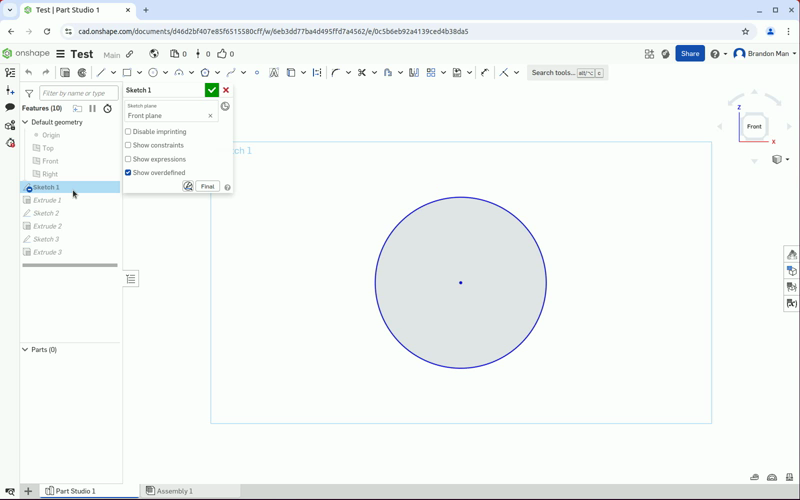
mouse_move(229, 92)
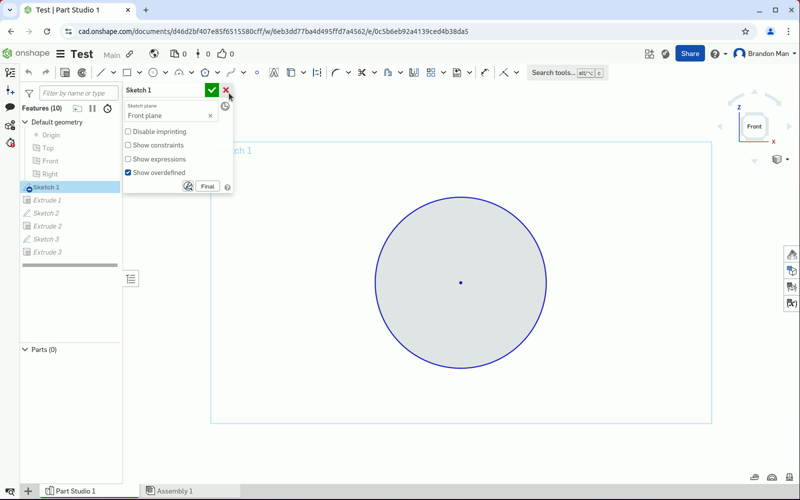
click(229, 92)
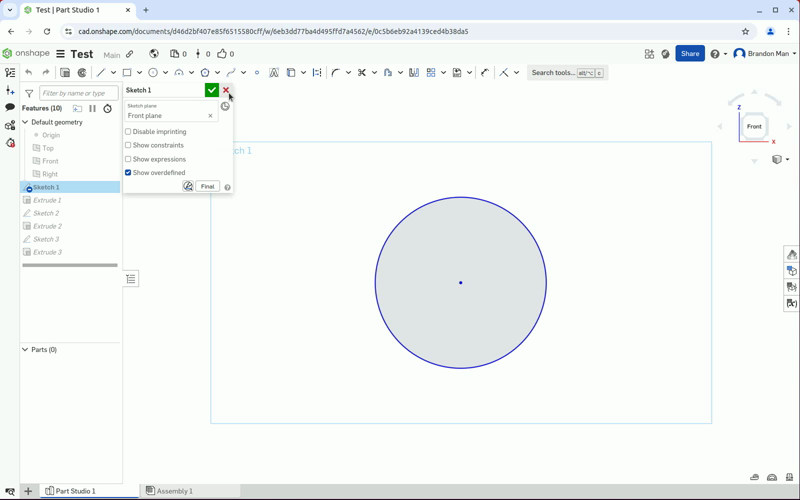
key(shift+s)
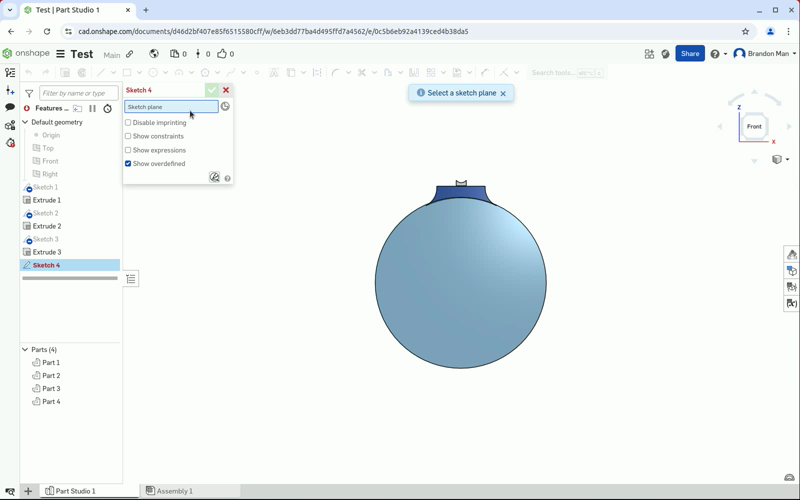
mouse_move(73, 163)
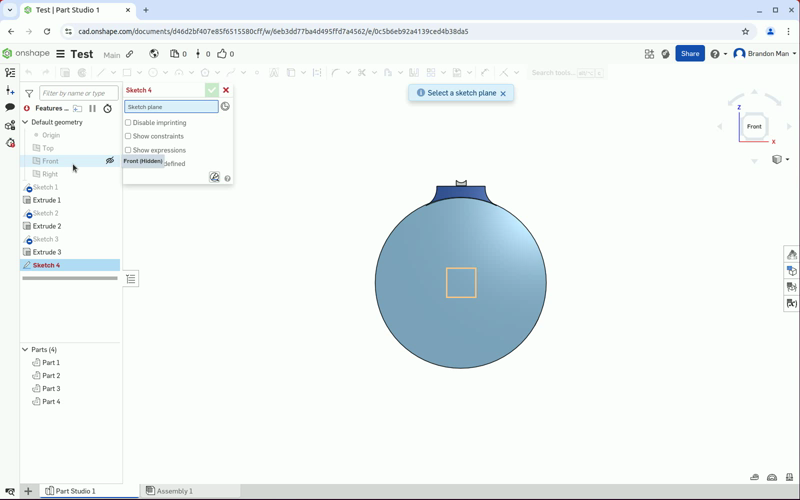
click(73, 163)
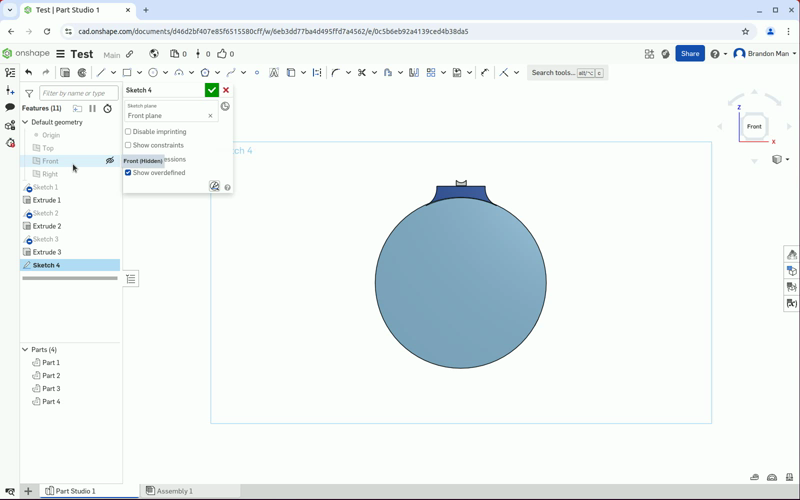
mouse_move(73, 352)
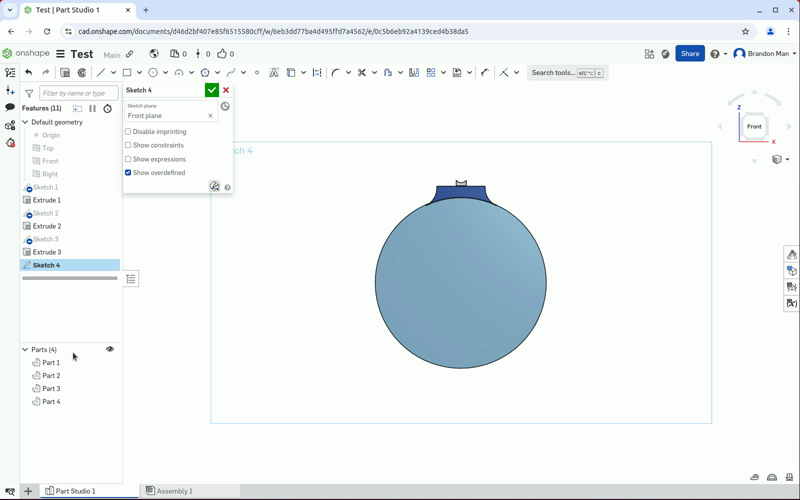
key(y)
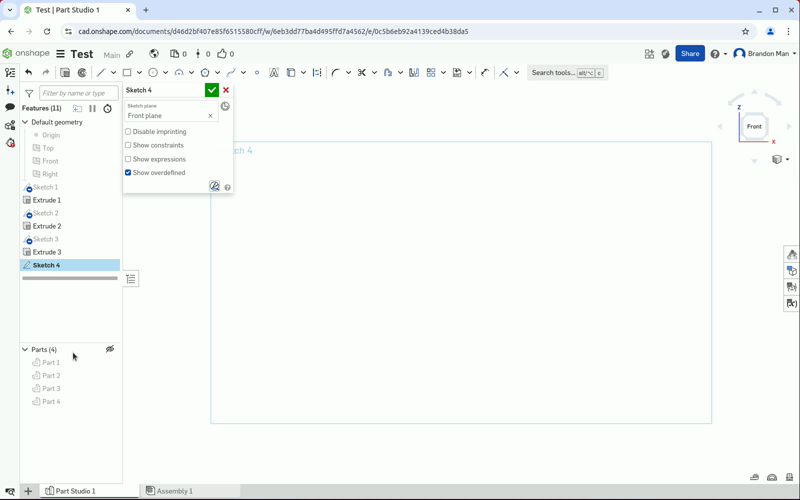
key(c)
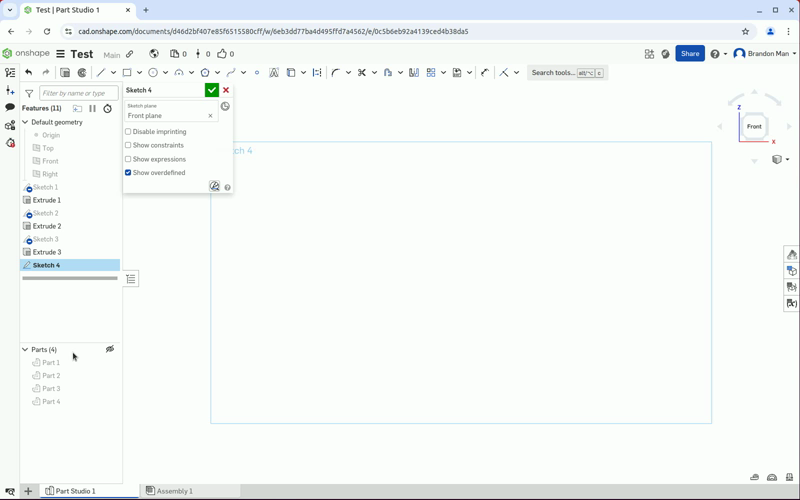
key_down(shift)
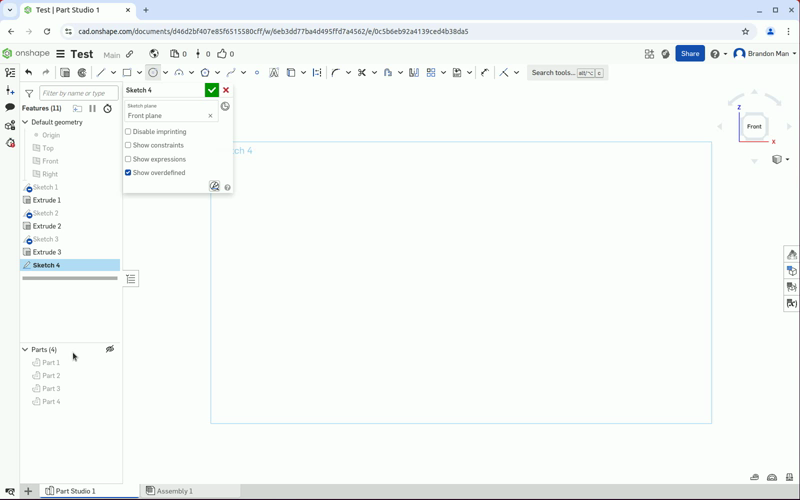
mouse_move(461, 176)
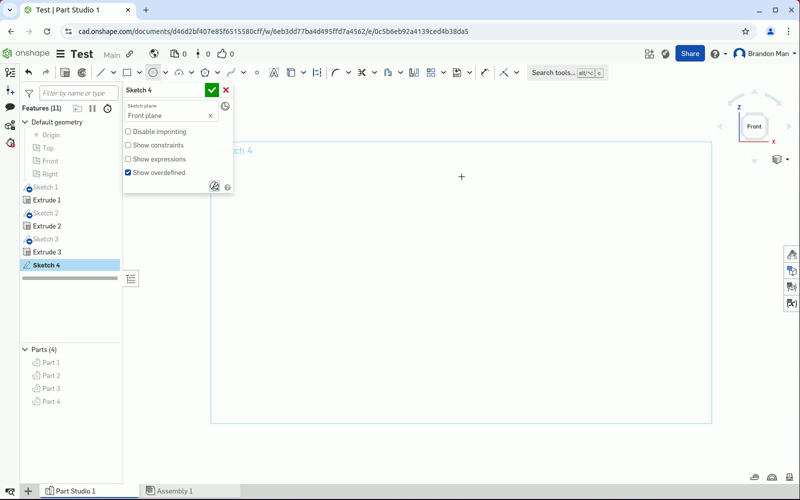
click(461, 176)
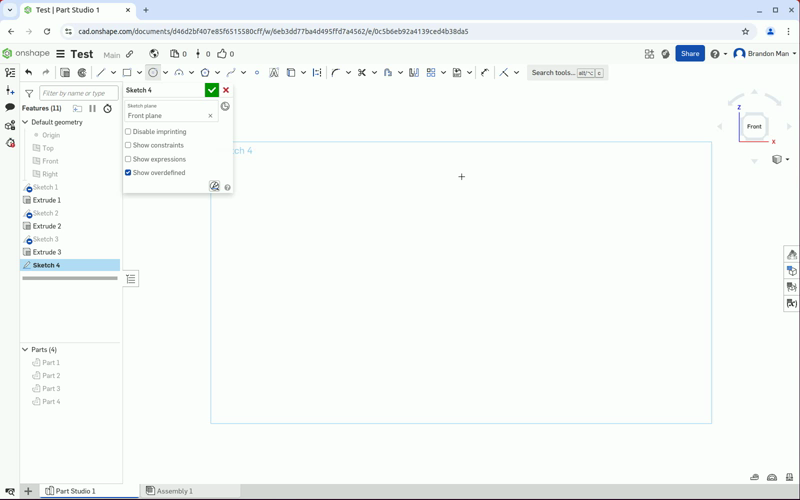
key_up(shift)
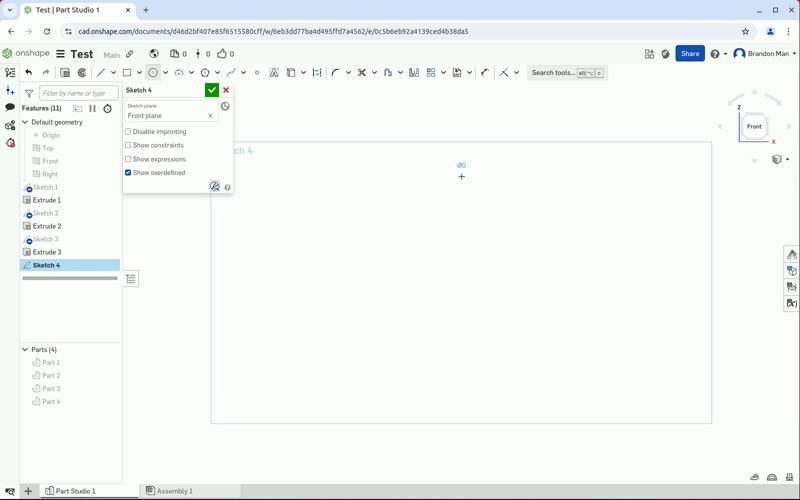
mouse_move(468, 176)
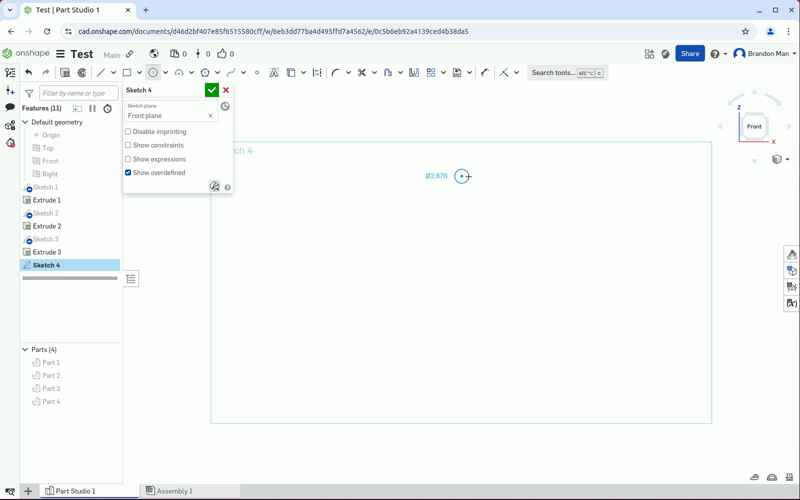
click(468, 176)
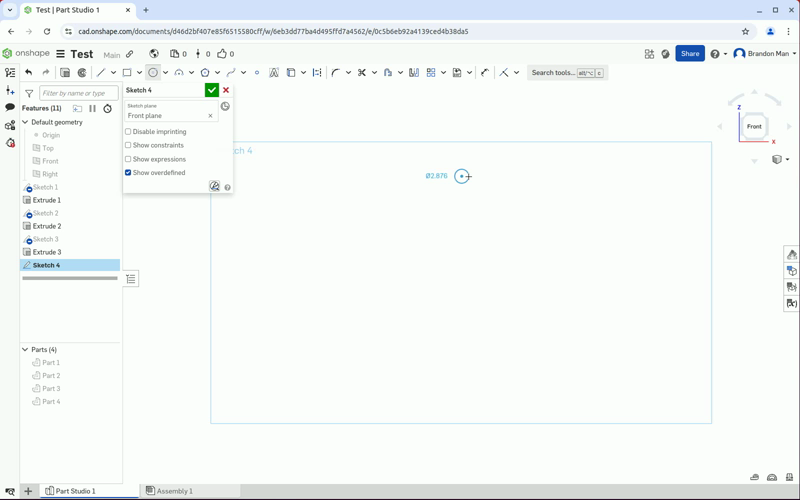
key(esc)
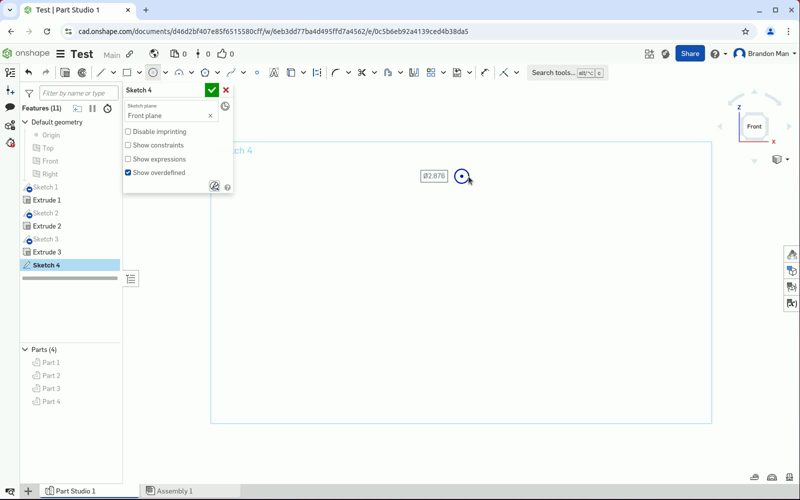
key(c)
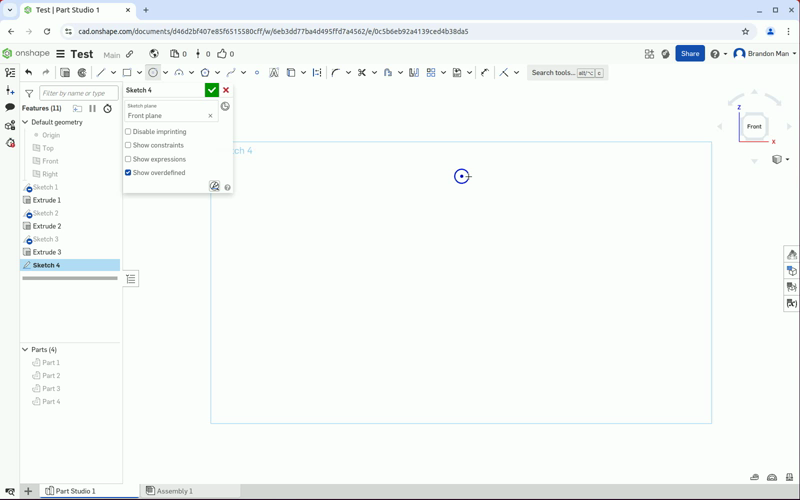
key_down(shift)
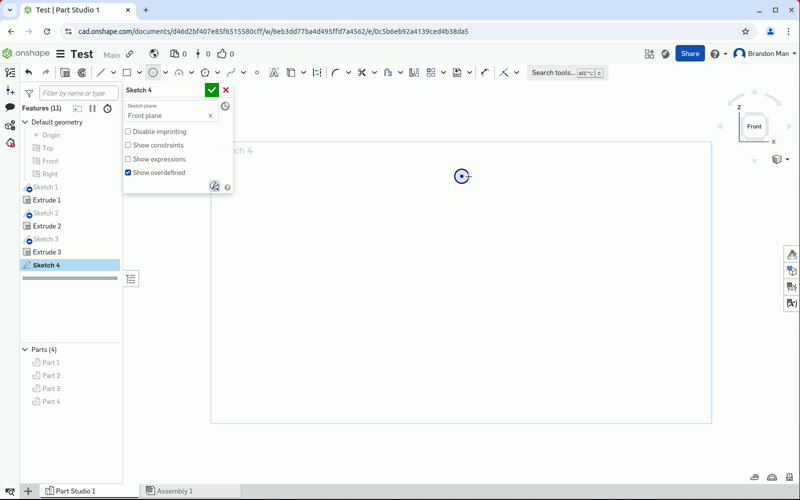
mouse_move(461, 176)
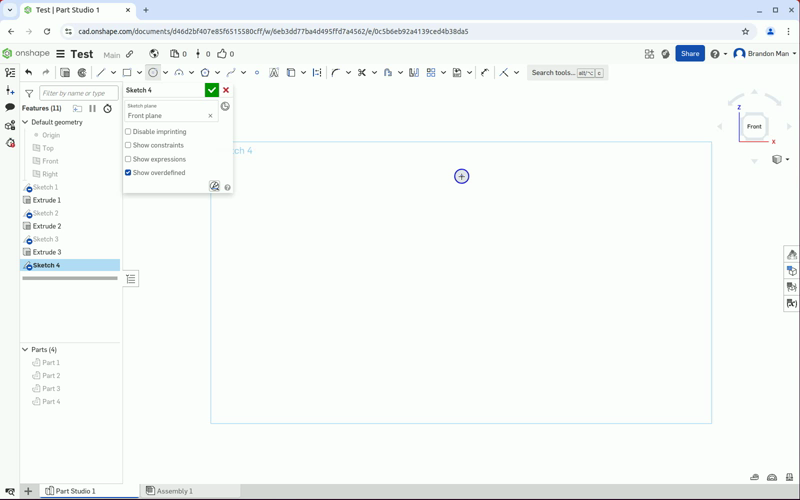
click(461, 176)
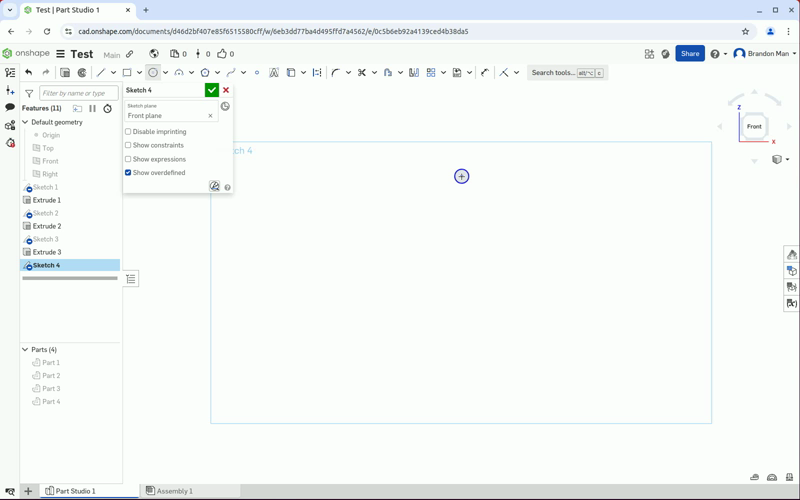
key_up(shift)
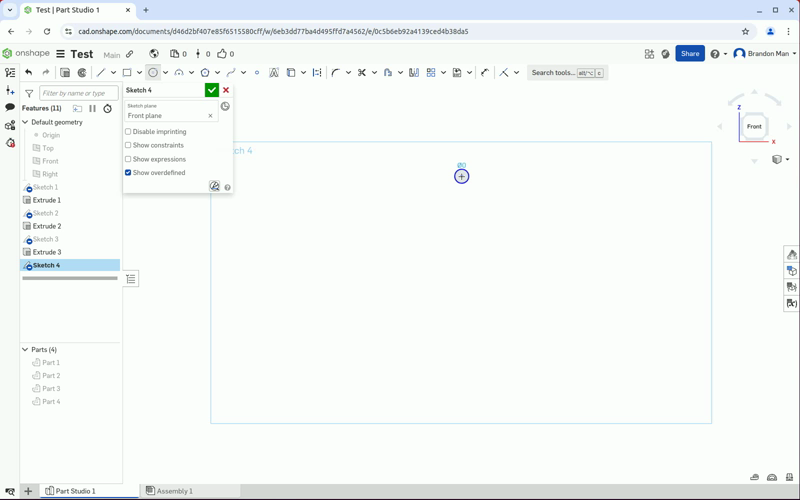
mouse_move(467, 176)
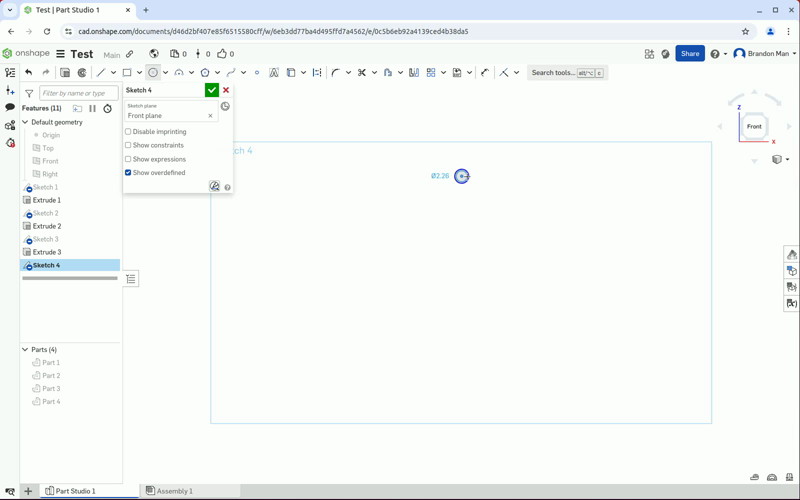
scroll(6)
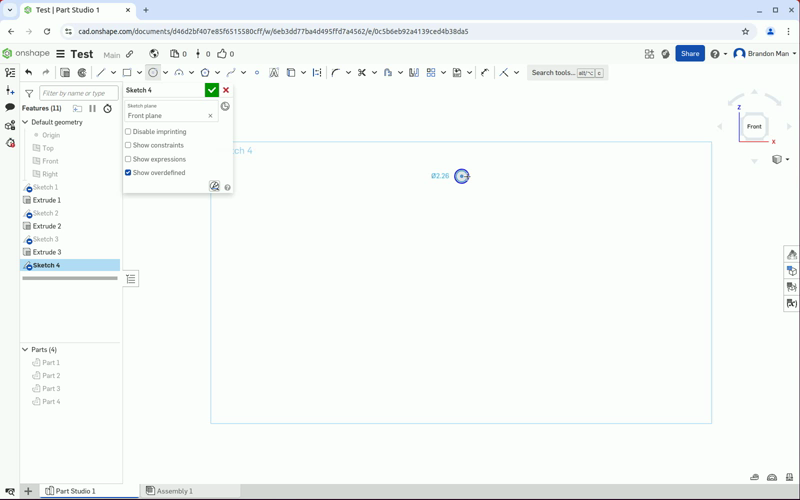
scroll(6)
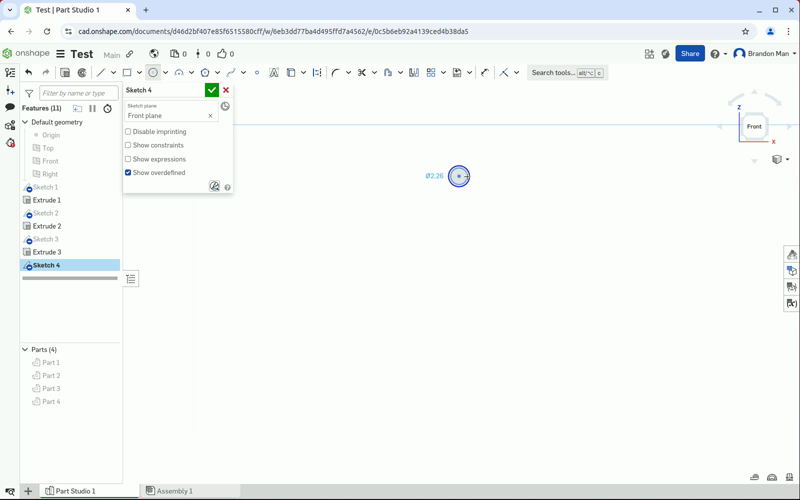
scroll(6)
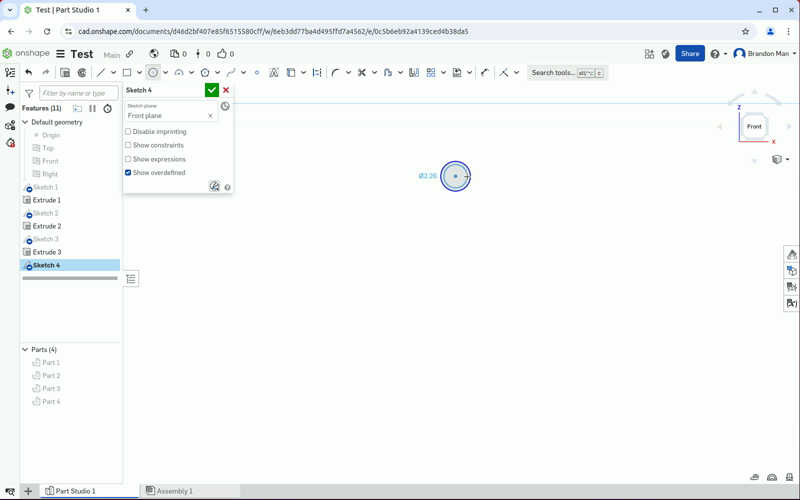
scroll(6)
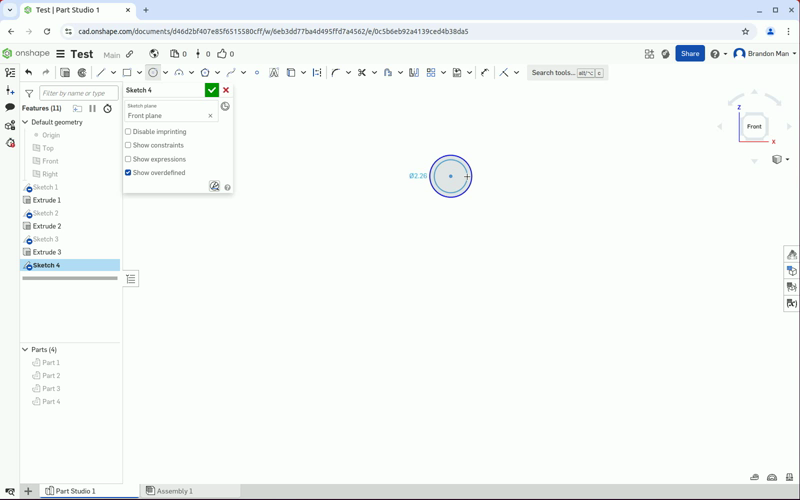
scroll(6)
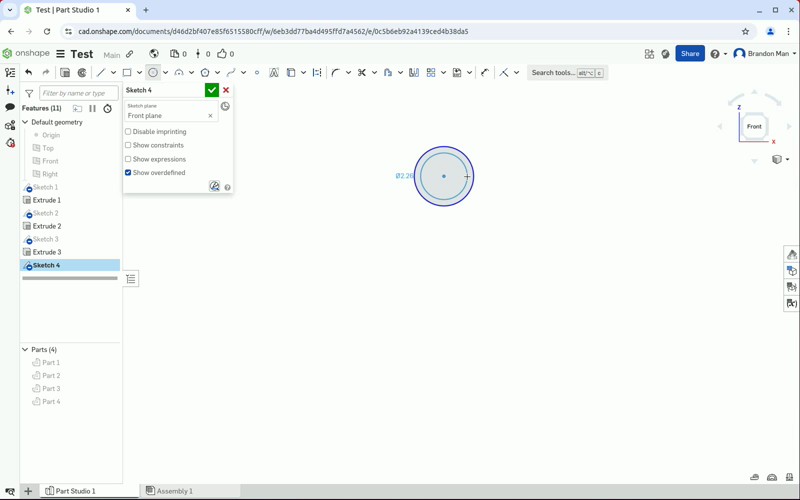
scroll(6)
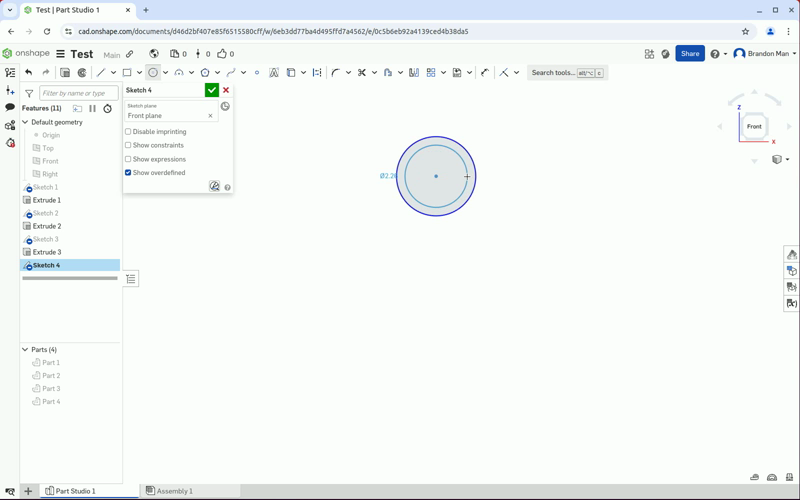
scroll(6)
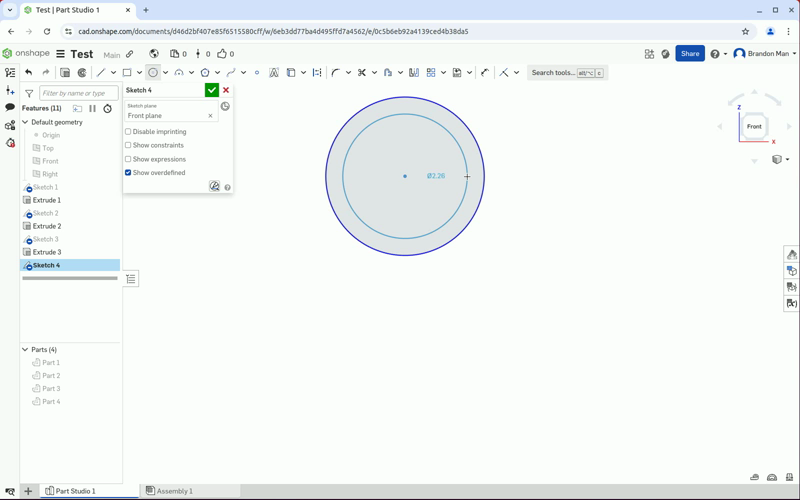
click(467, 176)
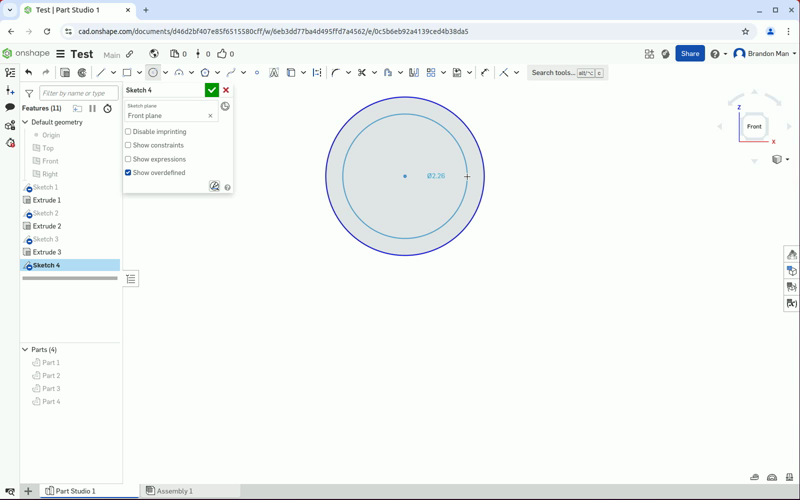
scroll(-6)
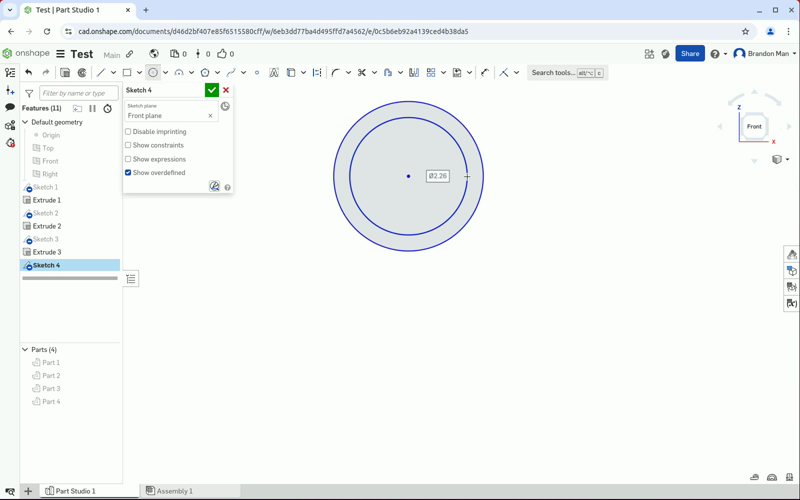
scroll(-6)
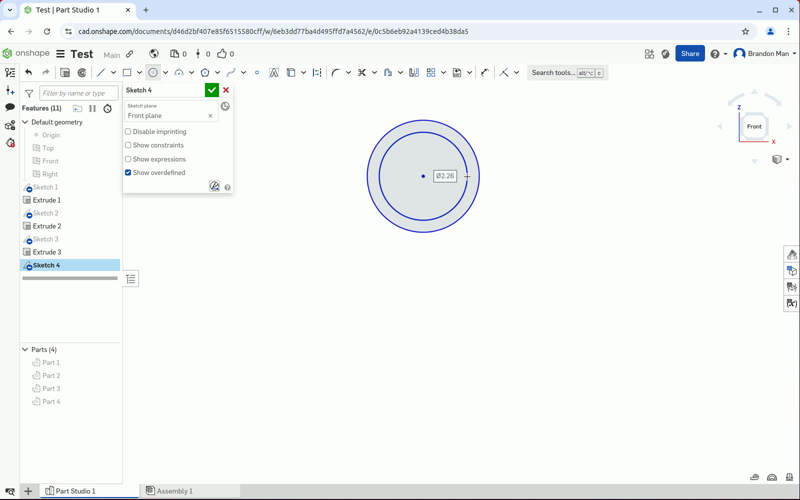
scroll(-6)
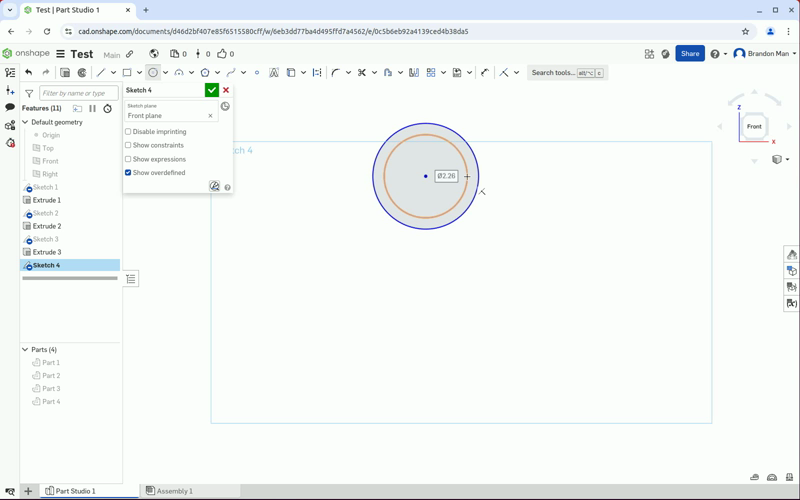
scroll(-6)
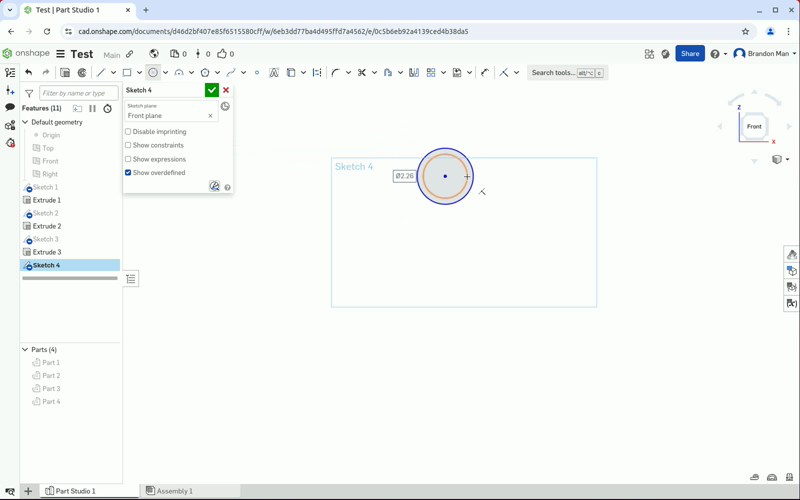
scroll(-6)
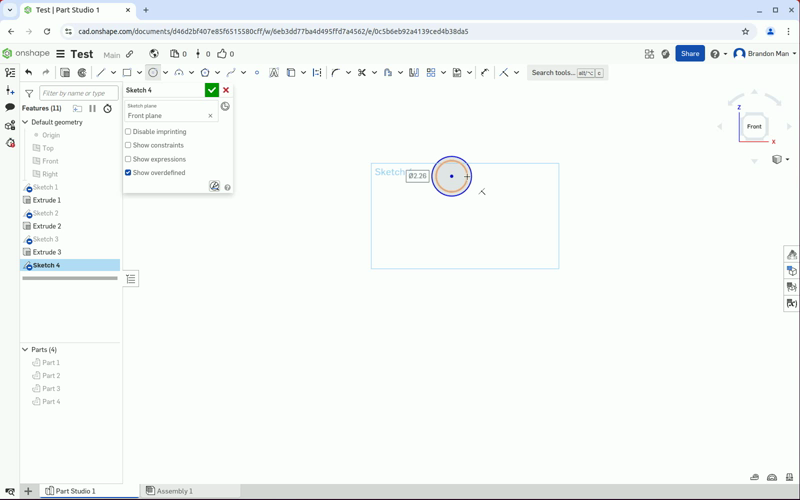
scroll(-6)
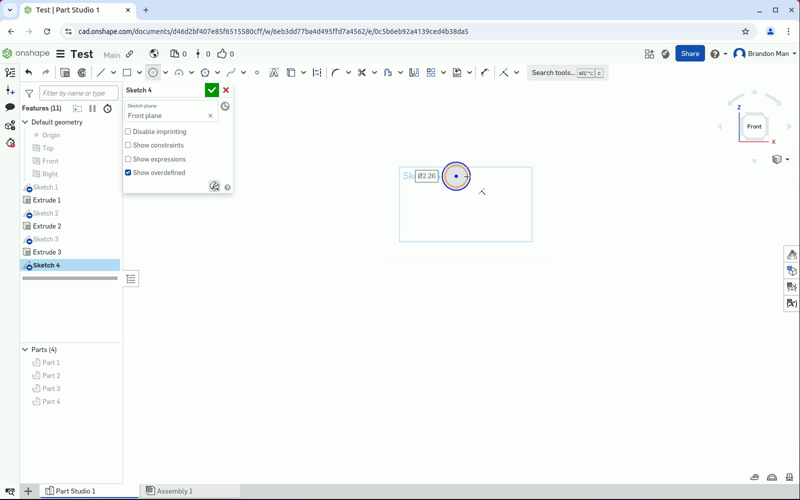
scroll(-6)
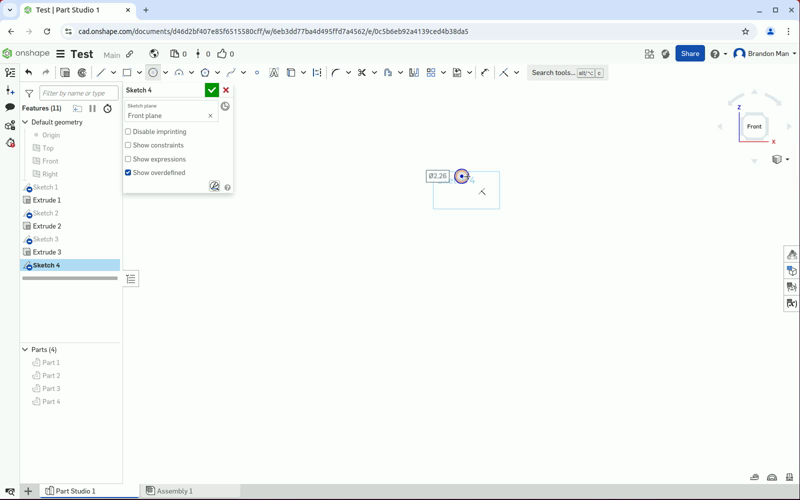
key(esc)
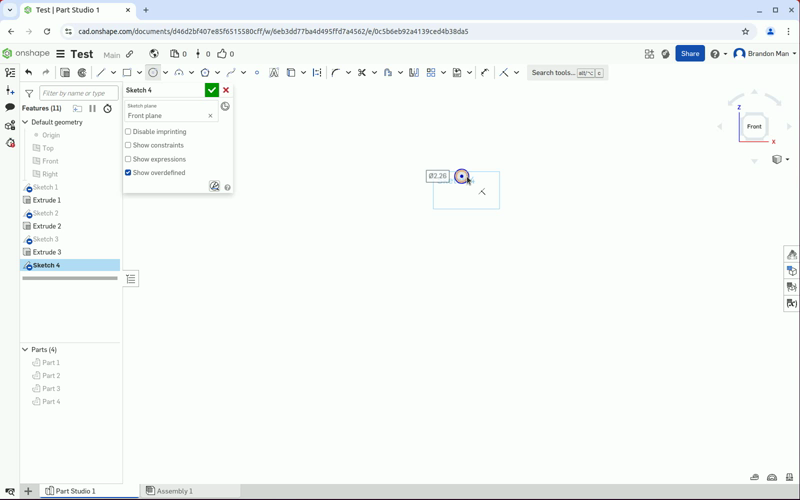
mouse_move(455, 174)
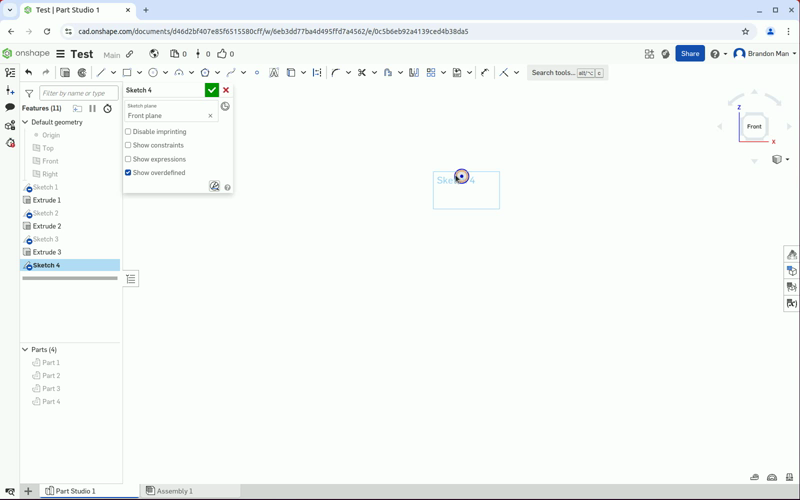
scroll(6)
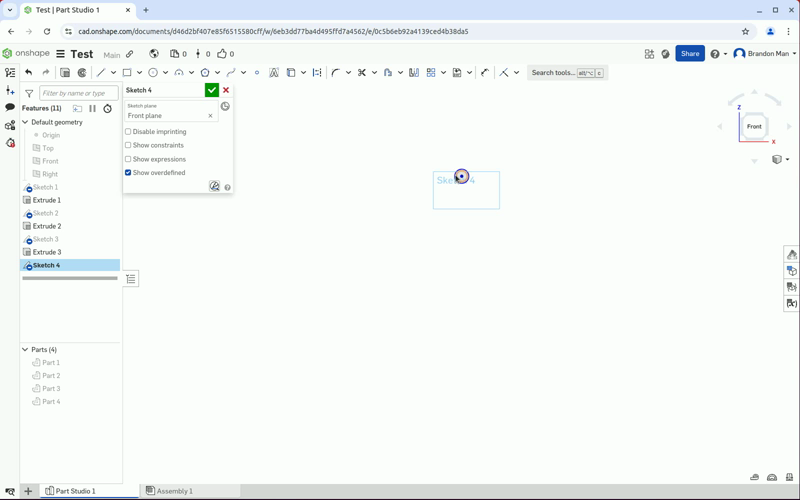
scroll(6)
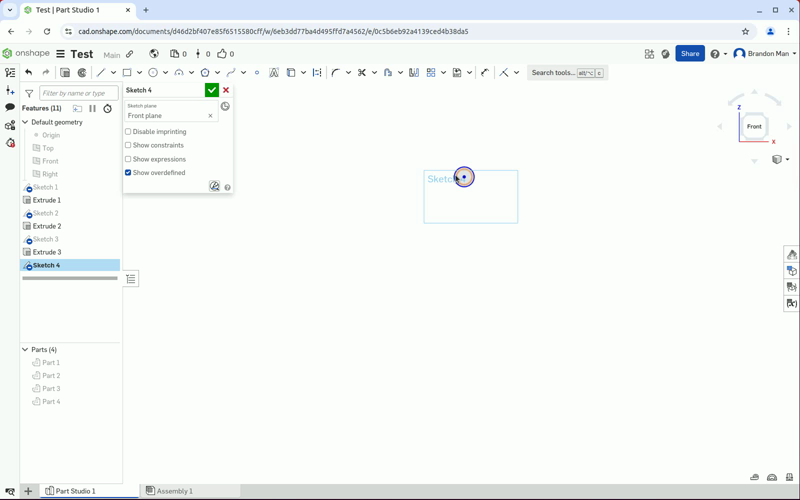
scroll(6)
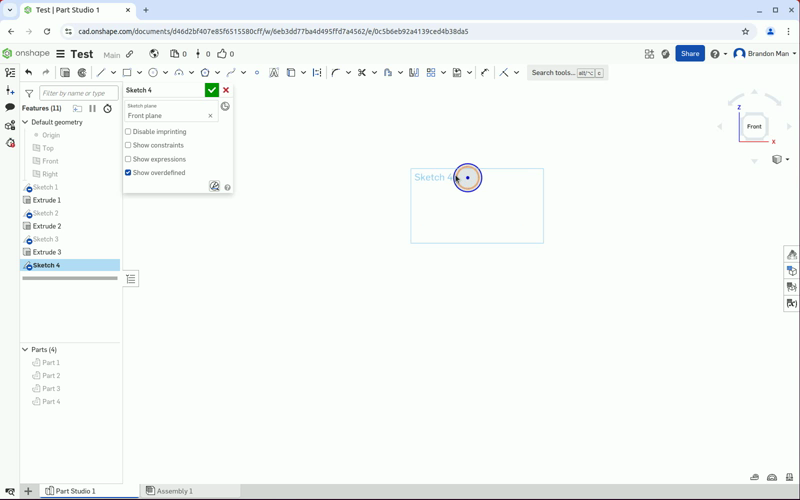
scroll(6)
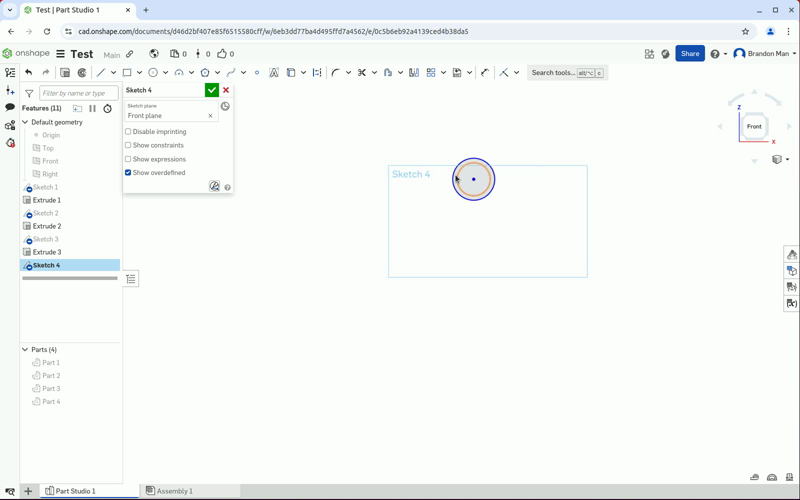
scroll(6)
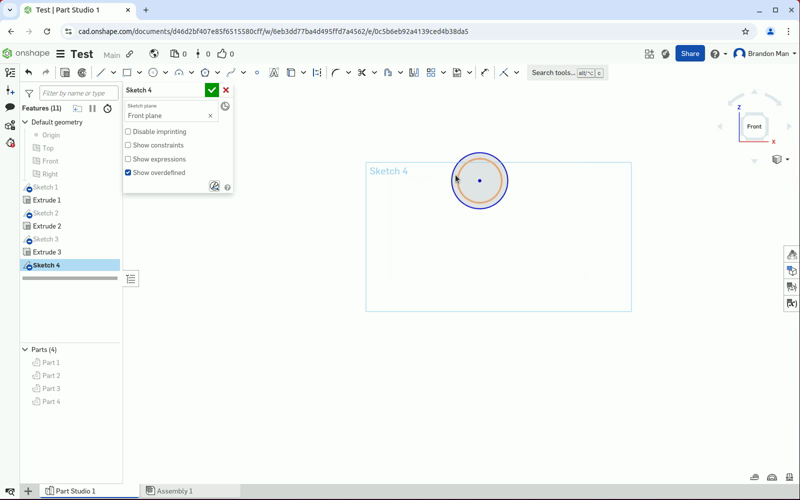
scroll(6)
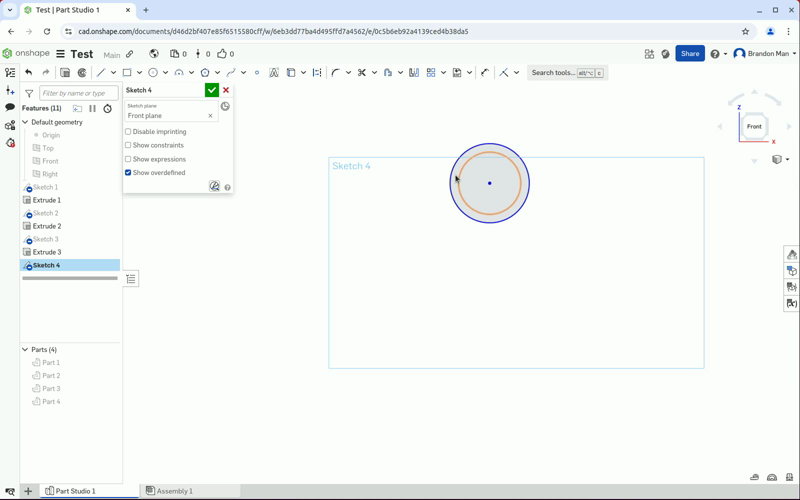
scroll(6)
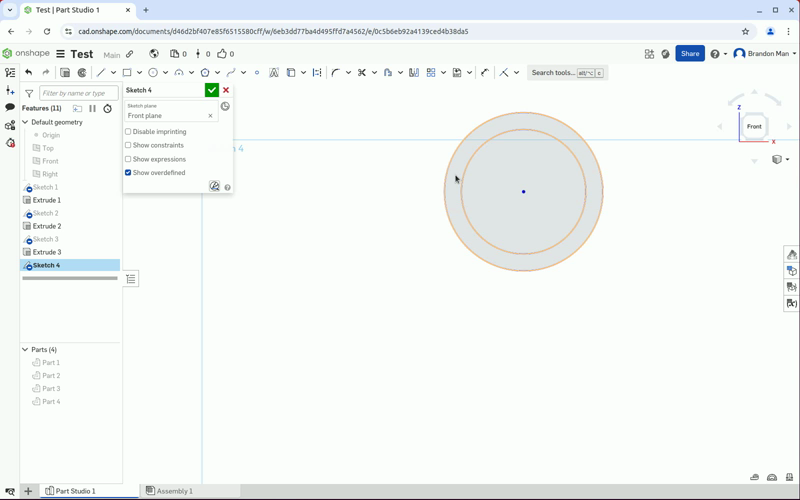
click(455, 174)
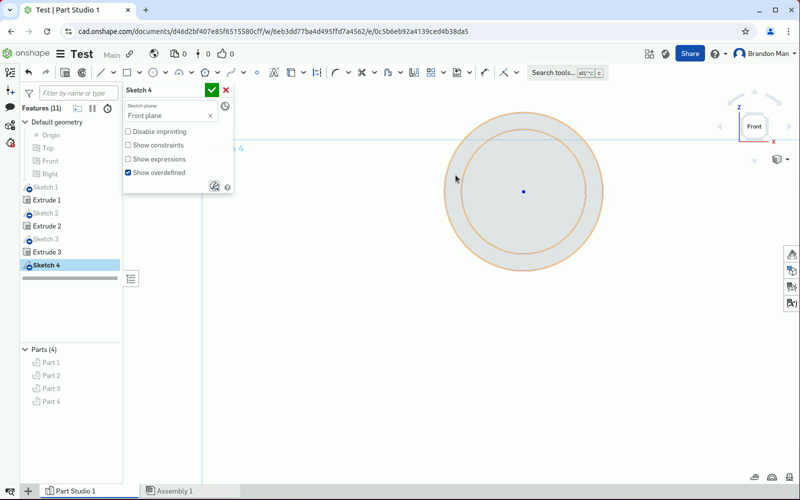
scroll(-6)
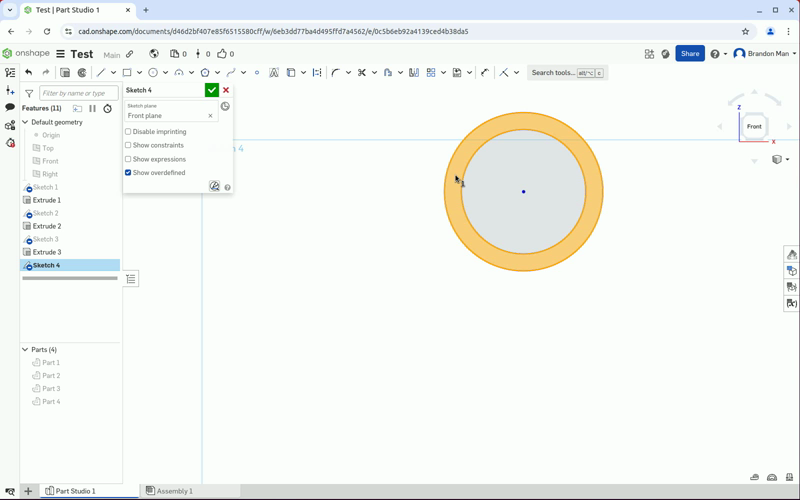
scroll(-6)
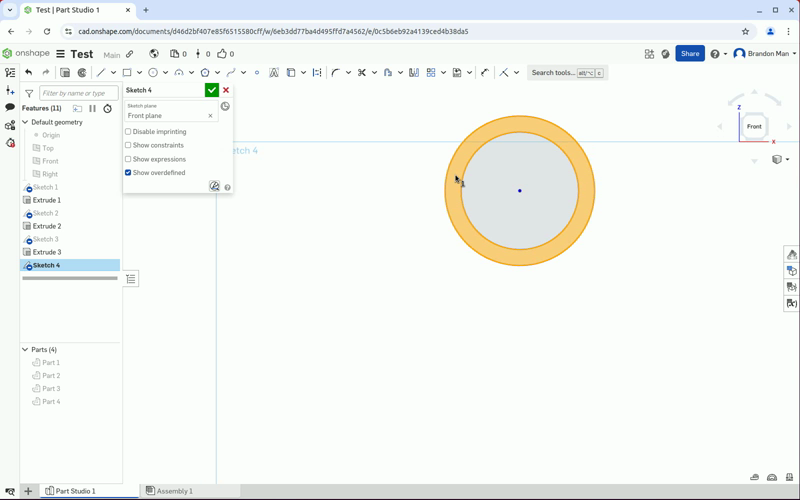
scroll(-6)
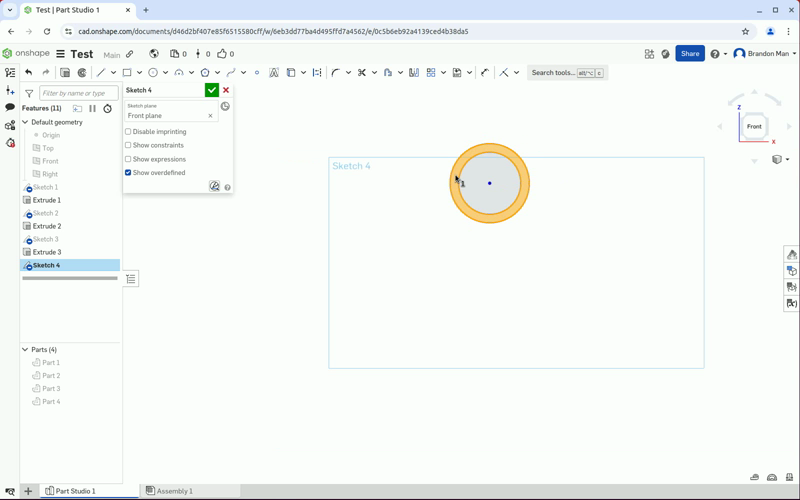
scroll(-6)
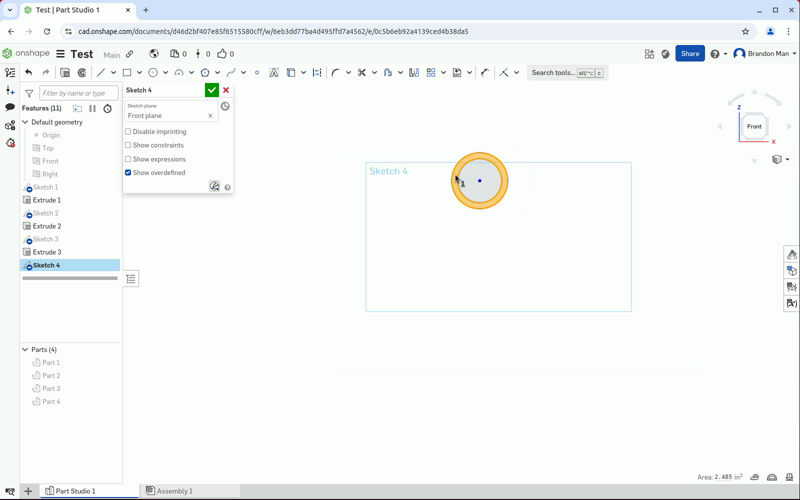
scroll(-6)
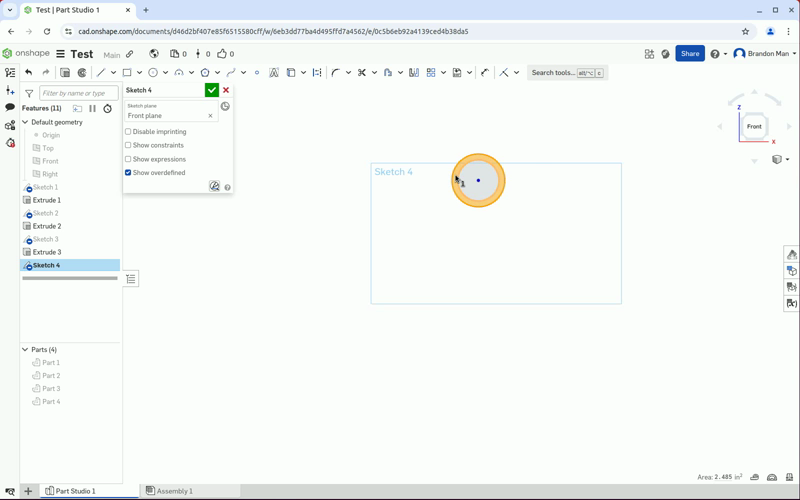
scroll(-6)
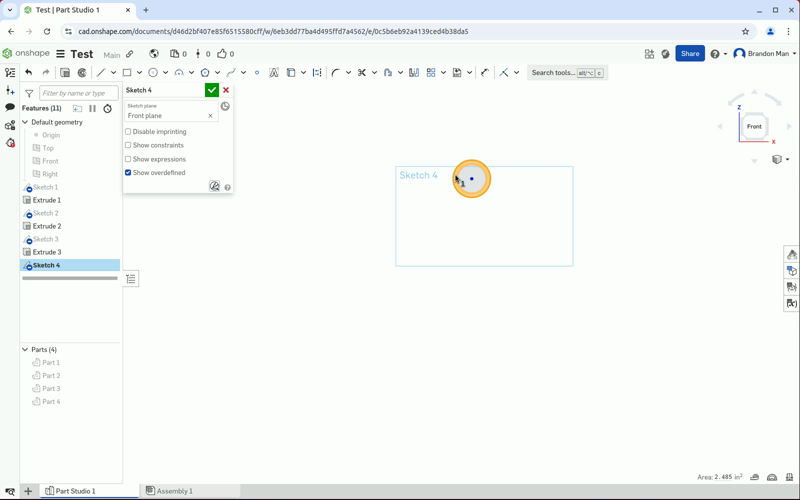
scroll(-6)
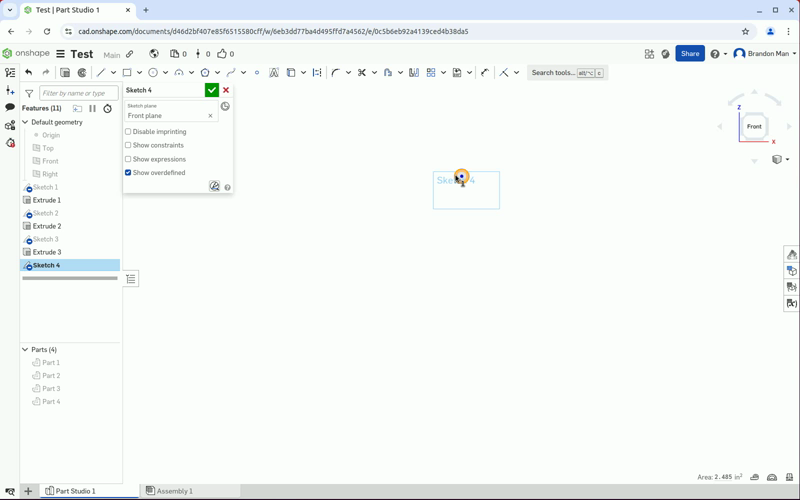
mouse_move(73, 352)
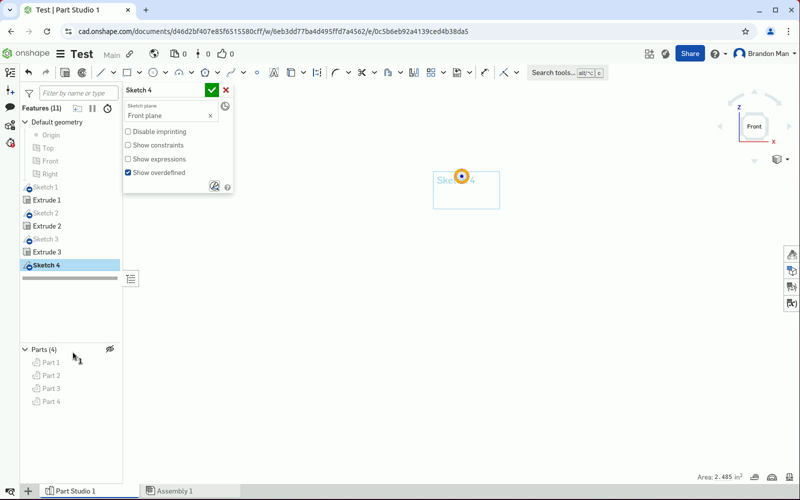
key(shift+y)
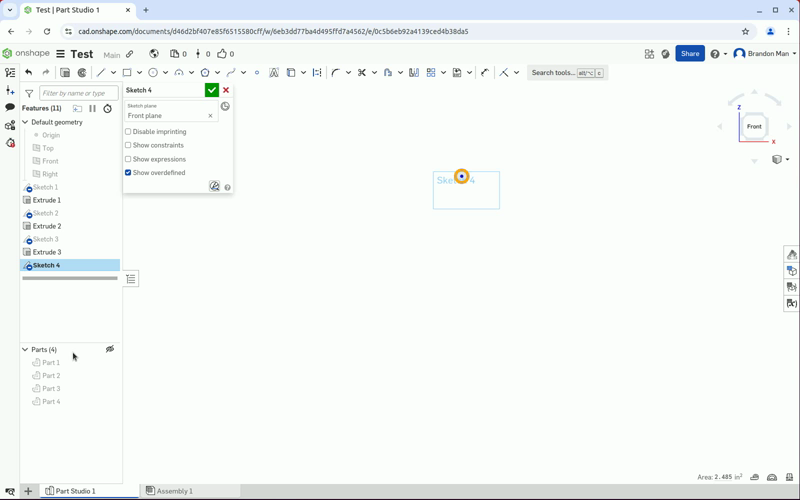
key(shift+e)
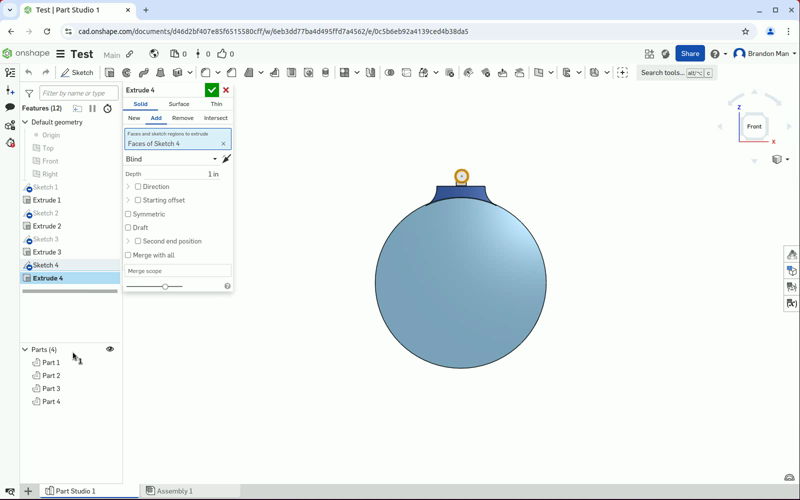
mouse_move(143, 106)
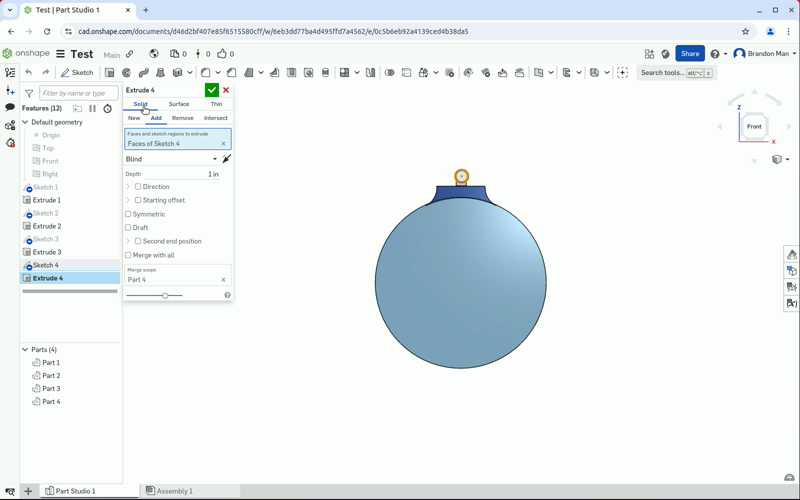
click(143, 106)
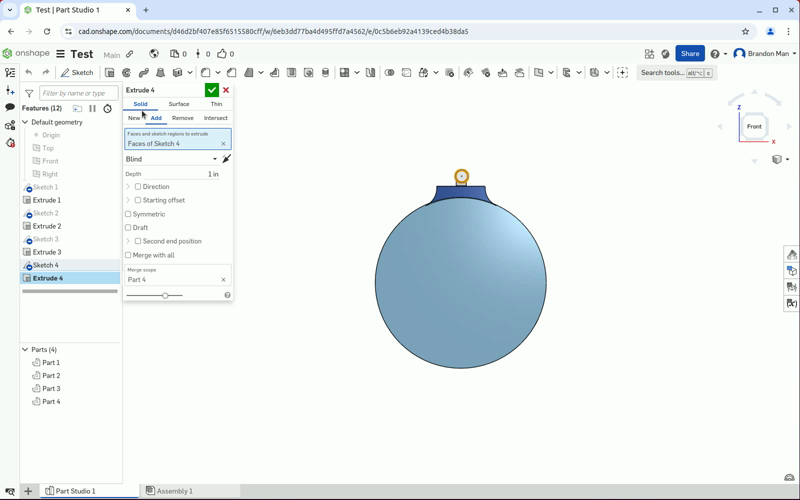
mouse_move(137, 120)
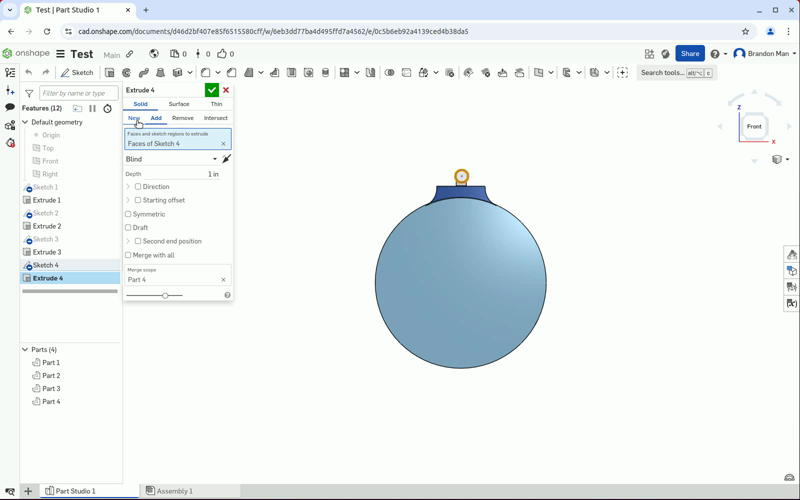
click(137, 120)
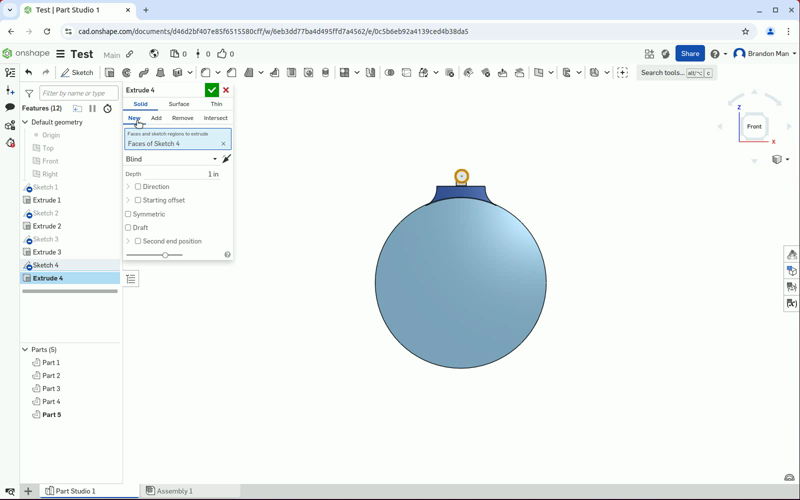
key(tab, 4)
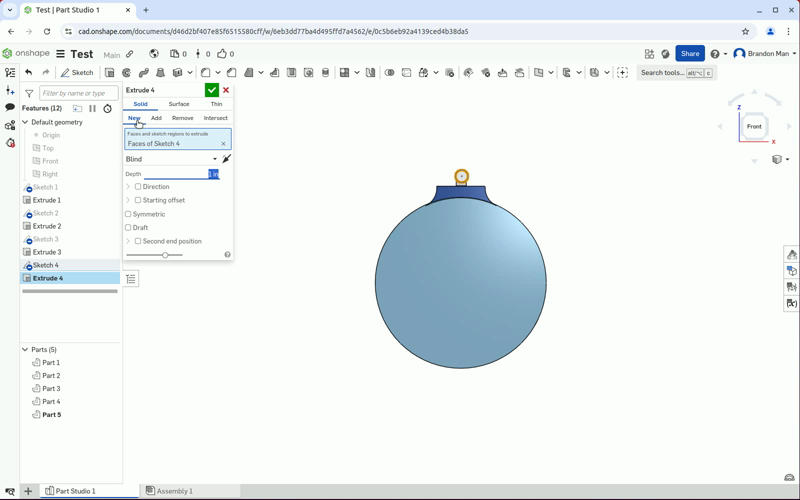
text(2.407)
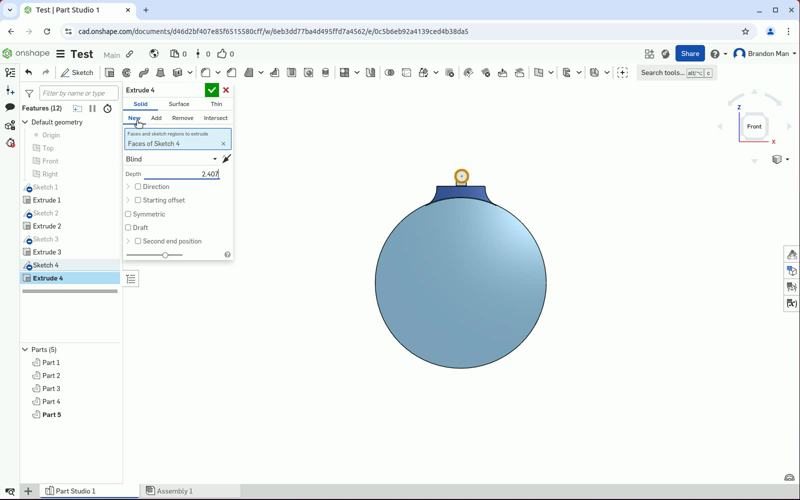
key(enter)
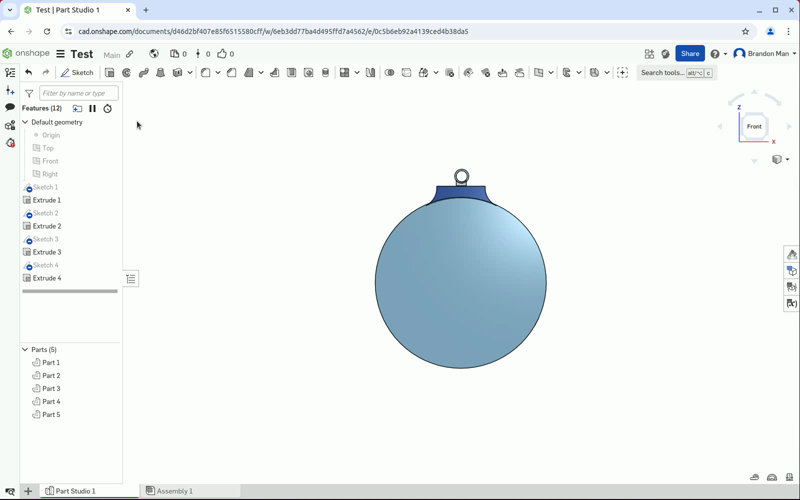
key(shift+h)
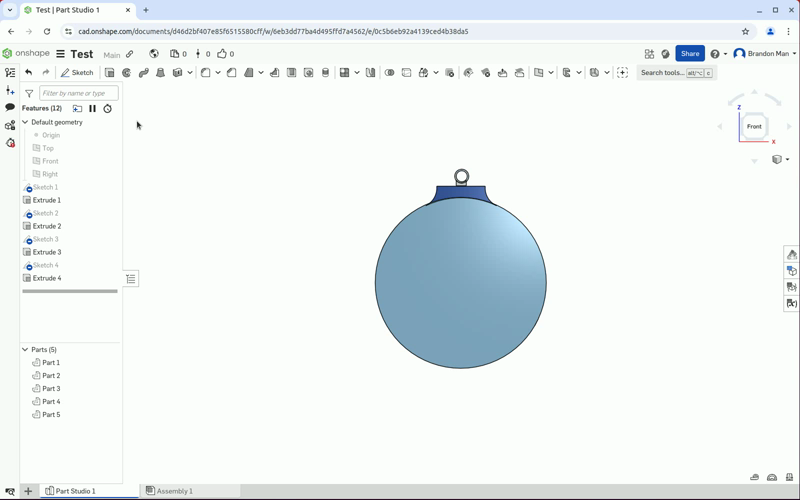
key(shift+h)
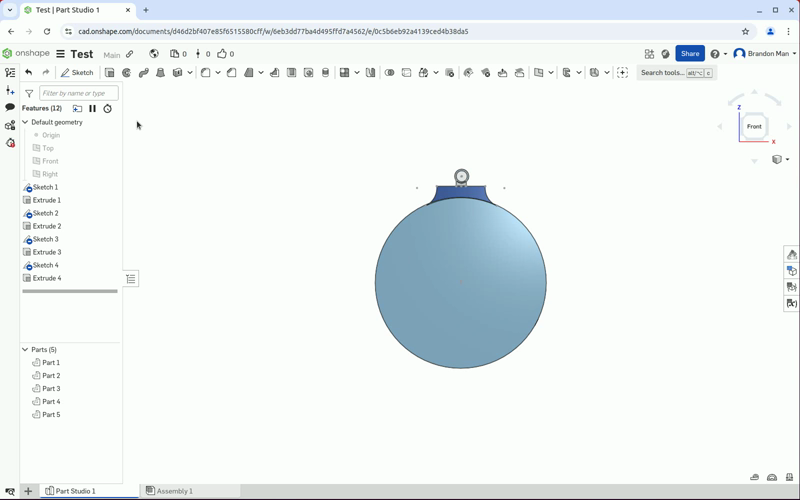
key(shift+7)
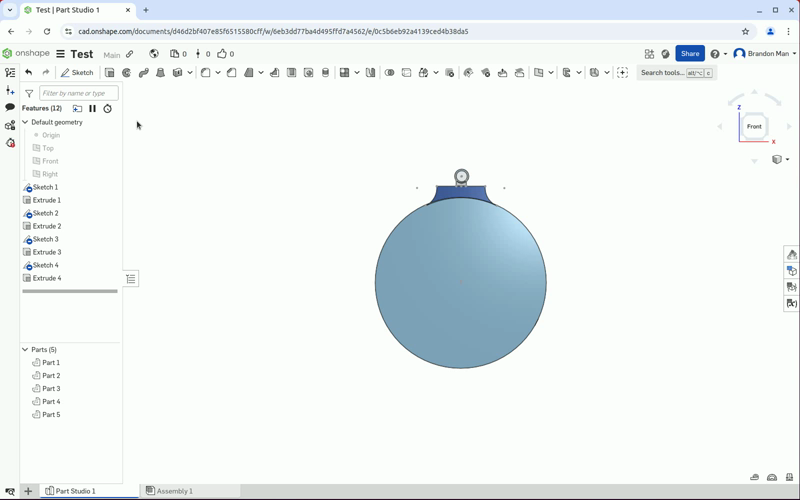
key(left, 2)
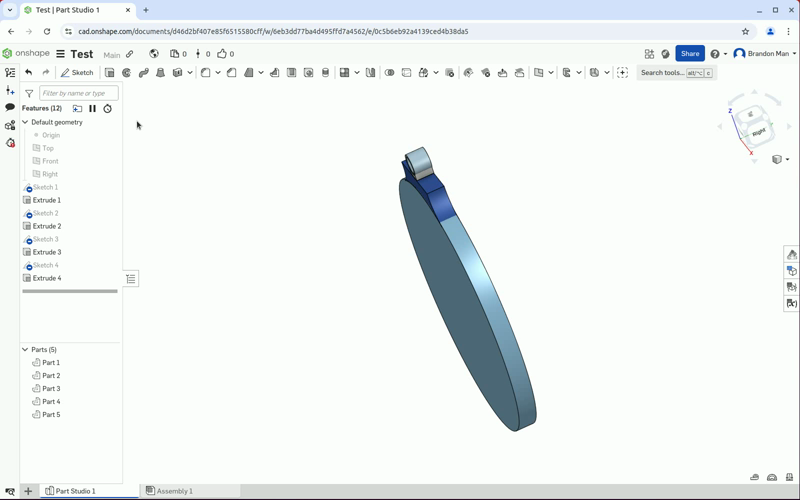
key(down, 2)
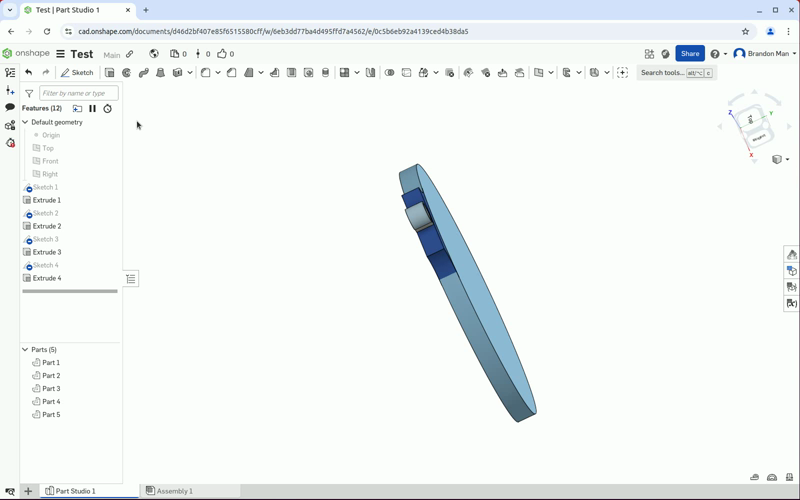
key(up, 2)
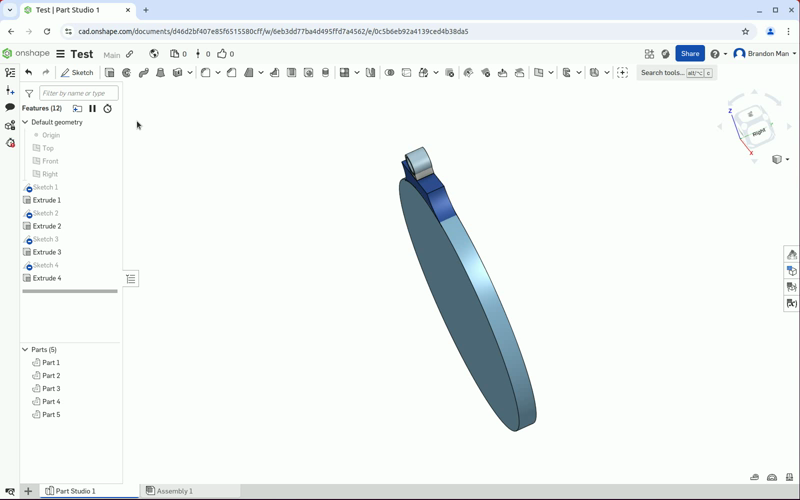
key(right, 2)
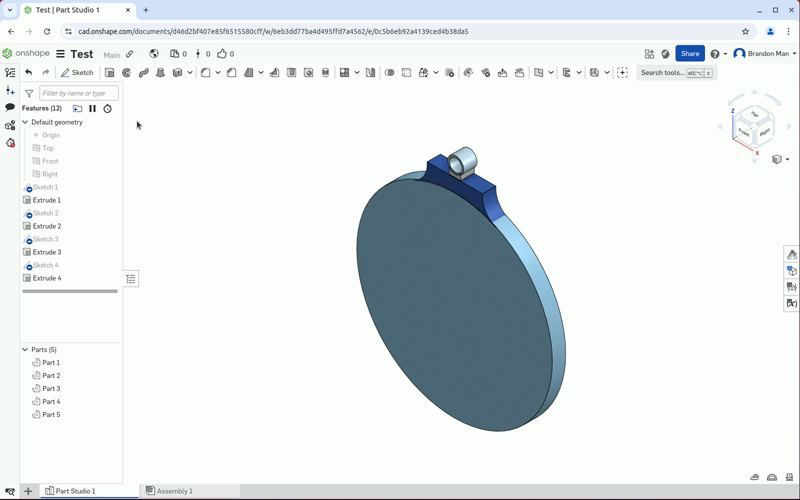
mouse_move(73, 189)
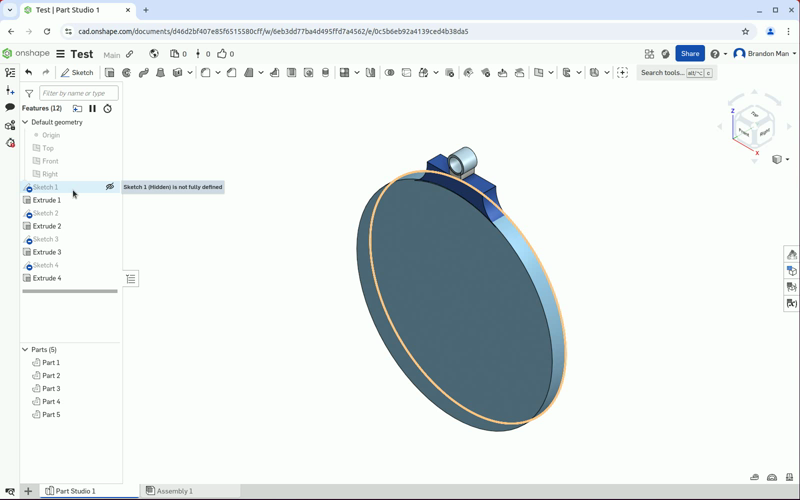
click(73, 189)